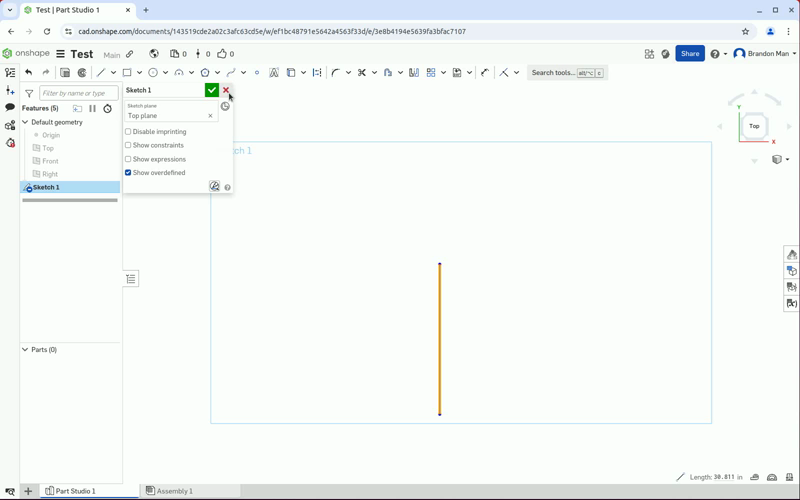
key(shift+h)
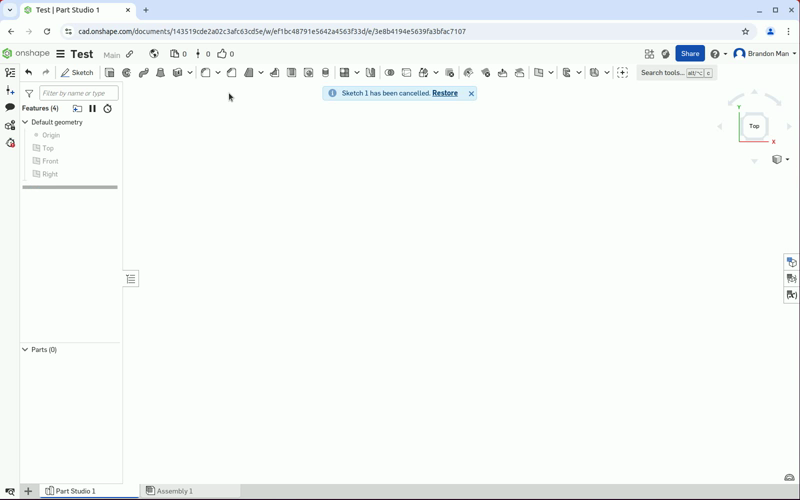
mouse_move(73, 352)
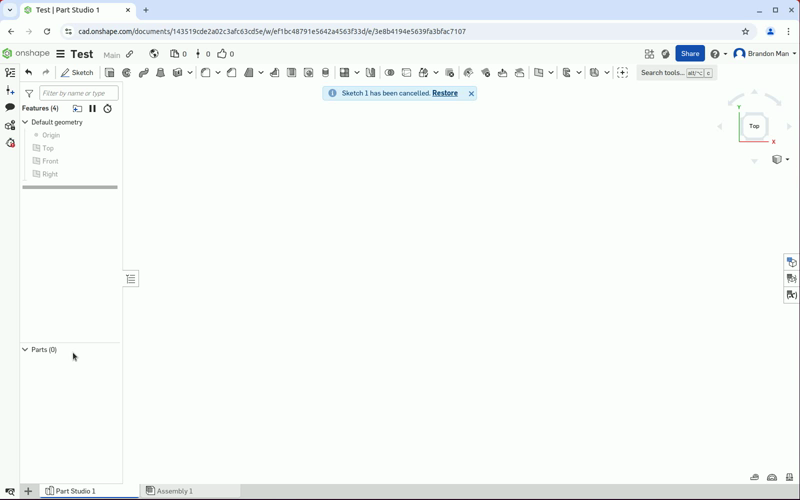
key(y)
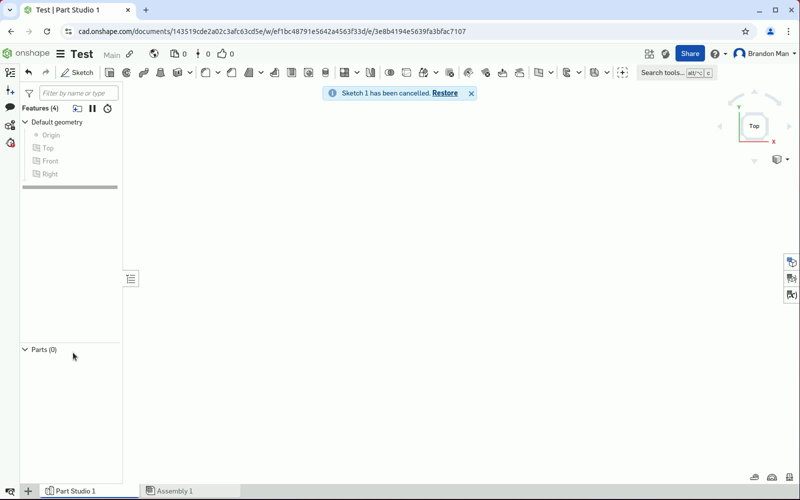
key(shift+p)
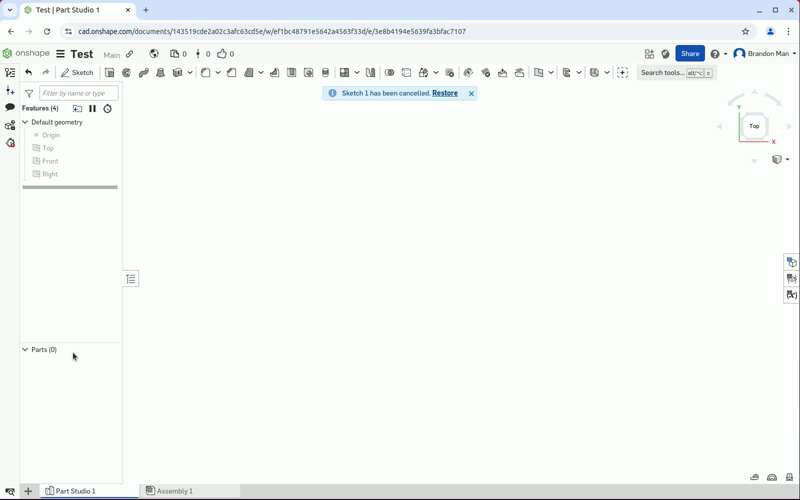
key(space)
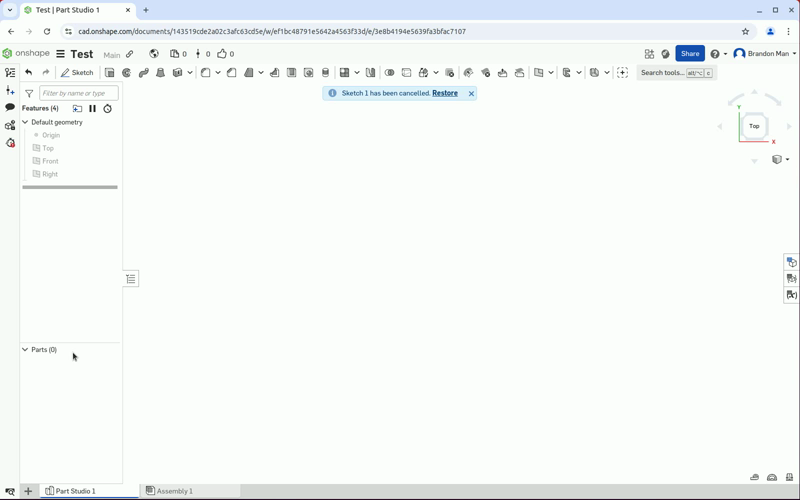
key_down(shift)
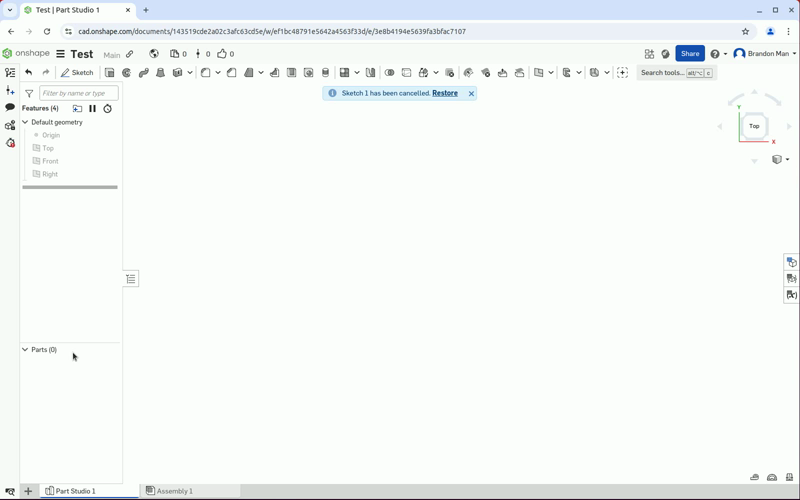
key(up)
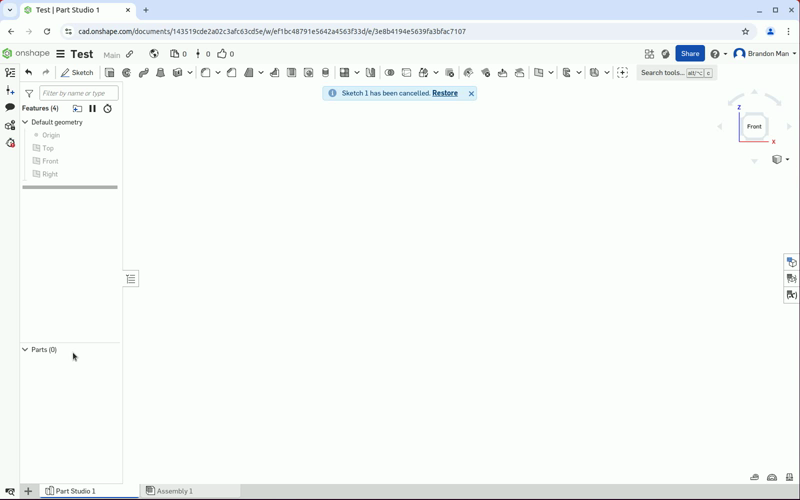
key_up(shift)
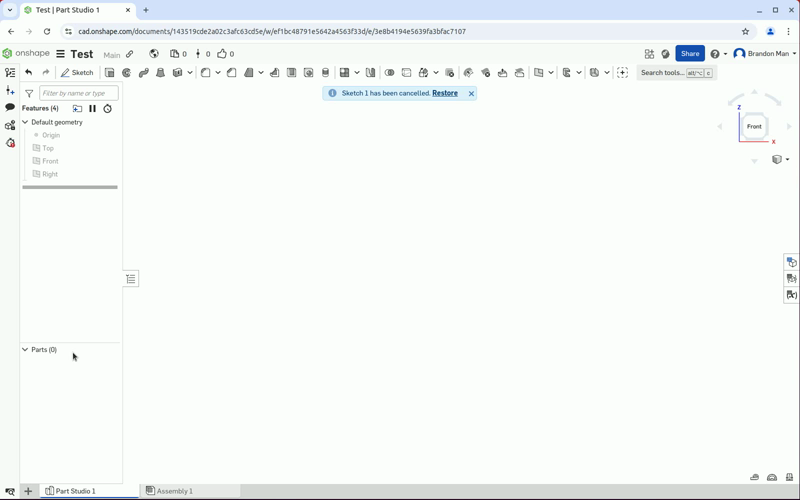
mouse_move(73, 352)
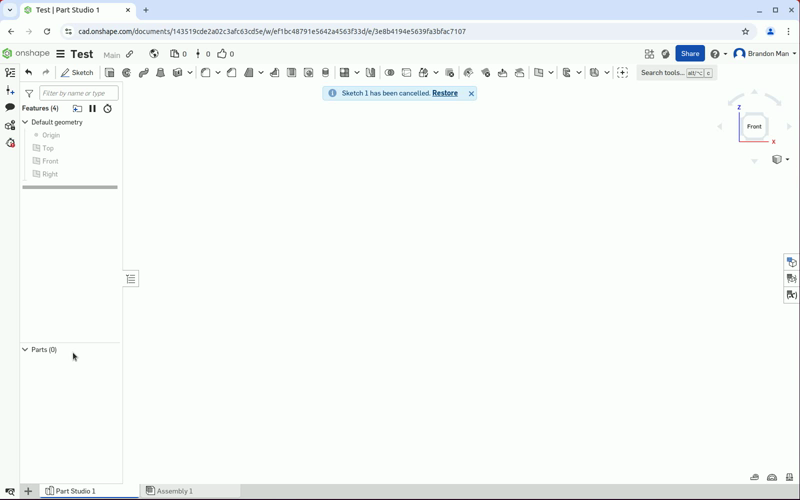
key(shift+y)
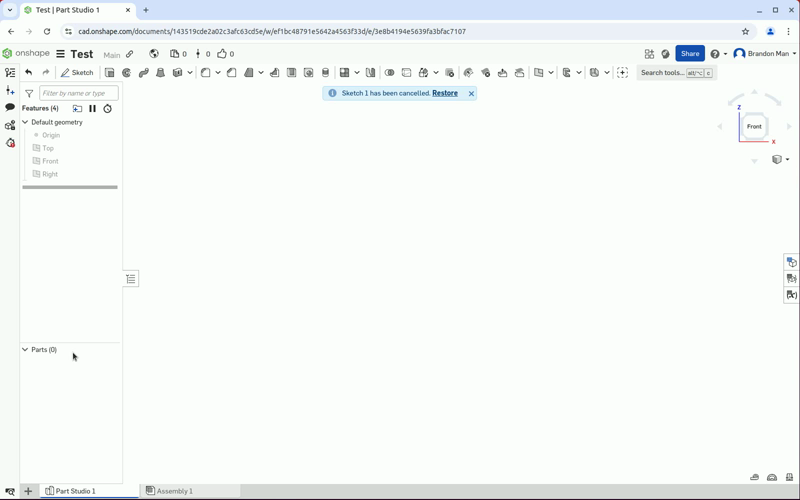
key(shift+s)
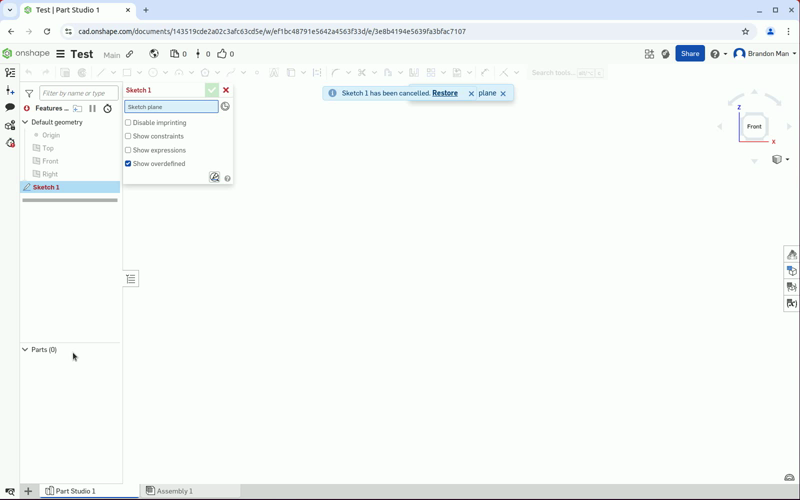
mouse_move(73, 163)
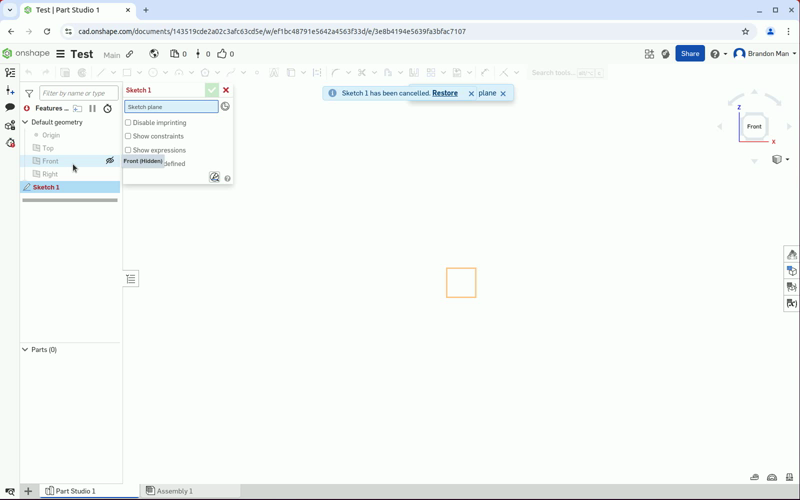
click(73, 163)
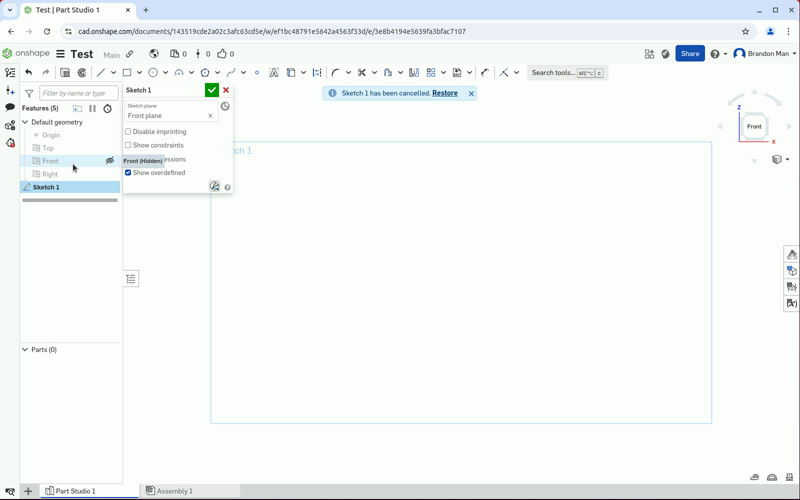
mouse_move(73, 352)
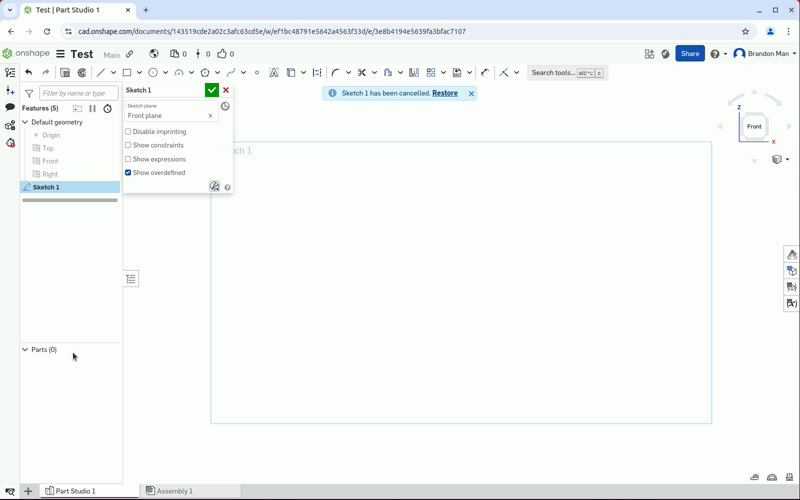
key(y)
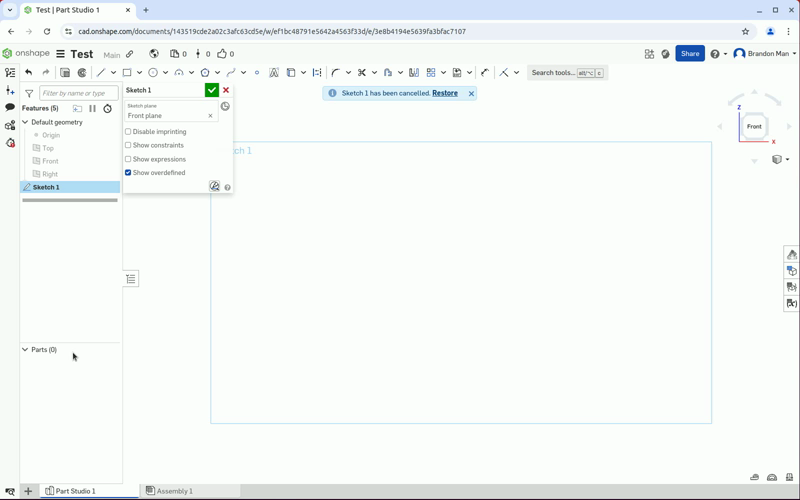
key(l)
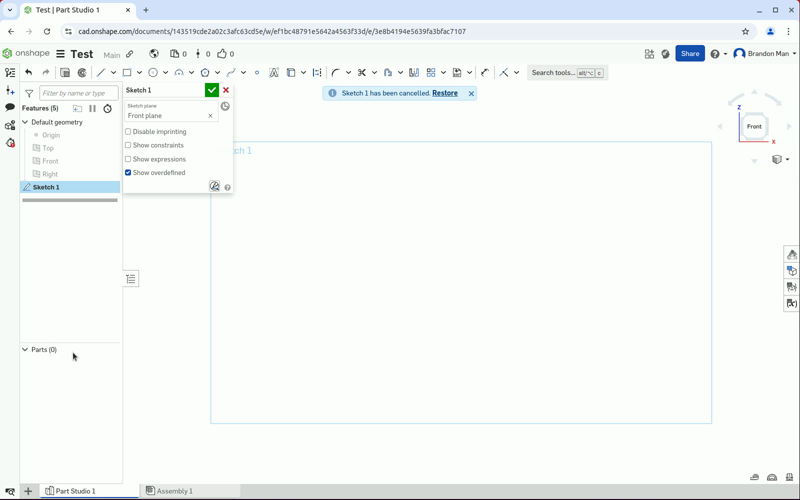
key_down(shift)
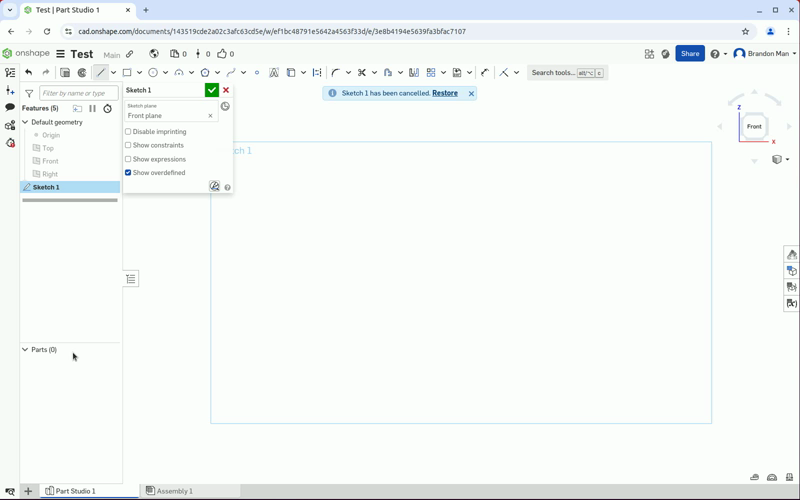
mouse_move(363, 381)
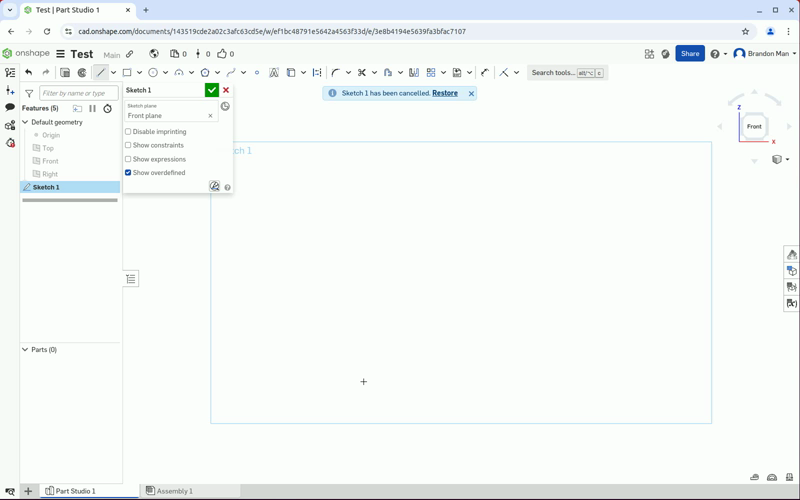
click(363, 381)
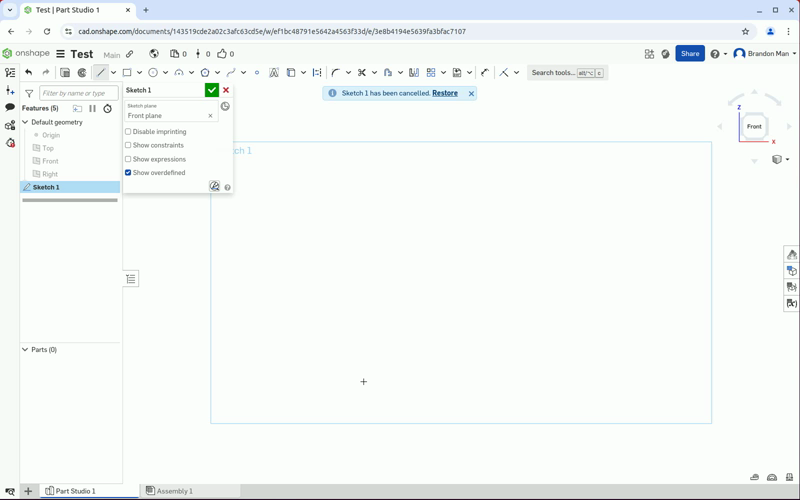
key_up(shift)
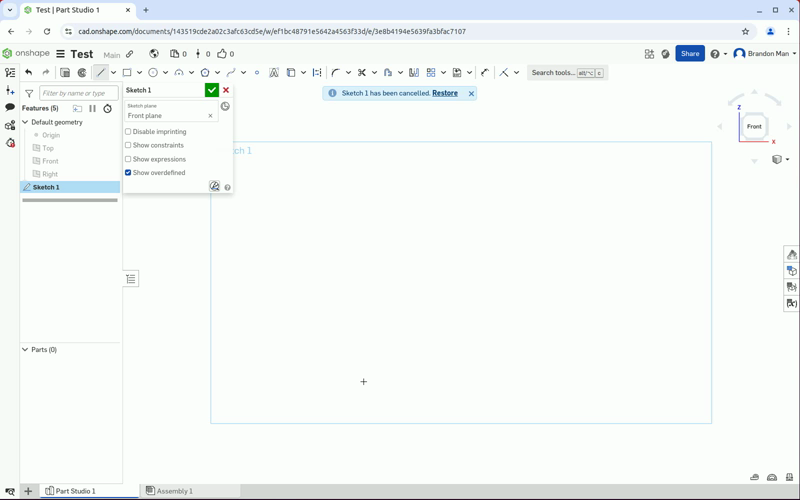
key_down(shift)
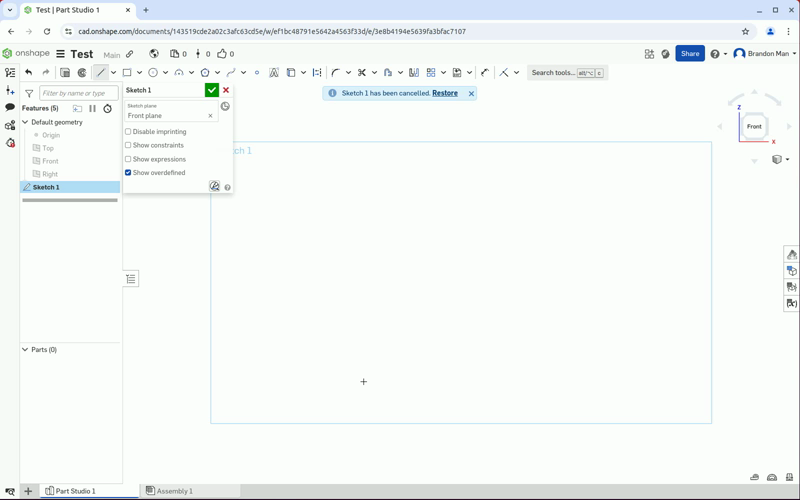
mouse_move(556, 381)
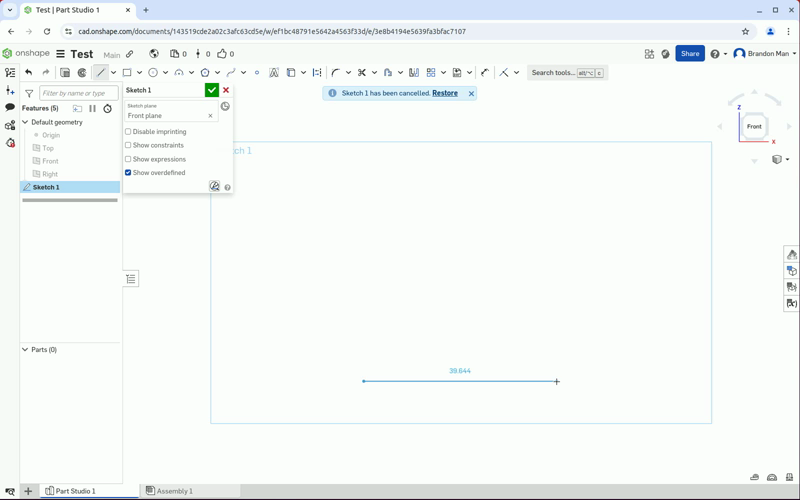
click(556, 381)
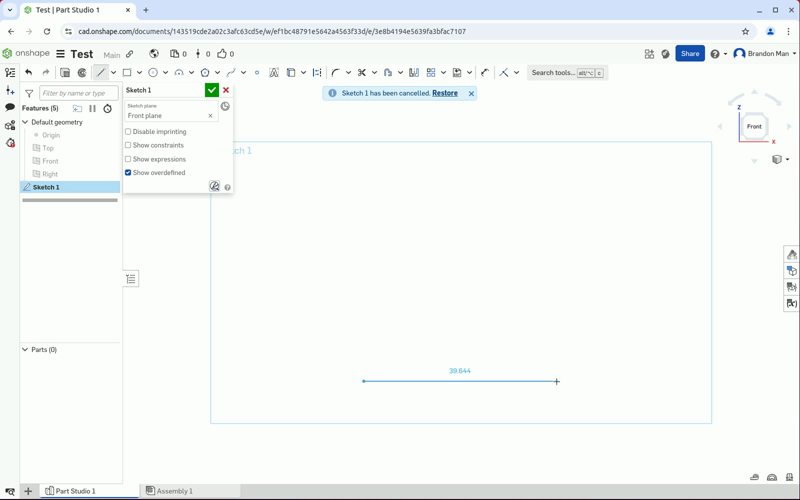
key_up(shift)
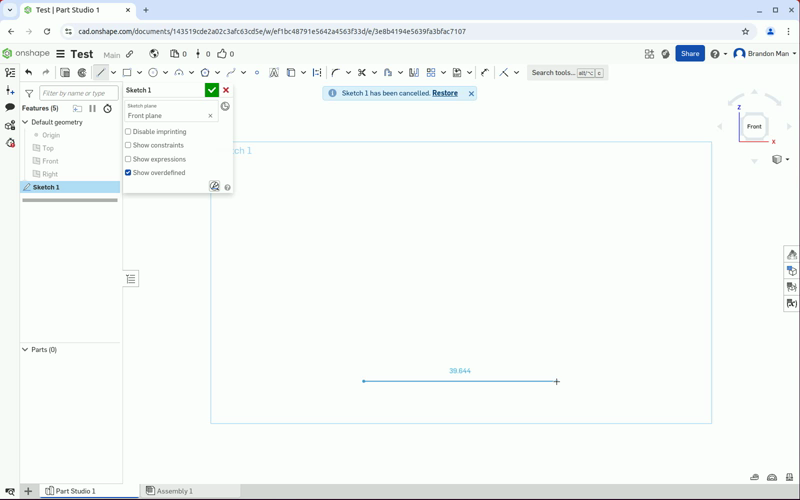
key_down(shift)
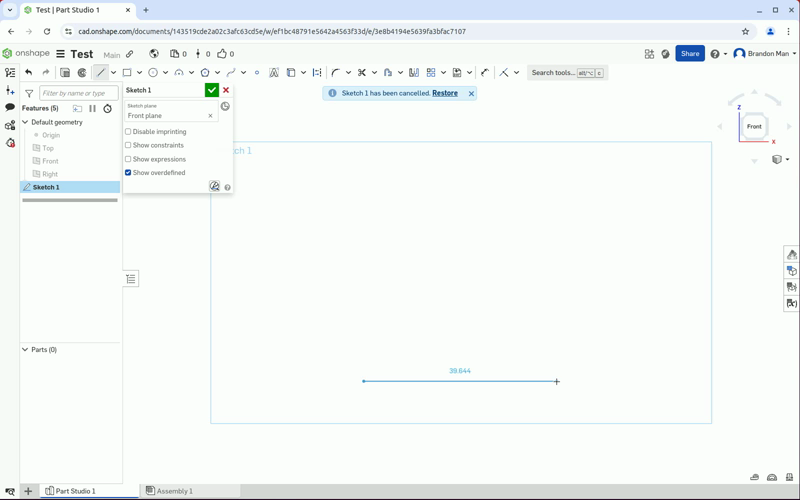
mouse_move(556, 186)
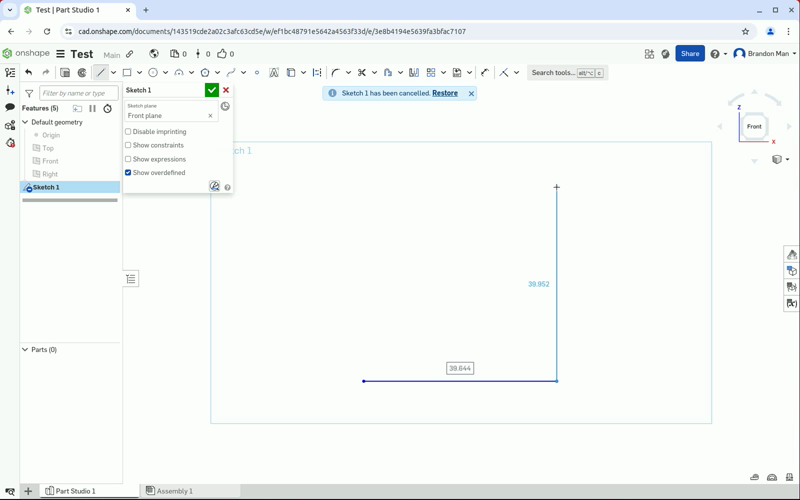
click(556, 186)
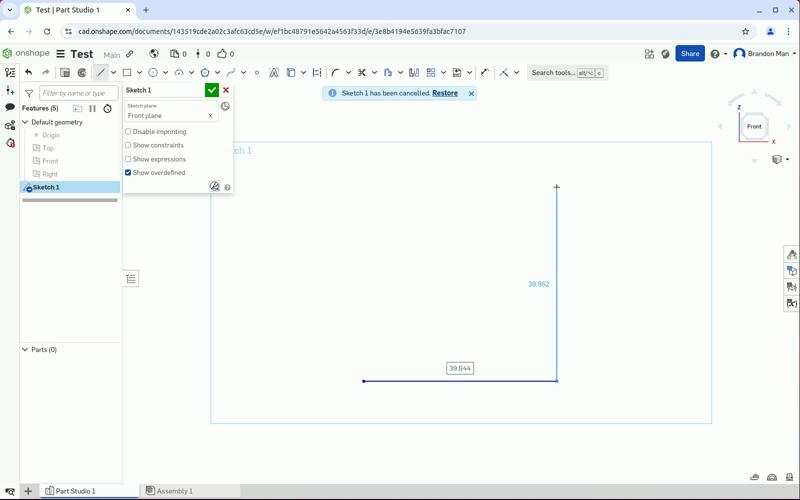
key_up(shift)
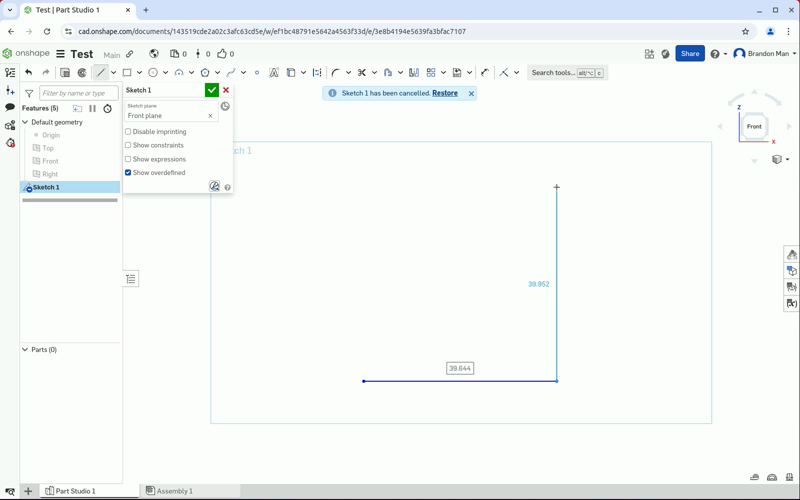
key_down(shift)
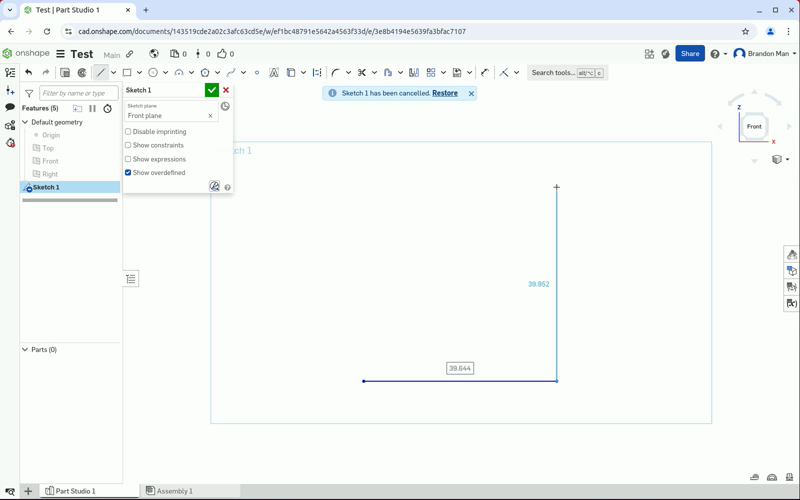
mouse_move(363, 186)
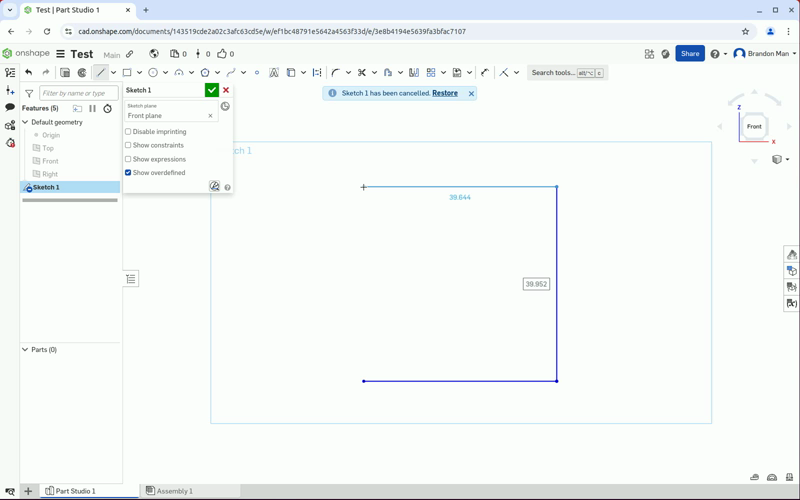
click(363, 186)
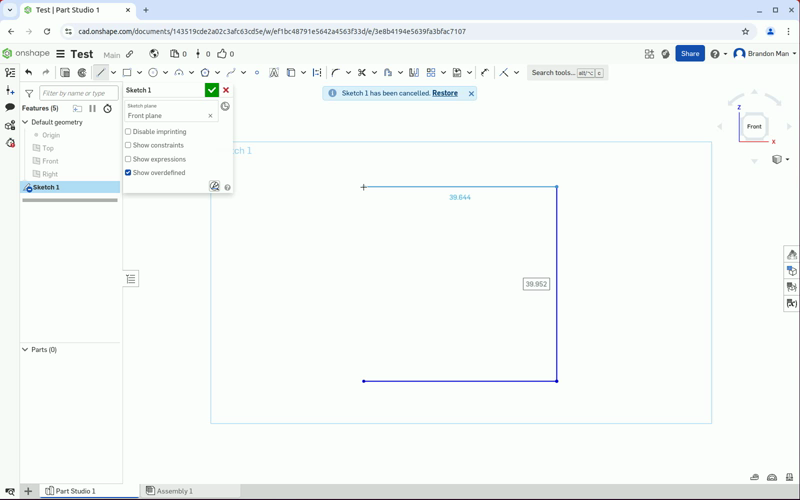
key_up(shift)
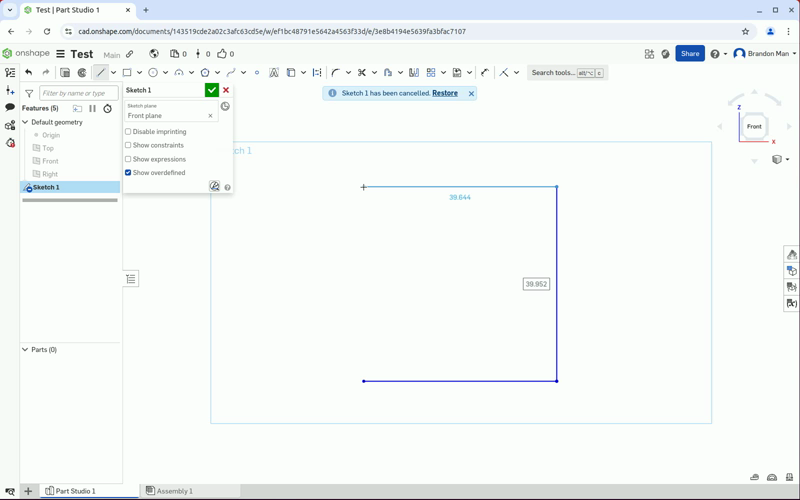
key_down(shift)
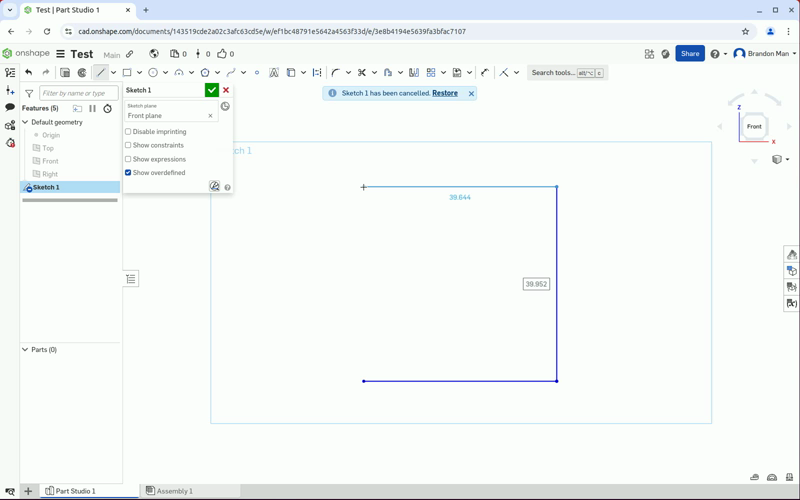
mouse_move(363, 381)
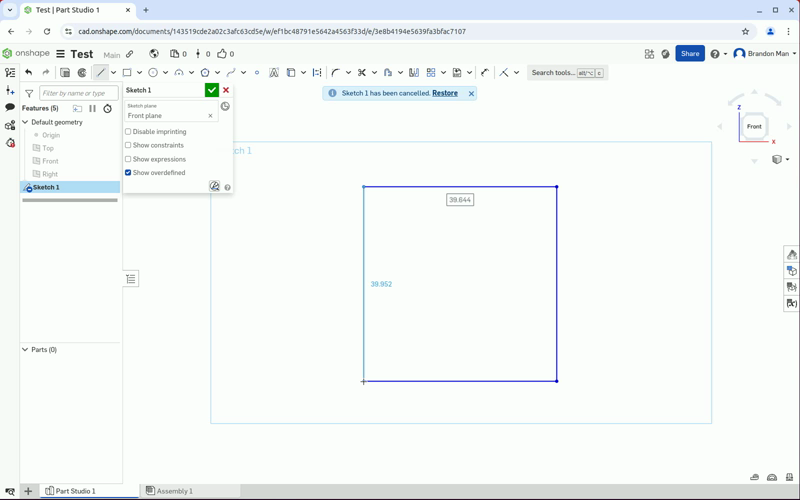
key_up(shift)
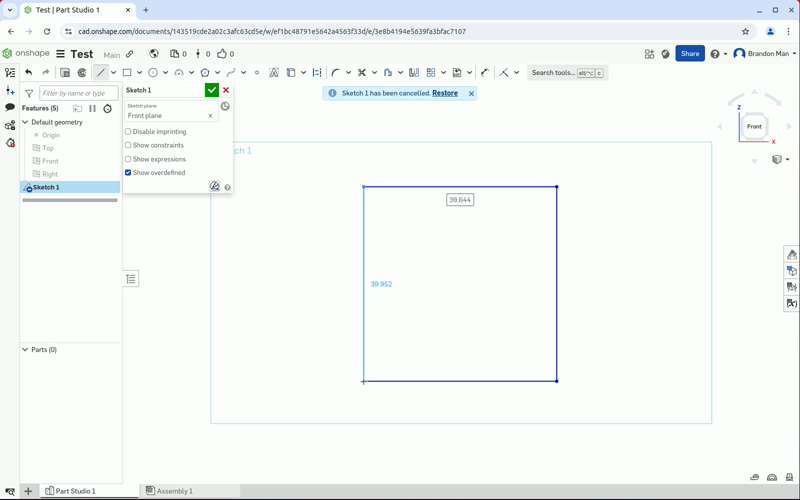
click(363, 381)
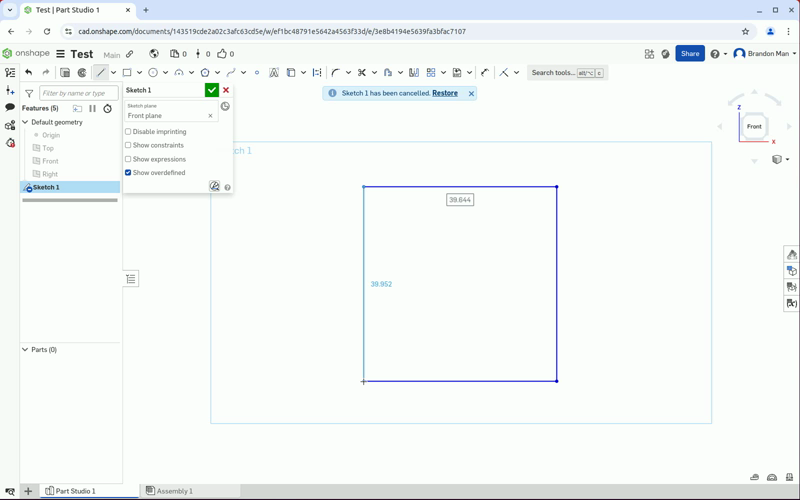
key(esc)
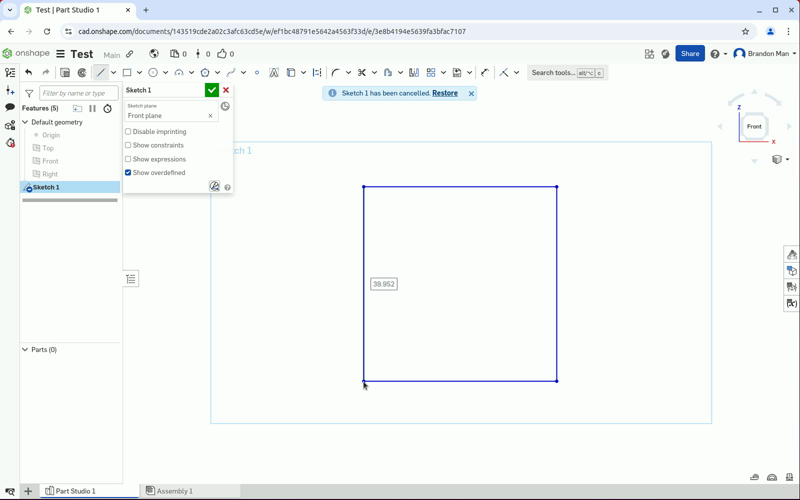
key(l)
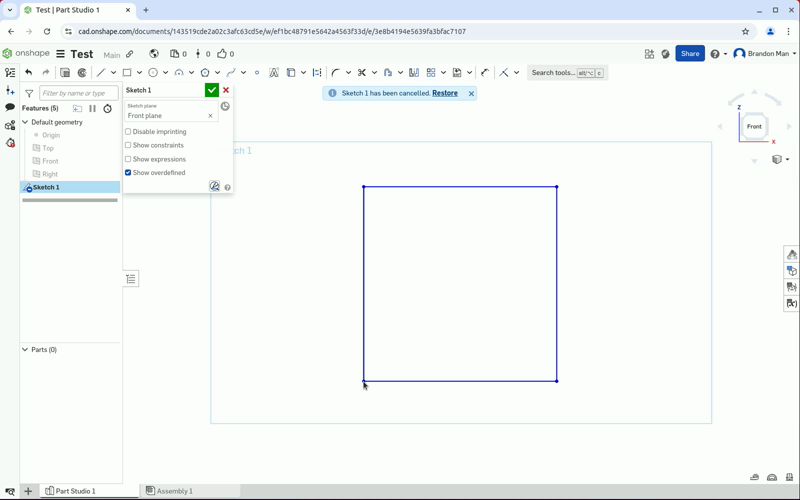
key_down(shift)
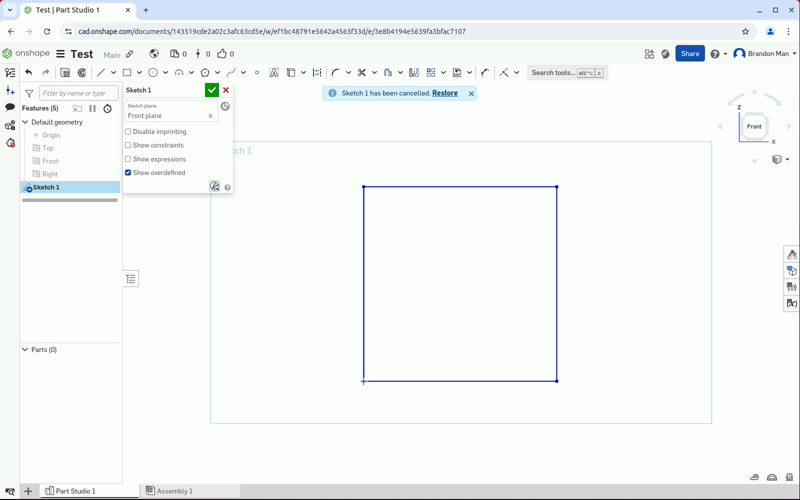
mouse_move(382, 364)
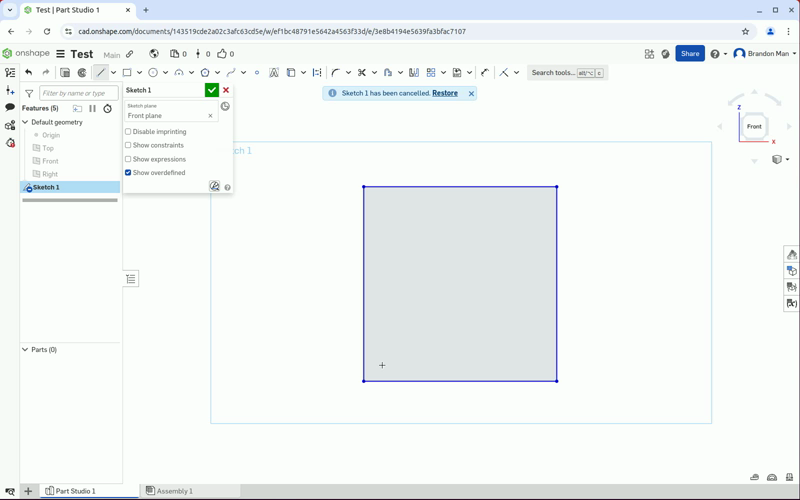
click(382, 364)
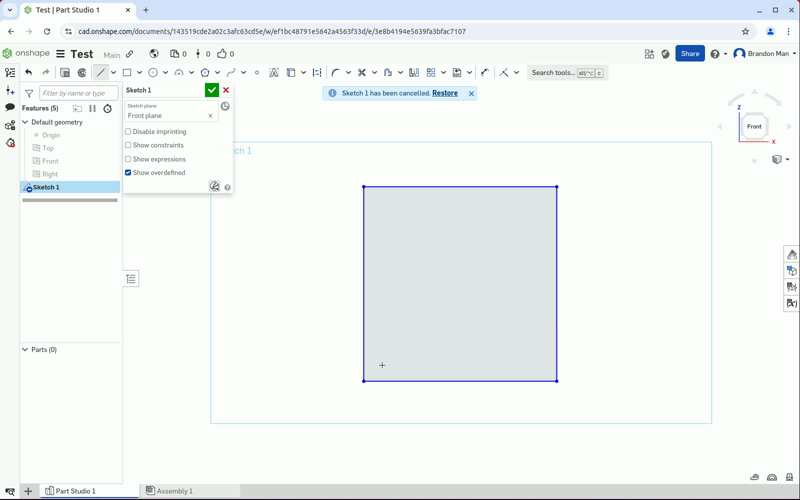
key_up(shift)
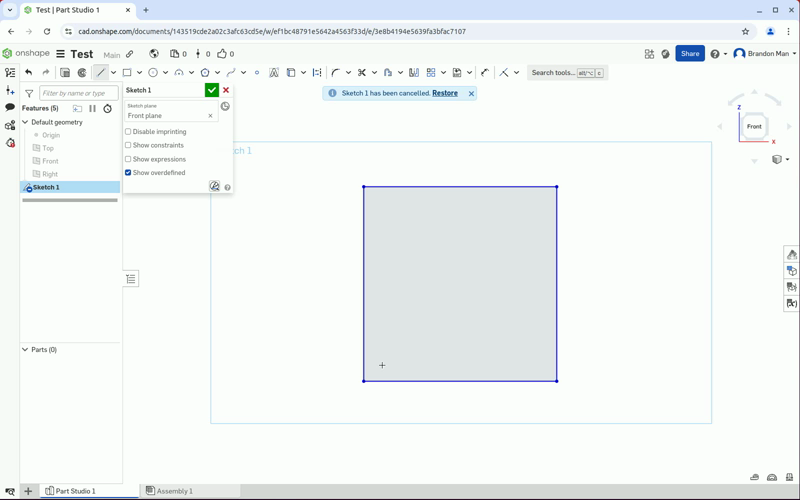
key_down(shift)
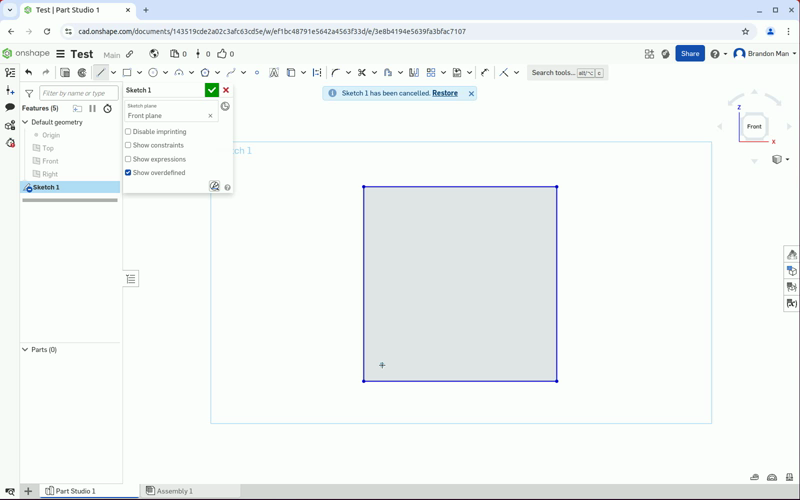
mouse_move(537, 364)
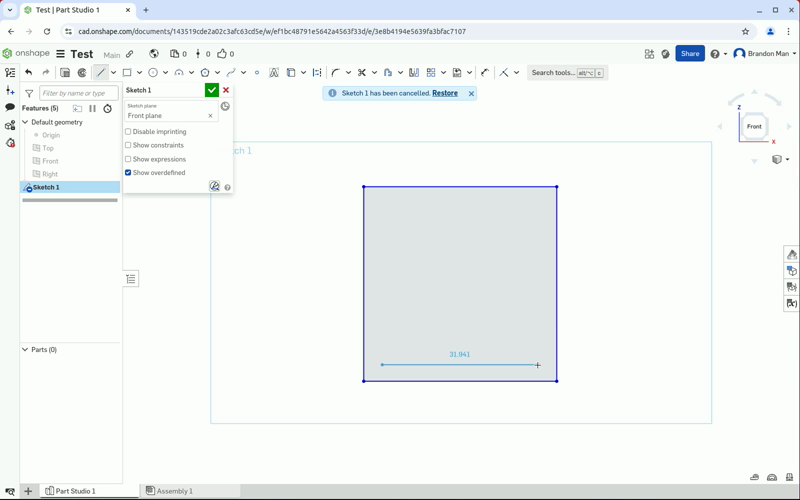
click(537, 364)
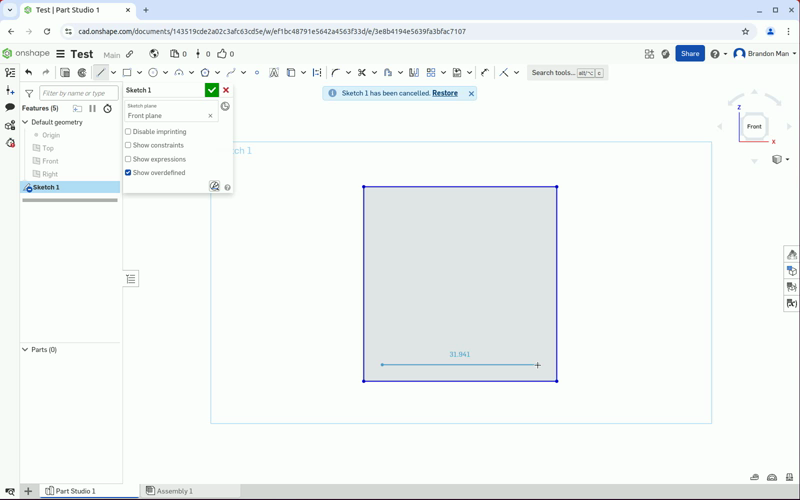
key_up(shift)
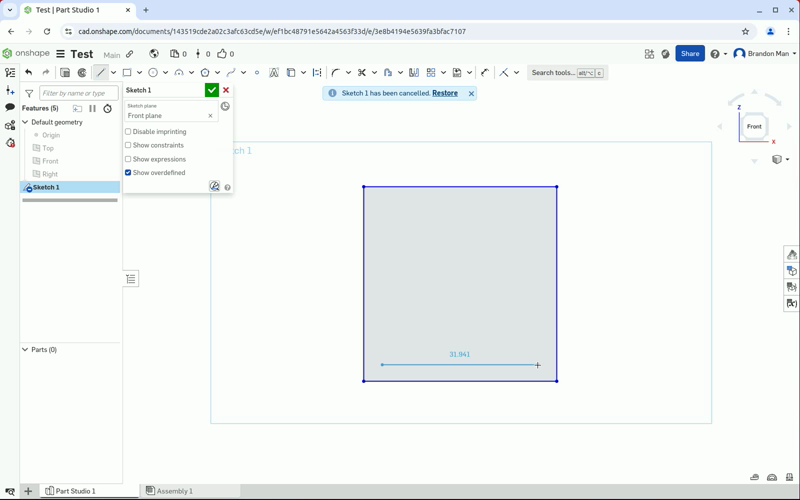
key_down(shift)
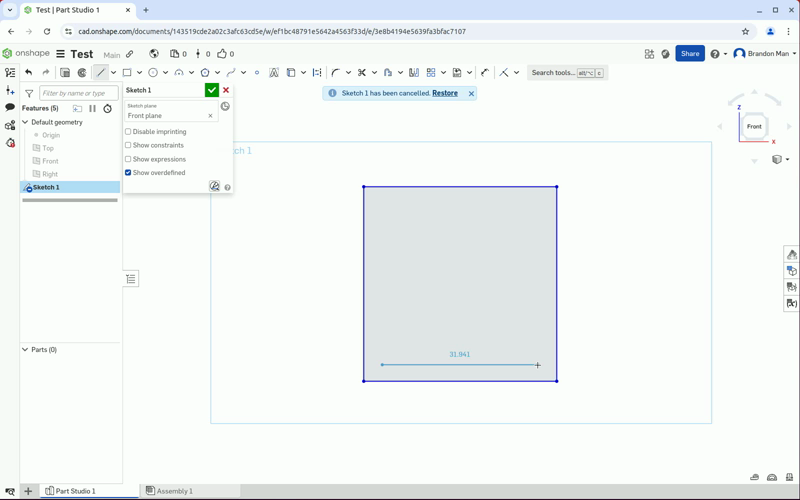
mouse_move(537, 202)
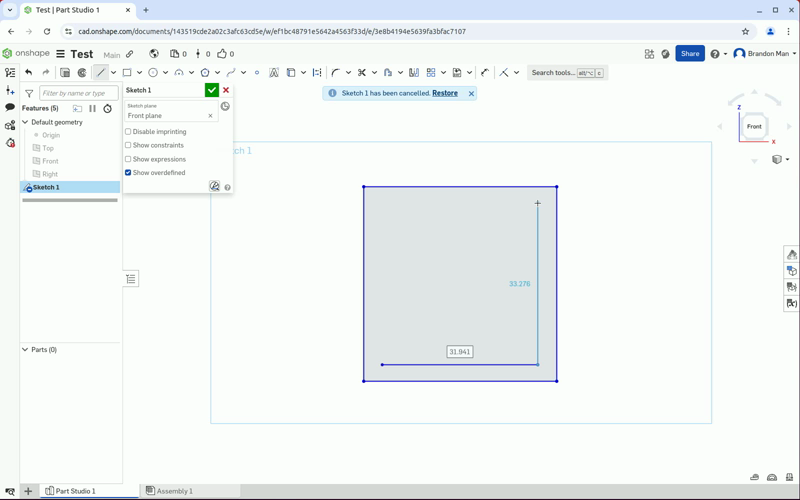
click(537, 202)
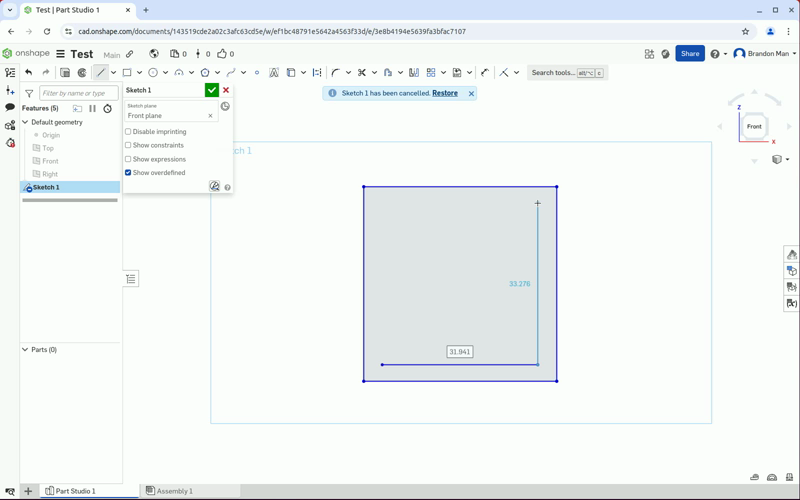
key_up(shift)
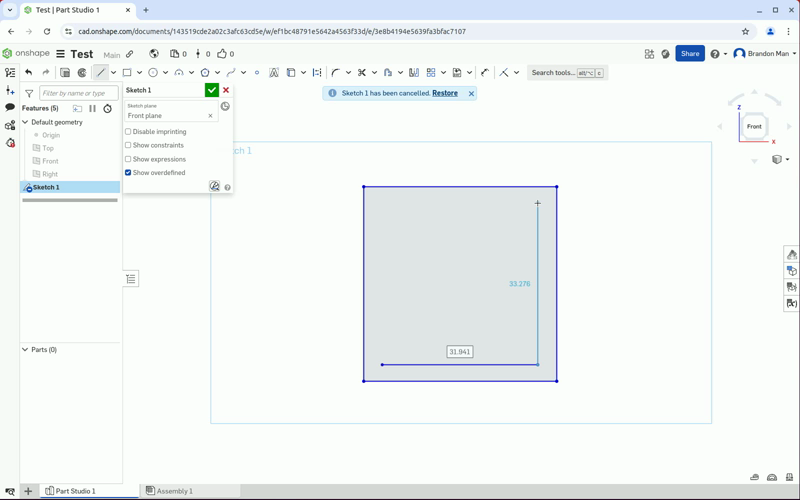
key_down(shift)
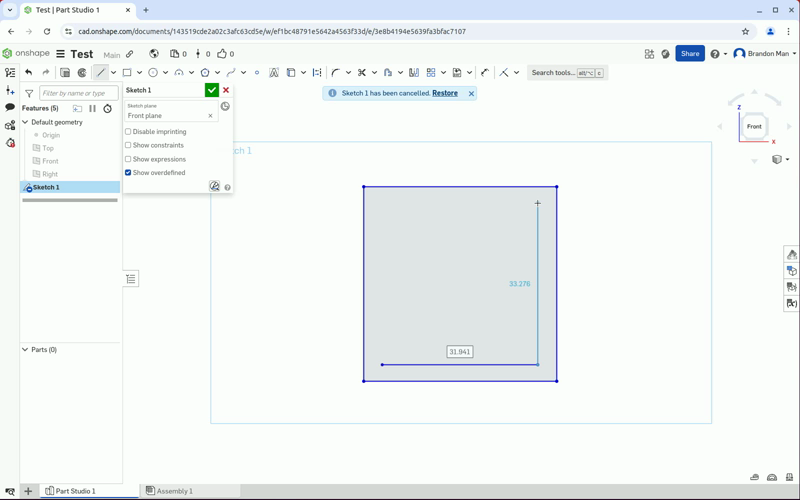
mouse_move(382, 202)
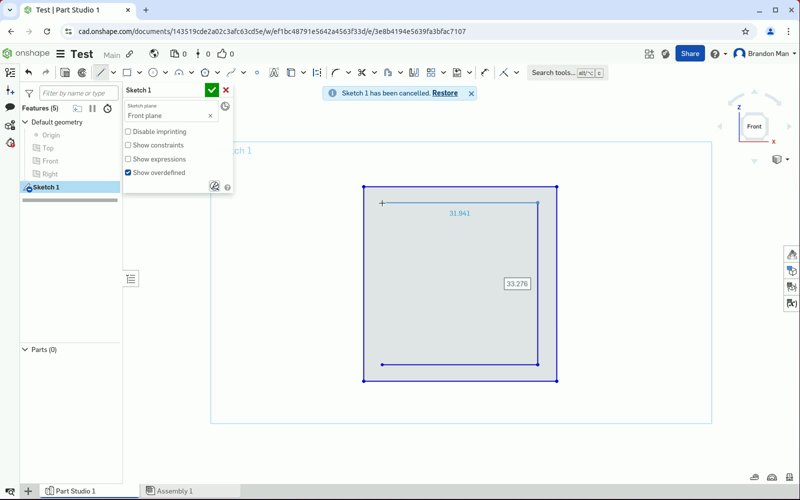
click(382, 202)
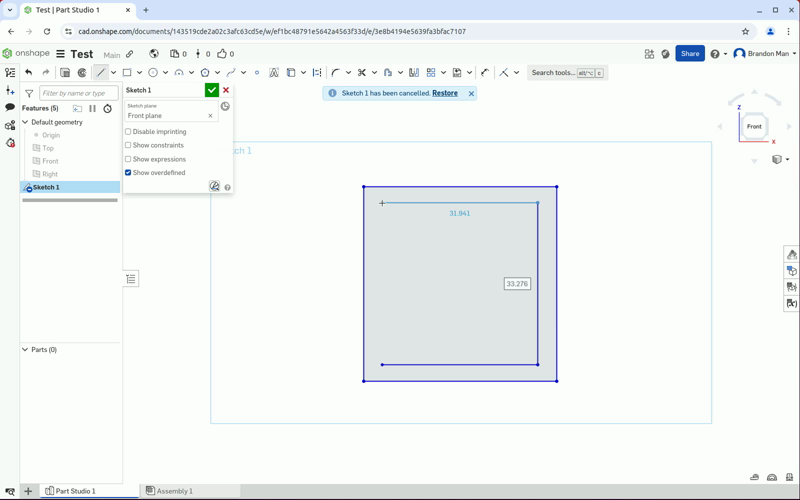
key_up(shift)
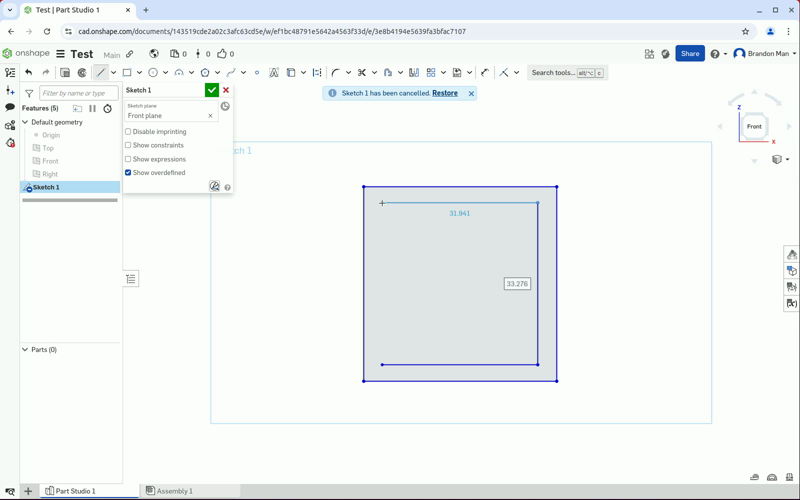
key_down(shift)
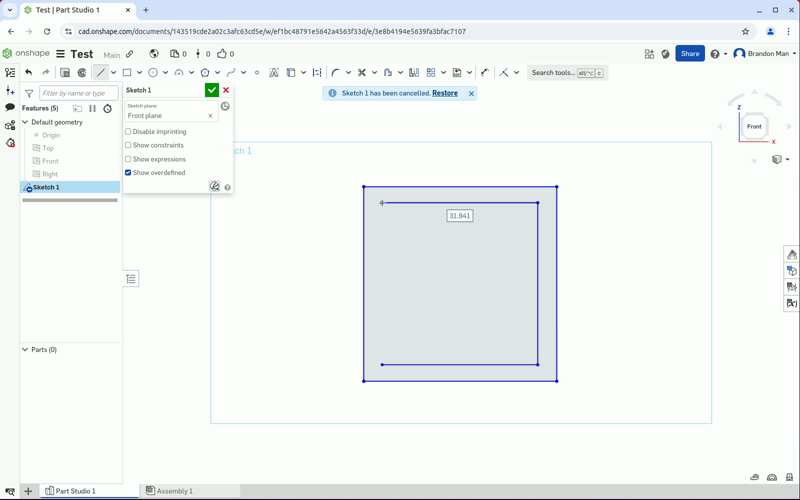
mouse_move(382, 364)
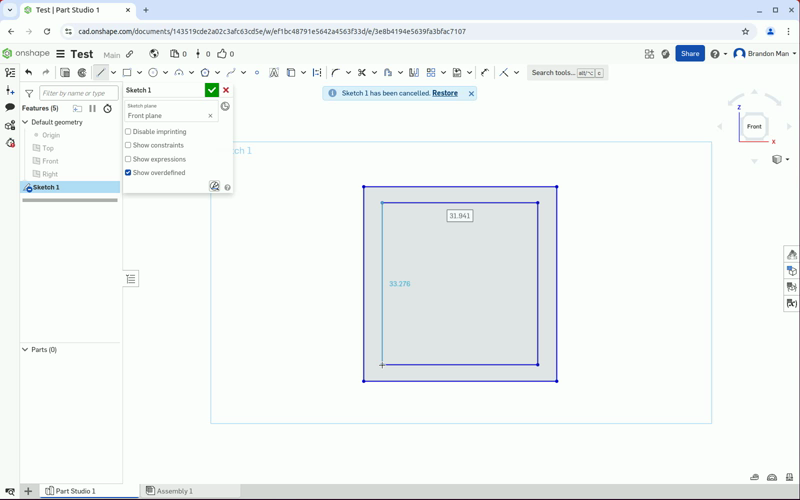
key_up(shift)
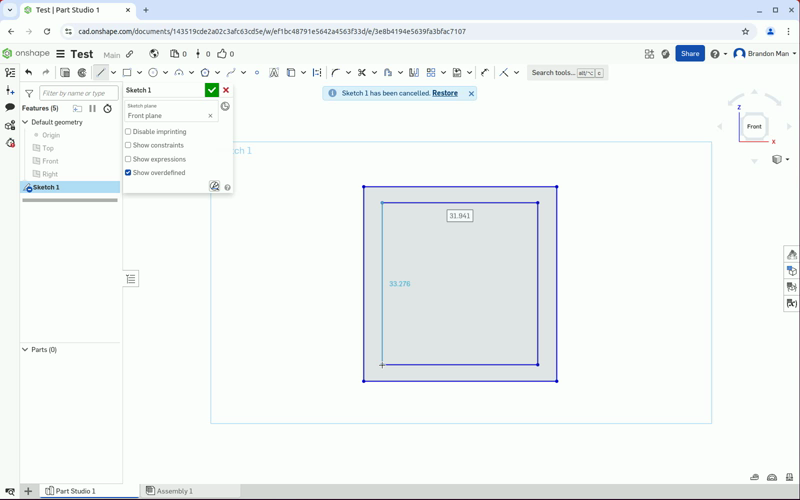
click(382, 364)
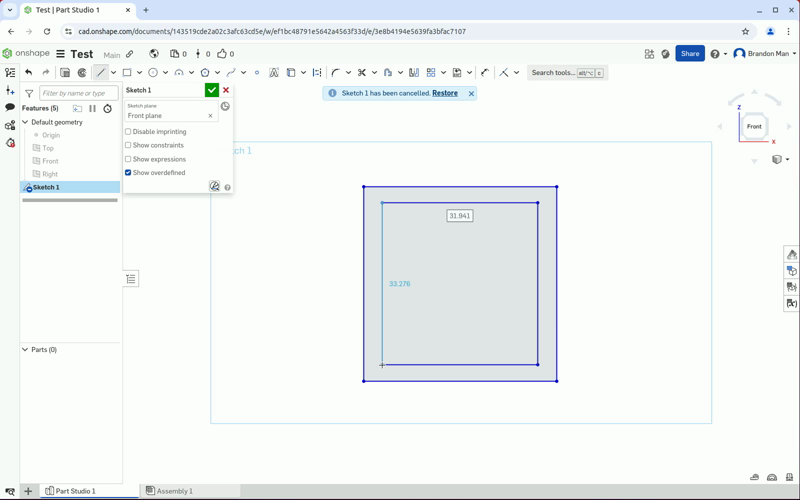
key(esc)
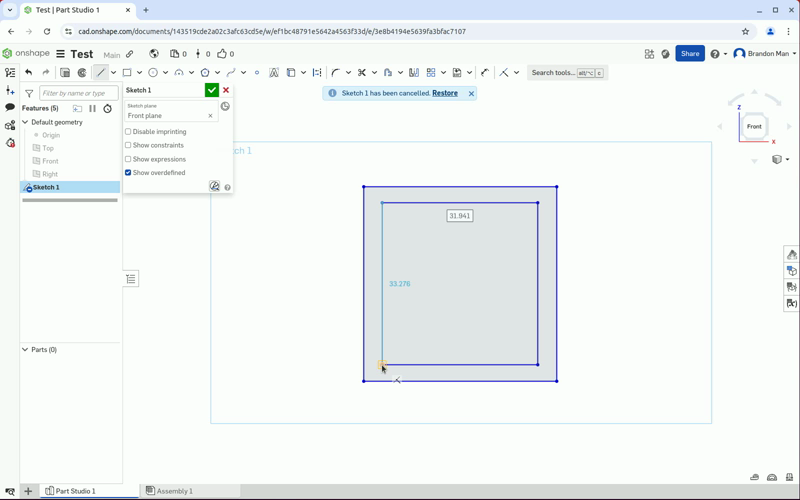
mouse_move(547, 347)
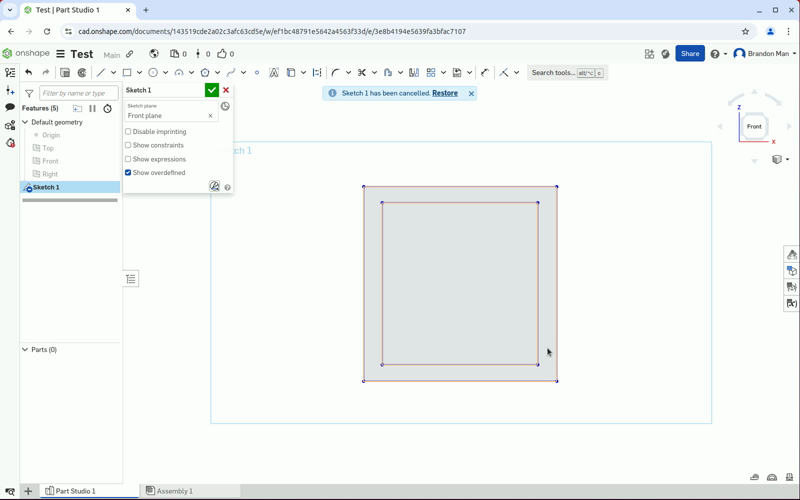
click(547, 347)
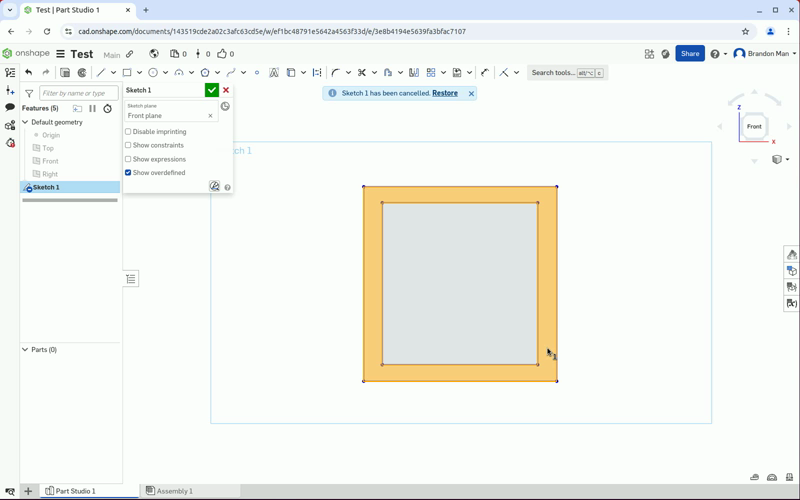
mouse_move(73, 352)
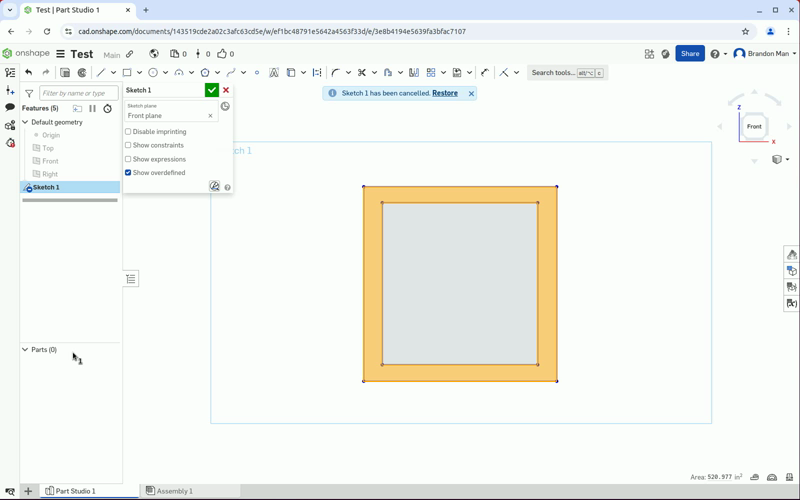
key(shift+y)
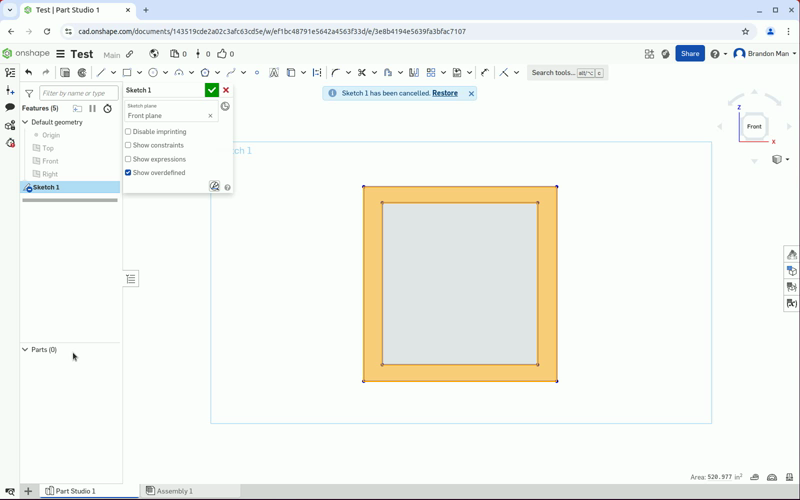
key(shift+e)
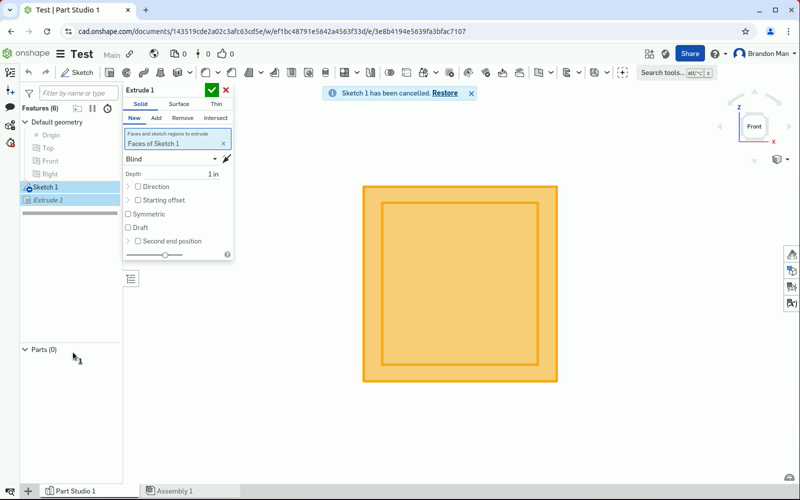
mouse_move(143, 106)
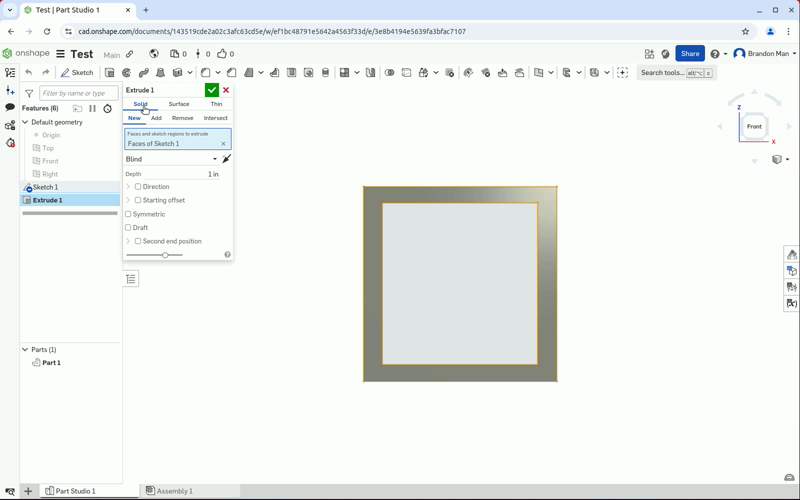
click(143, 106)
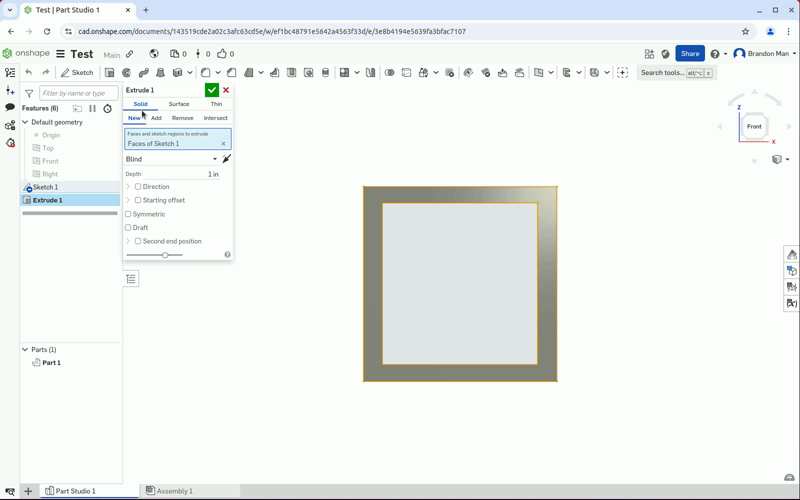
mouse_move(137, 120)
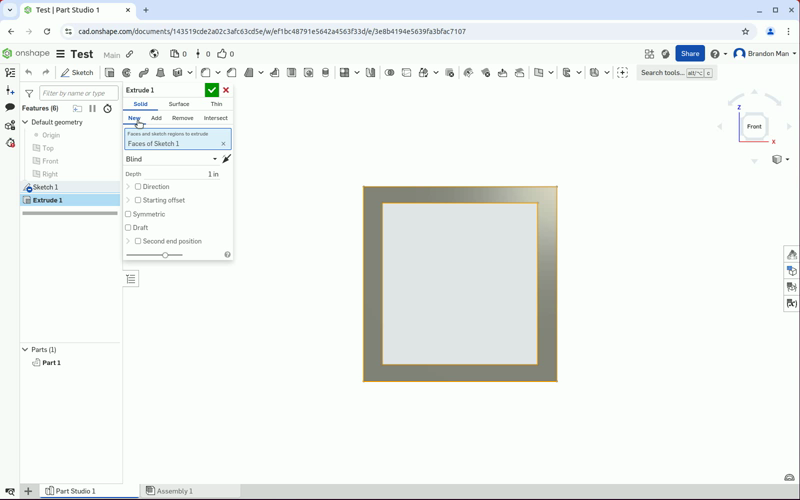
click(137, 120)
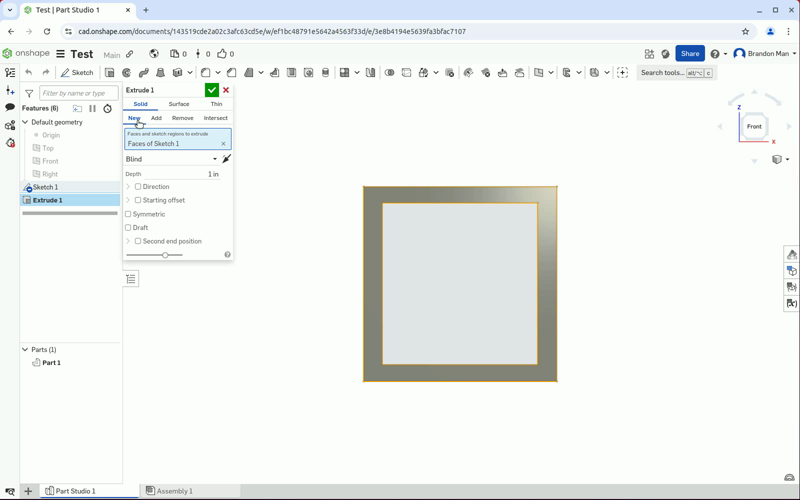
key(tab, 4)
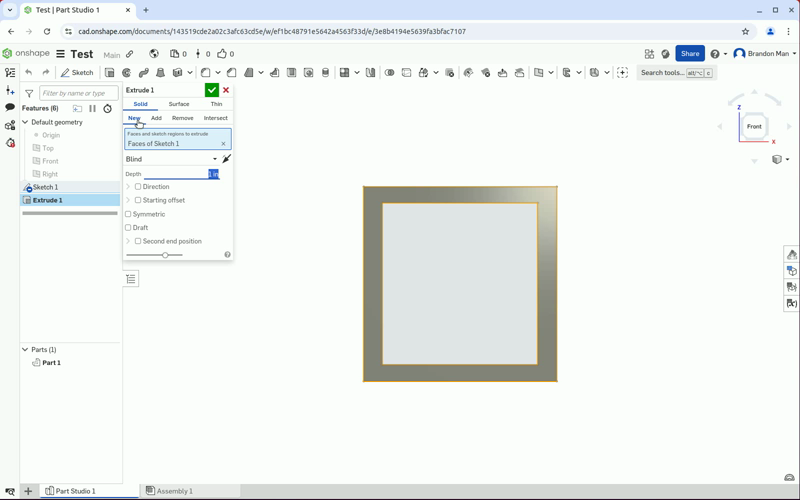
text(4.574)
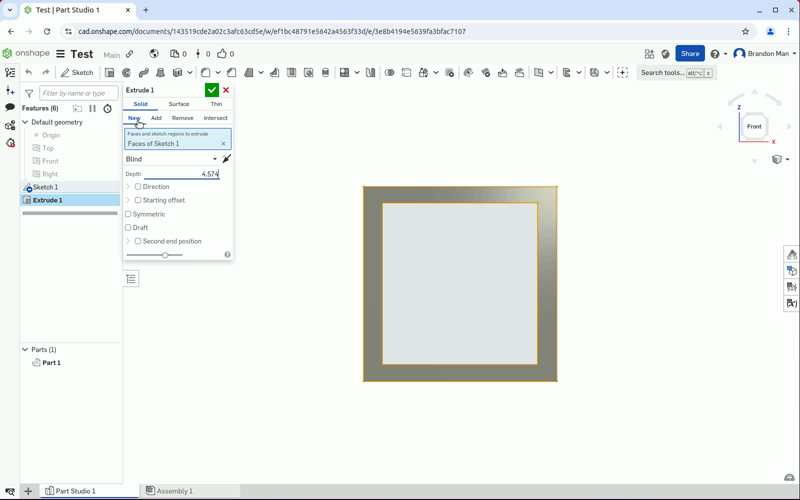
key(enter)
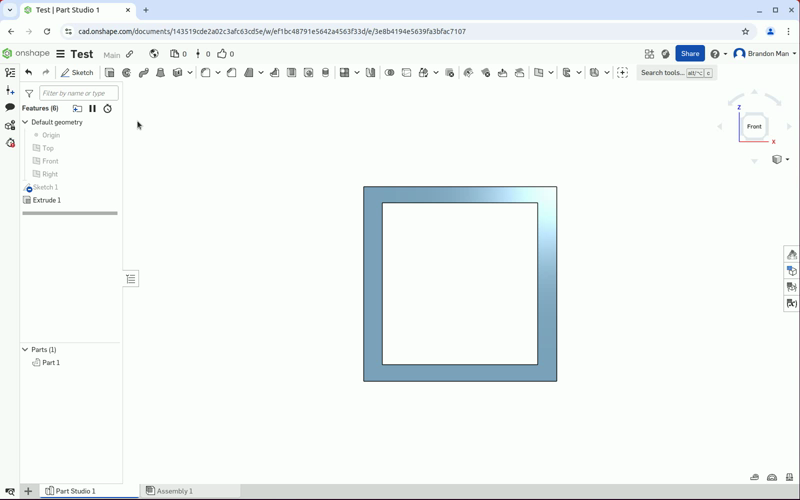
key(shift+h)
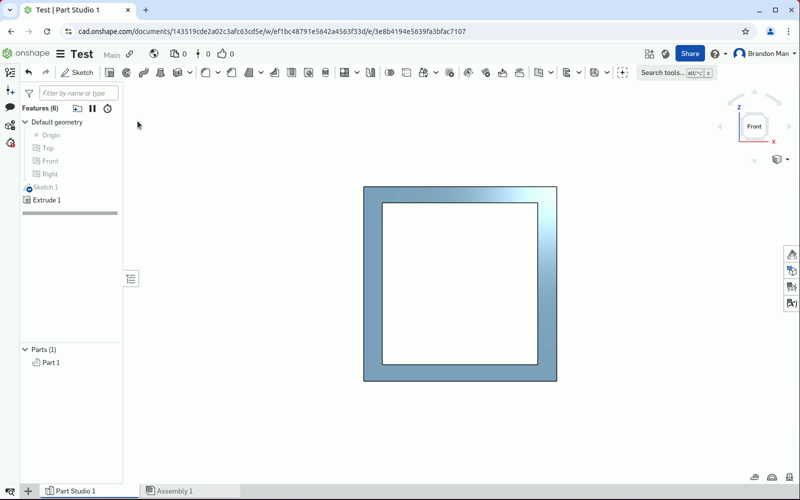
key(shift+h)
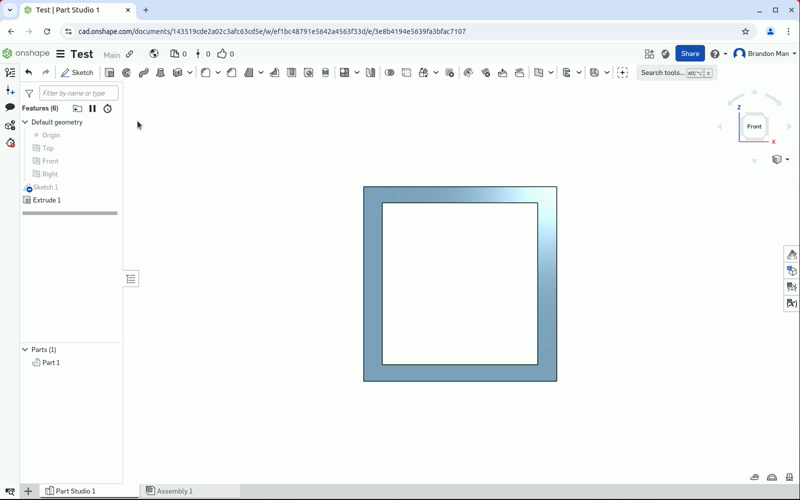
mouse_move(73, 189)
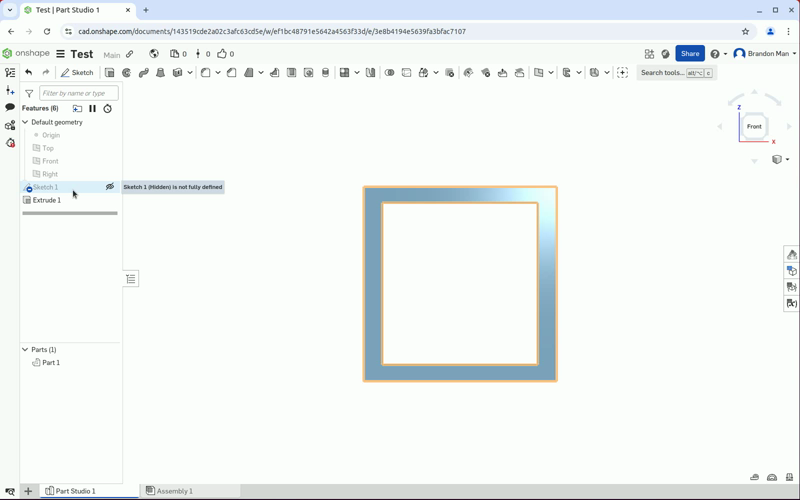
click(73, 189)
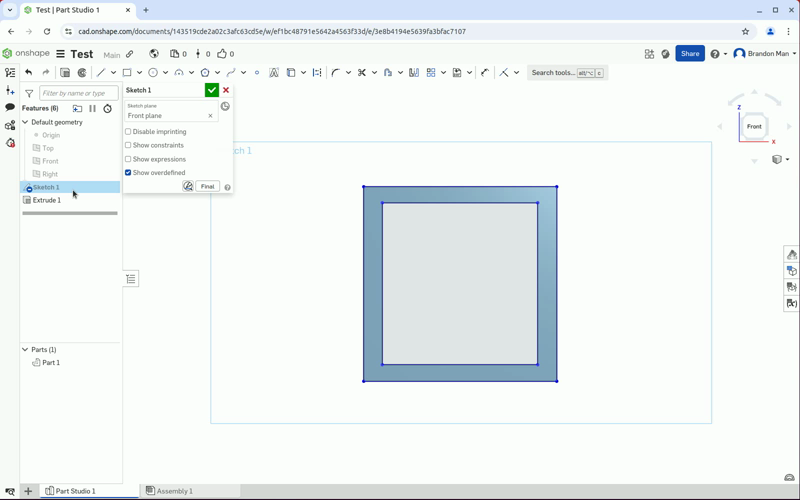
mouse_move(229, 92)
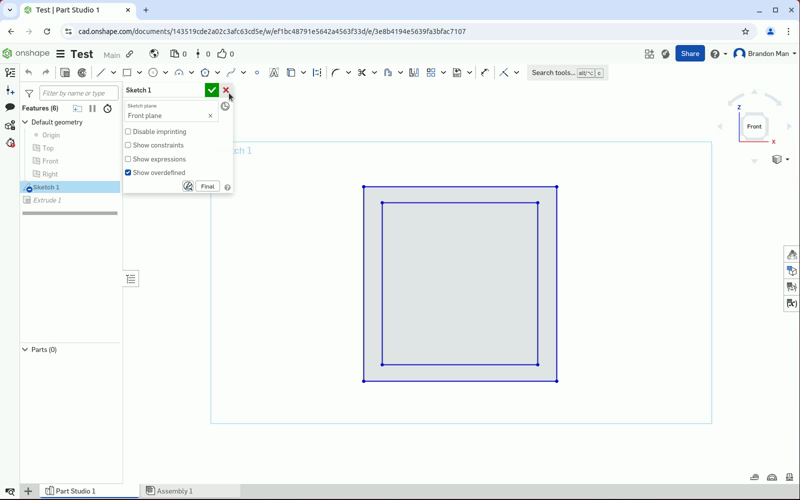
click(229, 92)
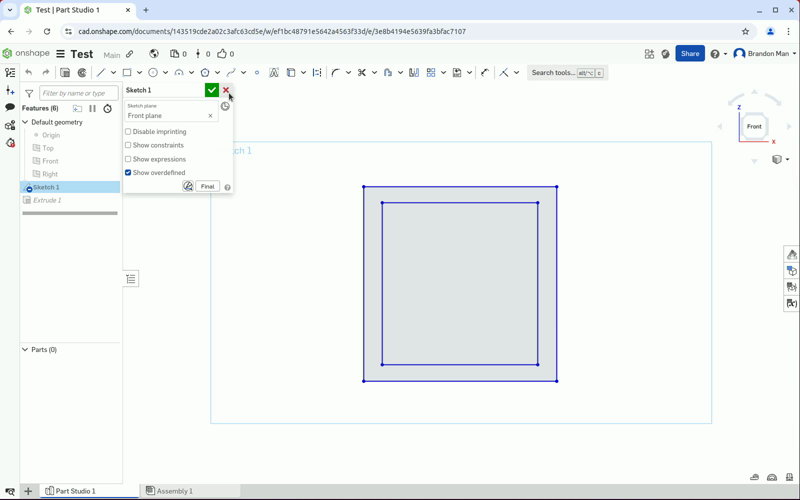
key(shift+s)
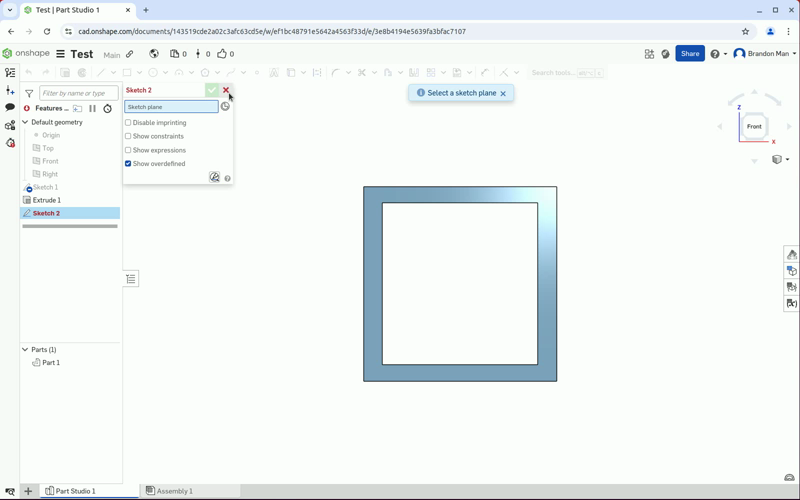
mouse_move(73, 163)
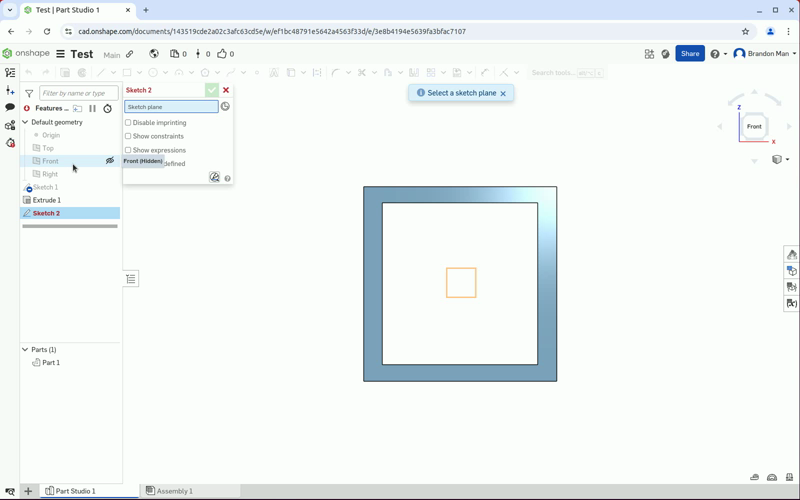
click(73, 163)
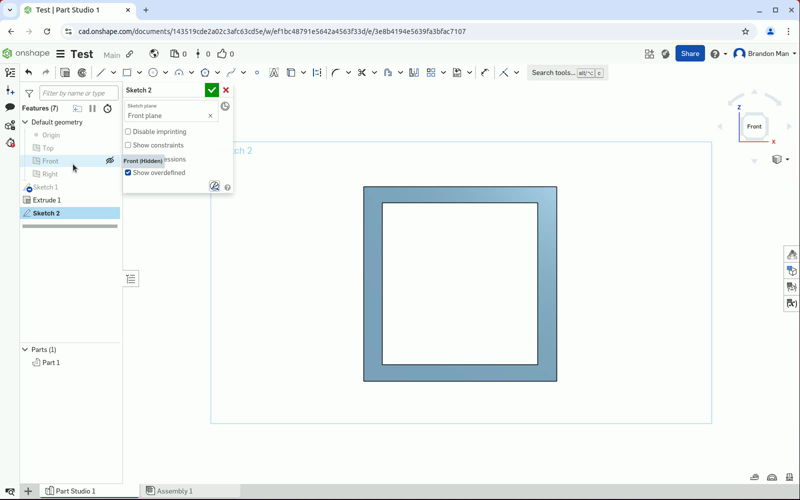
mouse_move(73, 352)
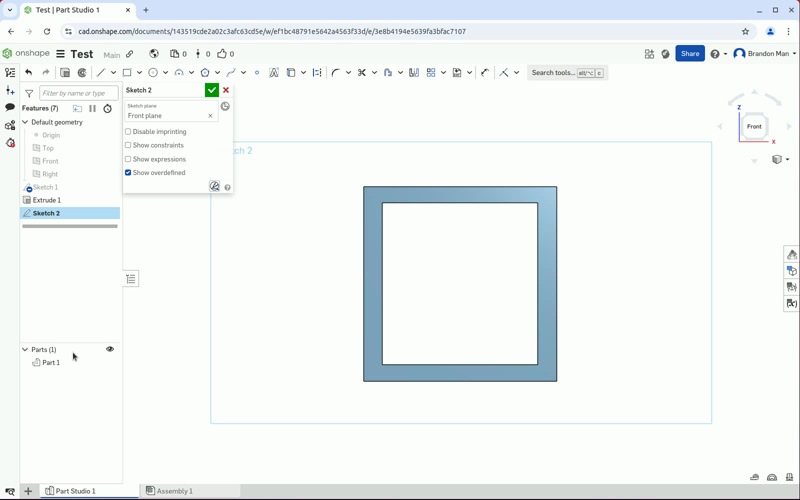
key(y)
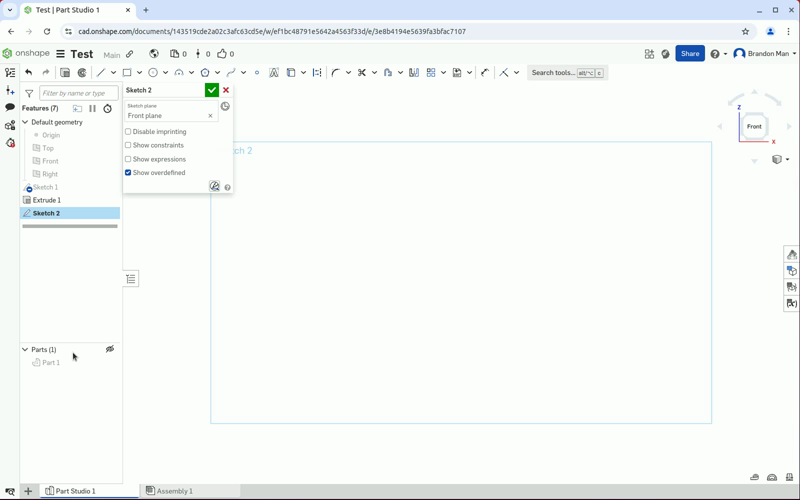
key(l)
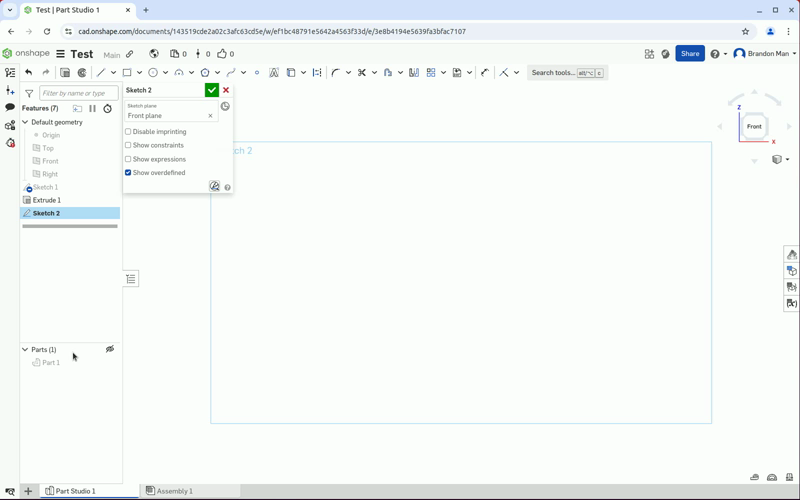
key_down(shift)
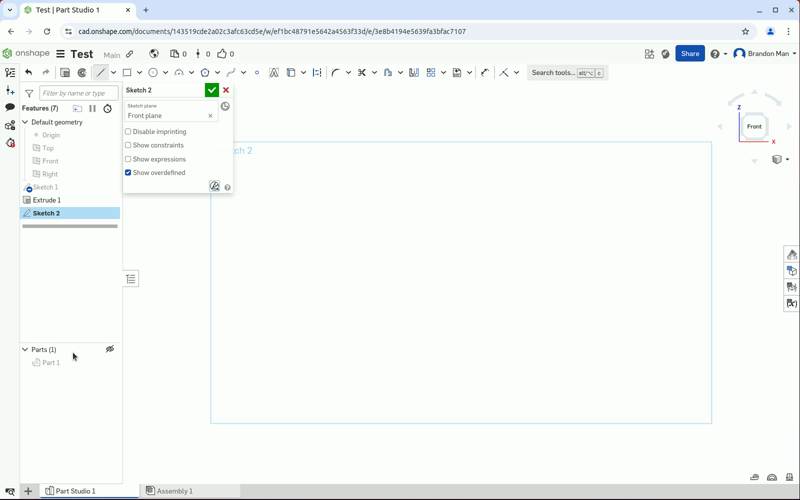
mouse_move(382, 365)
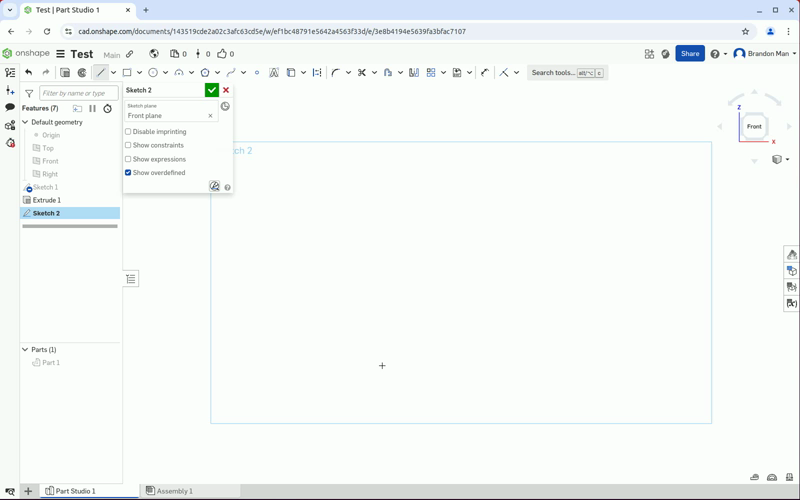
click(382, 365)
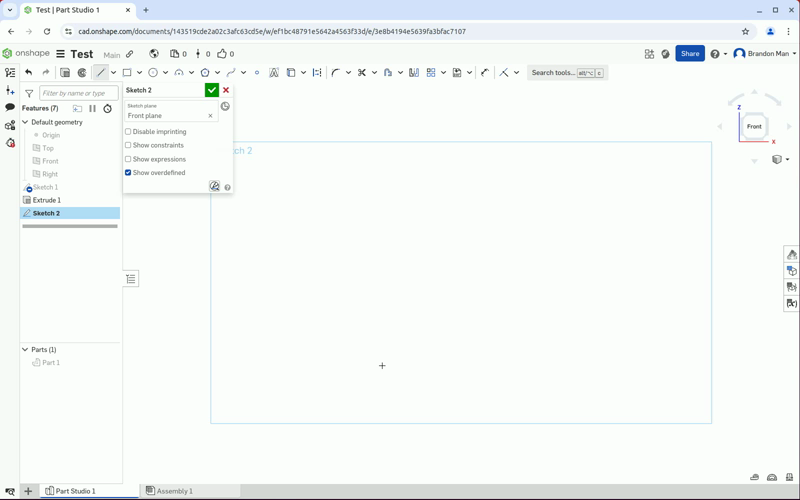
key_up(shift)
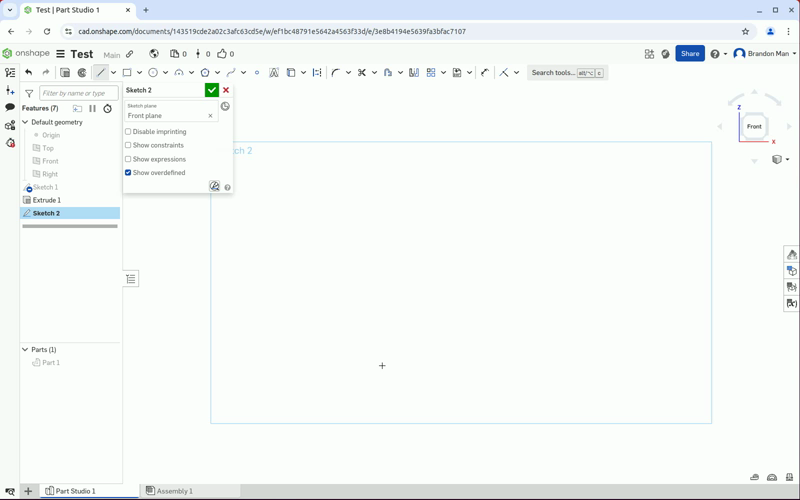
key_down(shift)
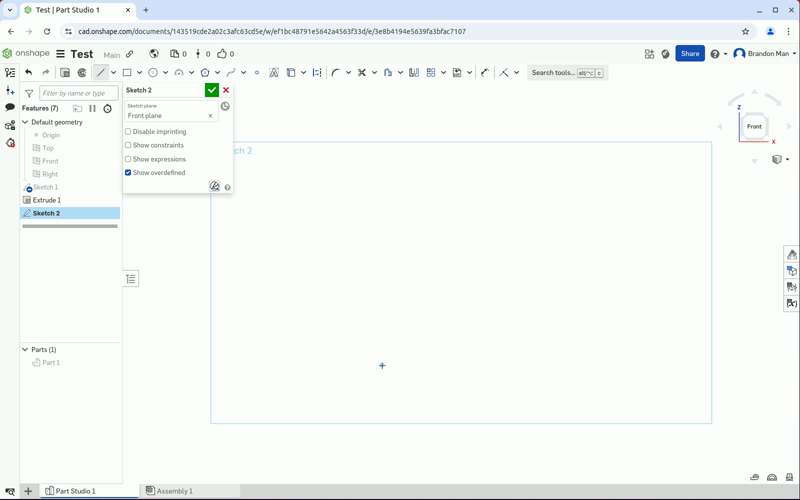
mouse_move(540, 365)
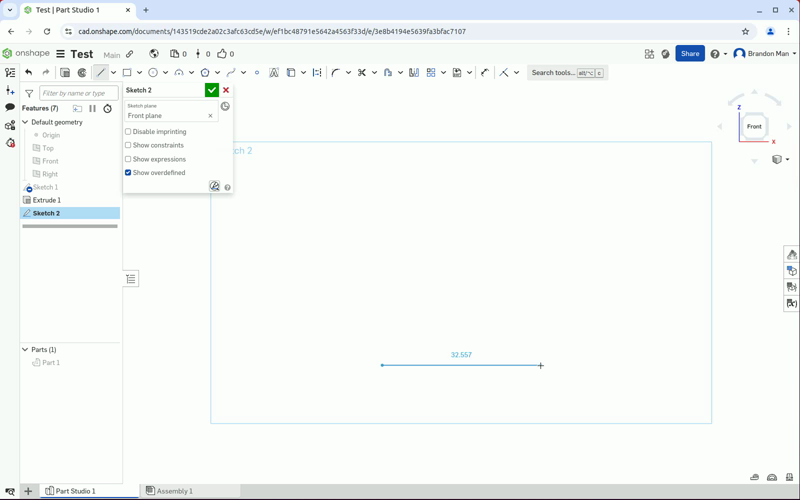
click(540, 365)
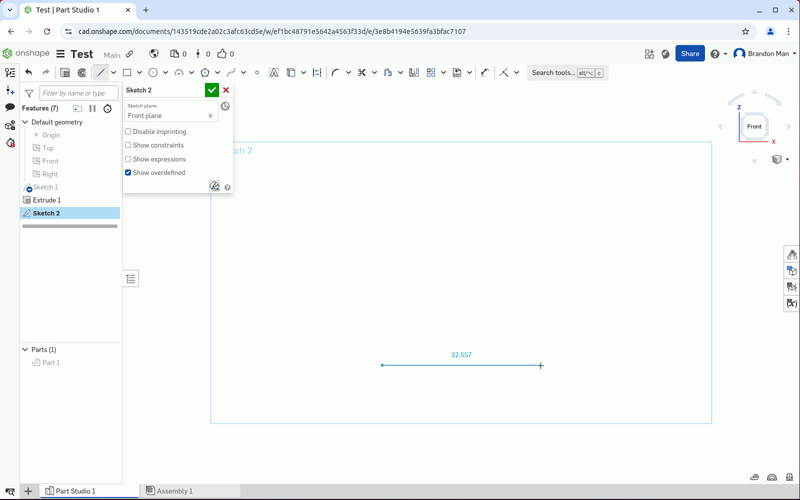
key_up(shift)
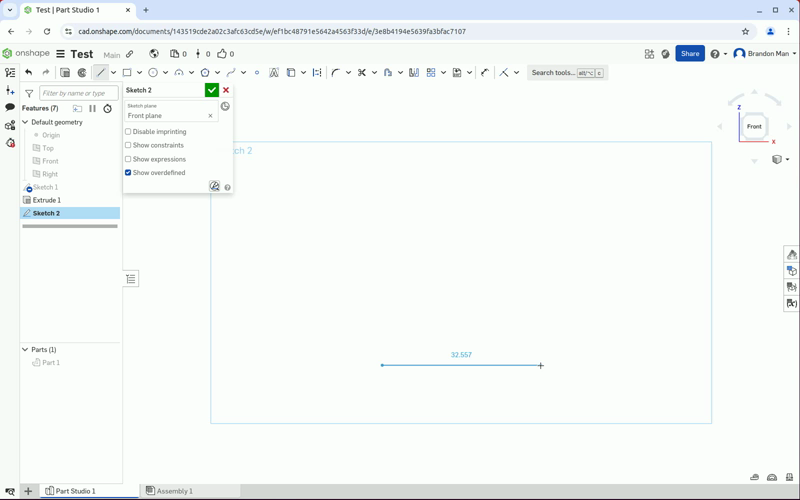
key_down(shift)
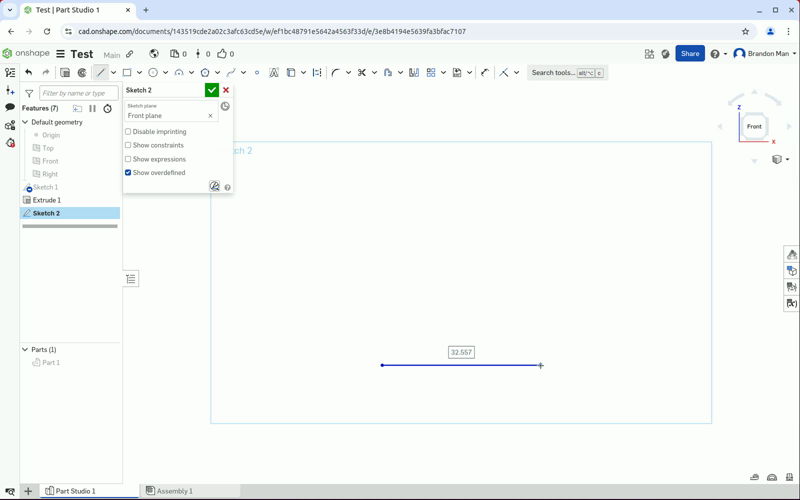
mouse_move(540, 201)
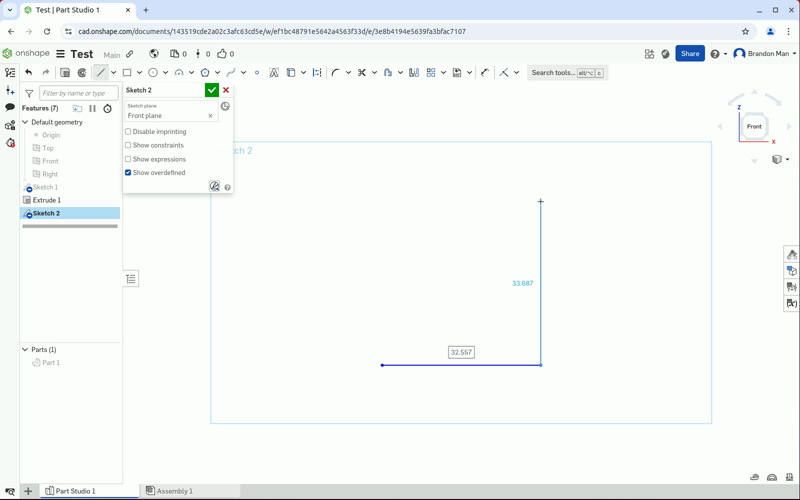
click(540, 201)
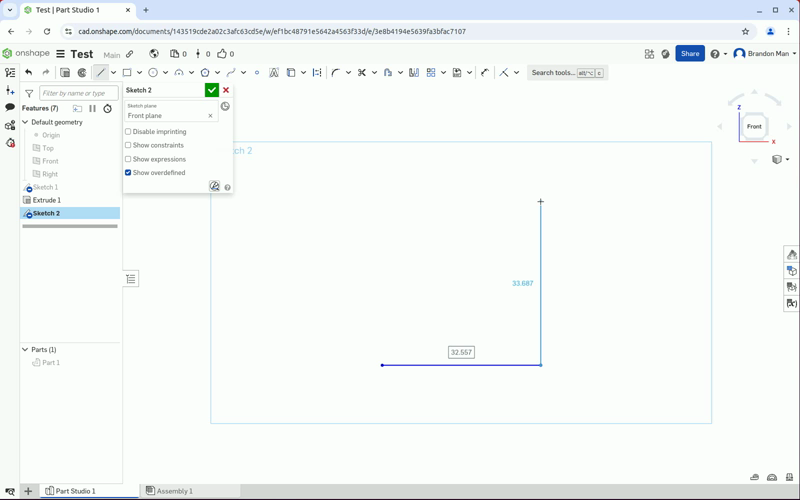
key_up(shift)
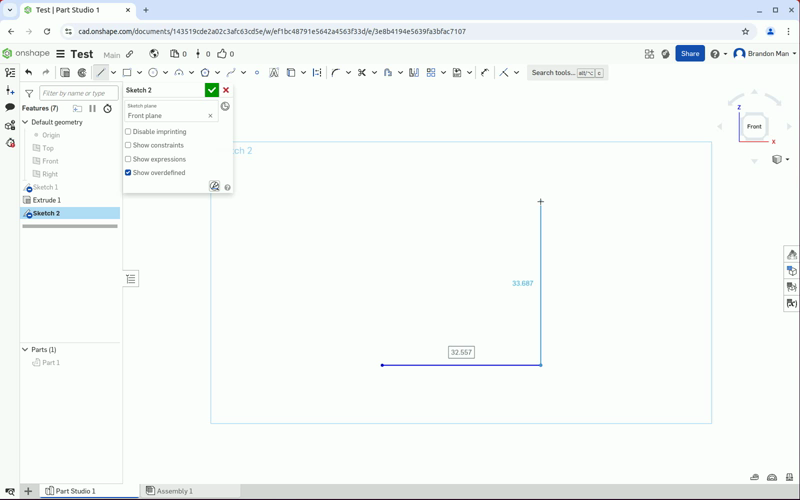
key_down(shift)
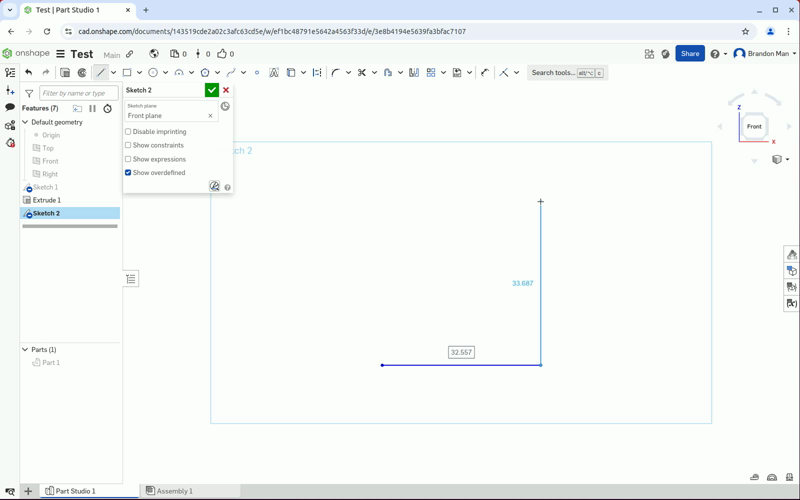
mouse_move(382, 201)
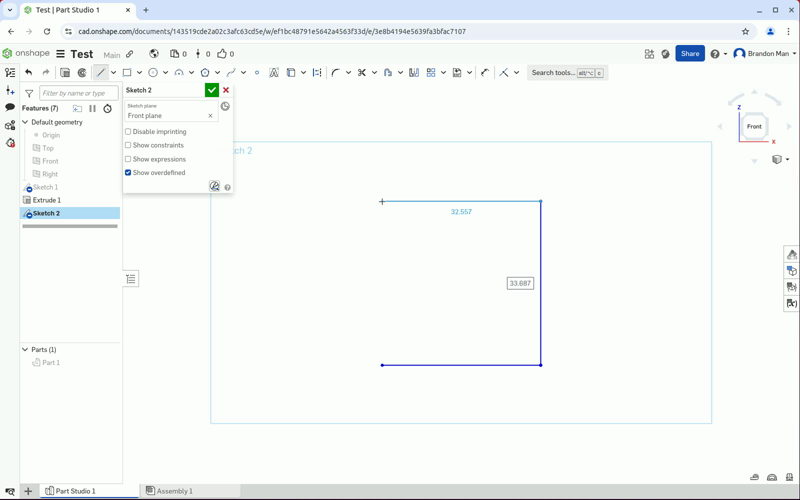
click(382, 201)
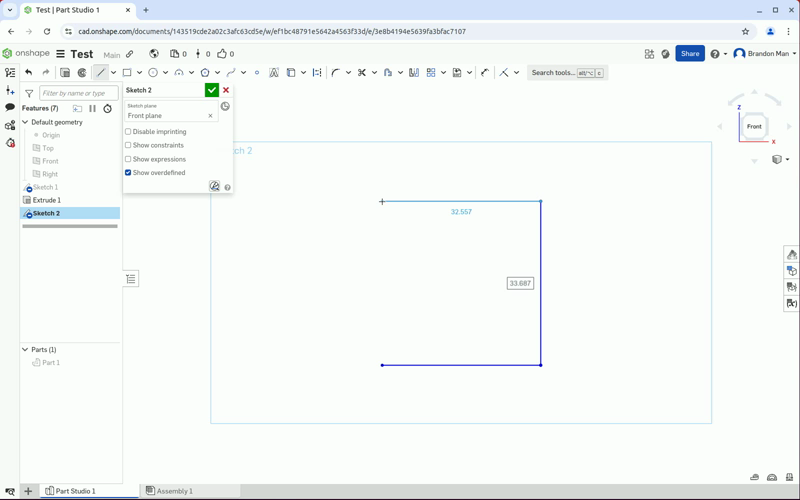
key_up(shift)
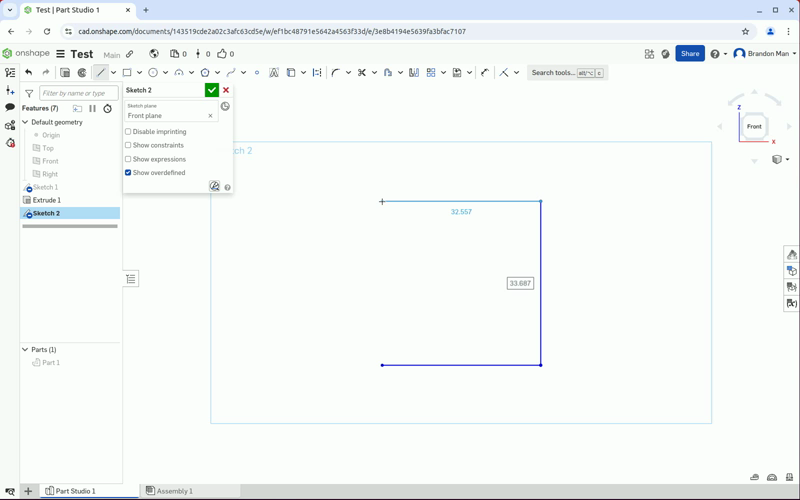
key_down(shift)
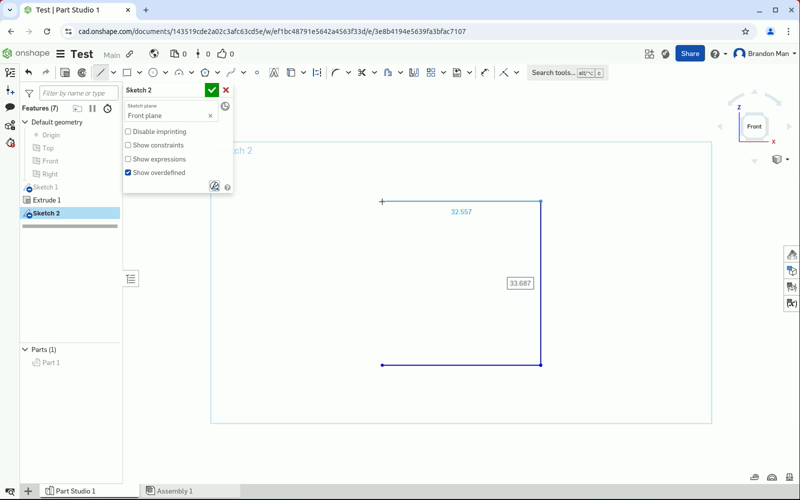
mouse_move(382, 365)
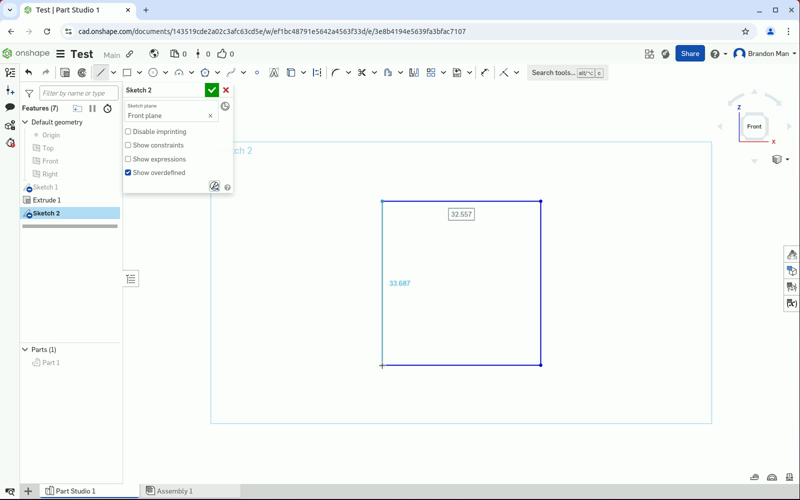
key_up(shift)
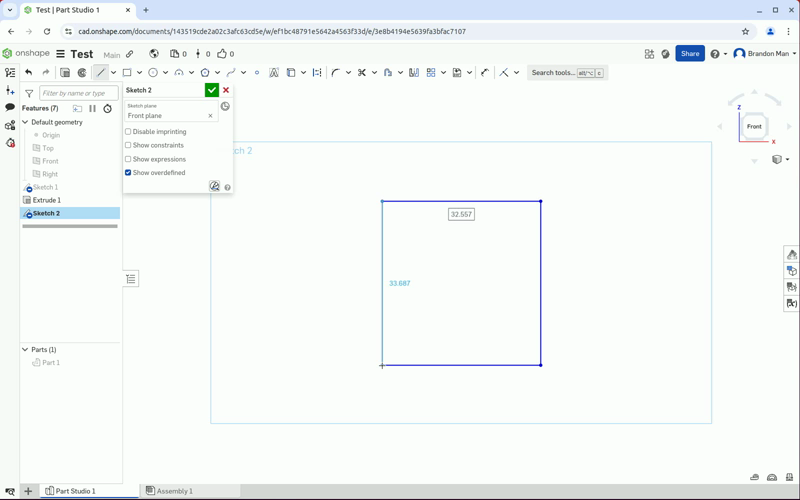
click(382, 365)
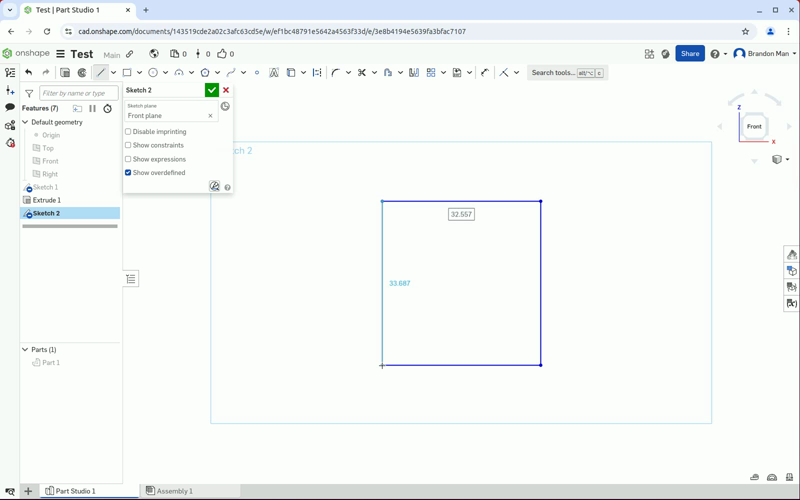
key(esc)
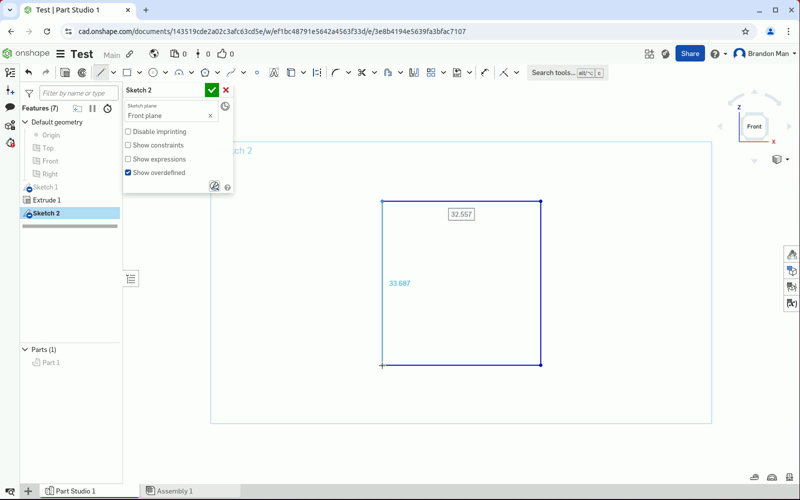
key(l)
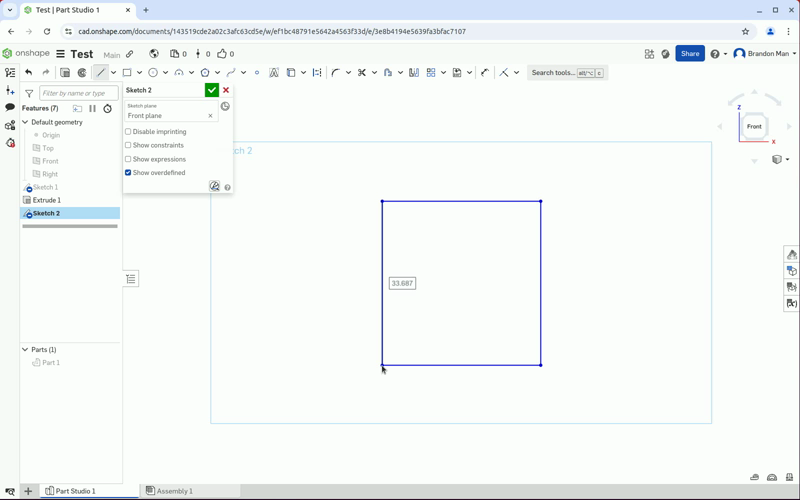
key_down(shift)
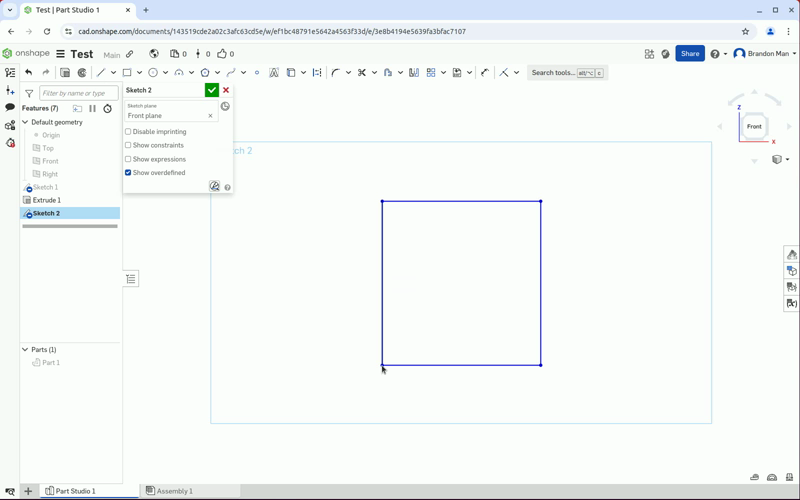
mouse_move(397, 349)
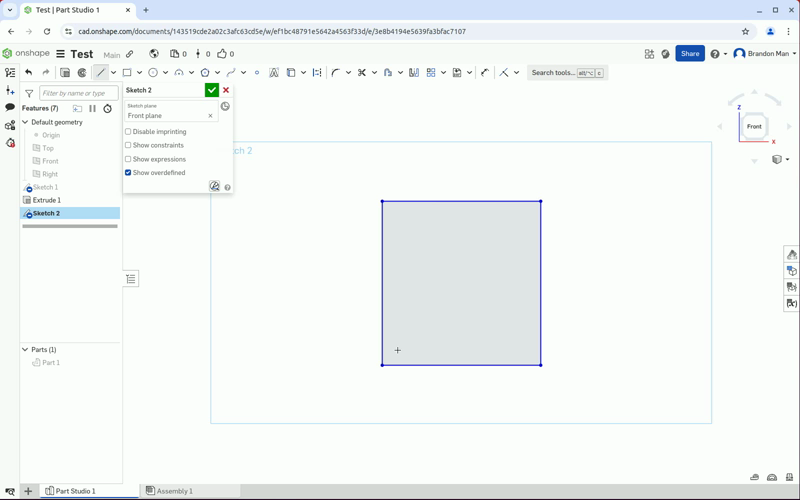
click(397, 349)
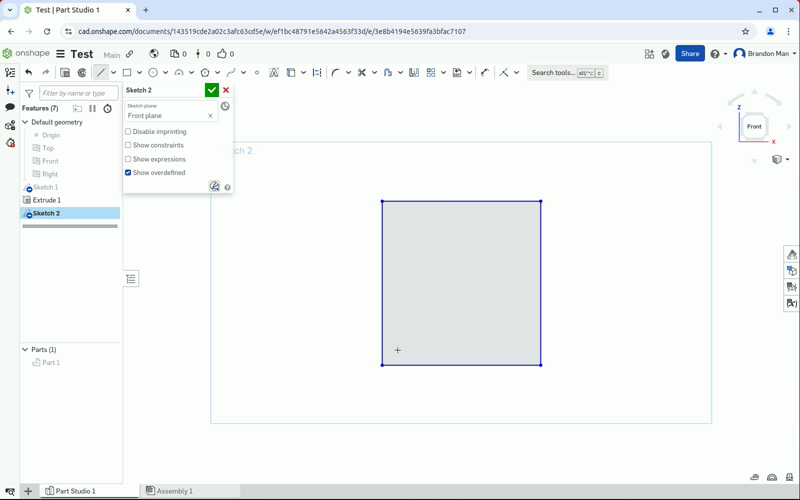
key_up(shift)
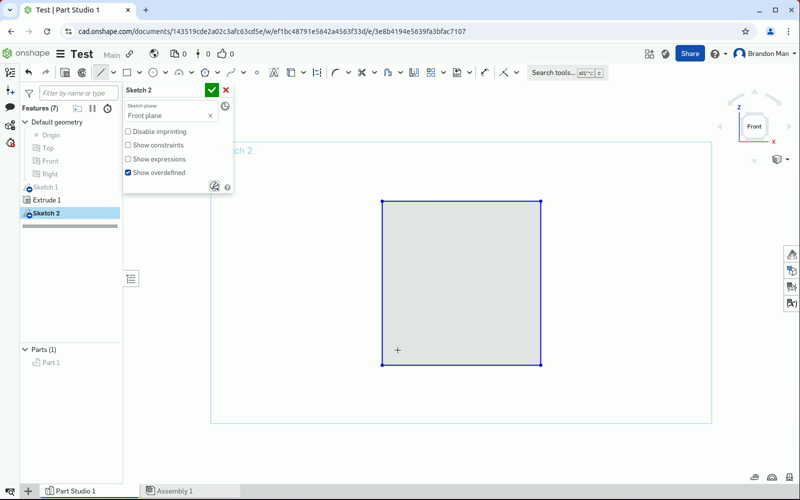
key_down(shift)
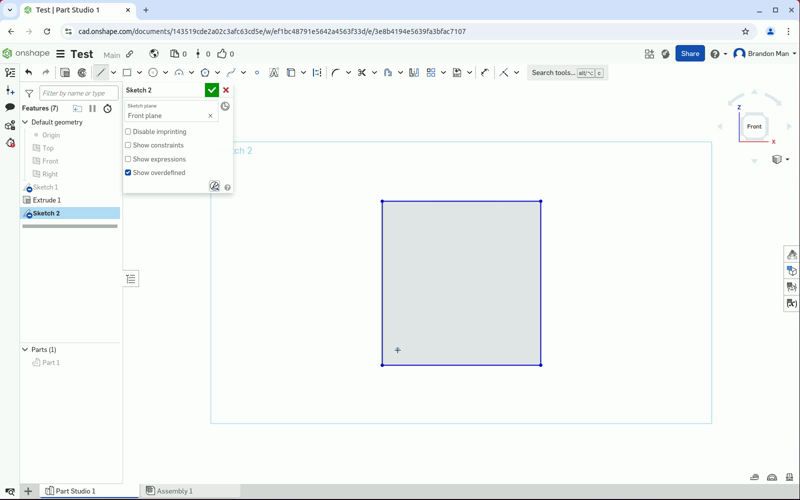
mouse_move(525, 349)
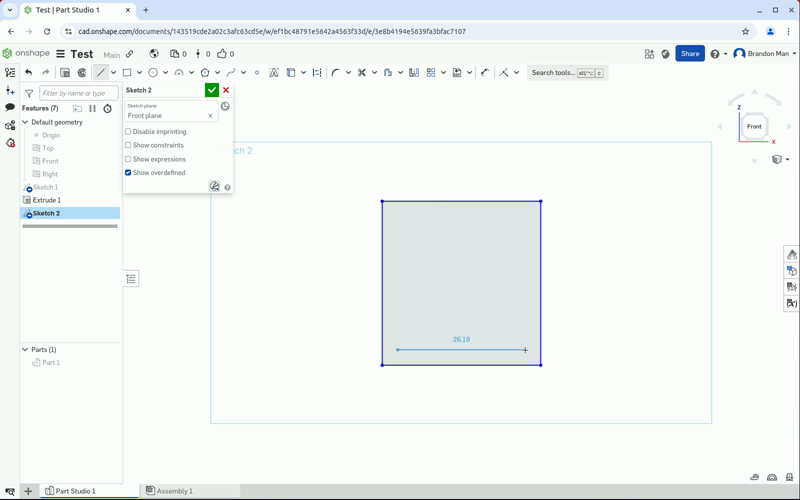
click(525, 349)
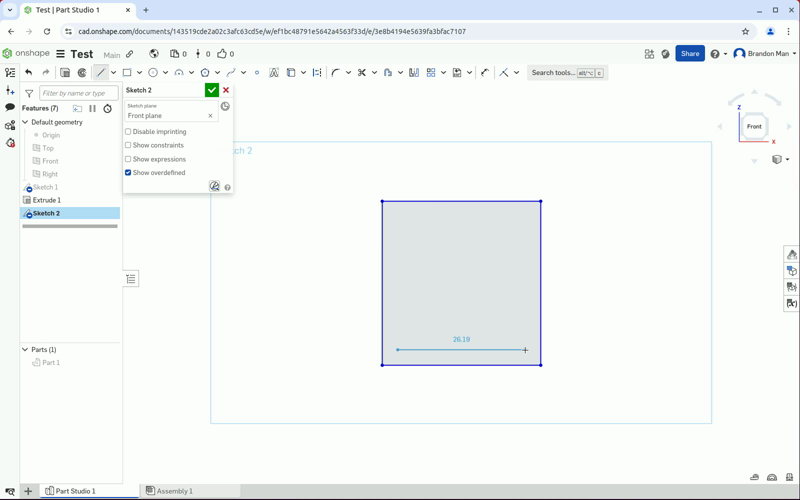
key_up(shift)
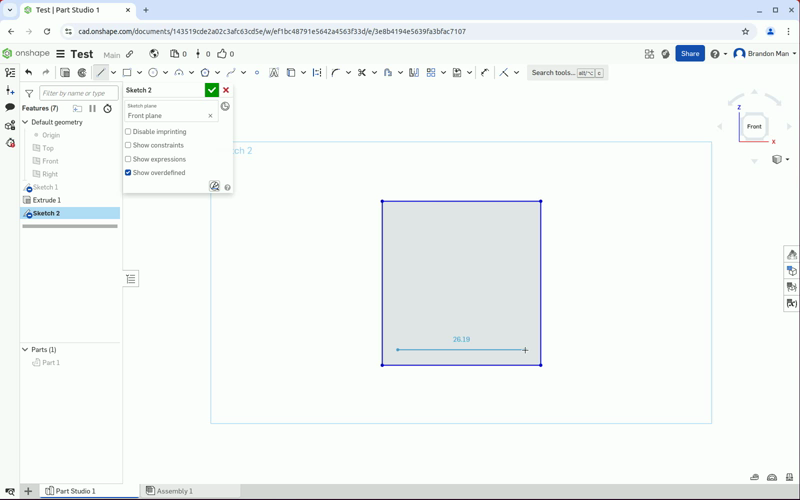
key_down(shift)
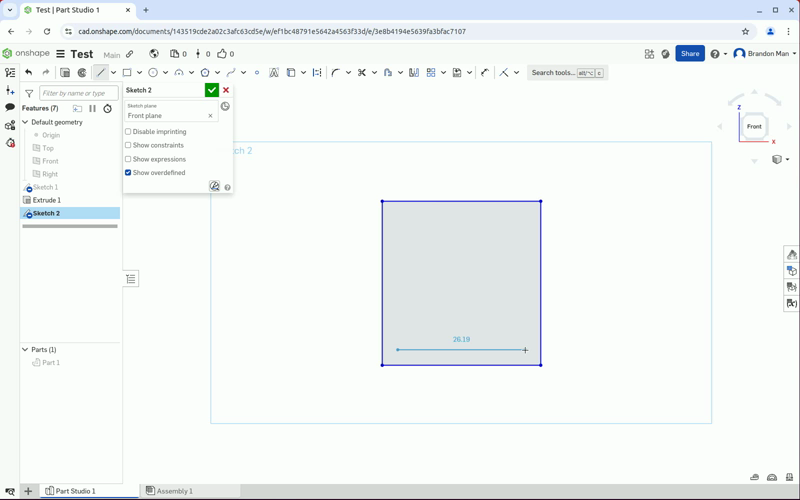
mouse_move(525, 216)
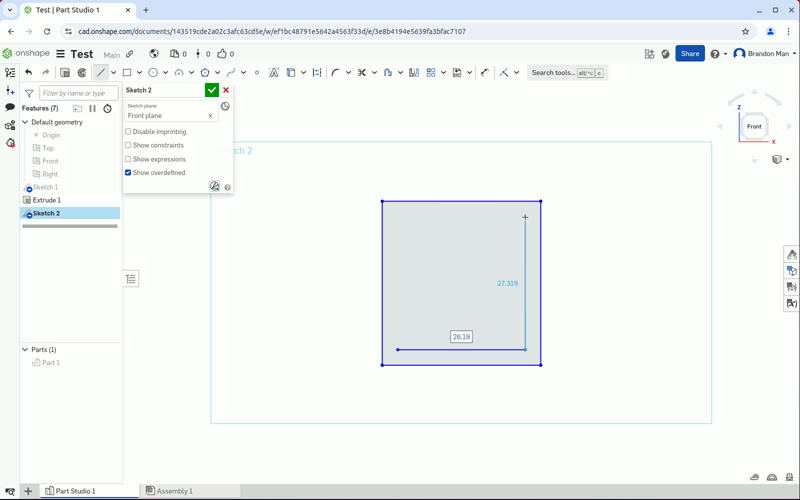
click(525, 216)
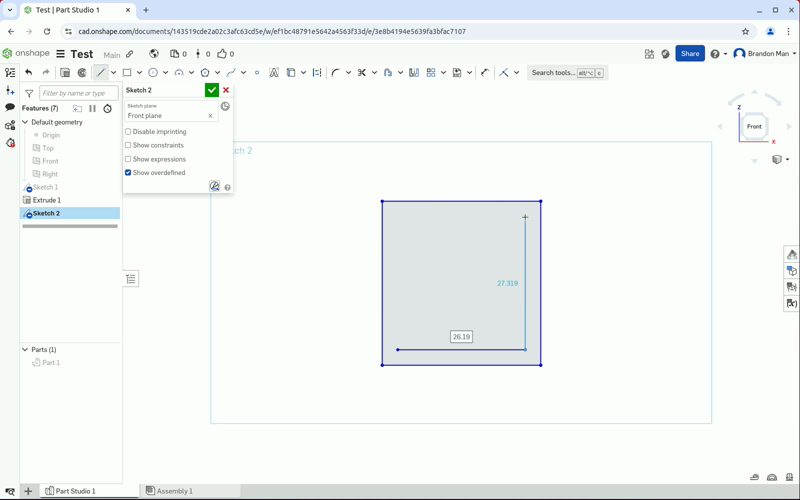
key_up(shift)
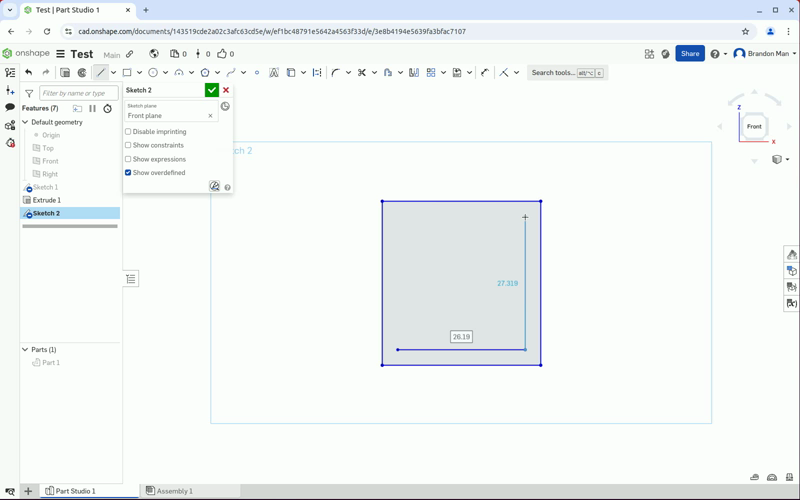
key_down(shift)
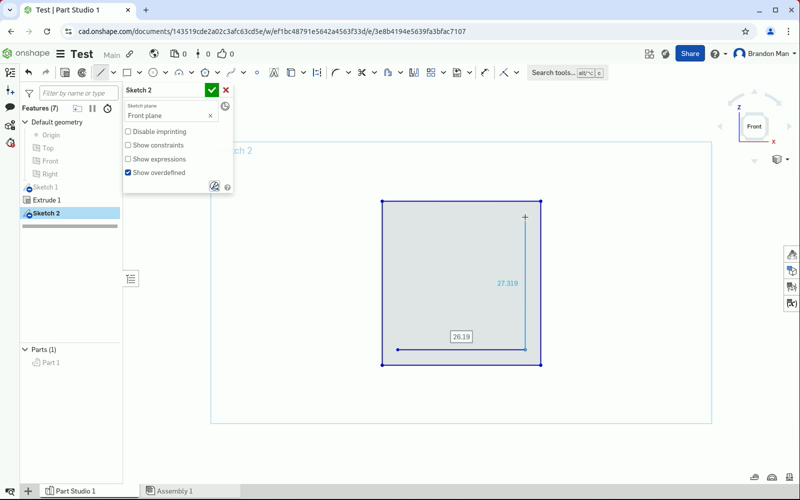
mouse_move(397, 216)
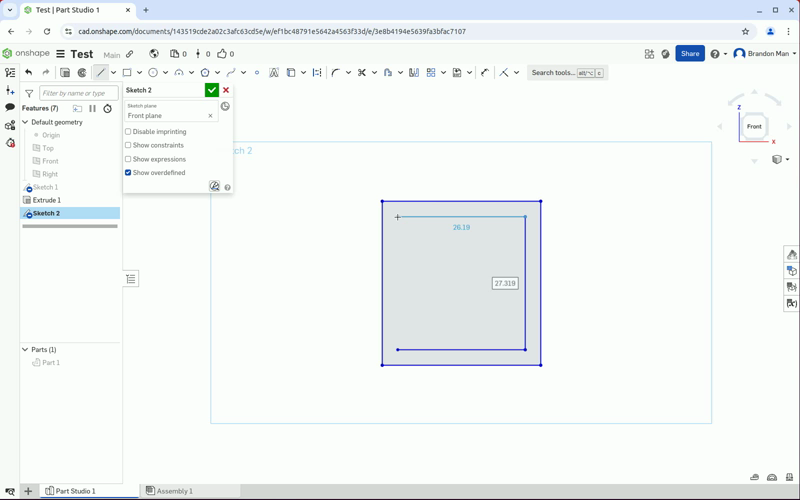
click(397, 216)
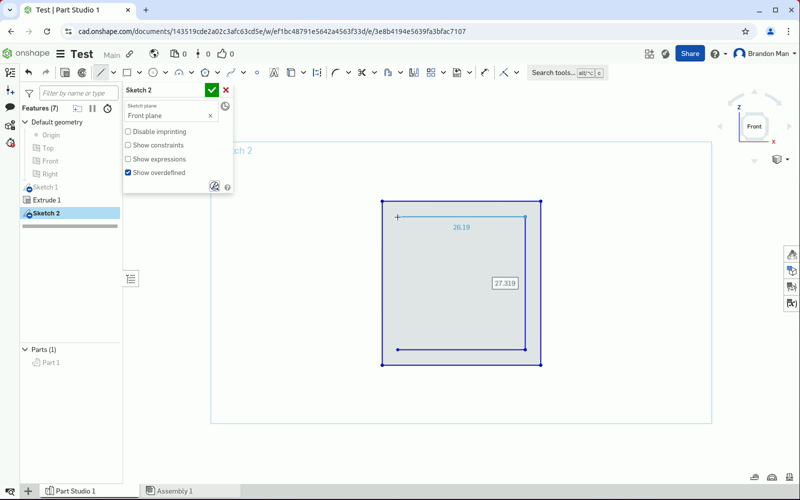
key_up(shift)
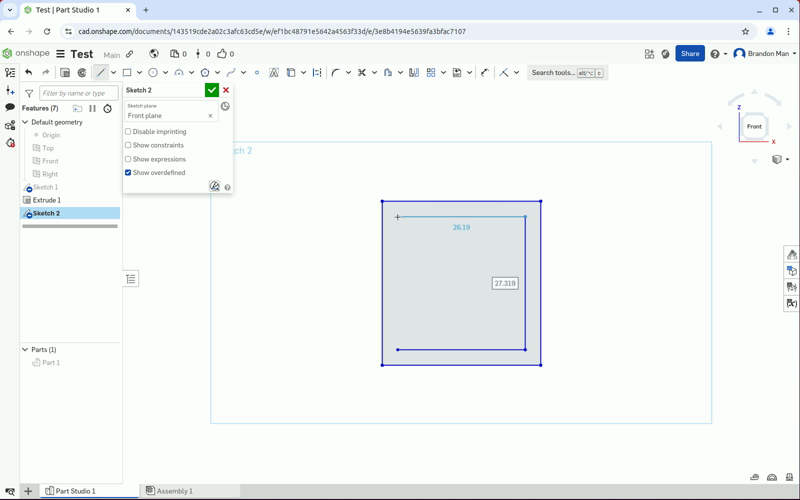
key_down(shift)
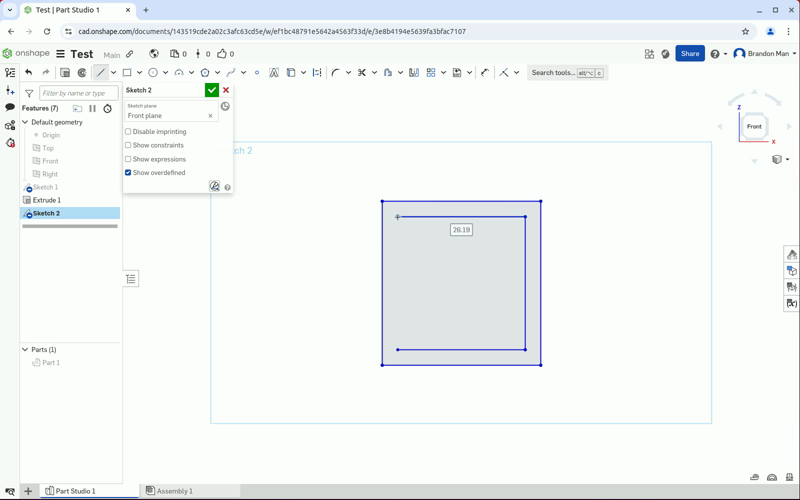
mouse_move(397, 349)
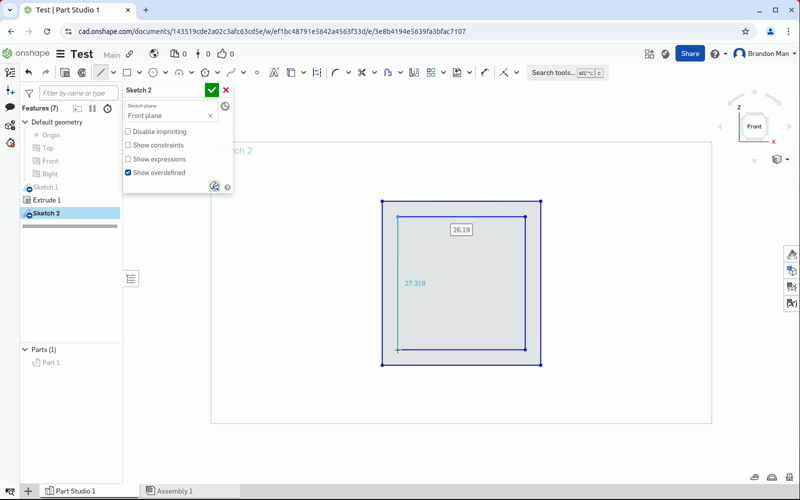
key_up(shift)
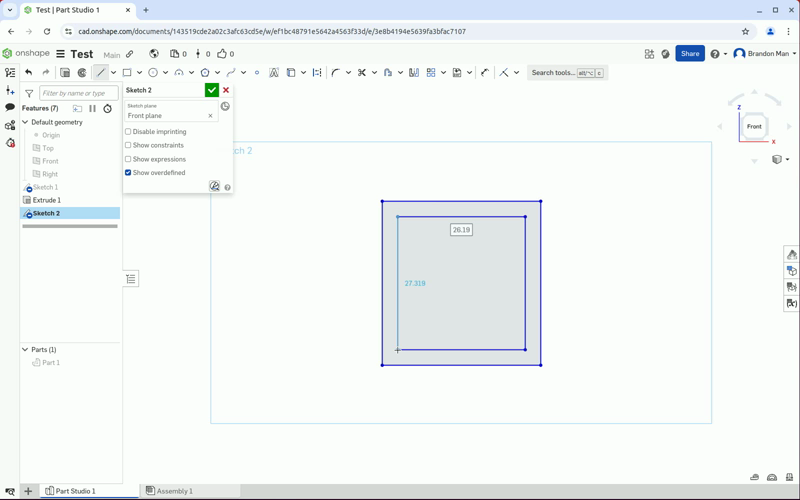
click(397, 349)
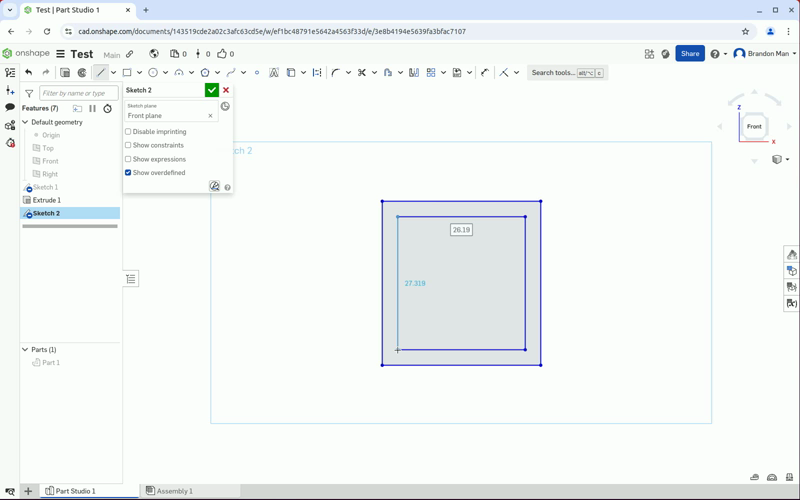
key(esc)
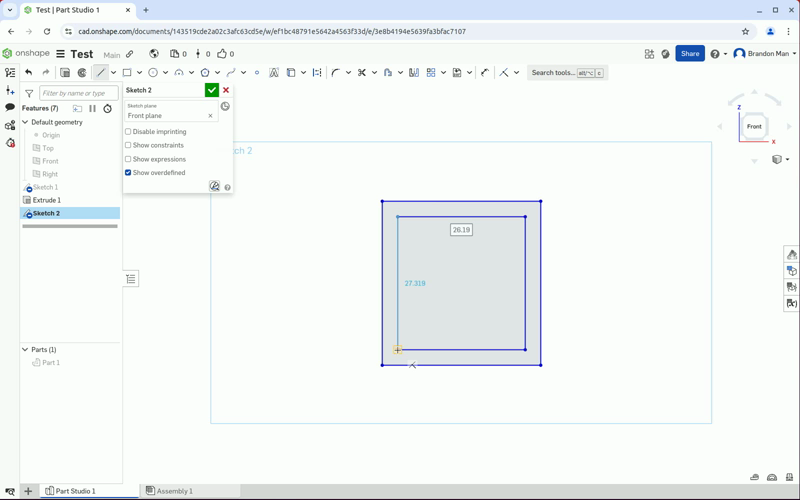
mouse_move(532, 341)
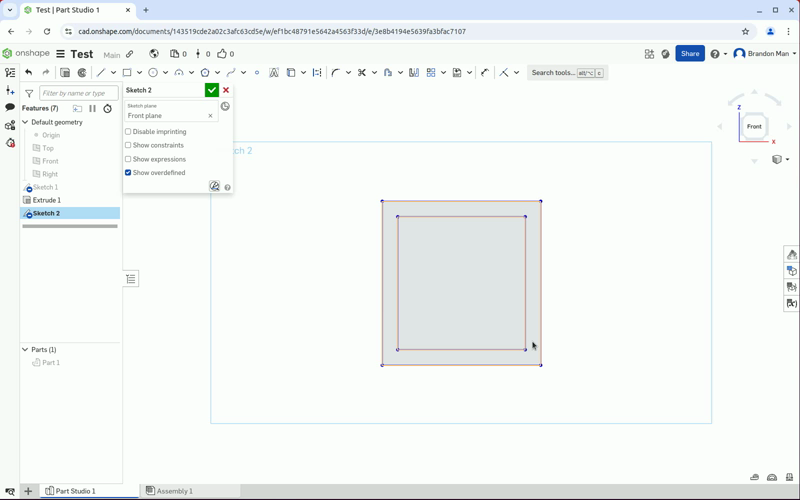
click(532, 341)
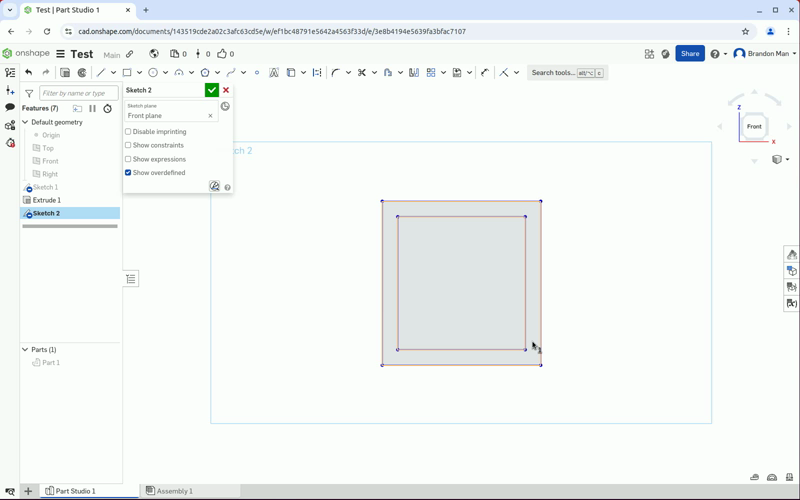
mouse_move(73, 352)
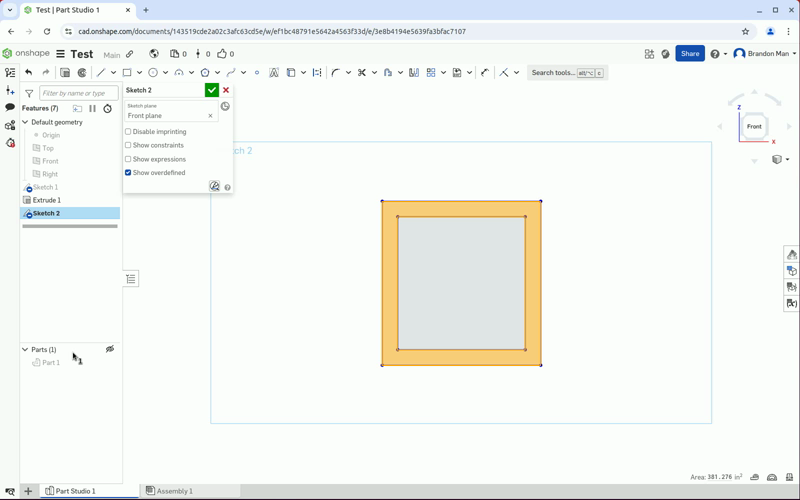
key(shift+y)
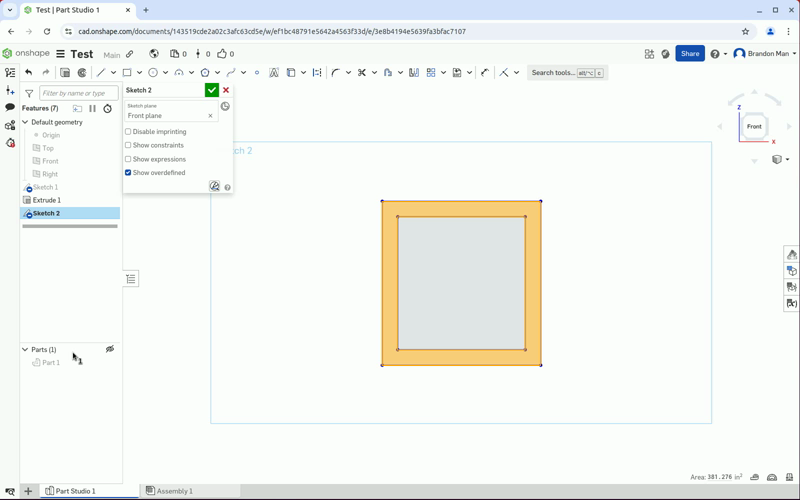
key(shift+e)
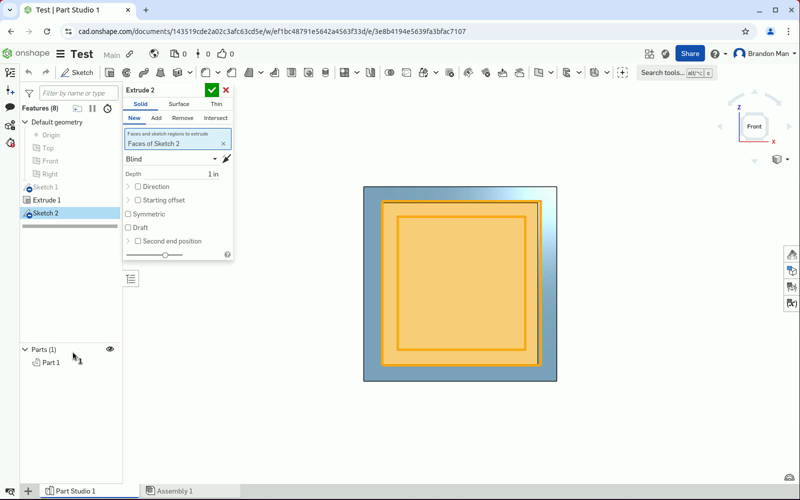
mouse_move(143, 106)
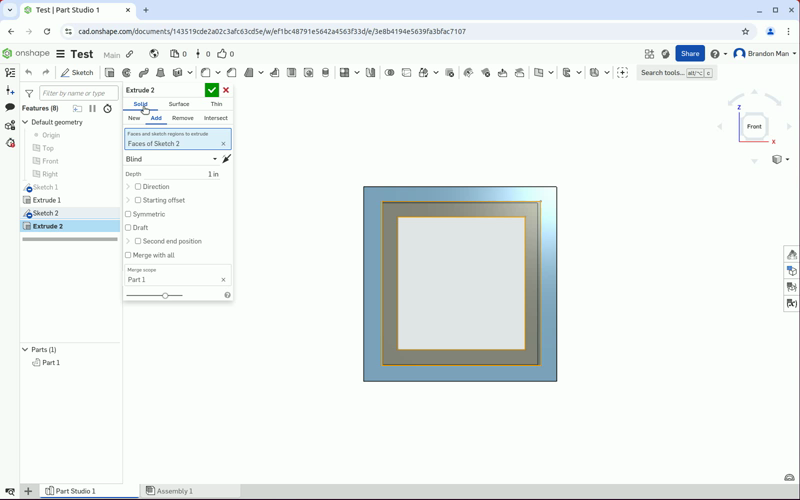
click(143, 106)
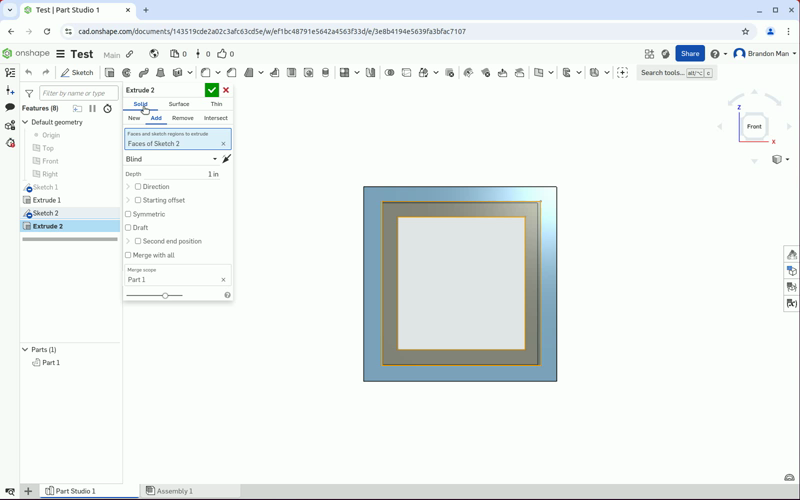
mouse_move(137, 120)
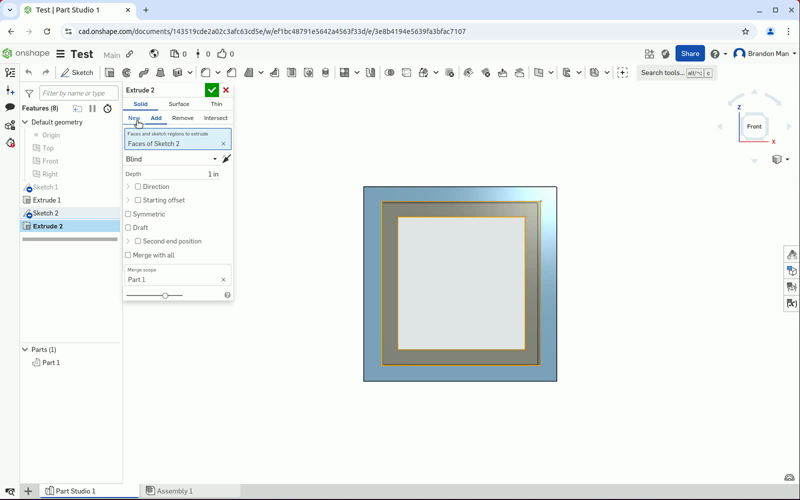
click(137, 120)
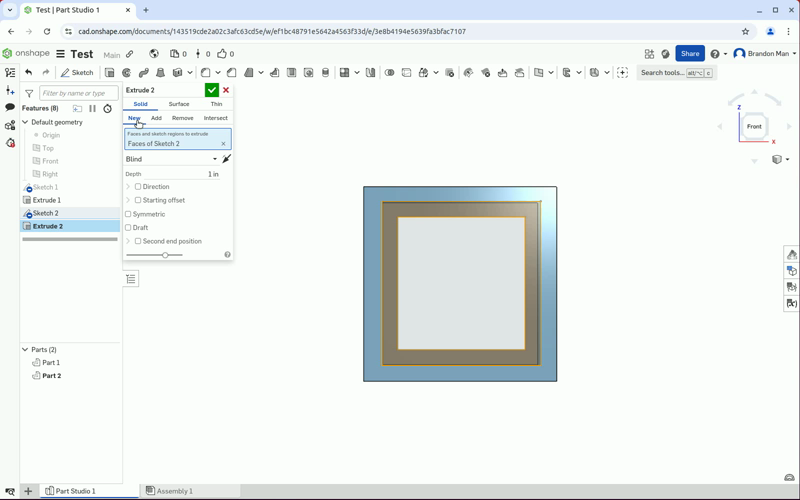
key(tab, 4)
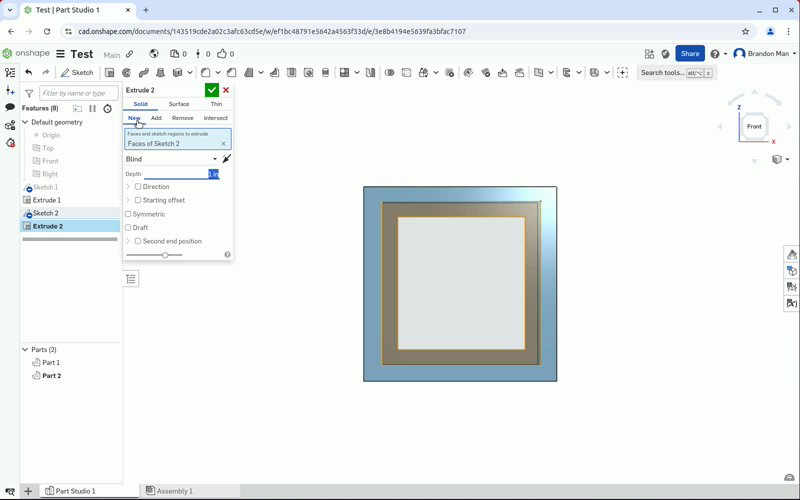
text(9.147)
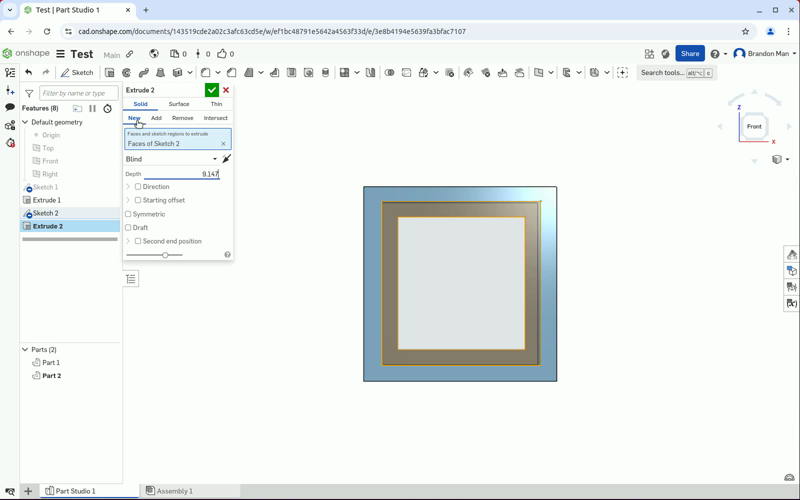
key(enter)
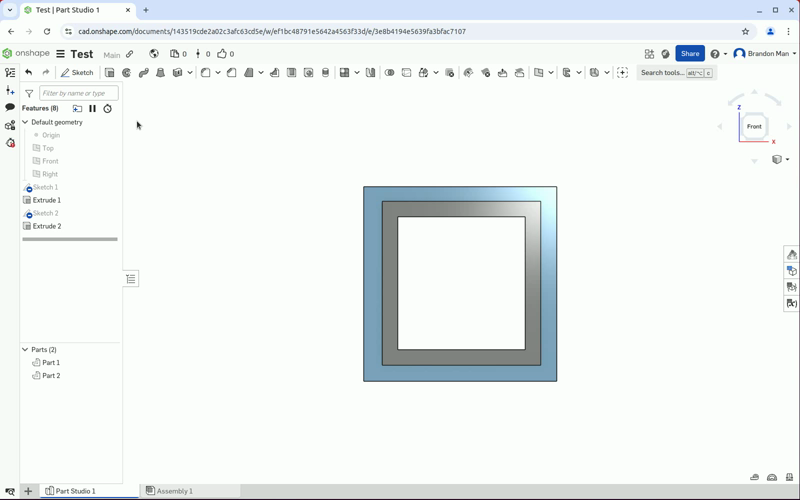
key(shift+h)
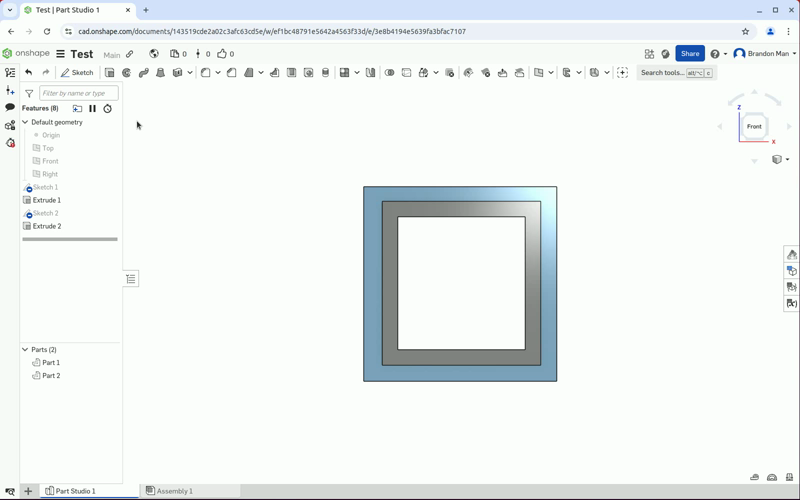
key(shift+h)
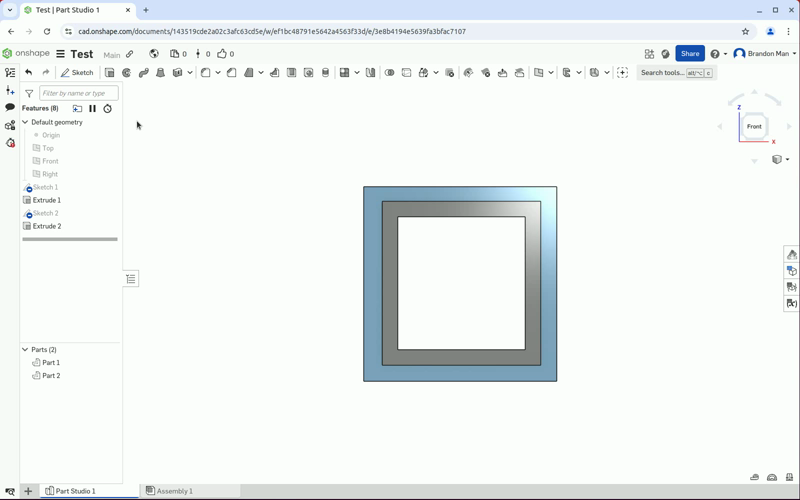
mouse_move(73, 189)
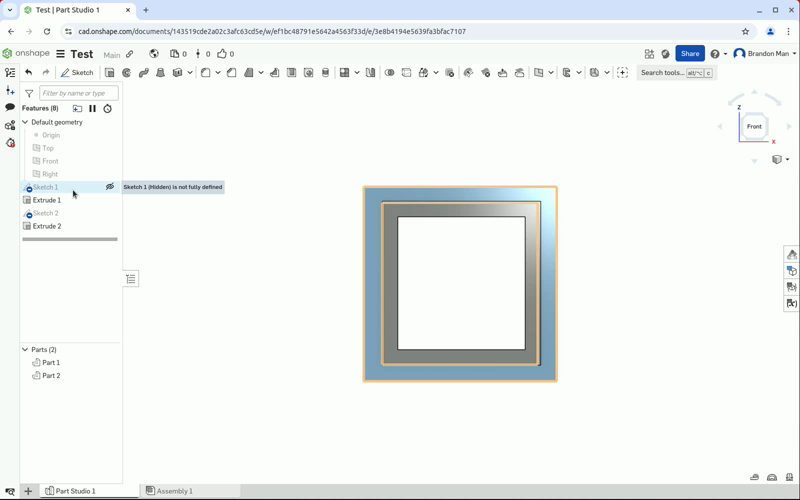
click(73, 189)
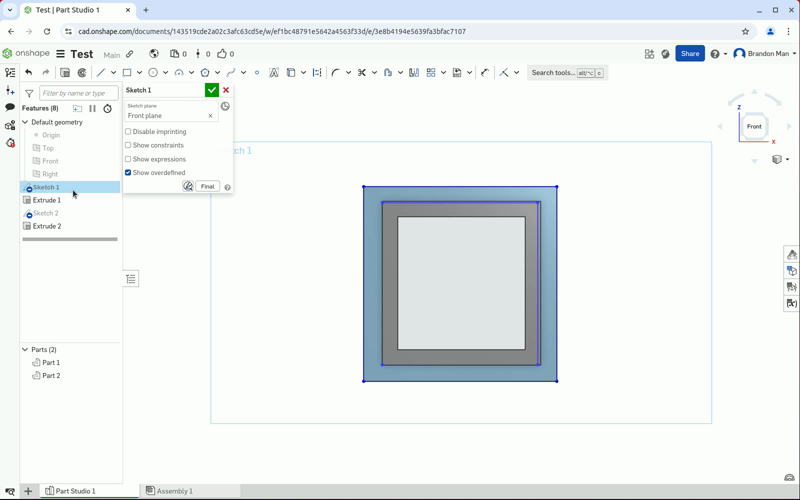
mouse_move(229, 92)
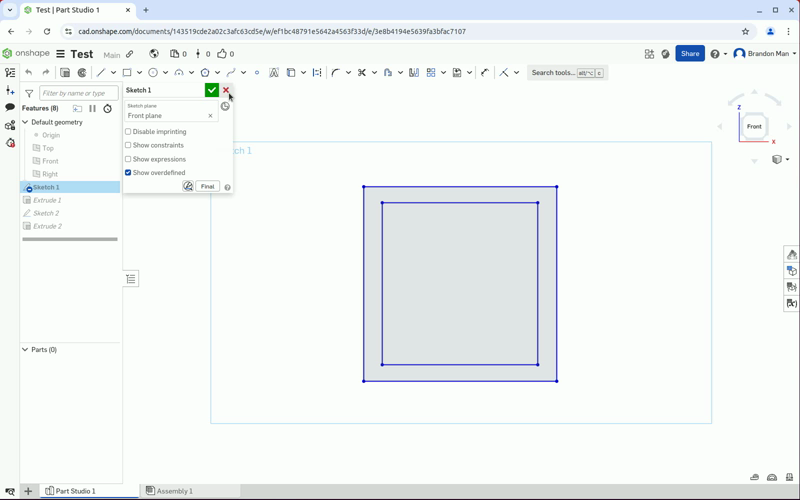
click(229, 92)
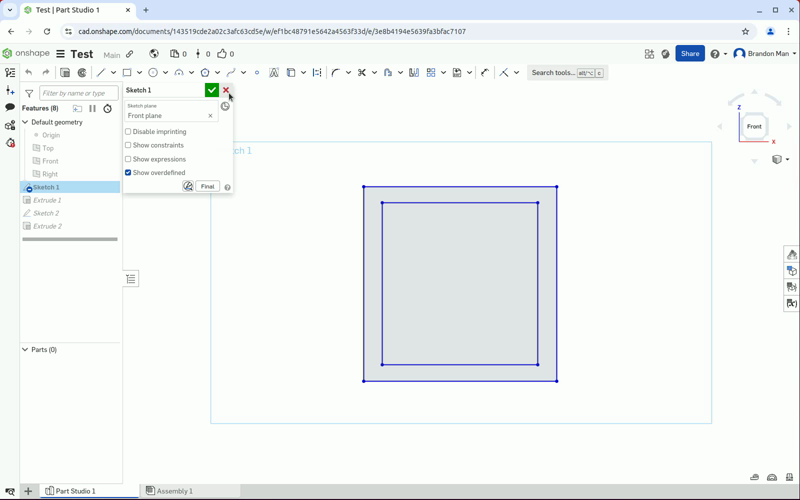
key(shift+s)
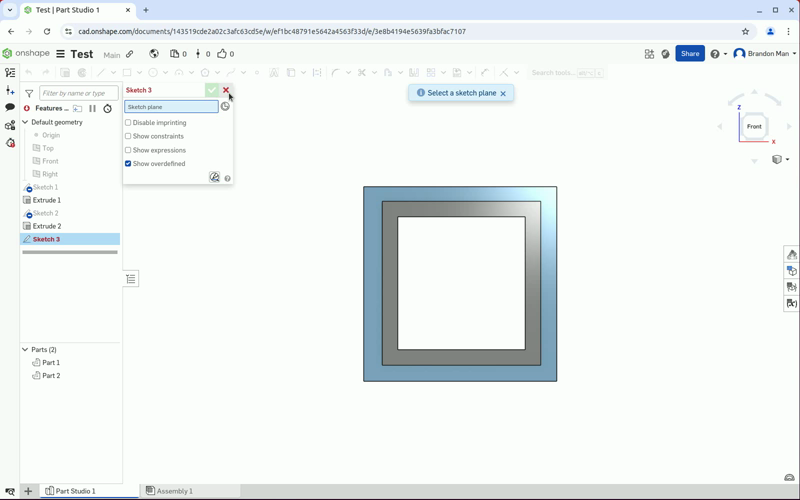
mouse_move(73, 163)
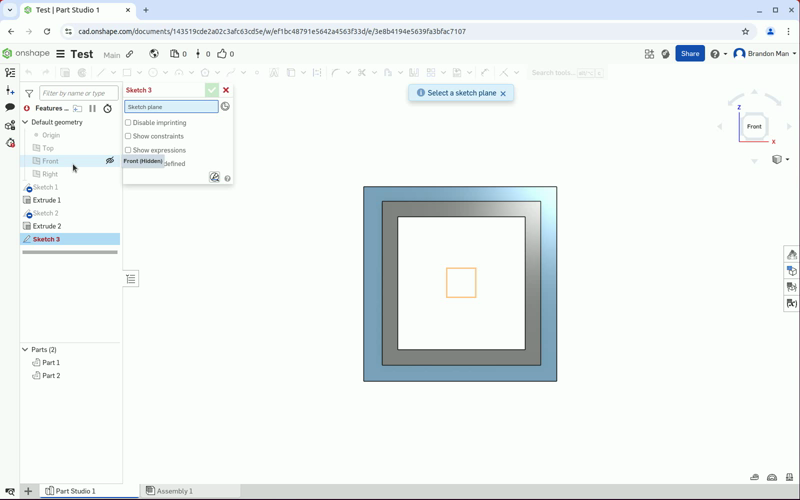
click(73, 163)
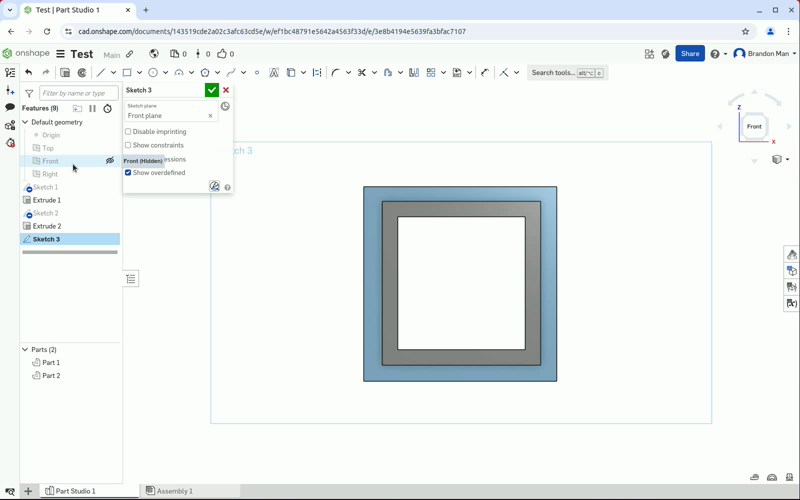
mouse_move(73, 352)
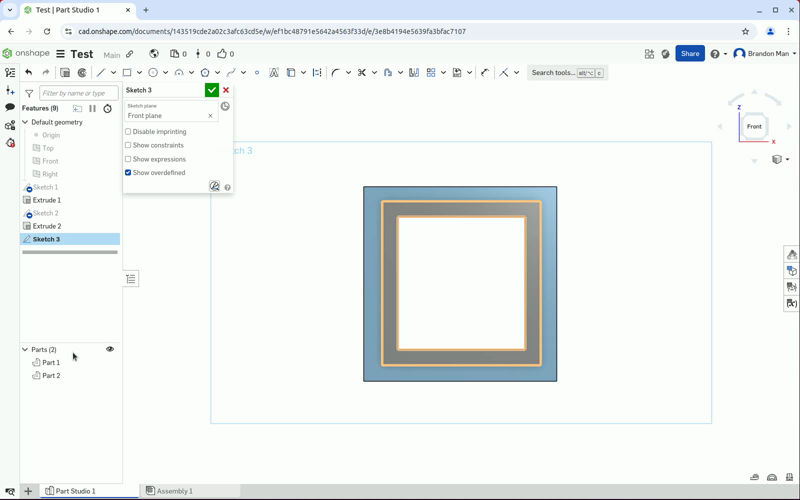
key(y)
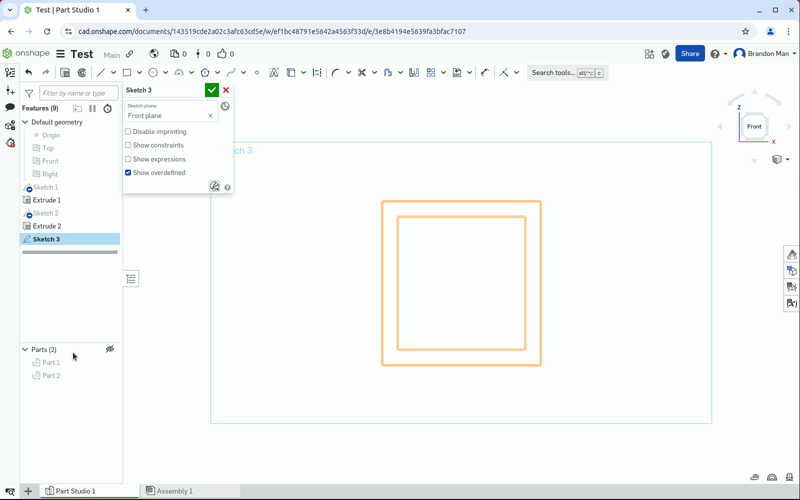
key(l)
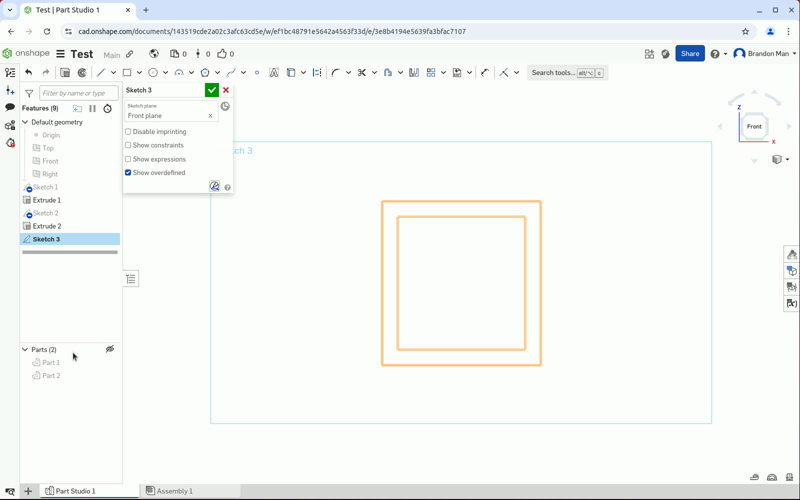
key_down(shift)
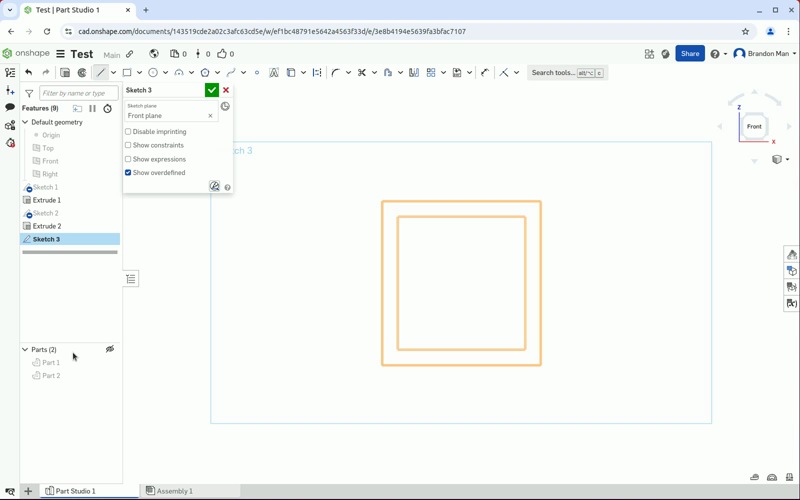
mouse_move(397, 349)
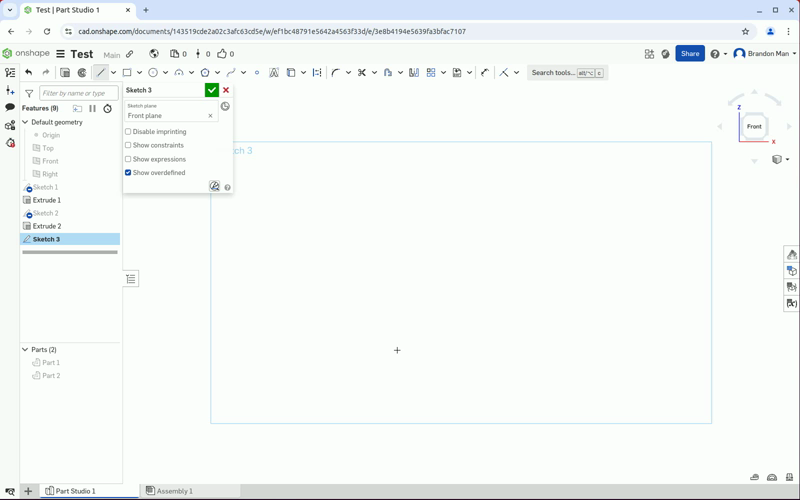
click(397, 349)
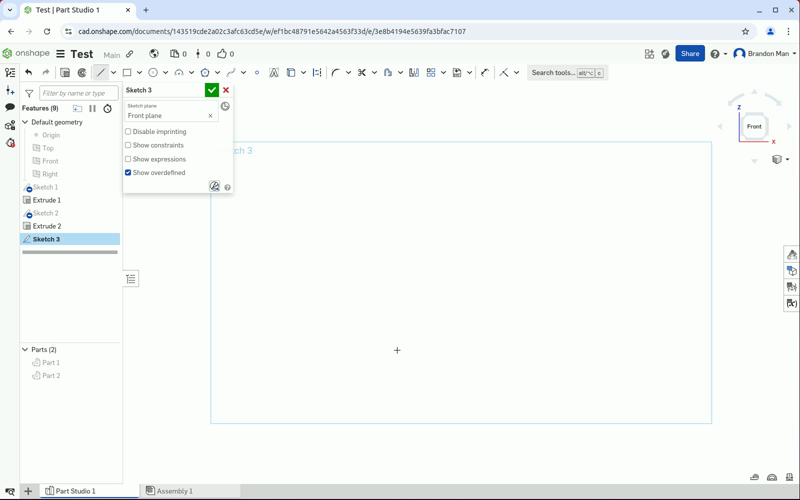
key_up(shift)
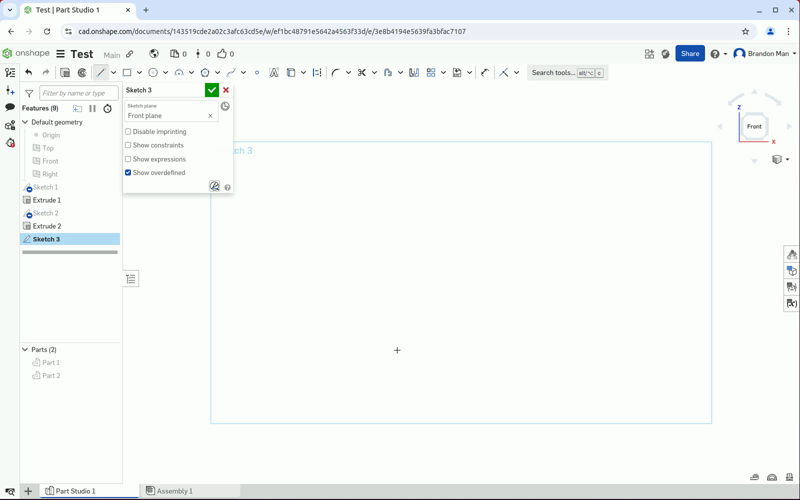
key_down(shift)
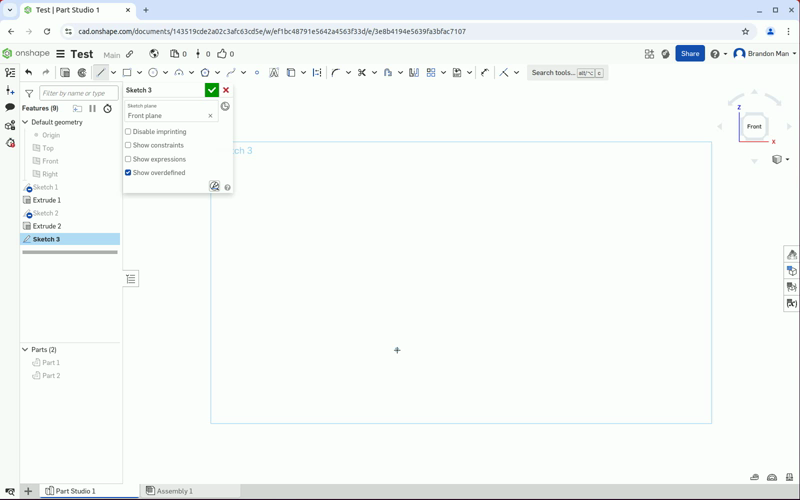
mouse_move(523, 349)
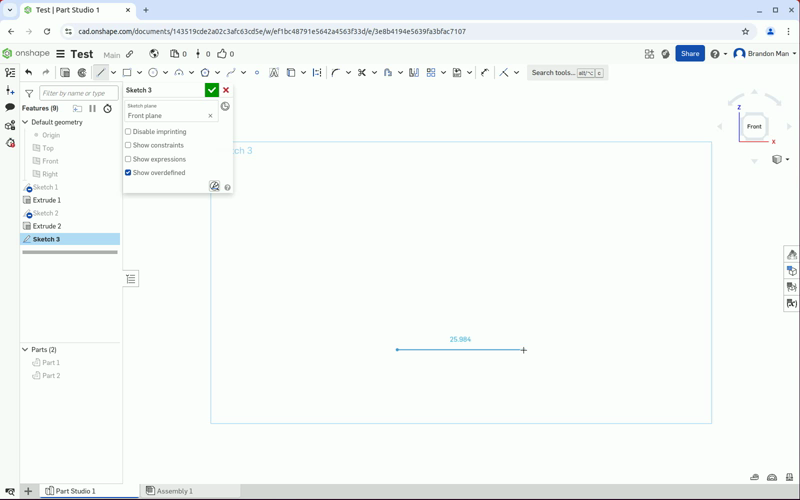
click(523, 349)
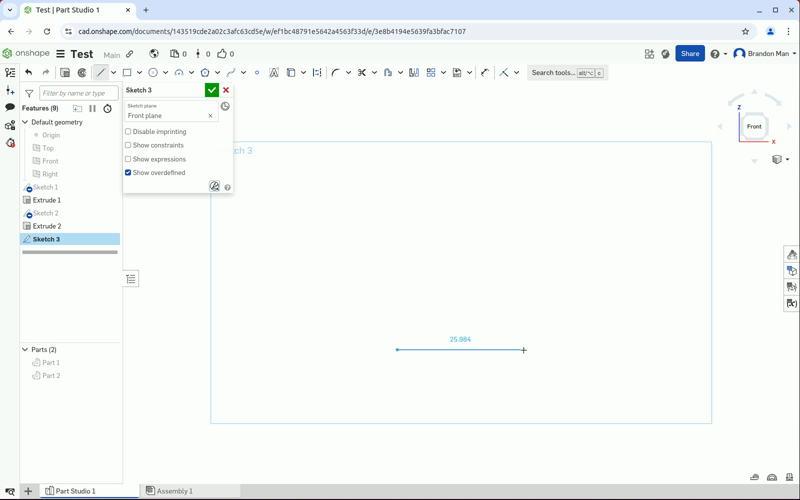
key_up(shift)
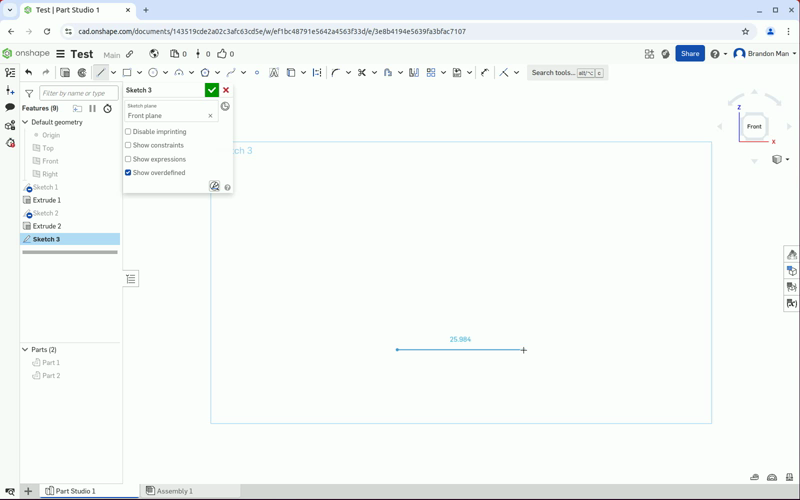
key_down(shift)
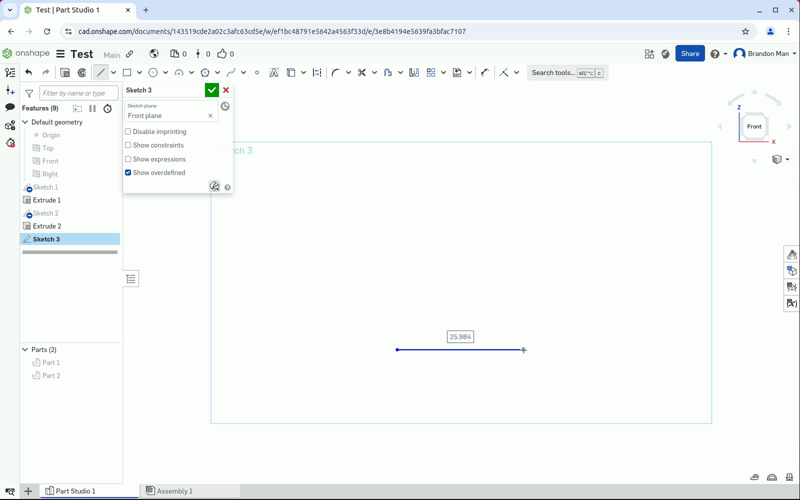
mouse_move(523, 216)
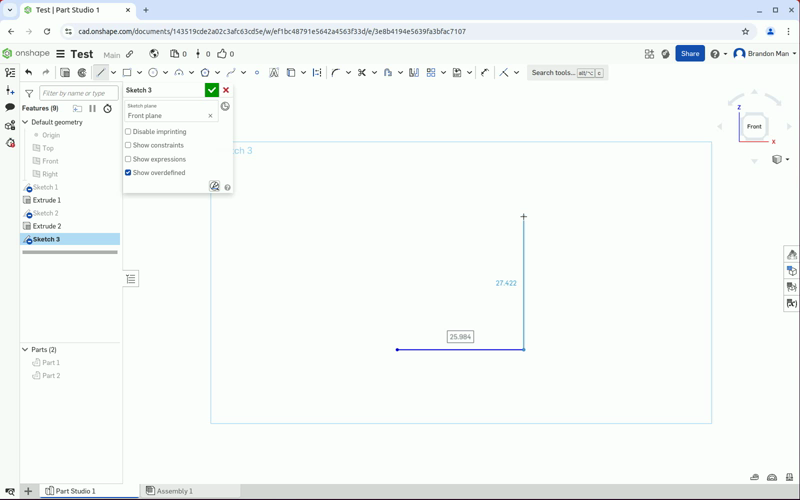
click(523, 216)
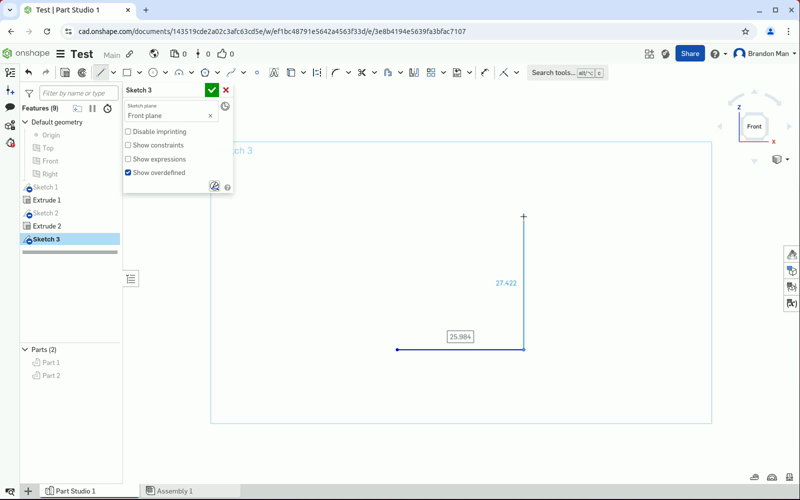
key_up(shift)
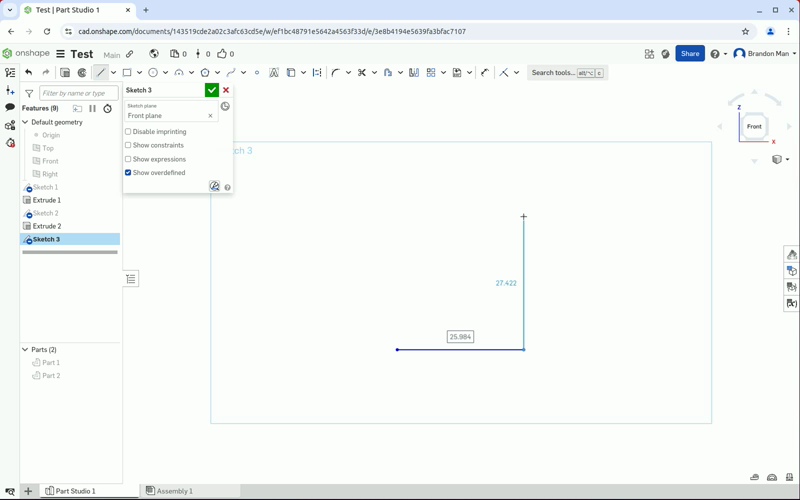
key_down(shift)
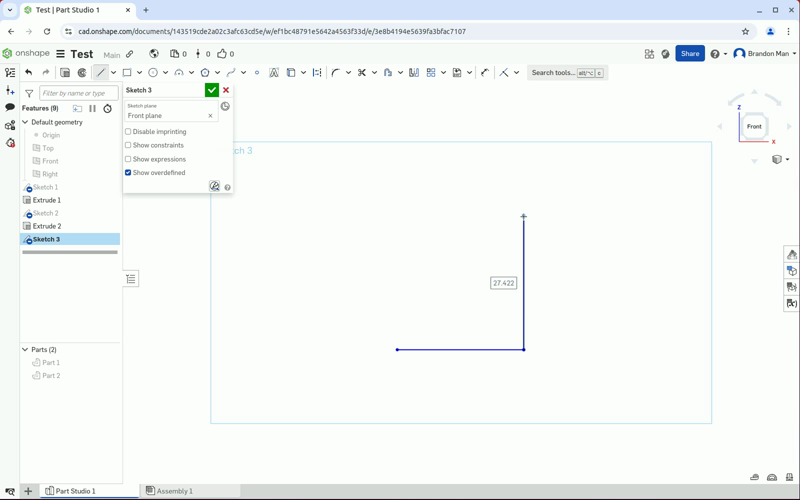
mouse_move(397, 216)
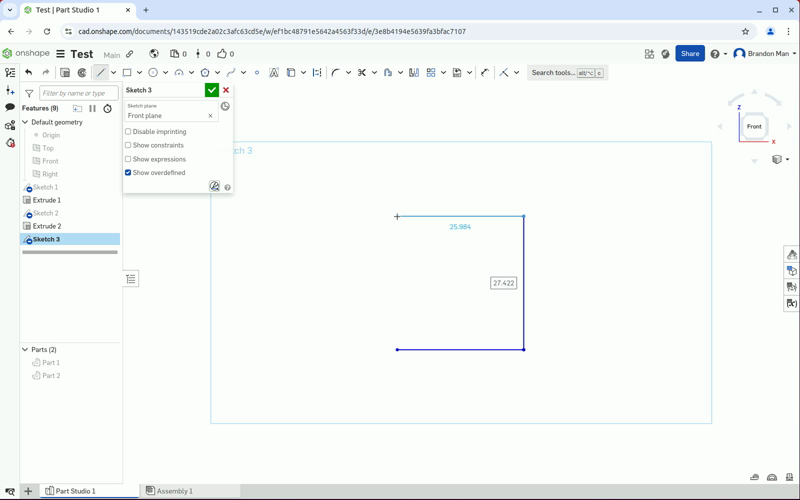
click(397, 216)
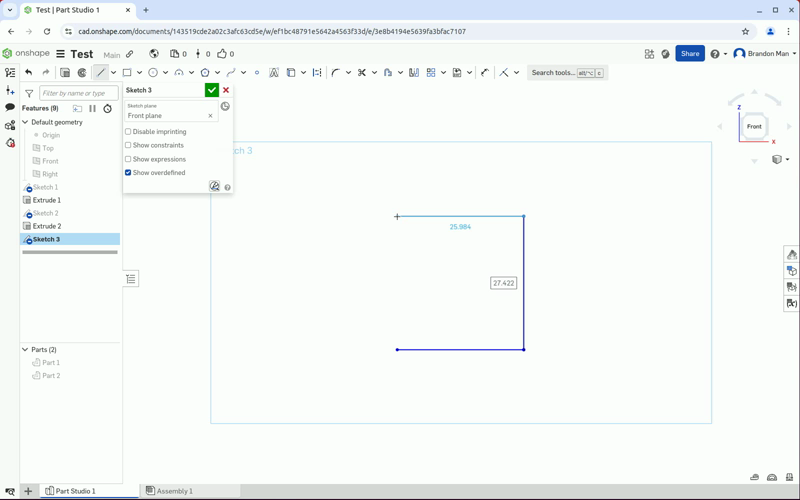
key_up(shift)
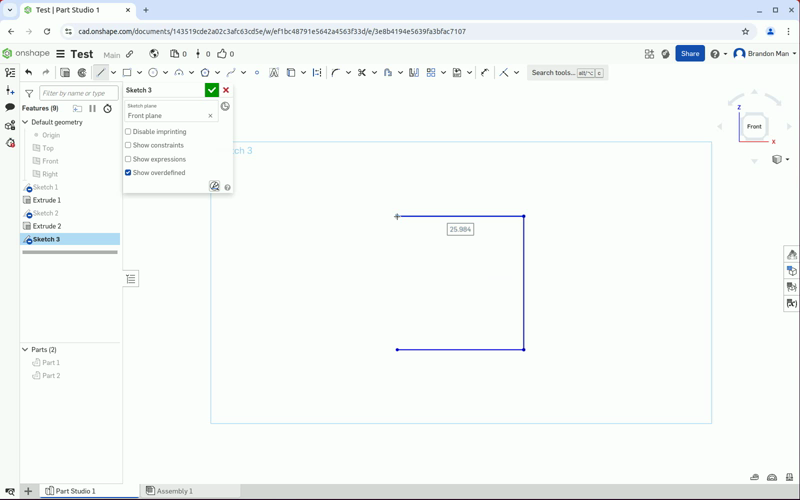
key_down(shift)
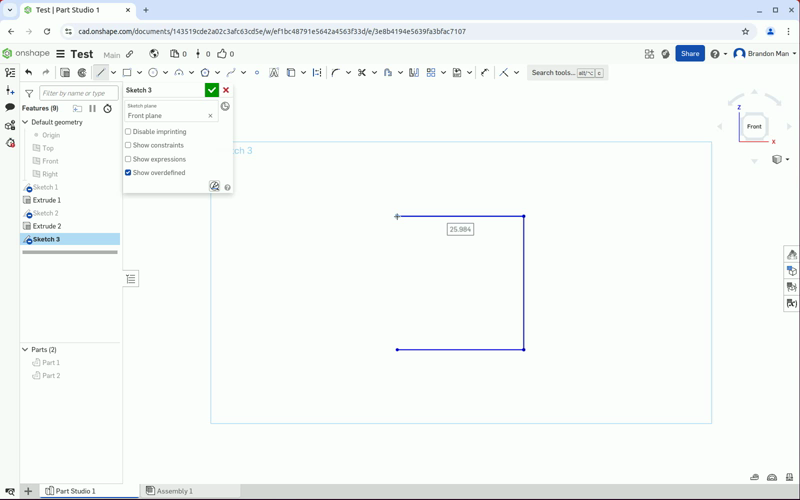
mouse_move(397, 349)
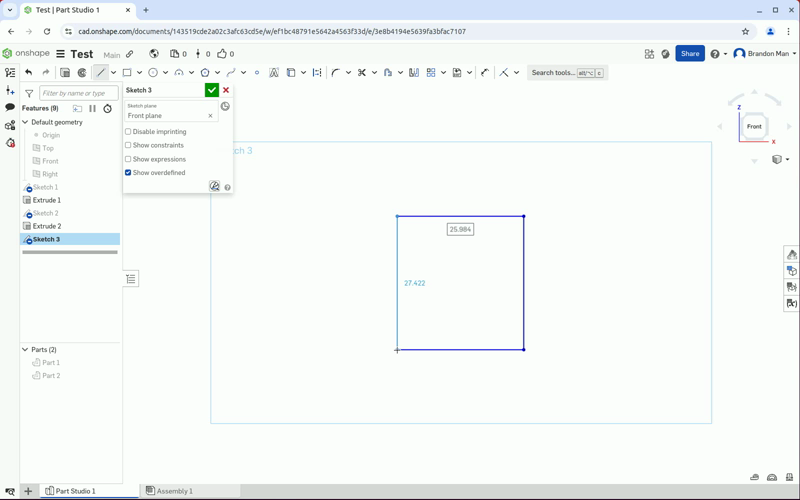
key_up(shift)
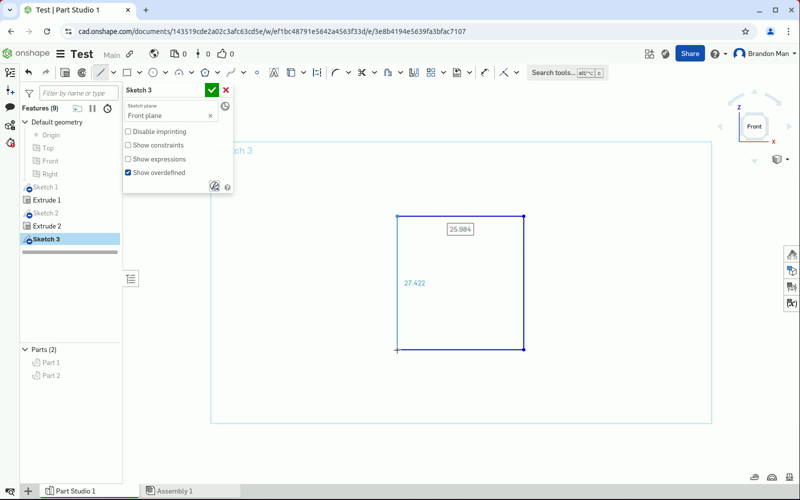
click(397, 349)
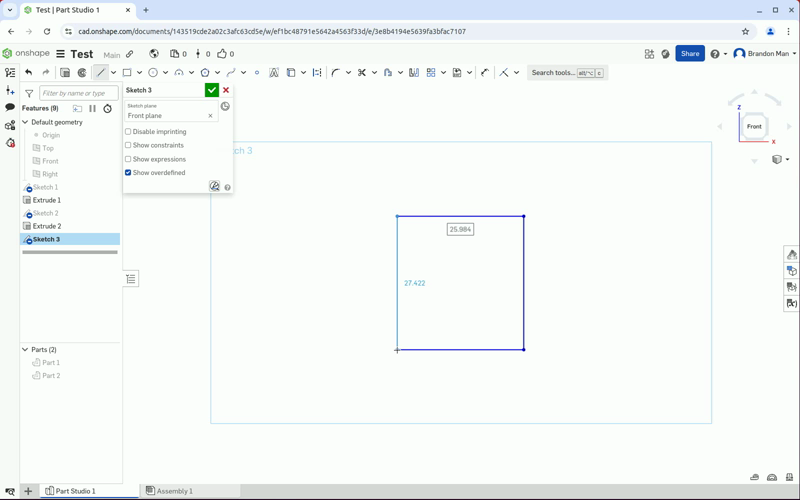
key(esc)
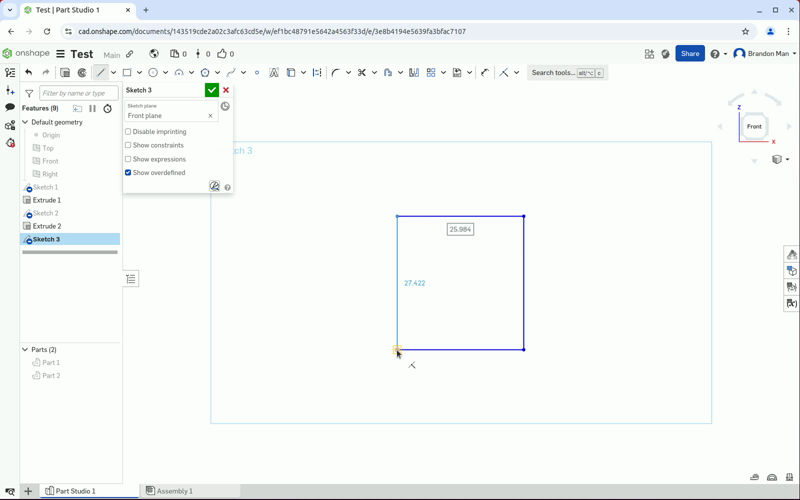
key(l)
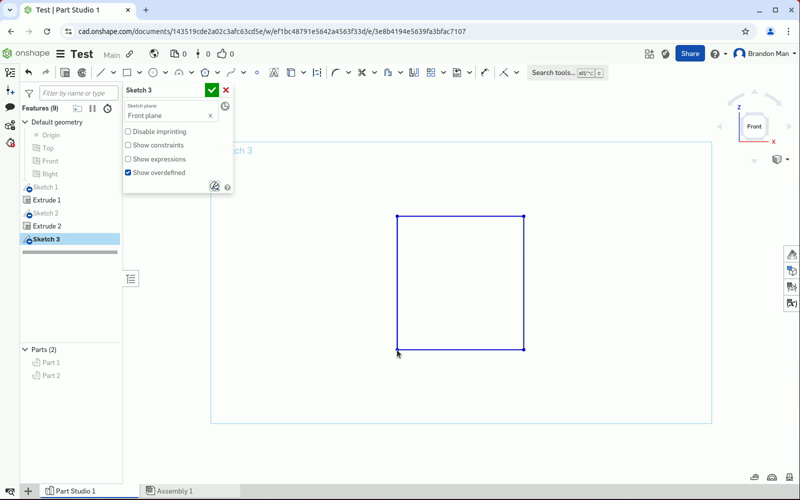
key_down(shift)
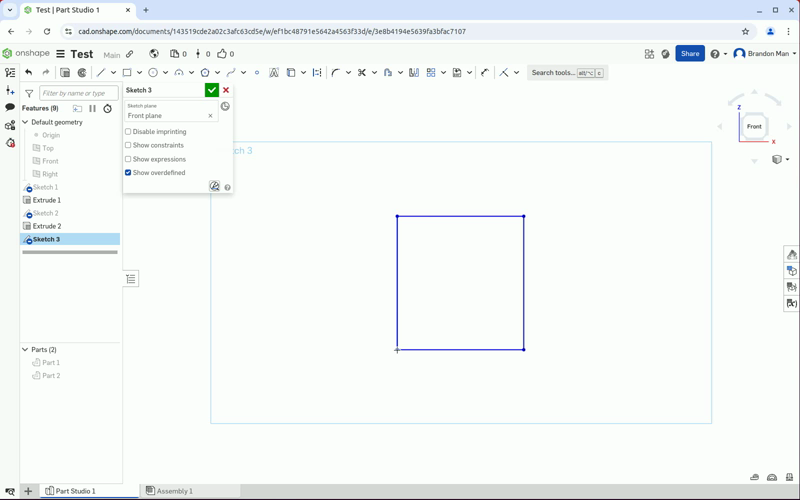
mouse_move(412, 334)
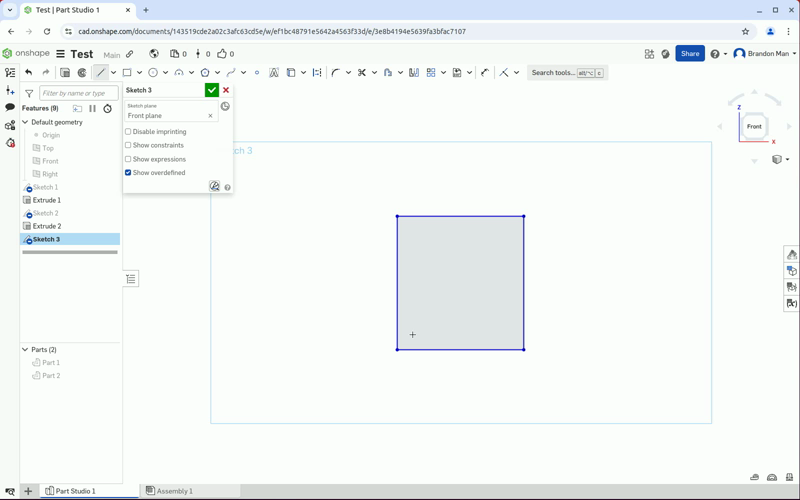
click(412, 334)
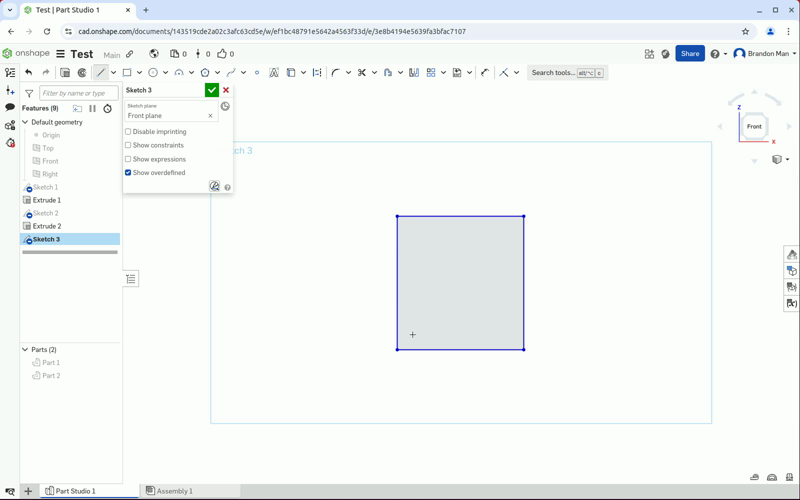
key_up(shift)
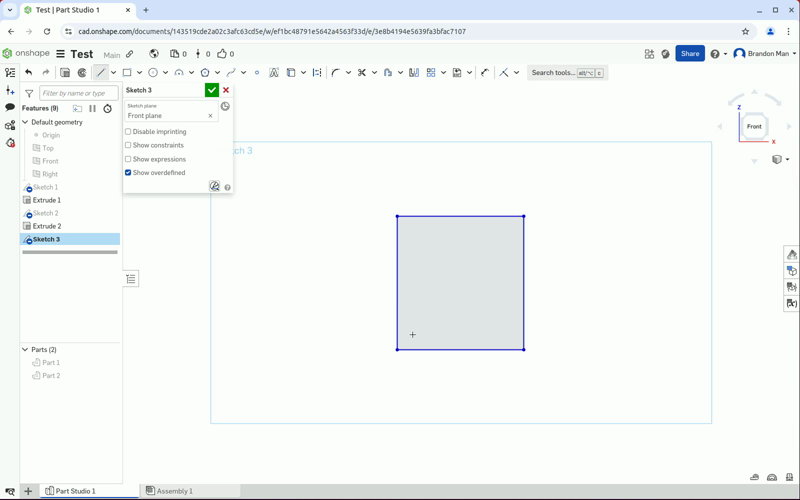
key_down(shift)
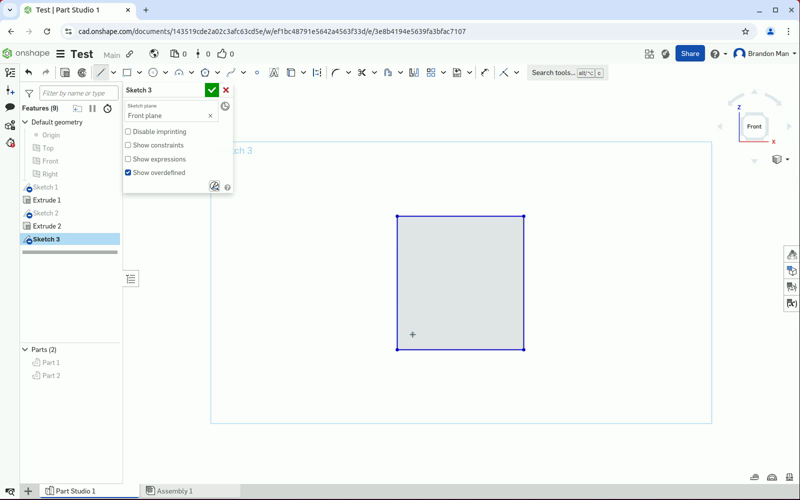
mouse_move(508, 334)
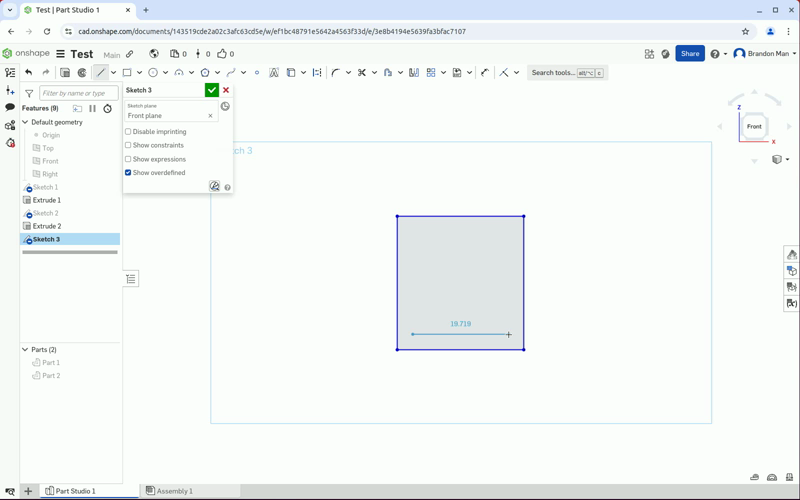
click(508, 334)
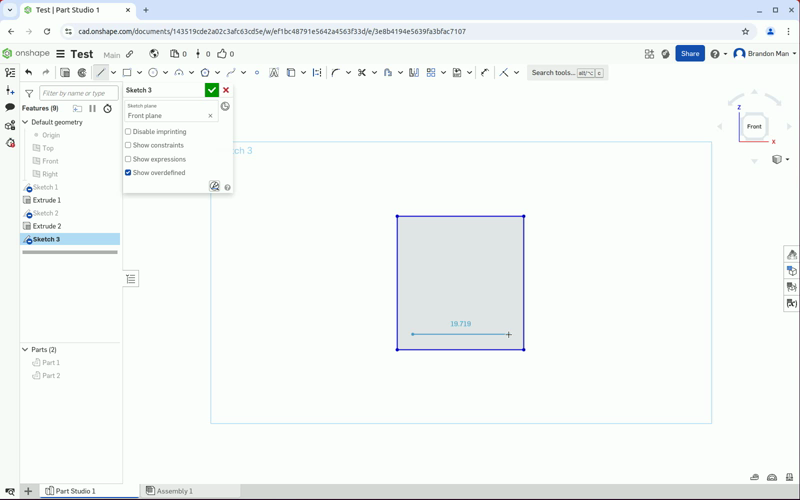
key_up(shift)
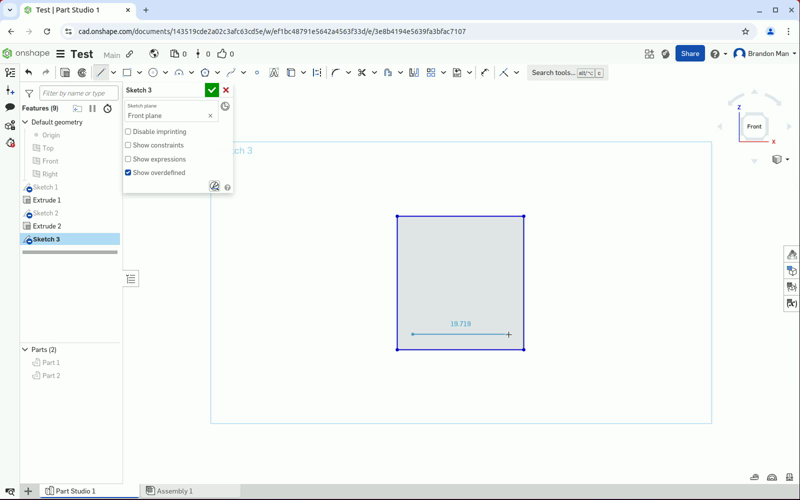
key_down(shift)
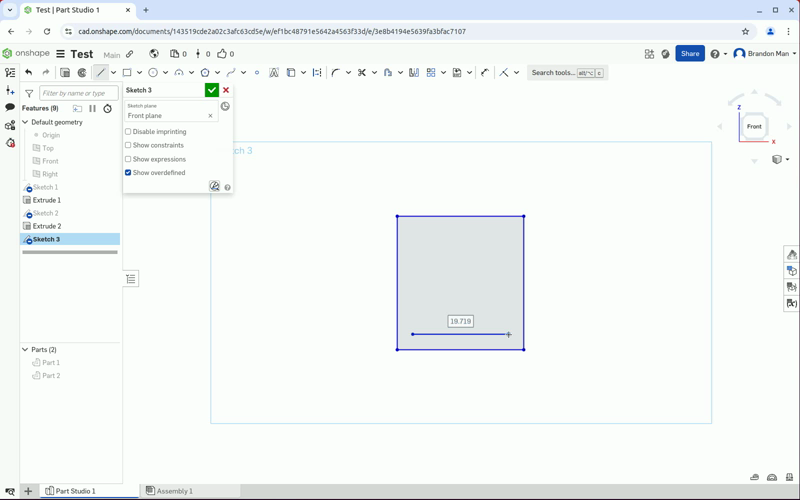
mouse_move(508, 231)
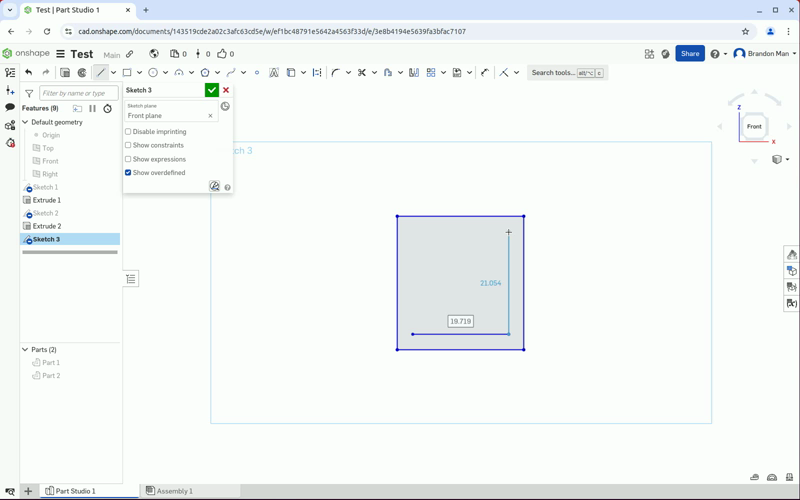
click(508, 231)
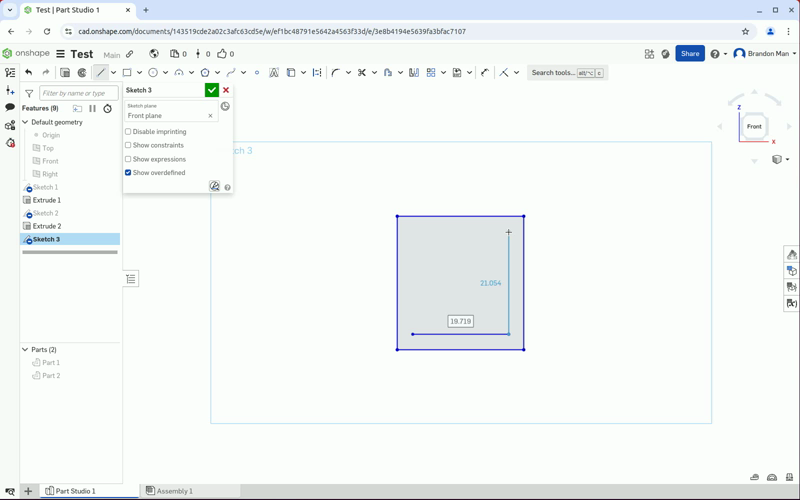
key_up(shift)
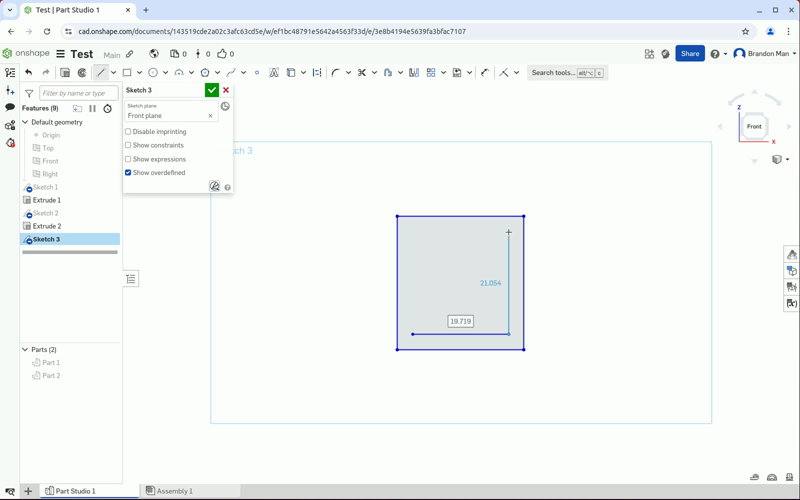
key_down(shift)
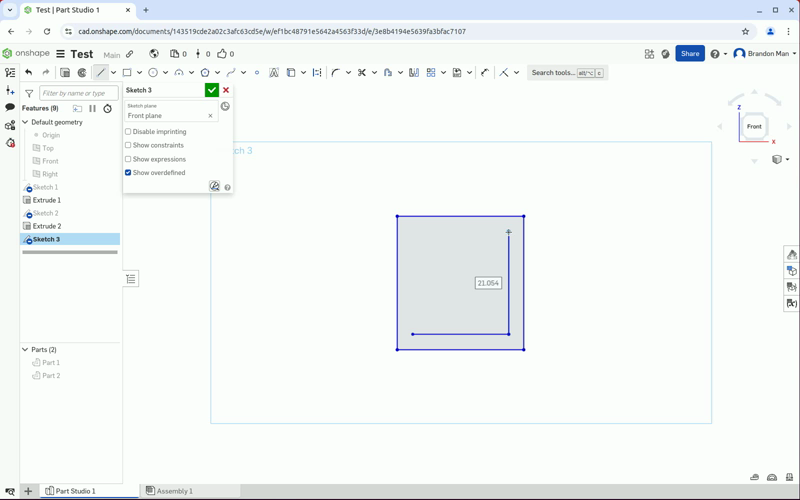
mouse_move(412, 231)
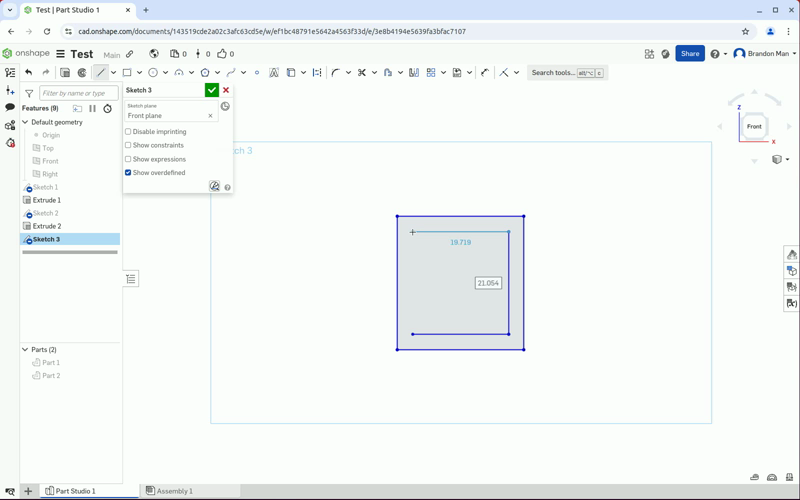
click(412, 231)
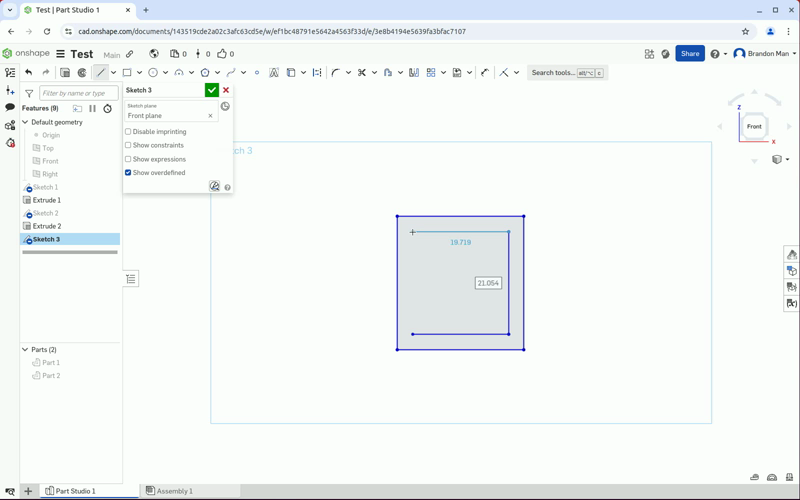
key_up(shift)
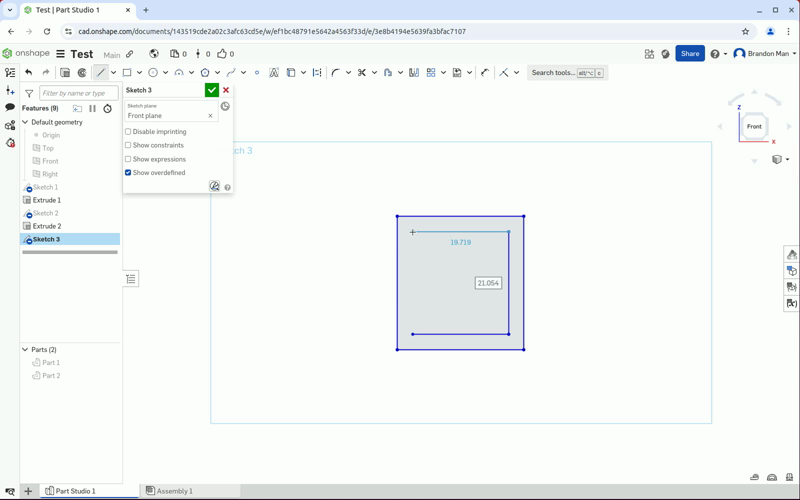
key_down(shift)
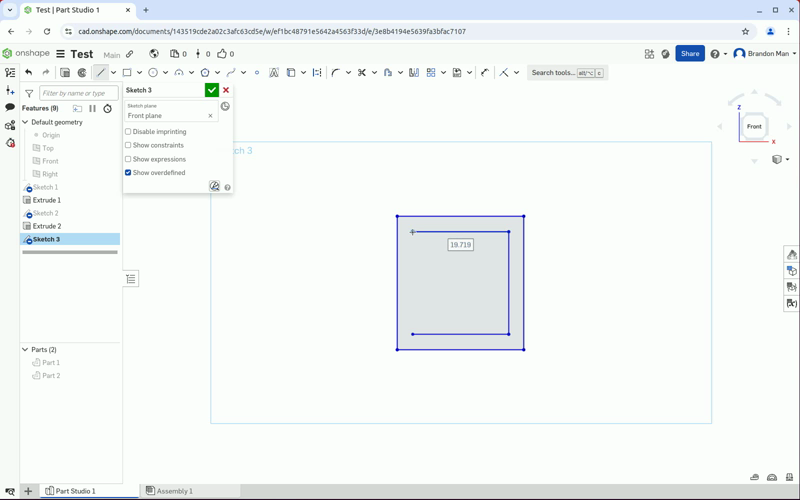
mouse_move(412, 334)
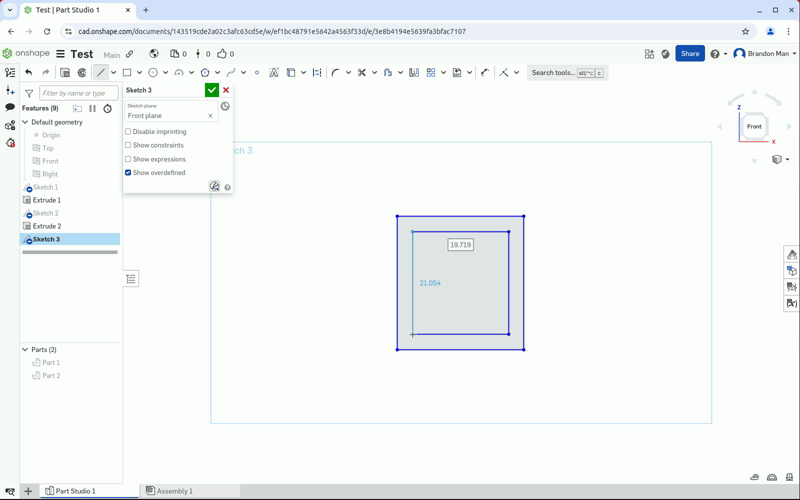
key_up(shift)
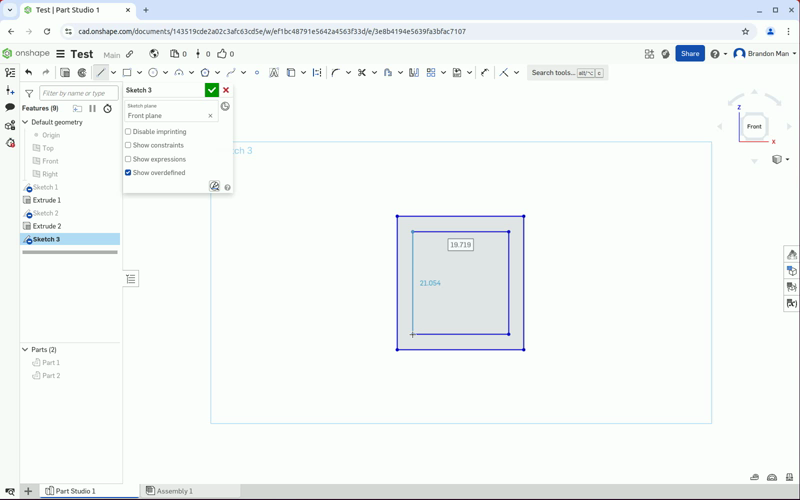
click(412, 334)
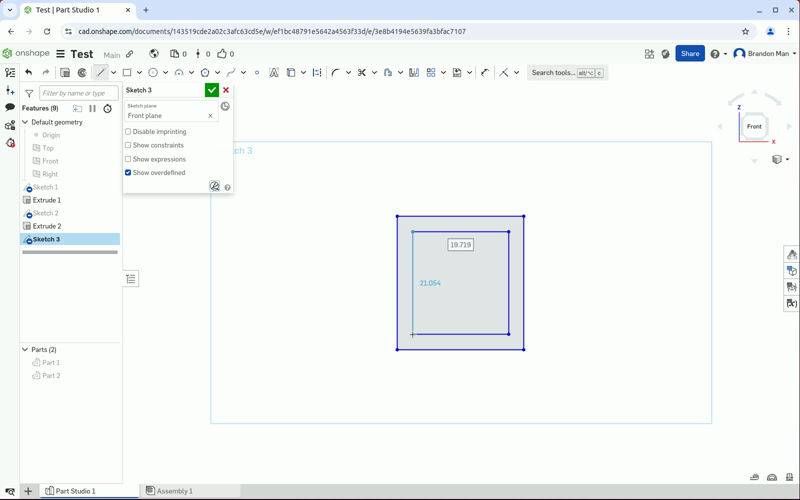
key(esc)
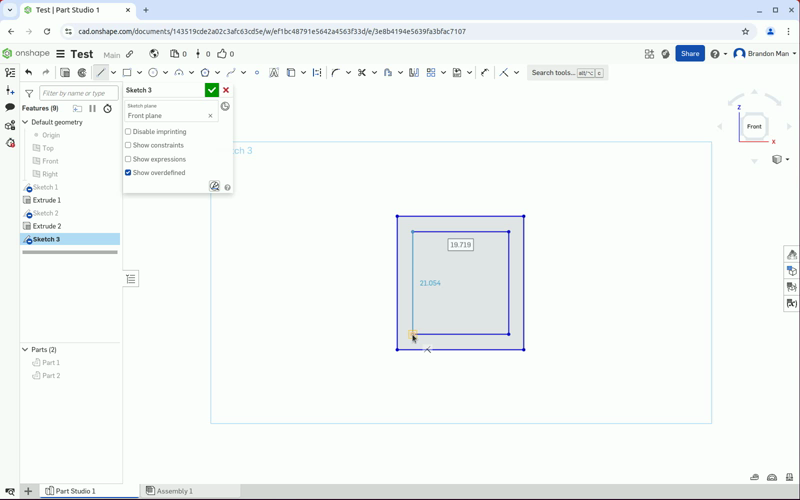
mouse_move(475, 221)
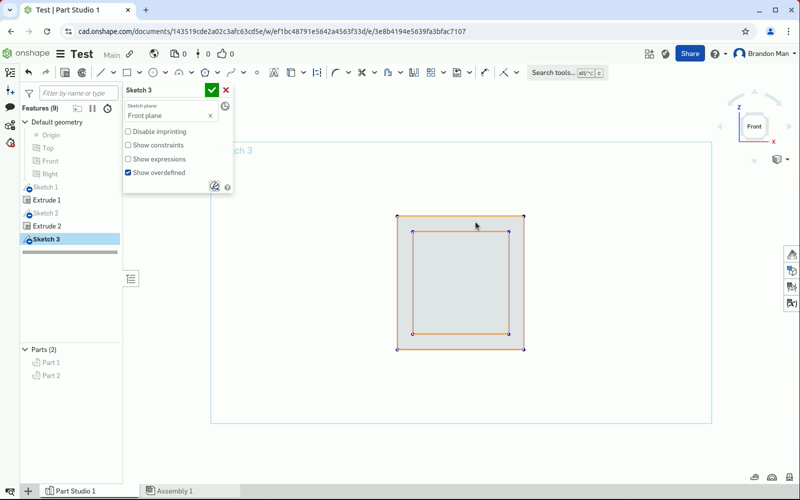
click(475, 221)
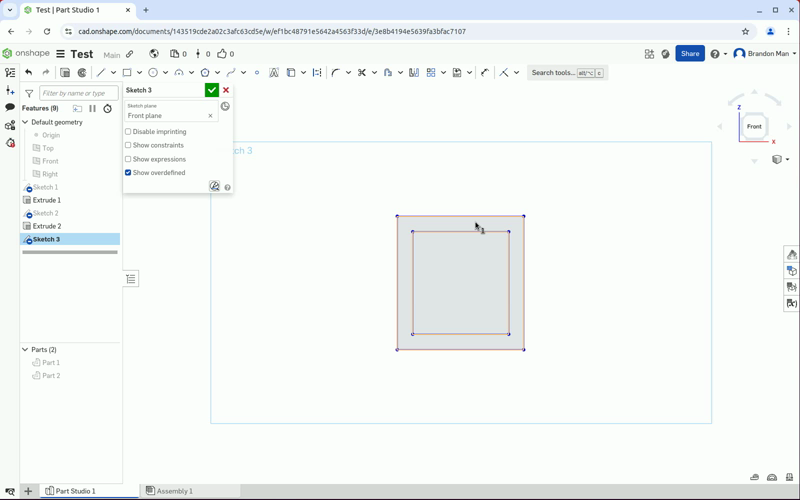
mouse_move(73, 352)
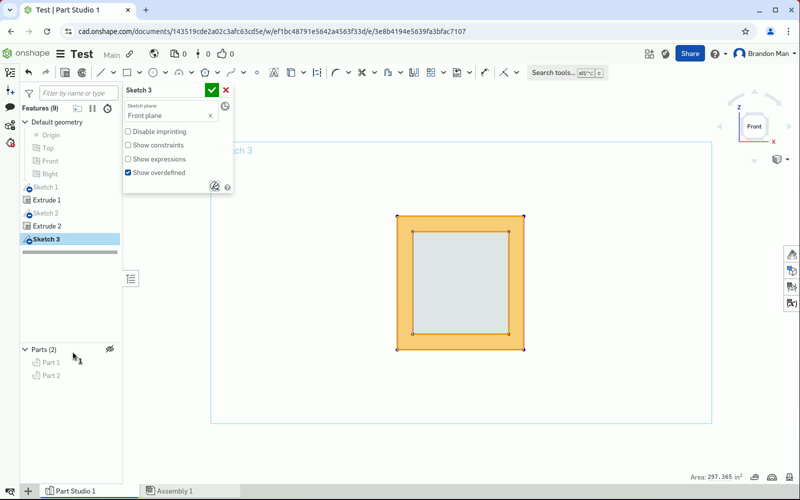
key(shift+y)
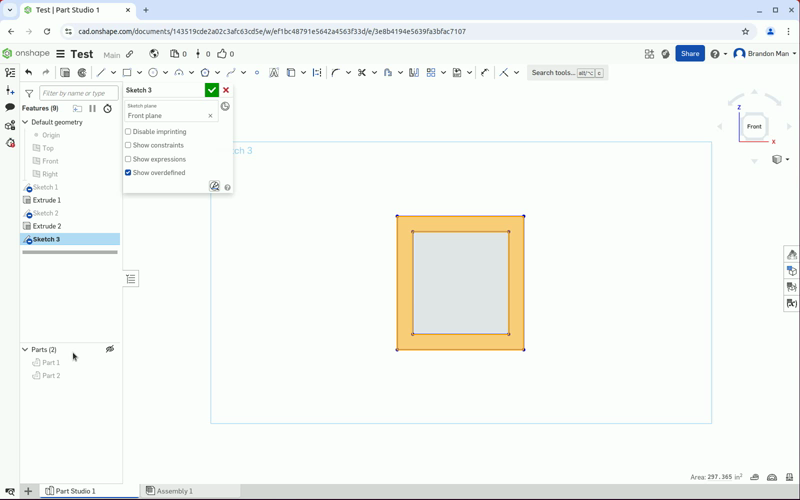
key(shift+e)
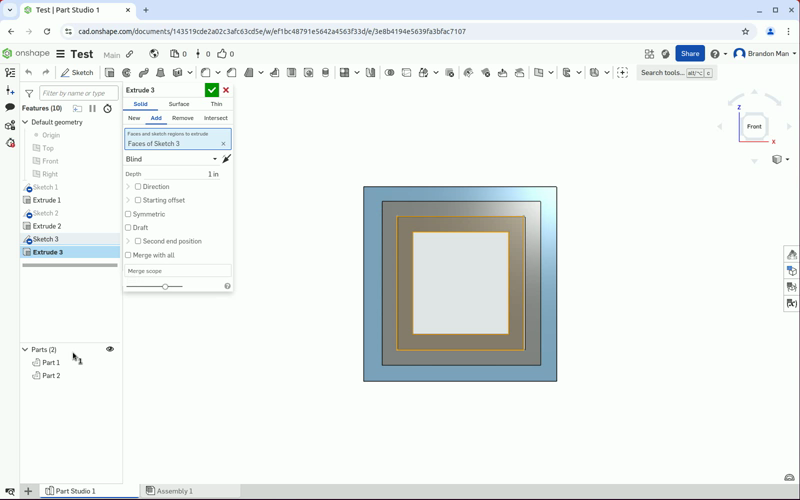
mouse_move(143, 106)
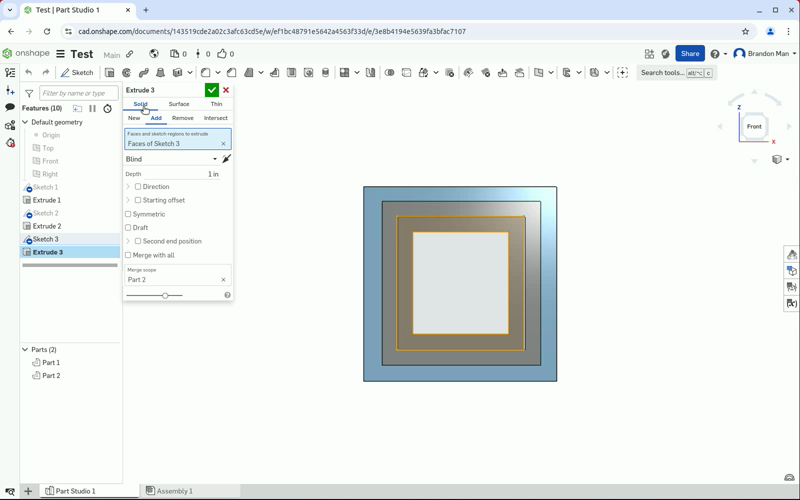
click(143, 106)
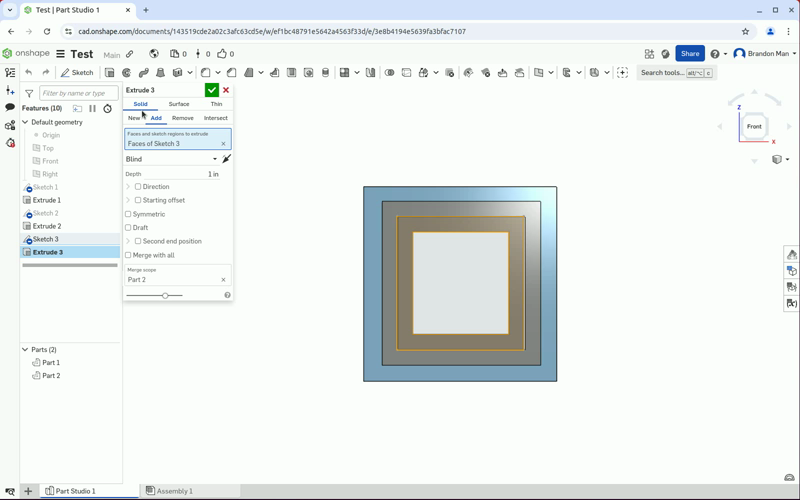
mouse_move(137, 120)
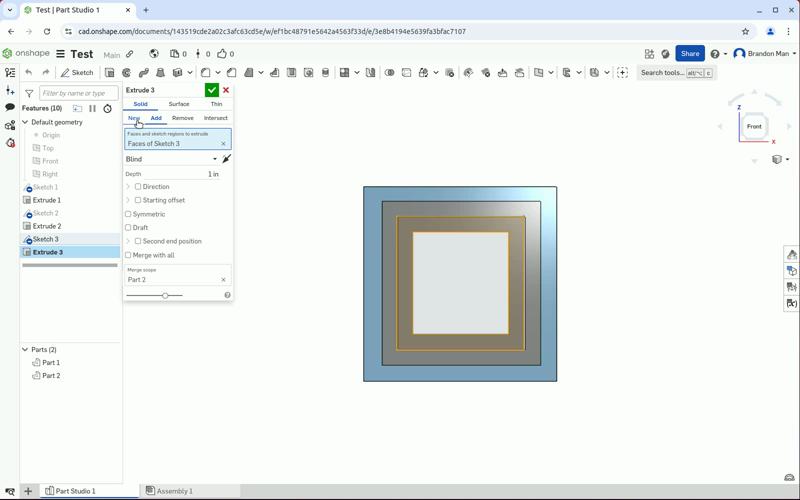
click(137, 120)
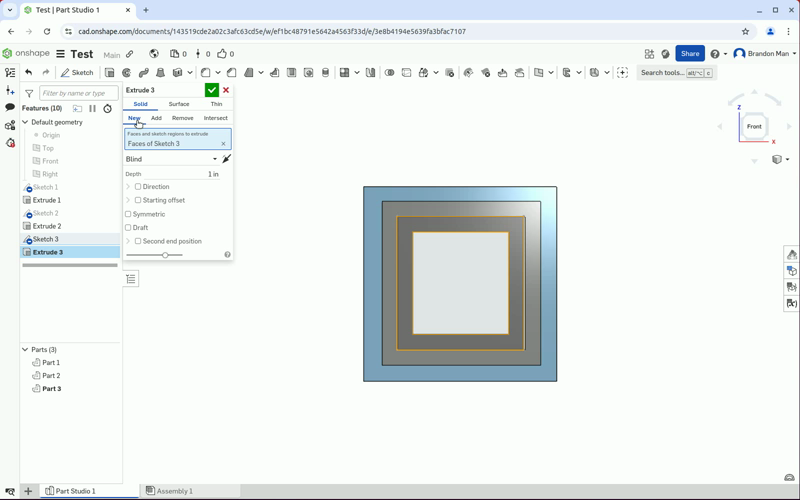
key(tab, 4)
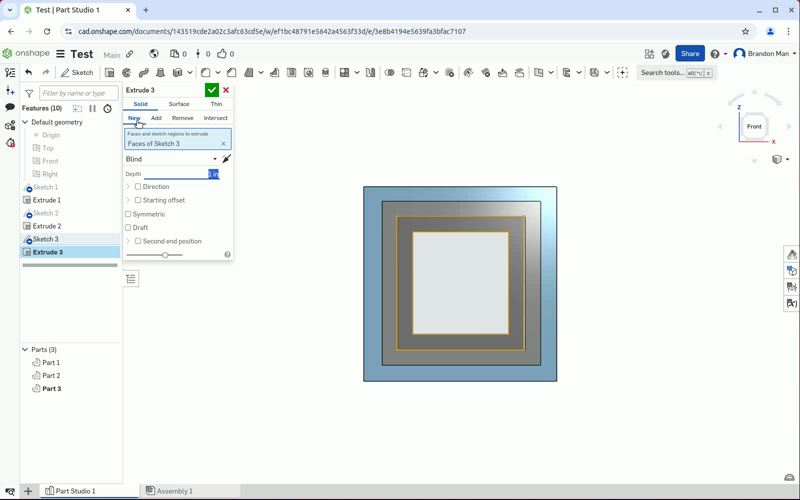
text(13.961)
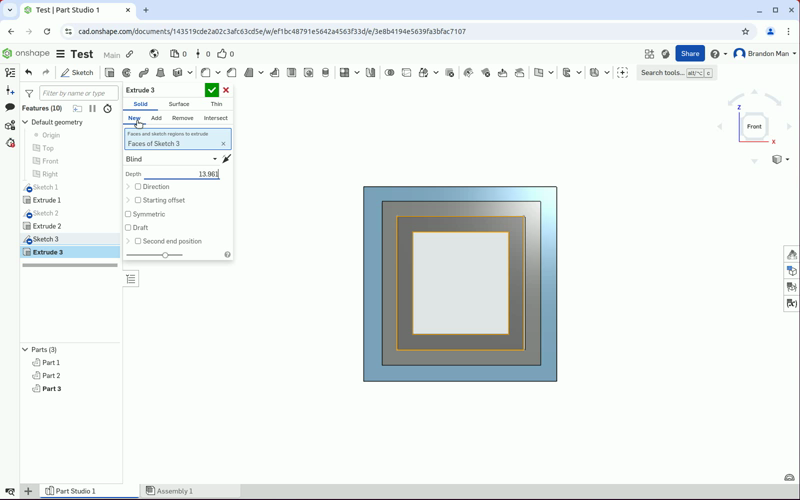
key(enter)
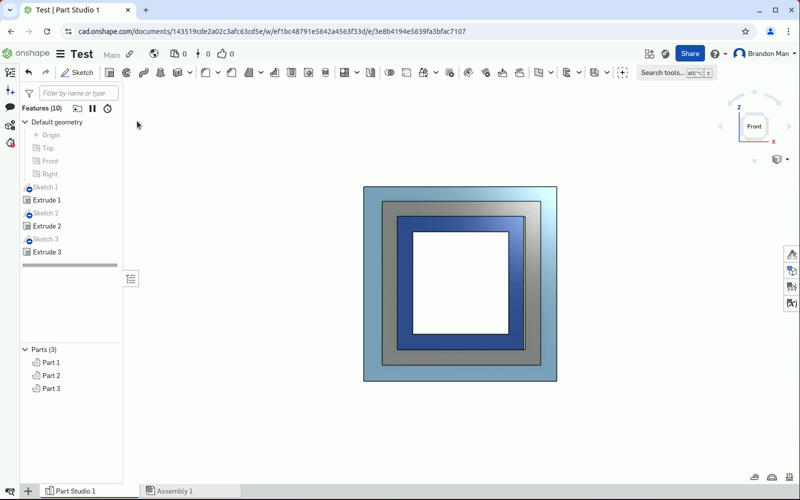
key(shift+h)
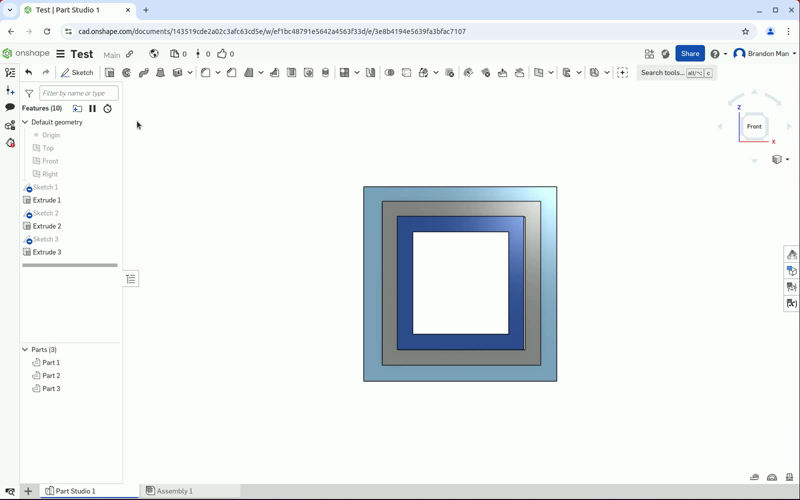
key(shift+h)
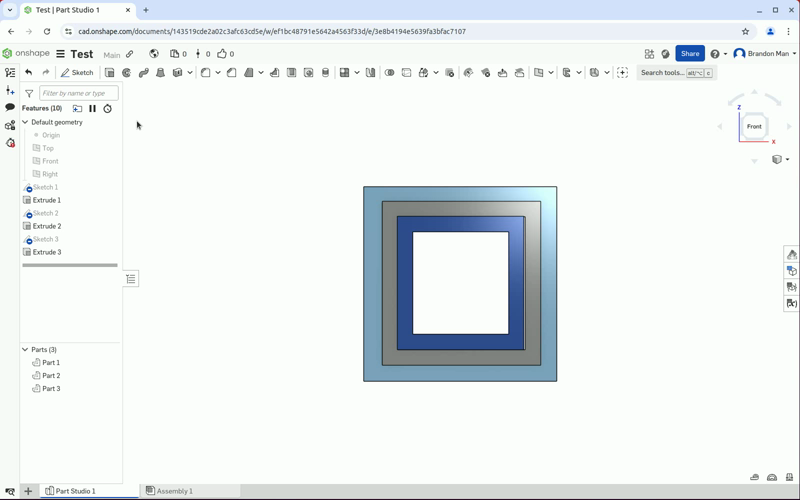
mouse_move(73, 189)
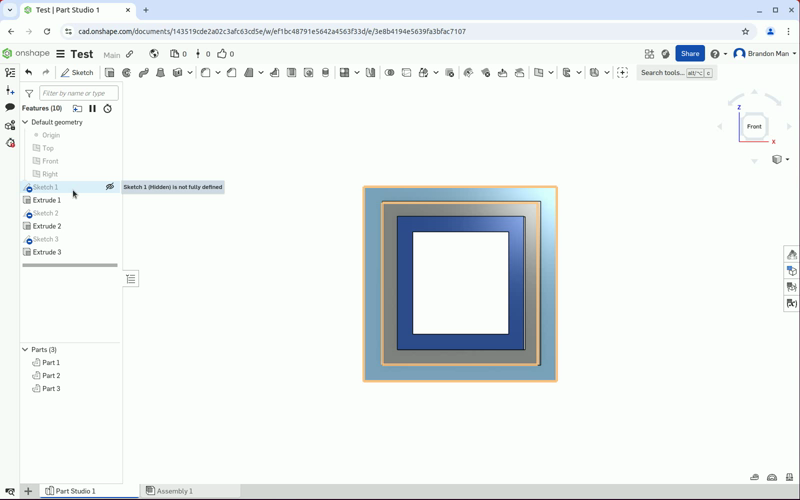
click(73, 189)
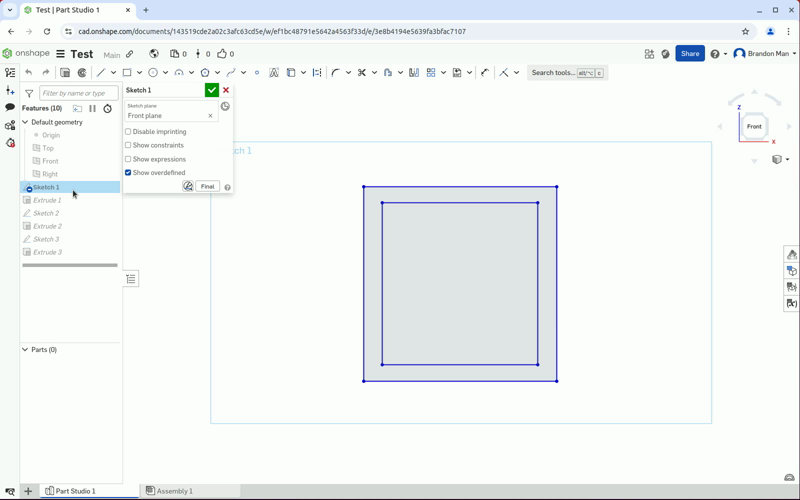
mouse_move(229, 92)
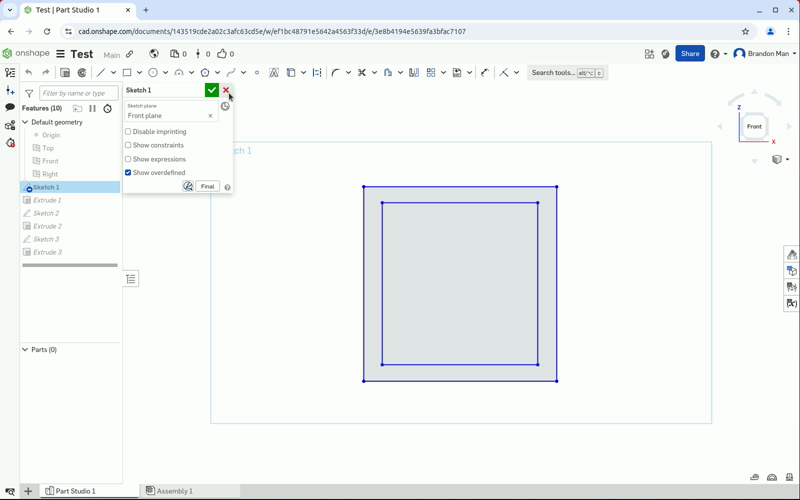
click(229, 92)
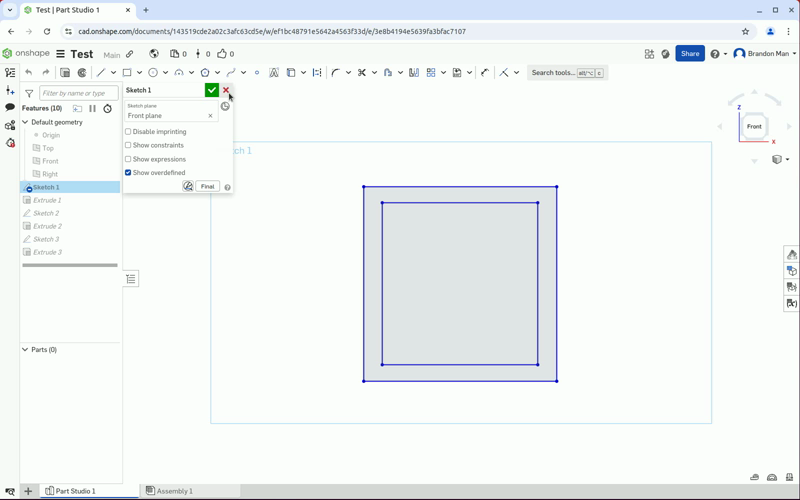
key(shift+s)
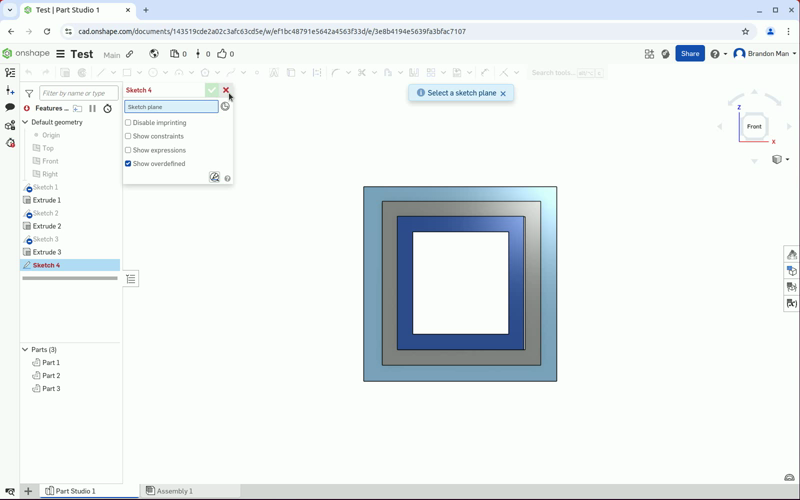
mouse_move(73, 163)
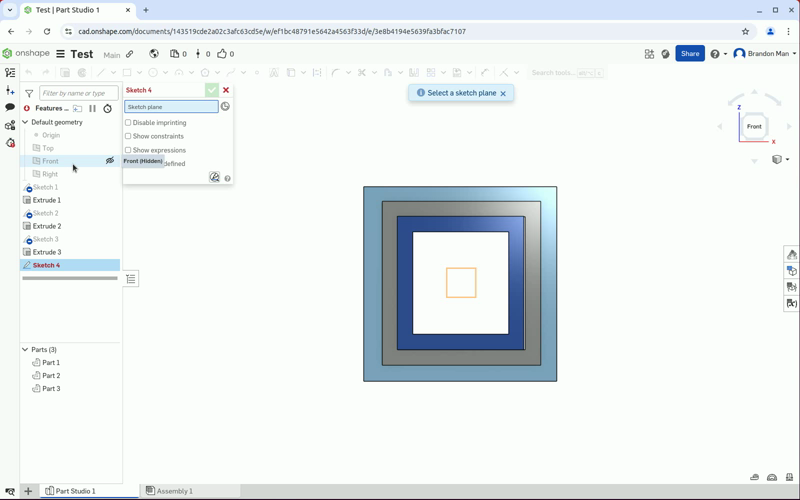
click(73, 163)
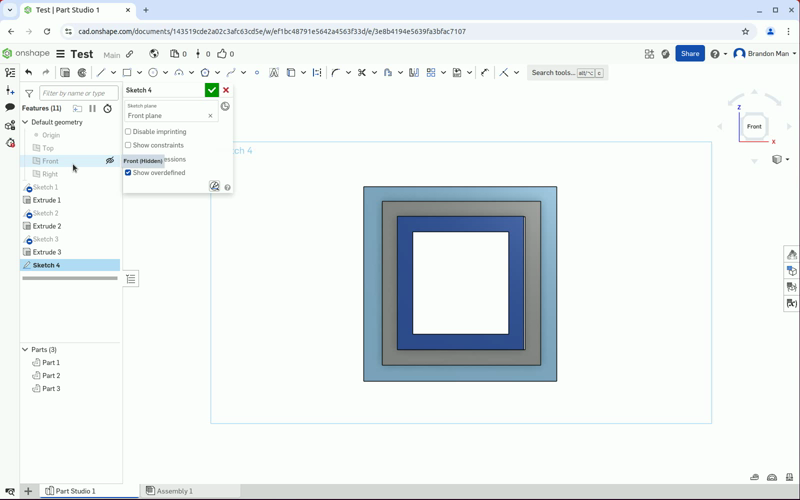
mouse_move(73, 352)
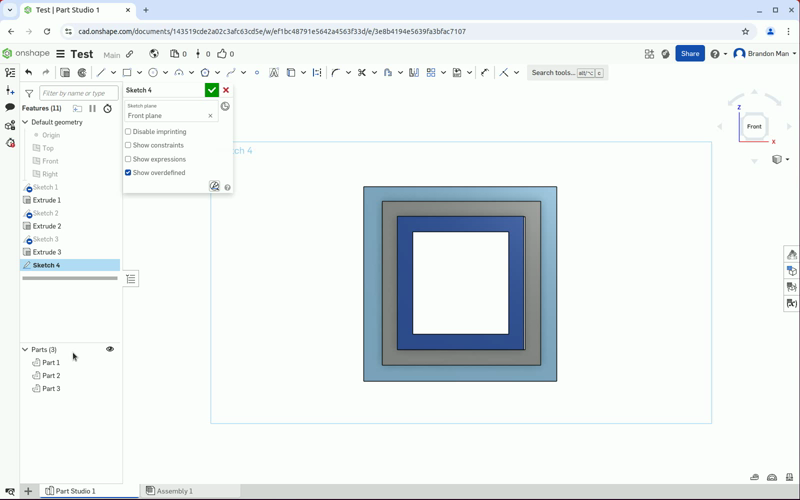
key(y)
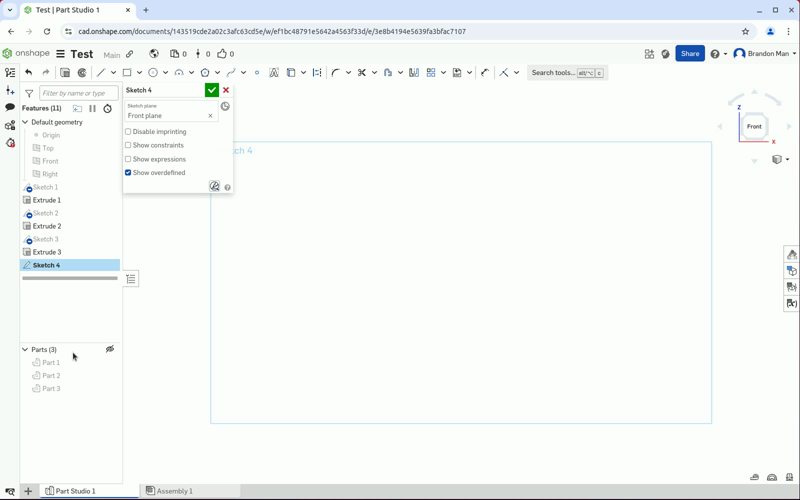
key(l)
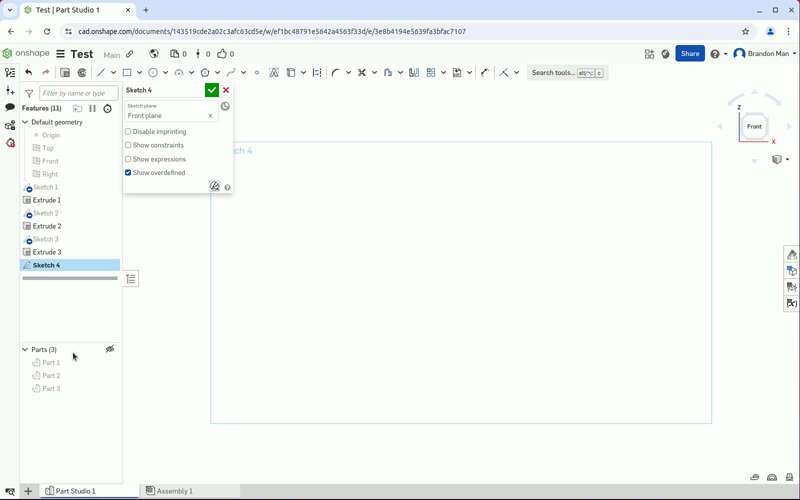
key_down(shift)
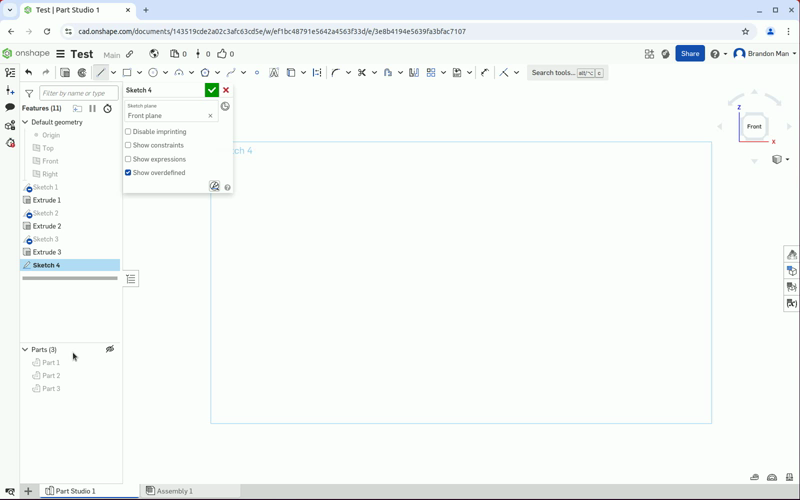
mouse_move(412, 335)
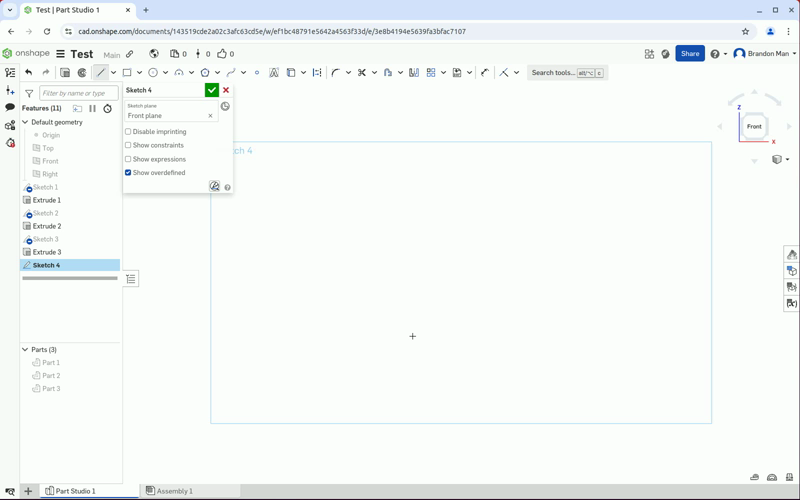
click(412, 335)
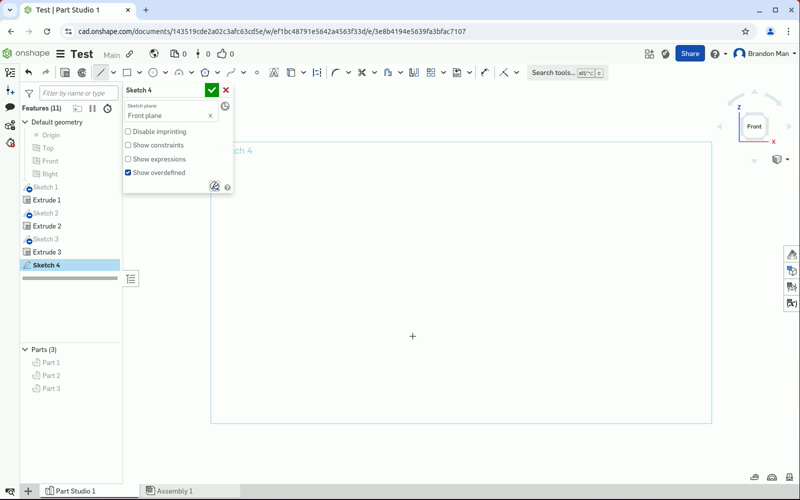
key_up(shift)
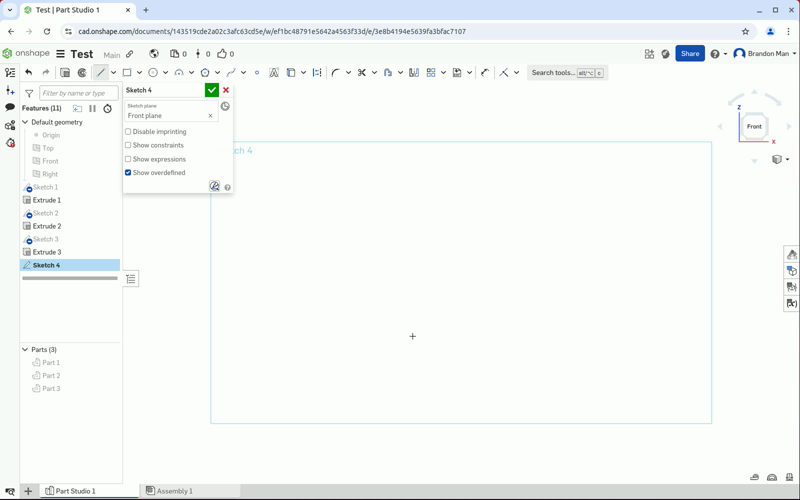
key_down(shift)
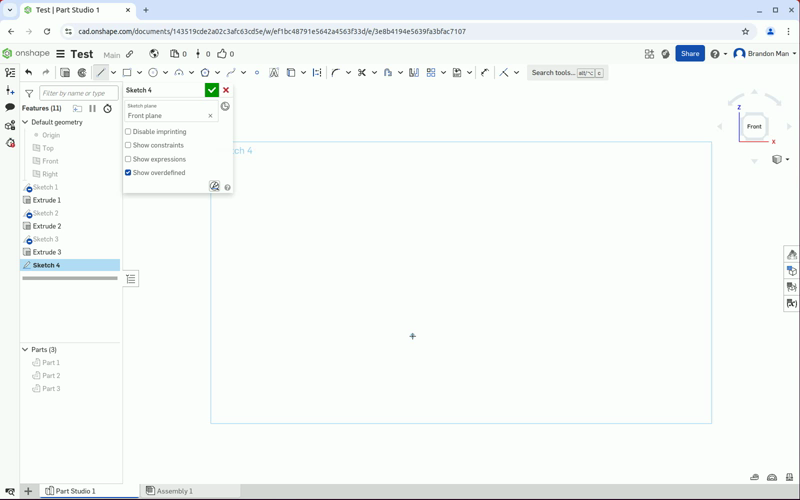
mouse_move(509, 335)
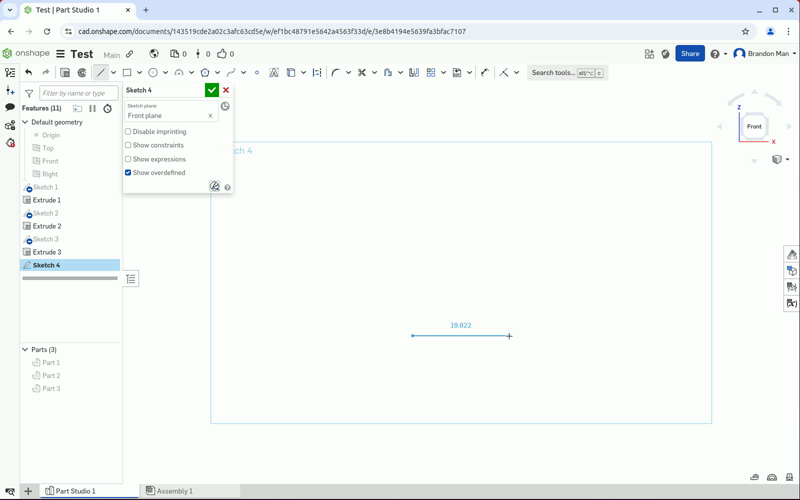
click(509, 335)
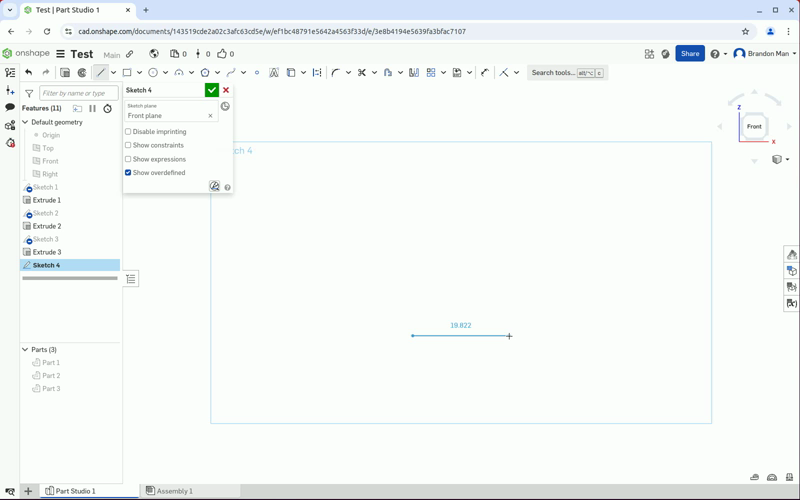
key_up(shift)
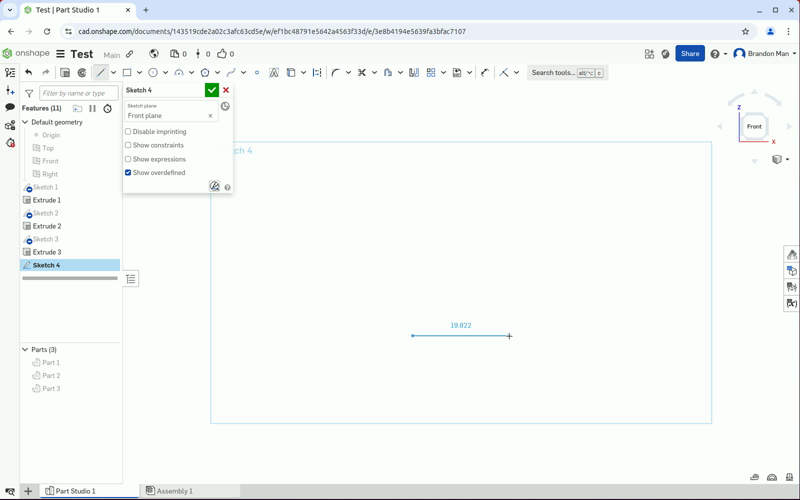
key_down(shift)
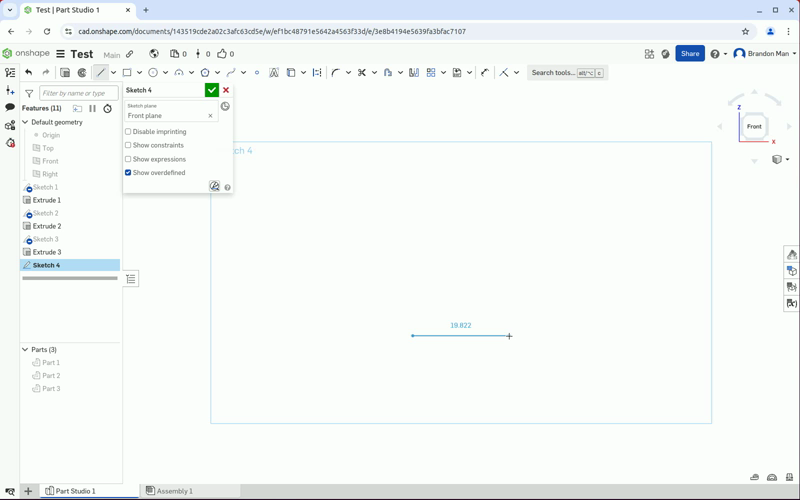
mouse_move(509, 231)
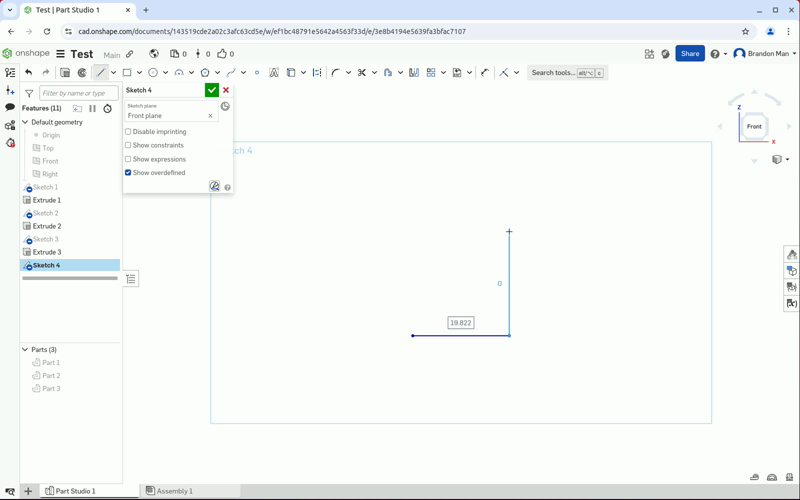
click(509, 231)
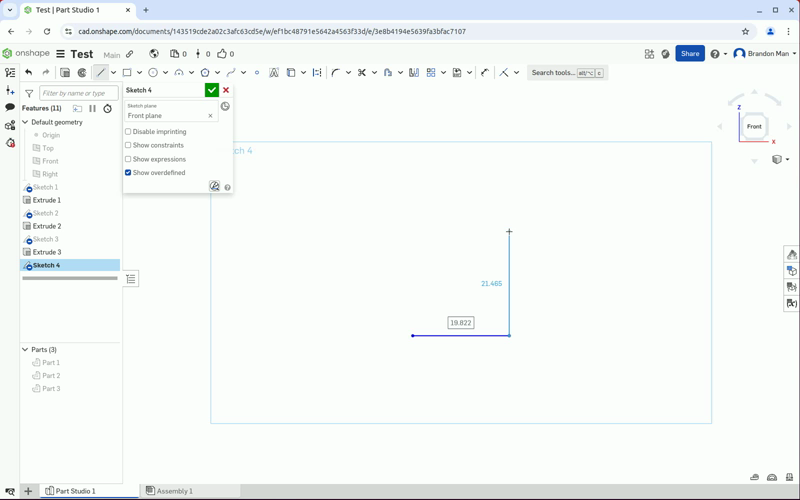
key_up(shift)
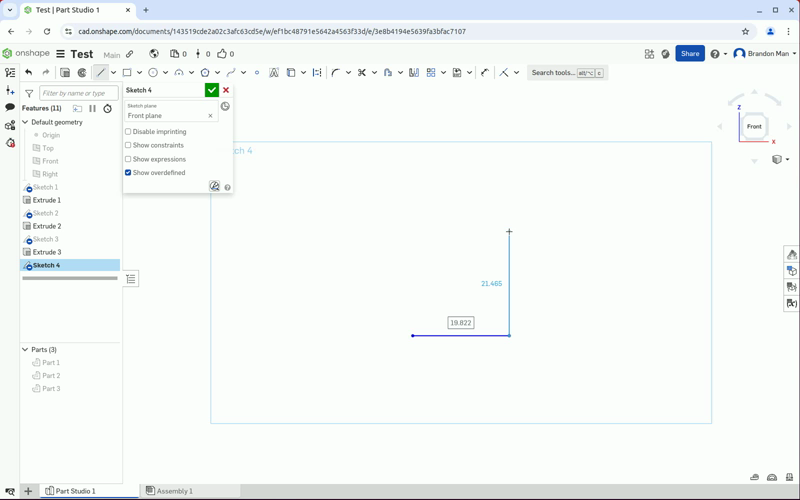
key_down(shift)
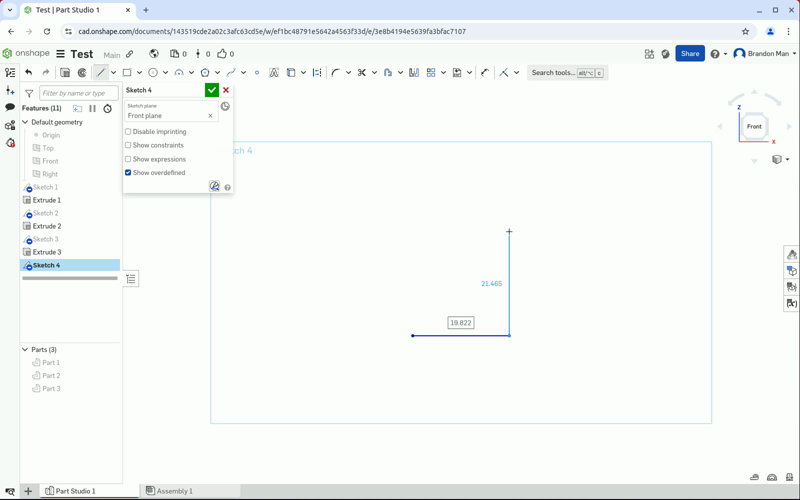
mouse_move(412, 231)
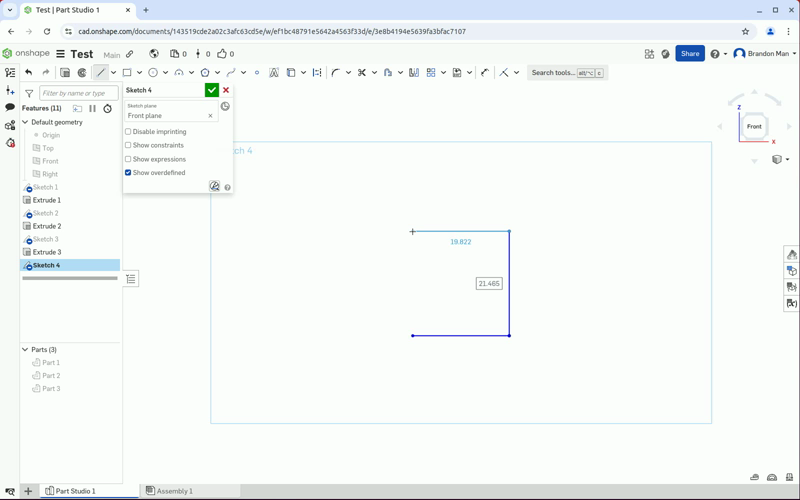
click(412, 231)
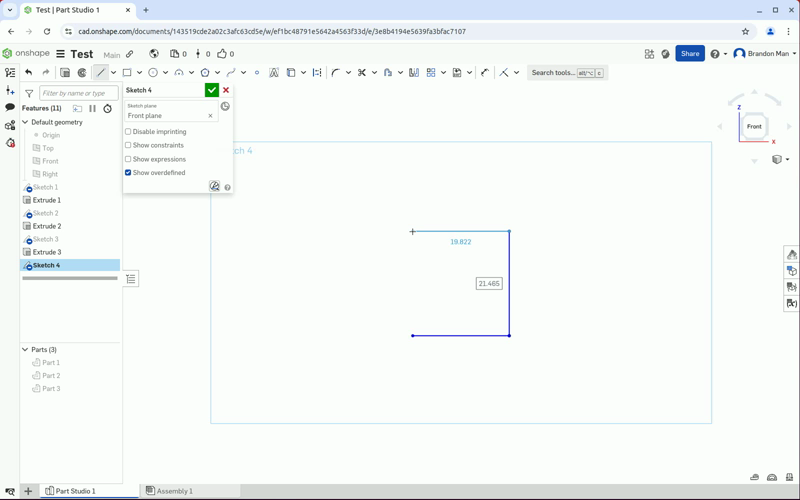
key_up(shift)
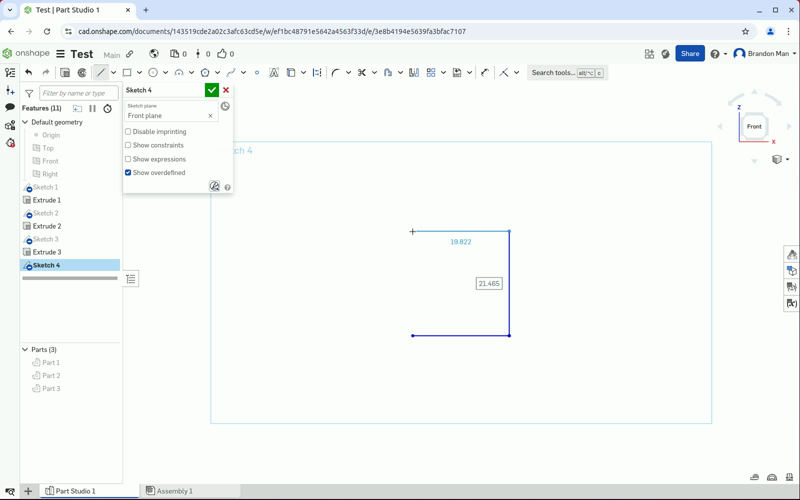
key_down(shift)
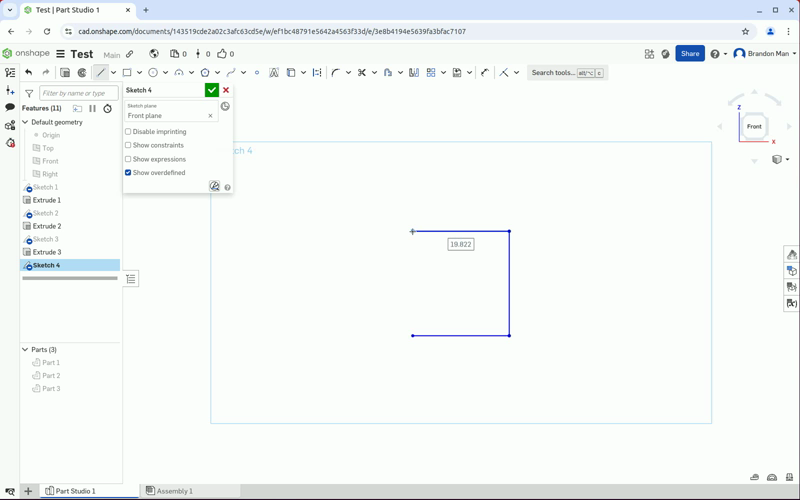
mouse_move(412, 335)
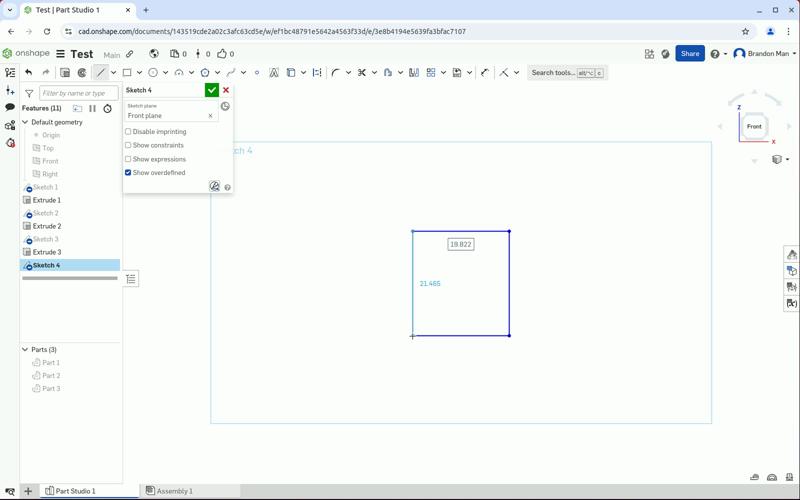
key_up(shift)
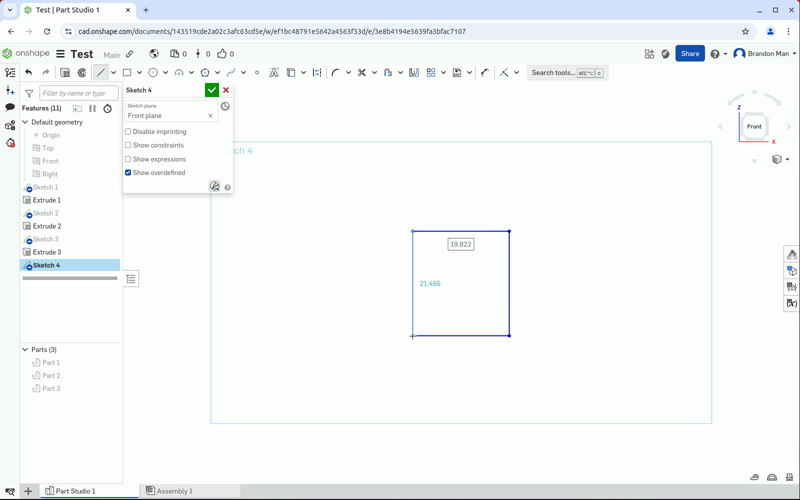
click(412, 335)
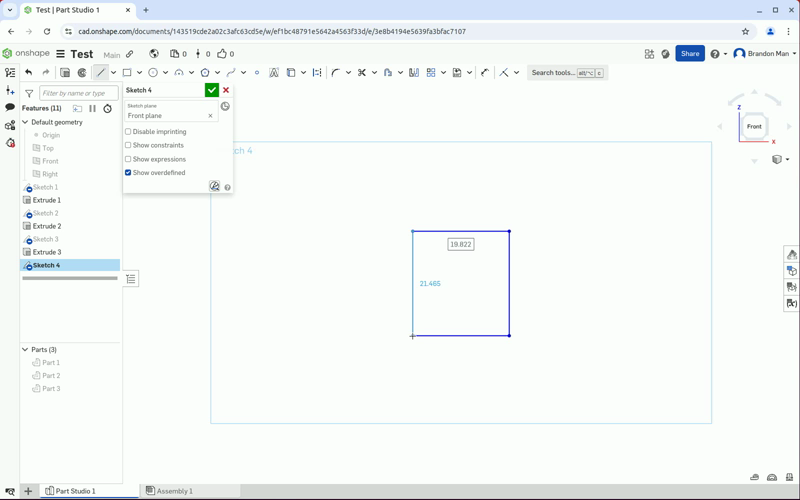
key(esc)
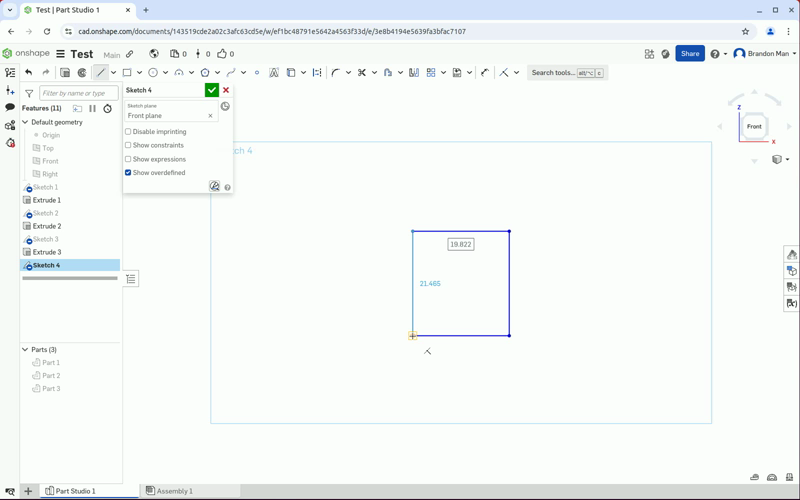
key(l)
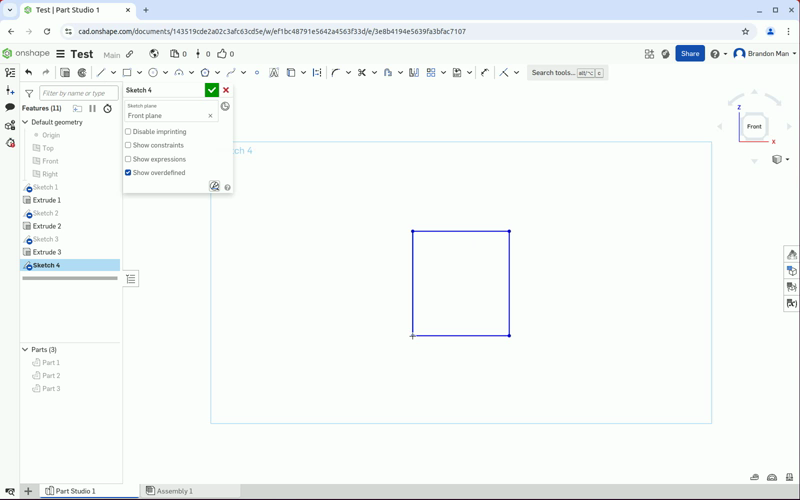
key_down(shift)
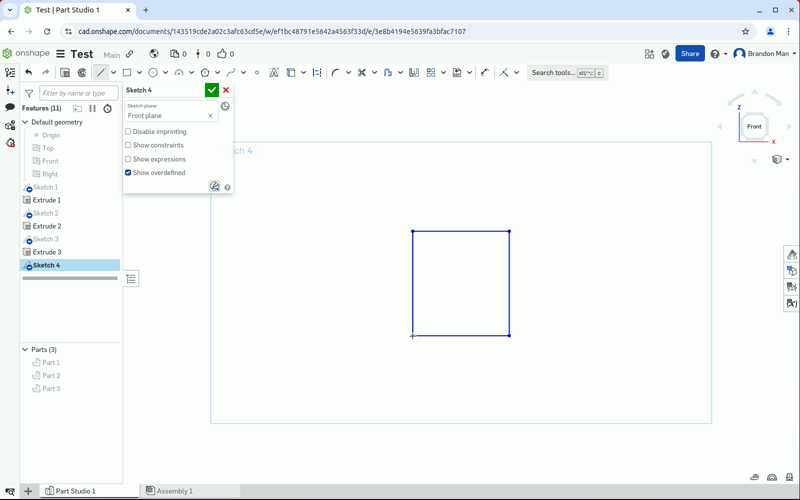
mouse_move(426, 320)
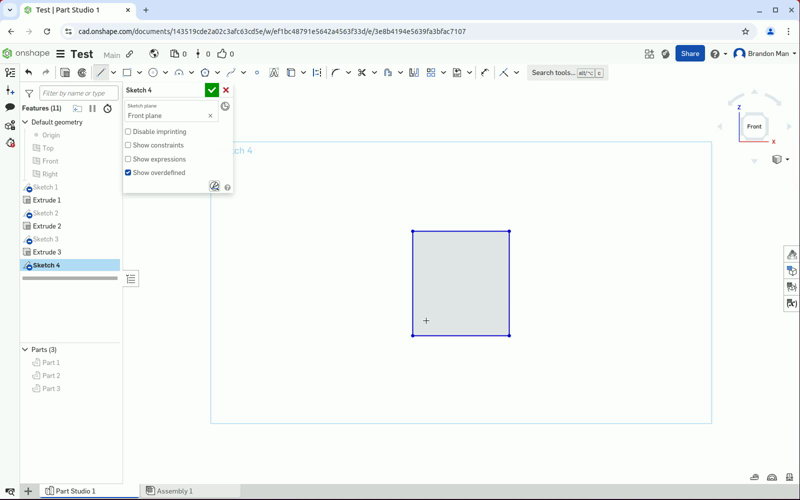
click(426, 320)
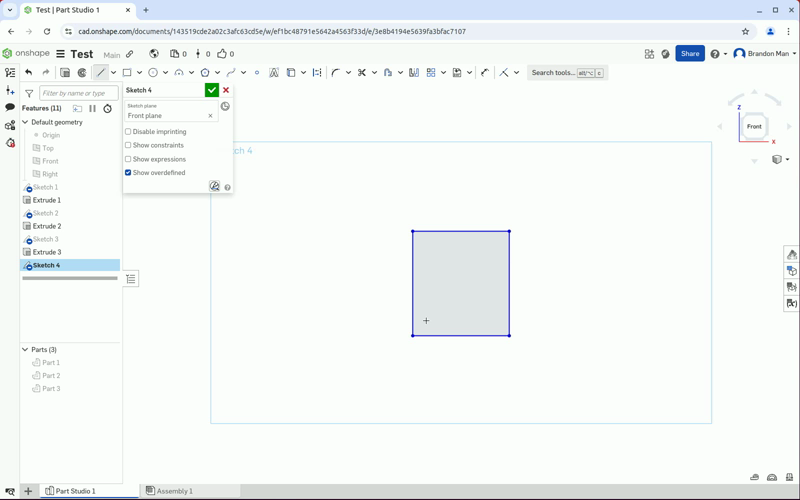
key_up(shift)
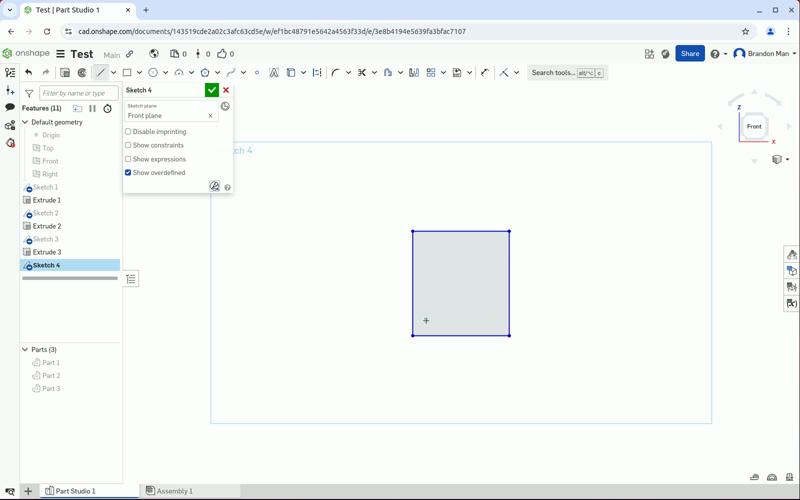
key_down(shift)
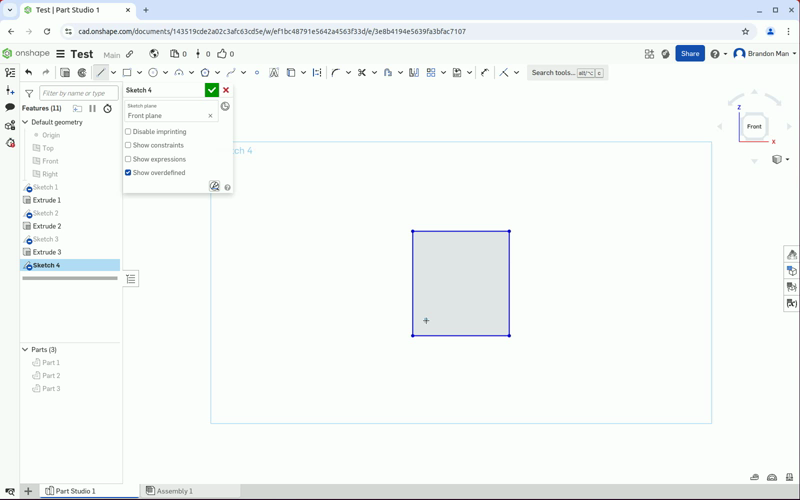
mouse_move(496, 320)
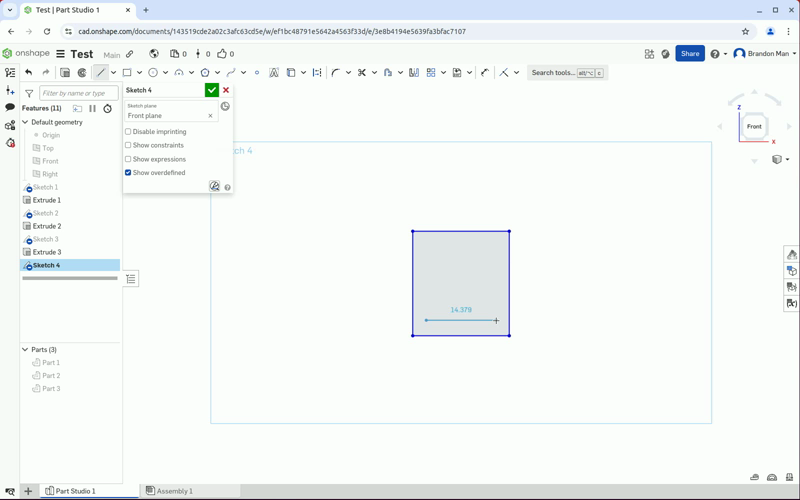
click(496, 320)
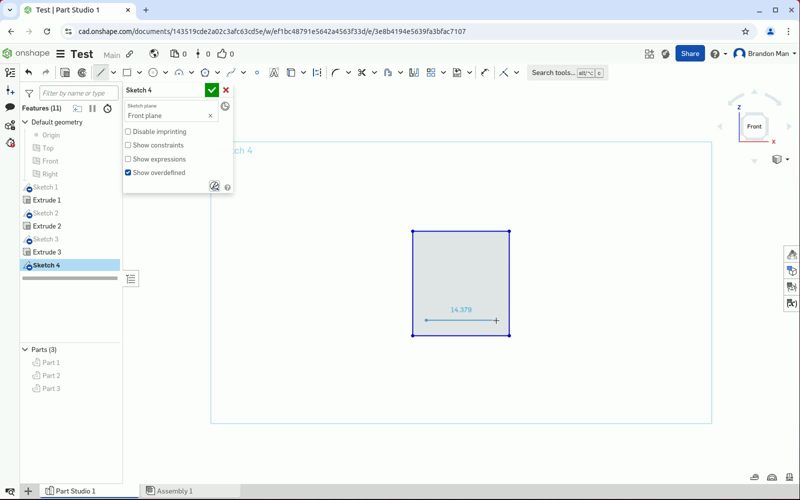
key_up(shift)
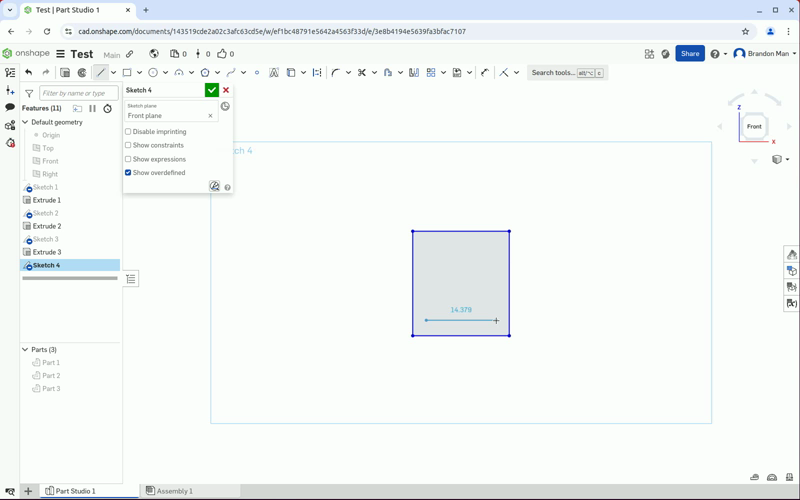
key_down(shift)
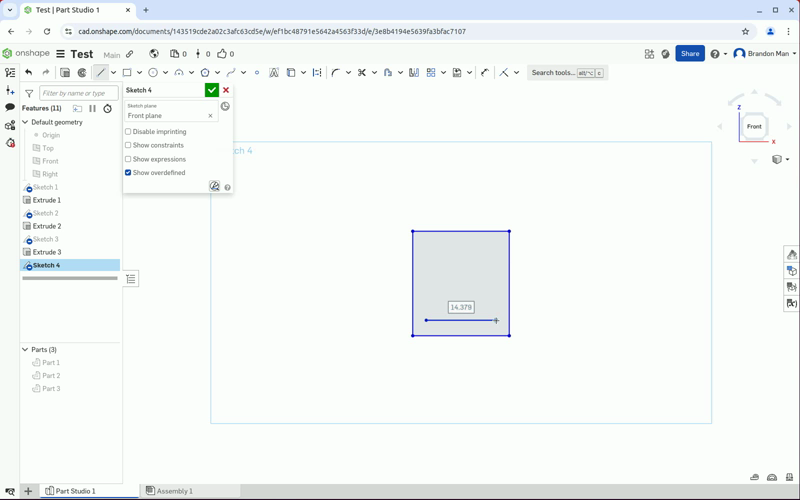
mouse_move(496, 246)
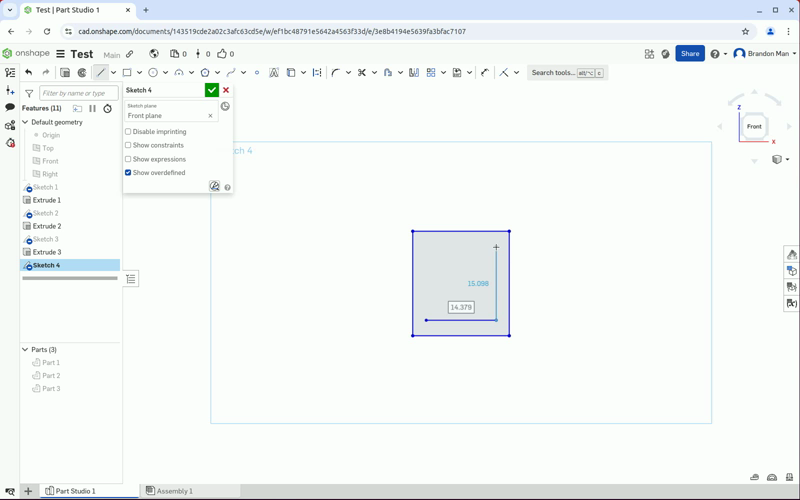
click(496, 246)
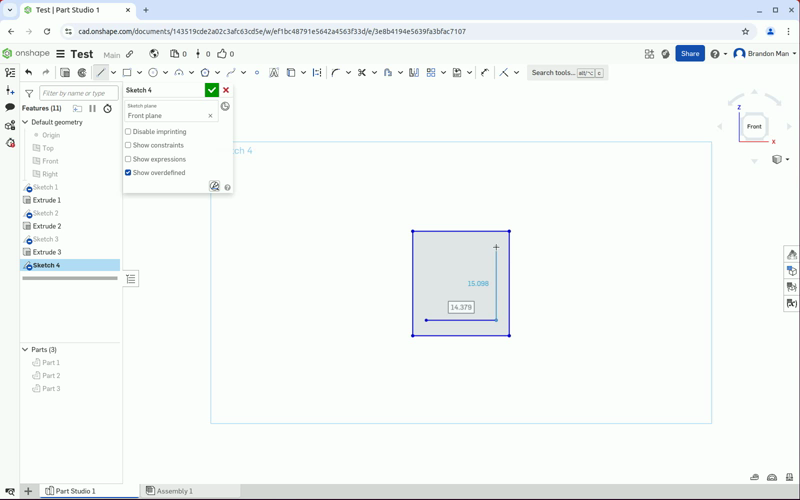
key_up(shift)
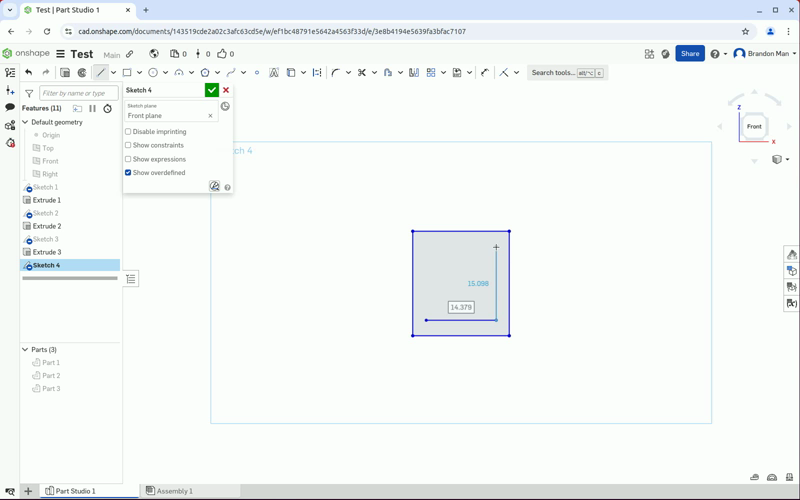
key_down(shift)
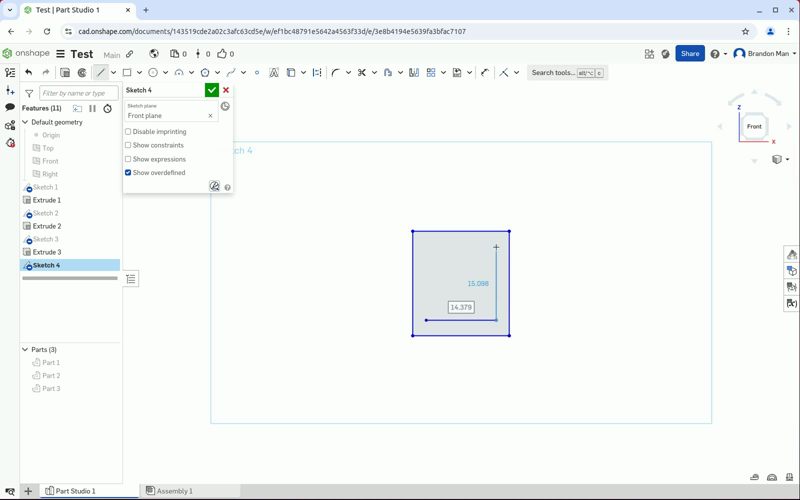
mouse_move(426, 246)
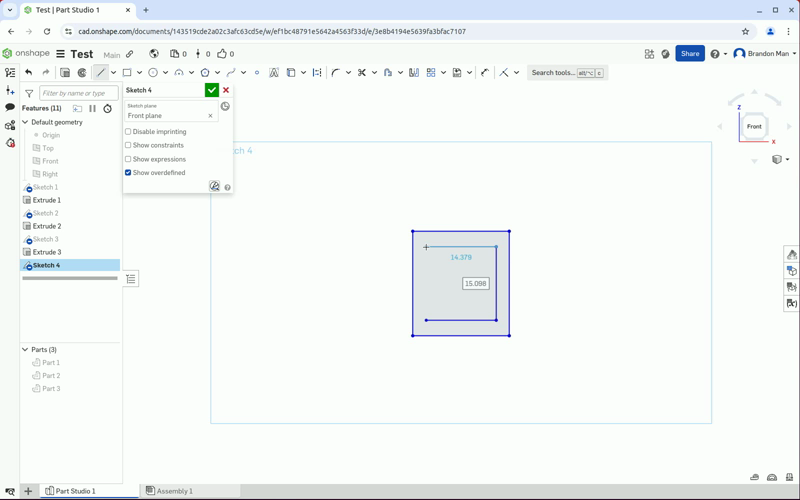
click(426, 246)
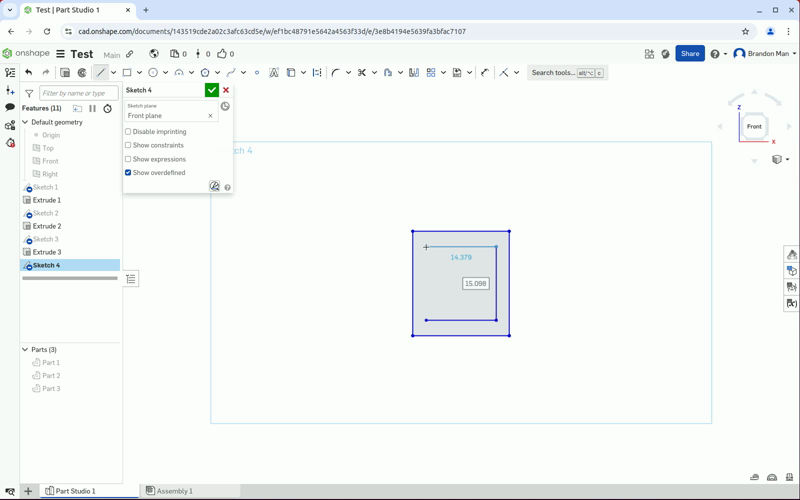
key_up(shift)
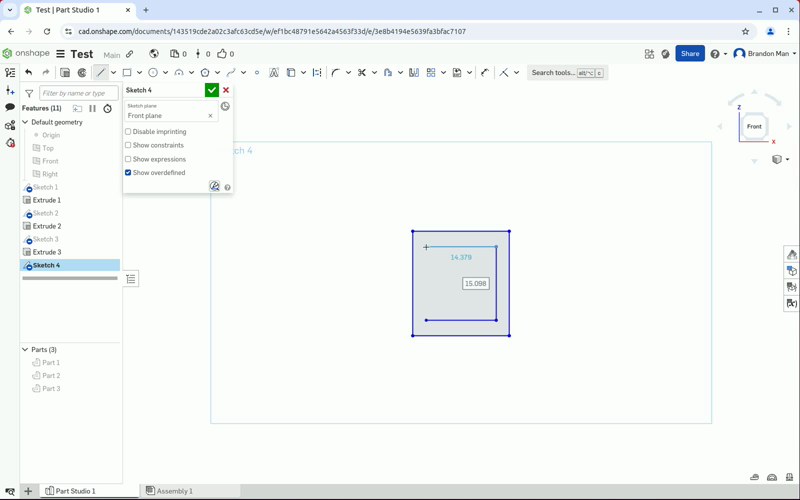
key_down(shift)
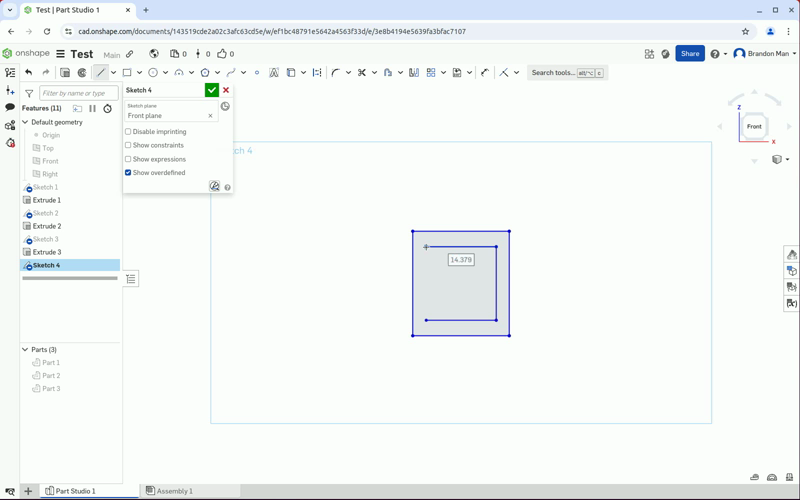
mouse_move(426, 320)
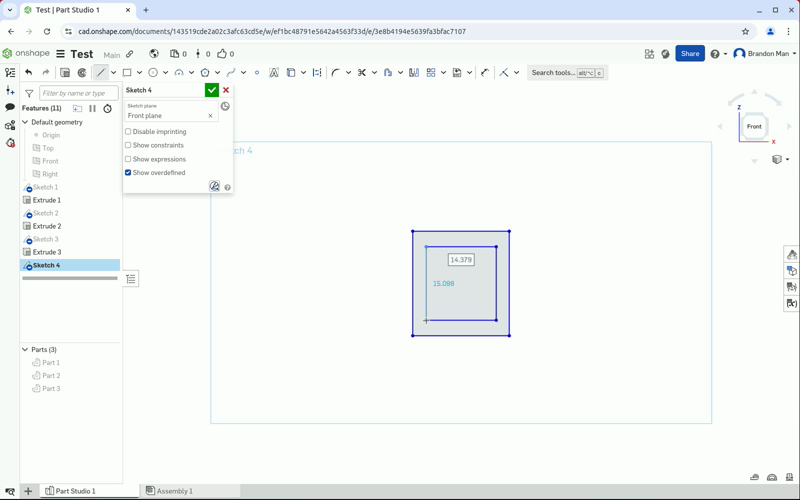
key_up(shift)
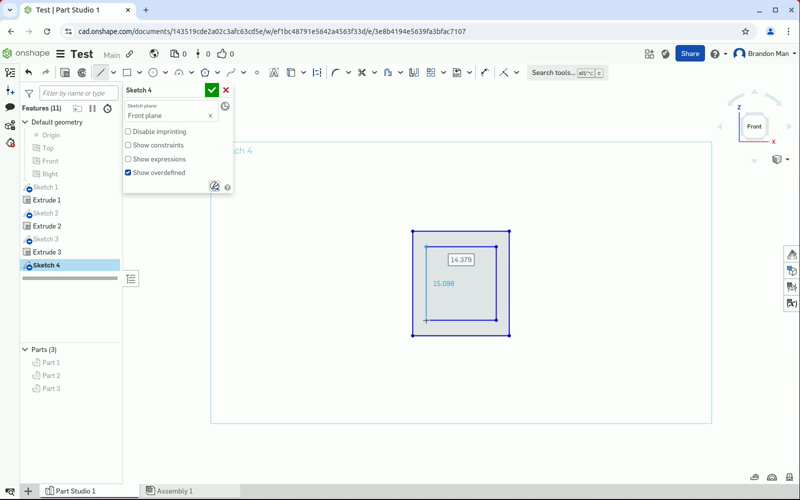
click(426, 320)
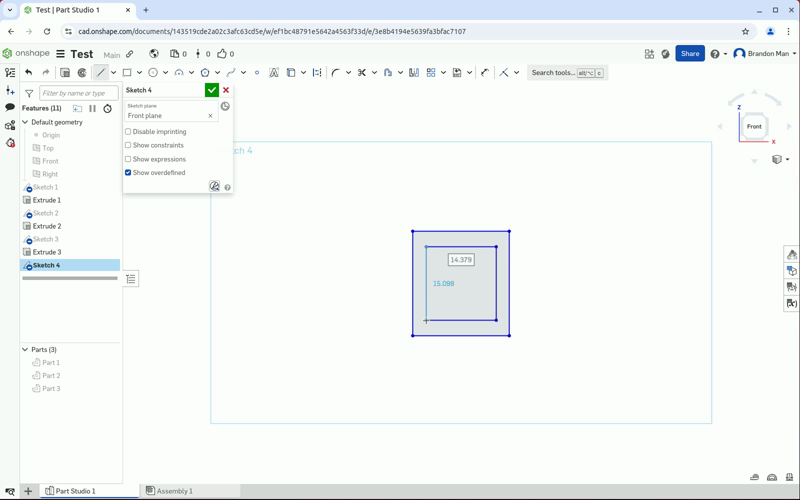
key(esc)
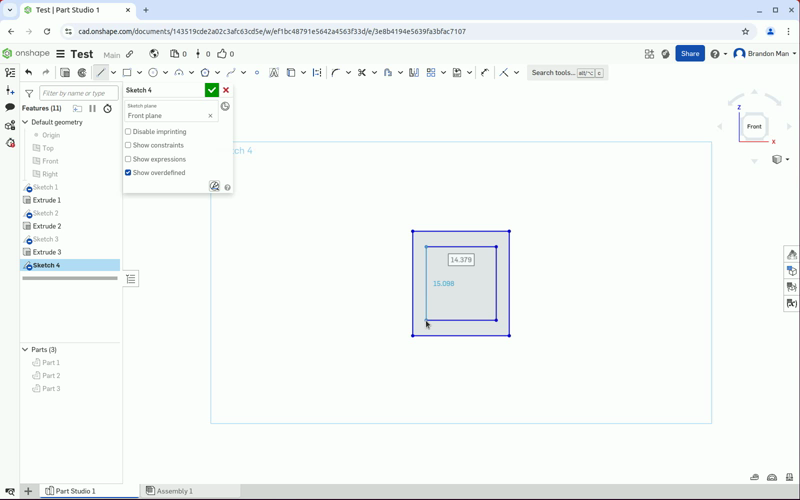
mouse_move(457, 241)
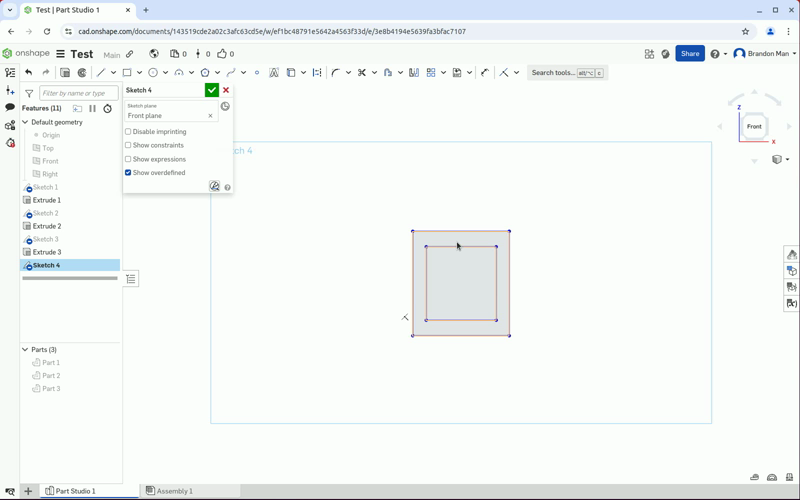
click(457, 241)
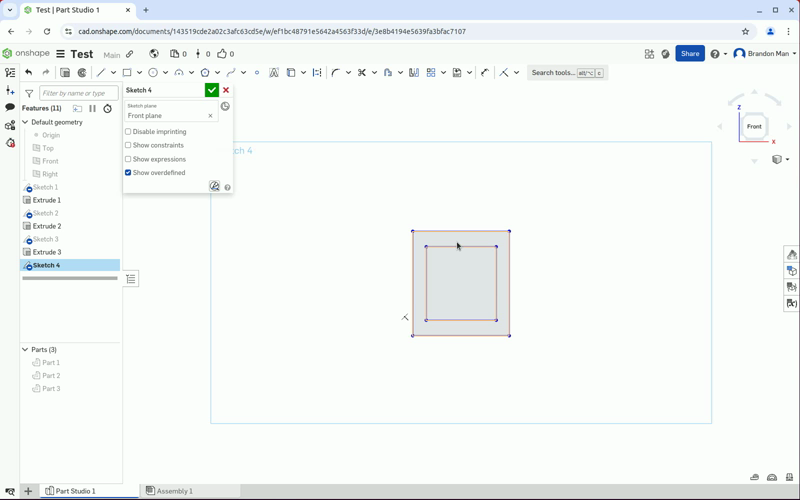
mouse_move(73, 352)
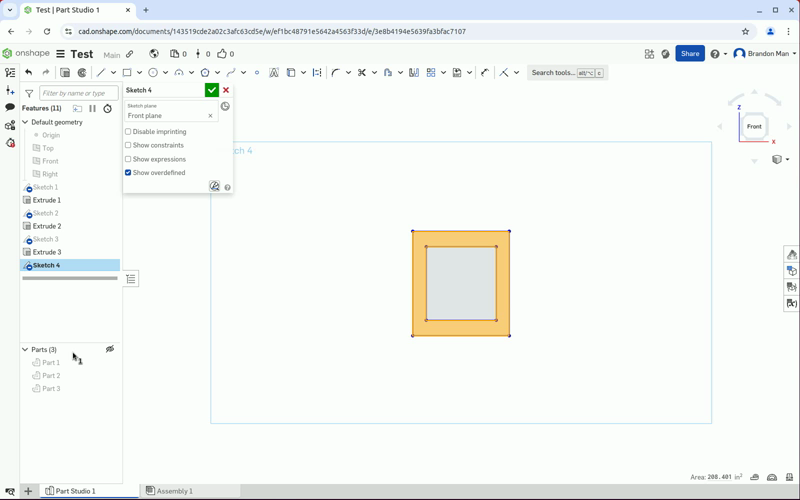
key(shift+y)
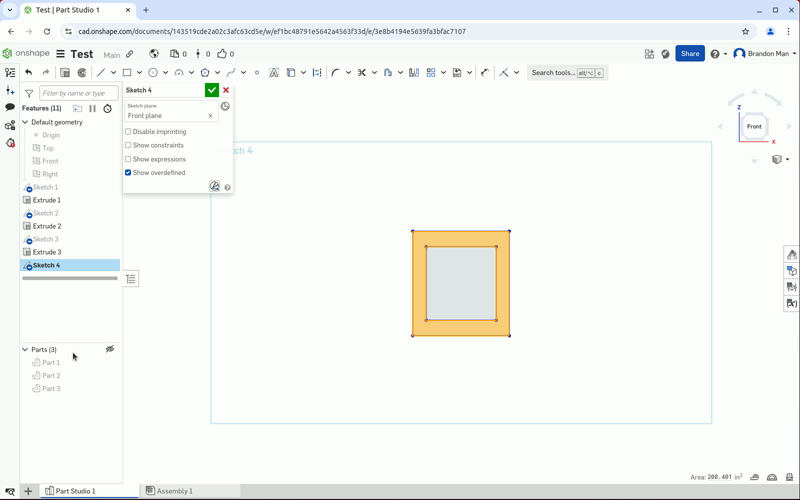
key(shift+e)
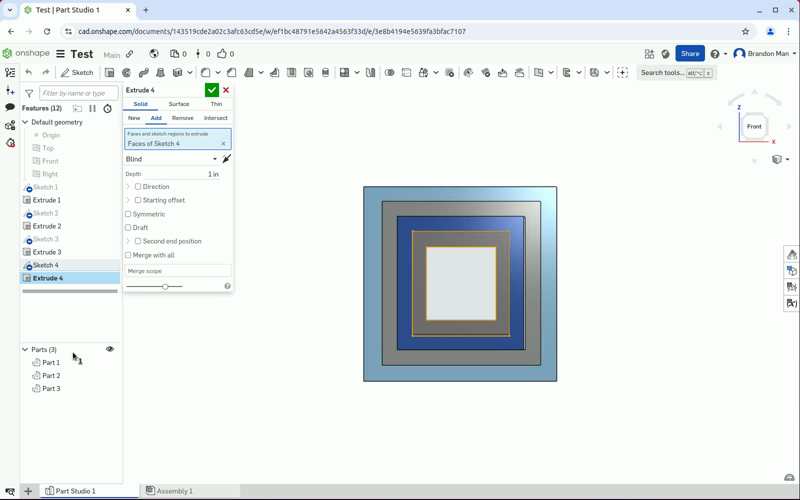
mouse_move(143, 106)
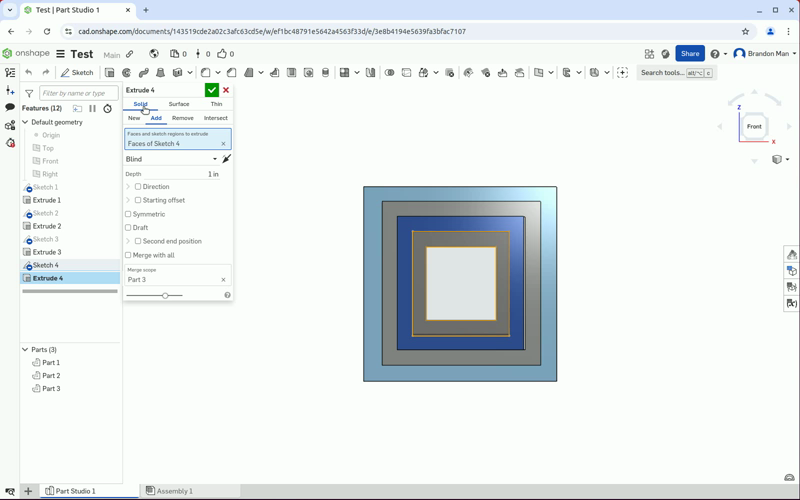
click(143, 106)
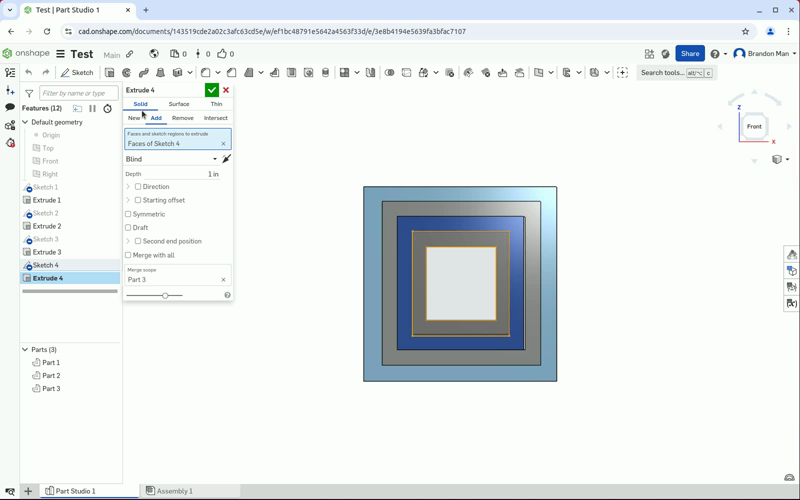
mouse_move(137, 120)
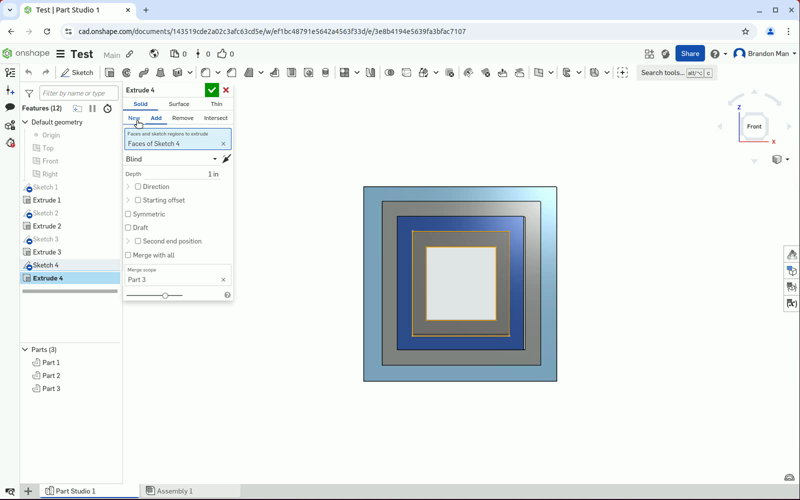
click(137, 120)
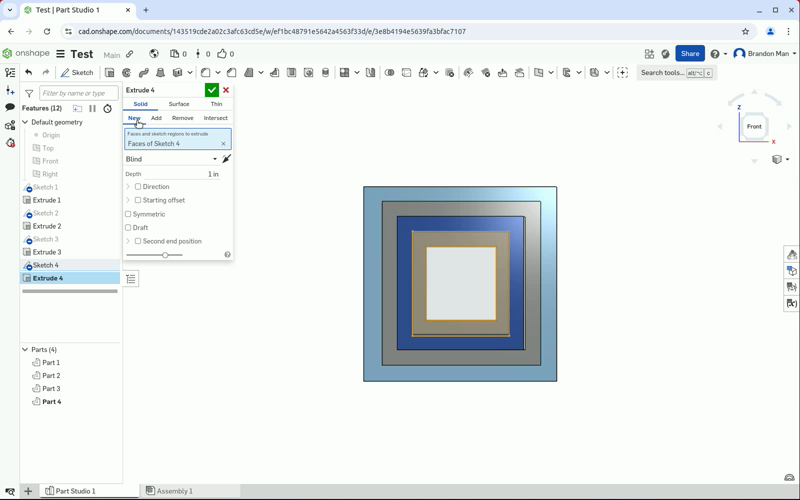
key(tab, 4)
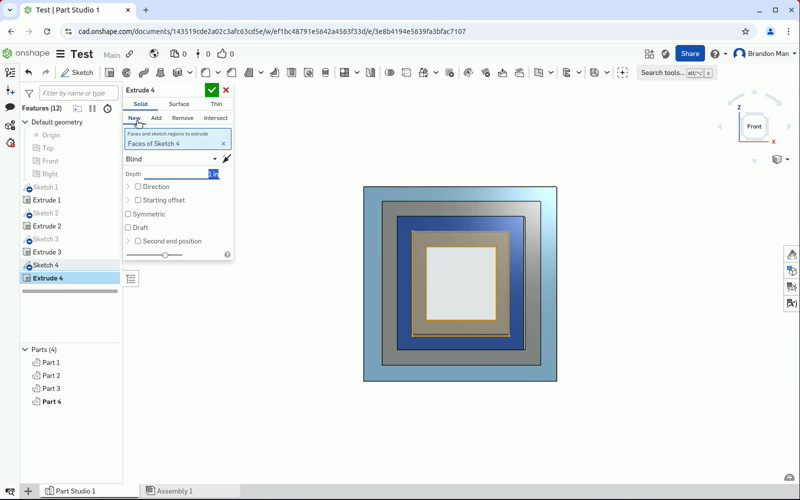
text(18.535)
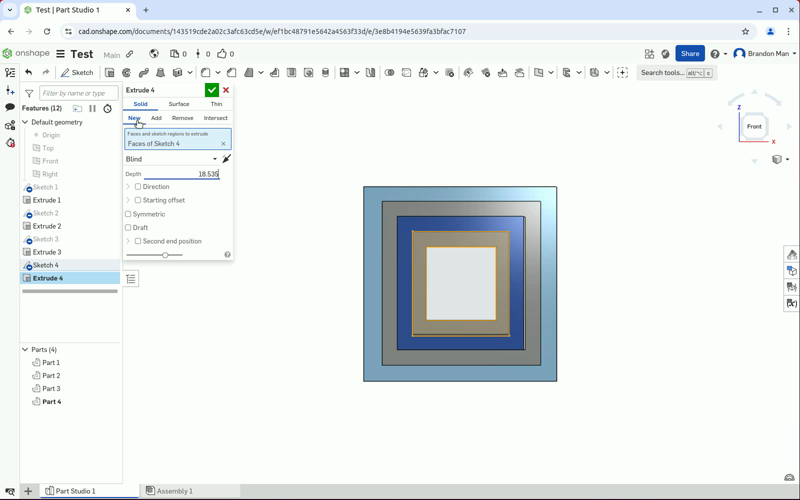
key(enter)
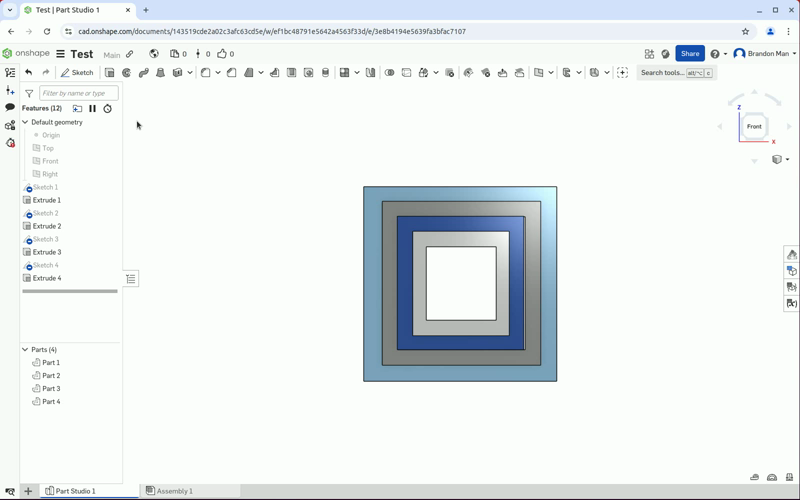
key(shift+h)
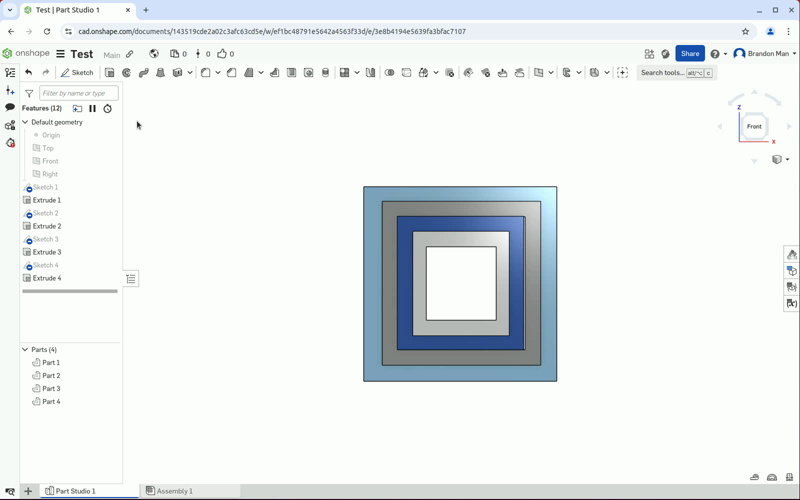
key(shift+h)
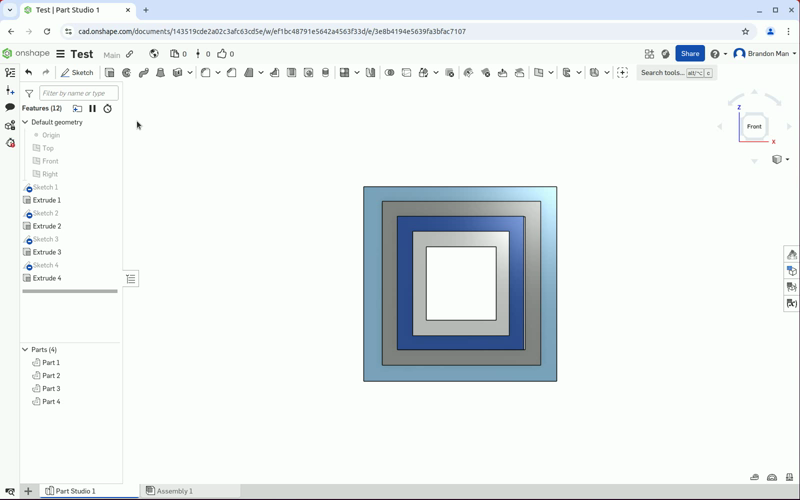
mouse_move(73, 189)
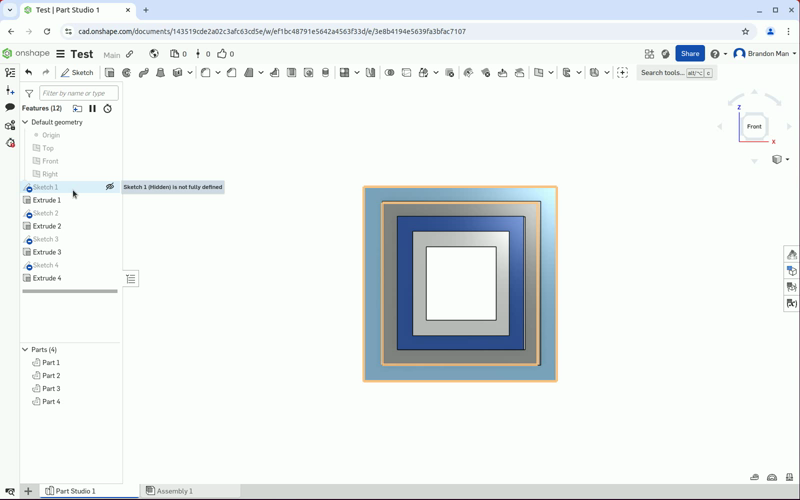
click(73, 189)
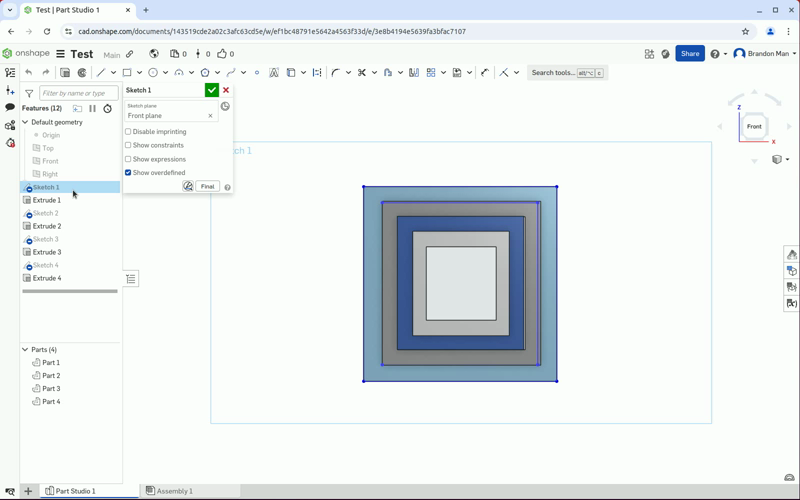
mouse_move(229, 92)
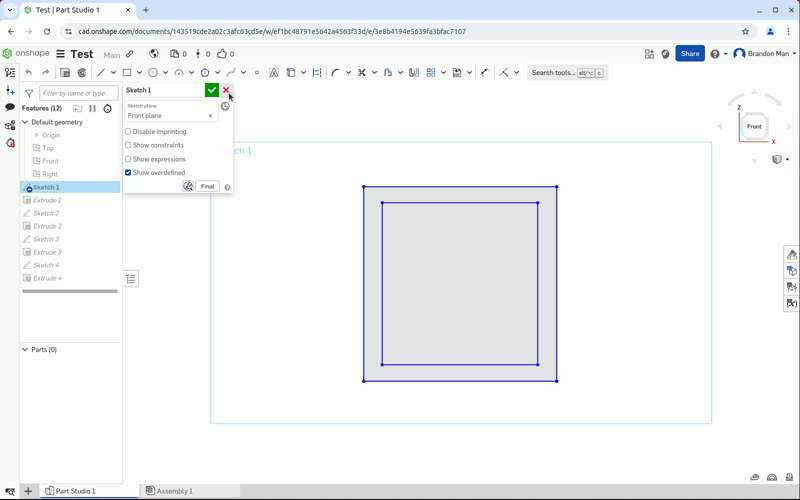
click(229, 92)
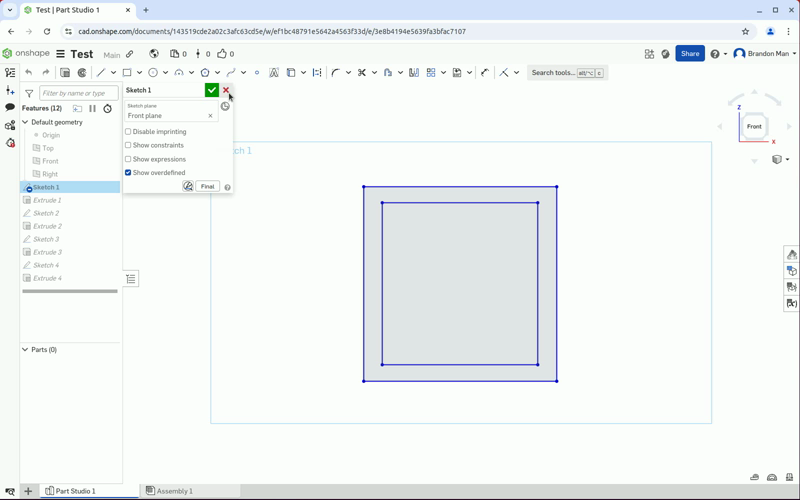
key(shift+s)
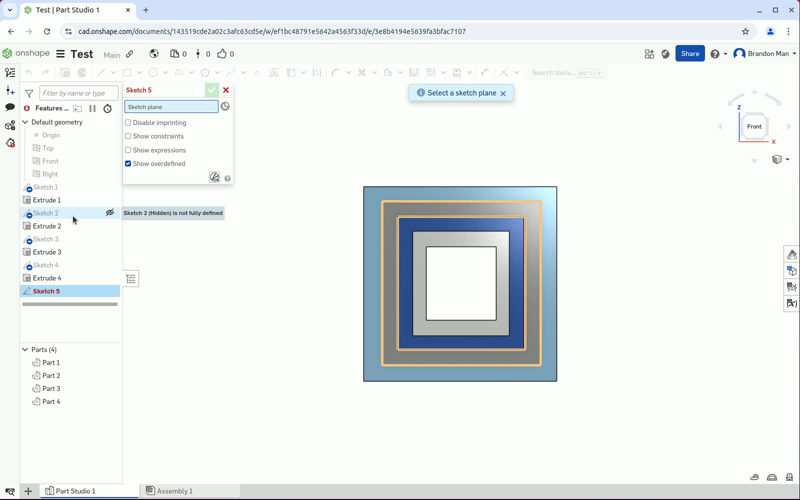
scroll(3)
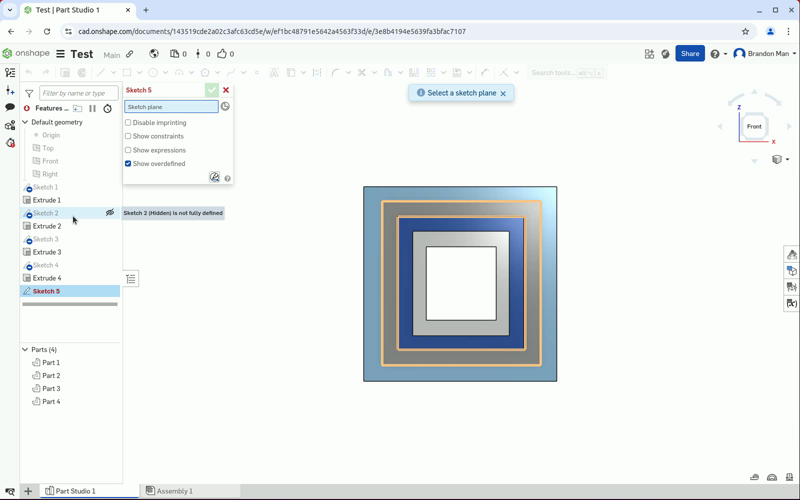
mouse_move(73, 163)
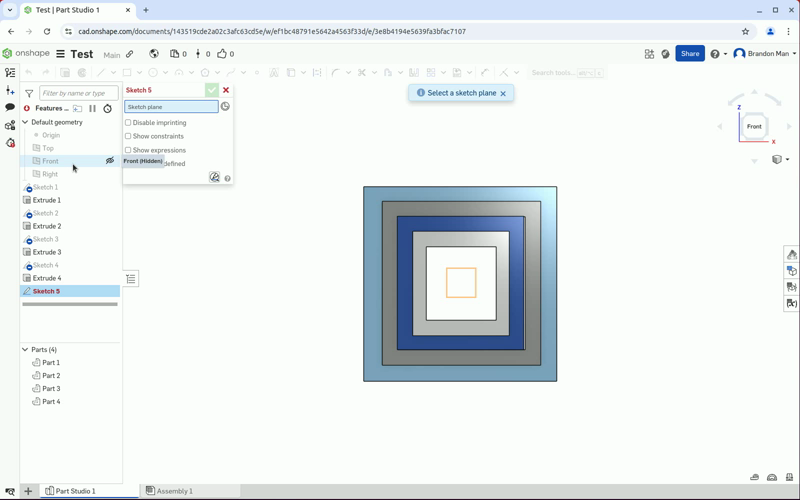
click(73, 163)
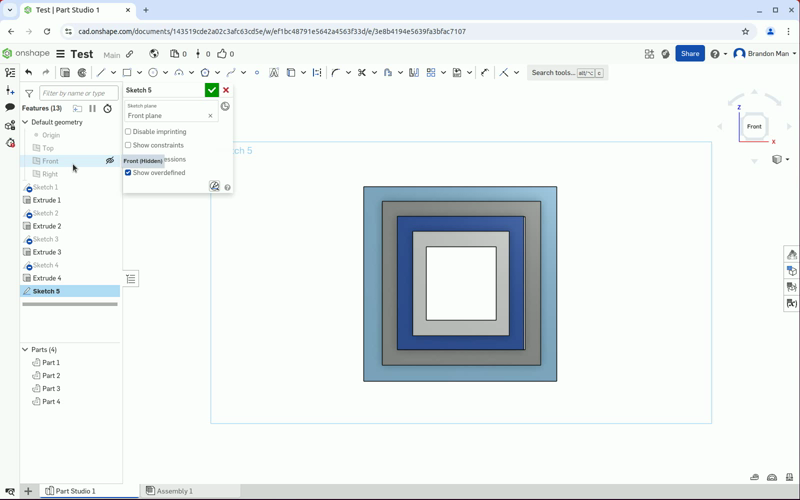
mouse_move(73, 352)
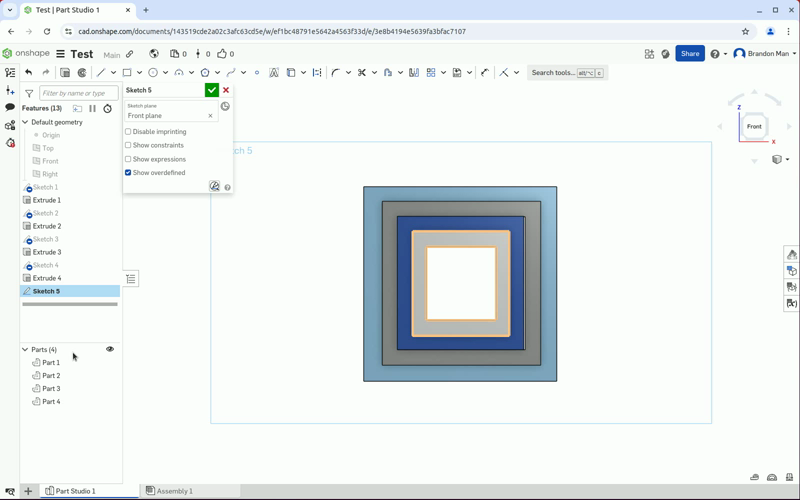
key(y)
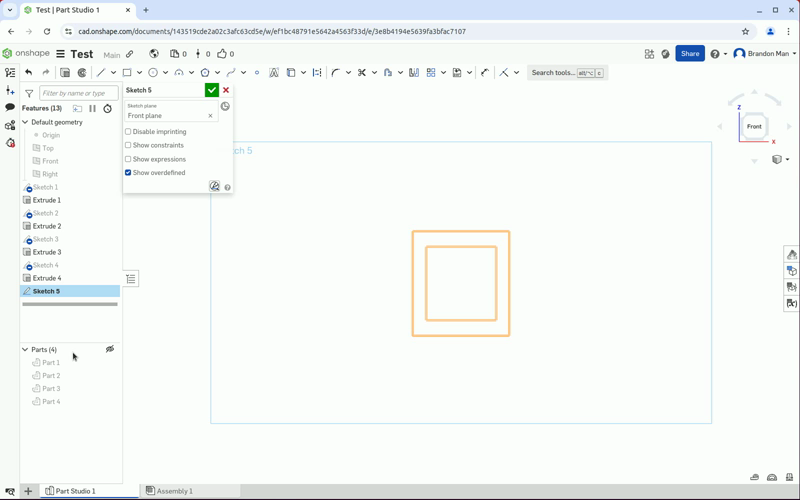
key(l)
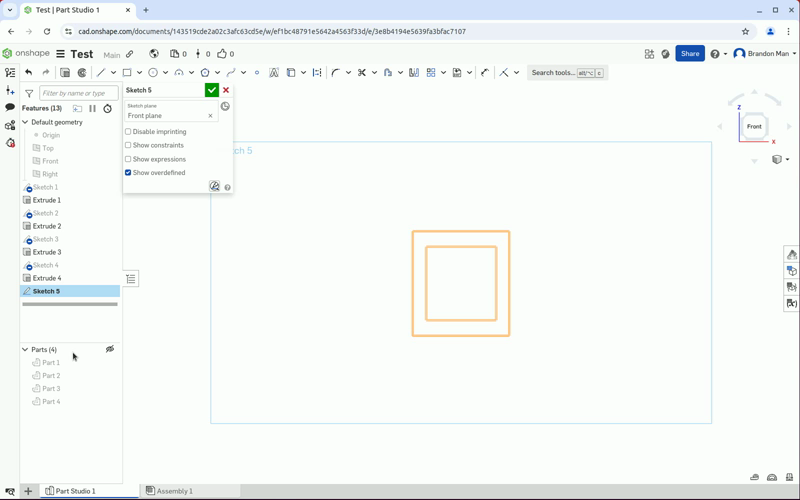
key_down(shift)
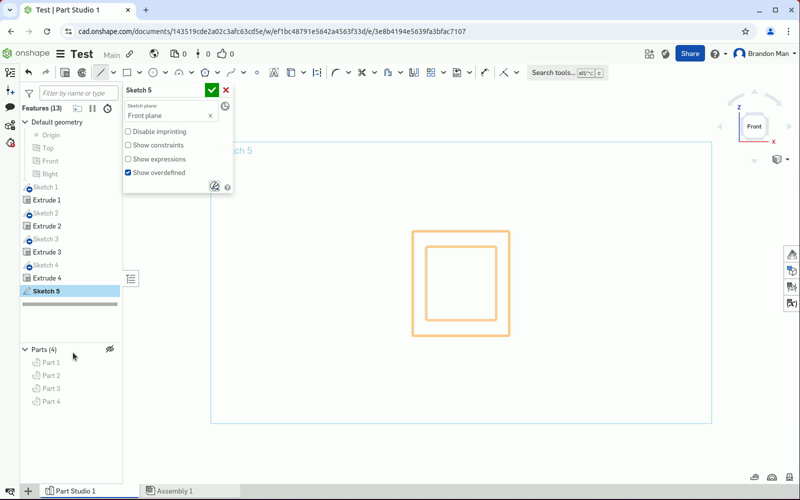
mouse_move(425, 319)
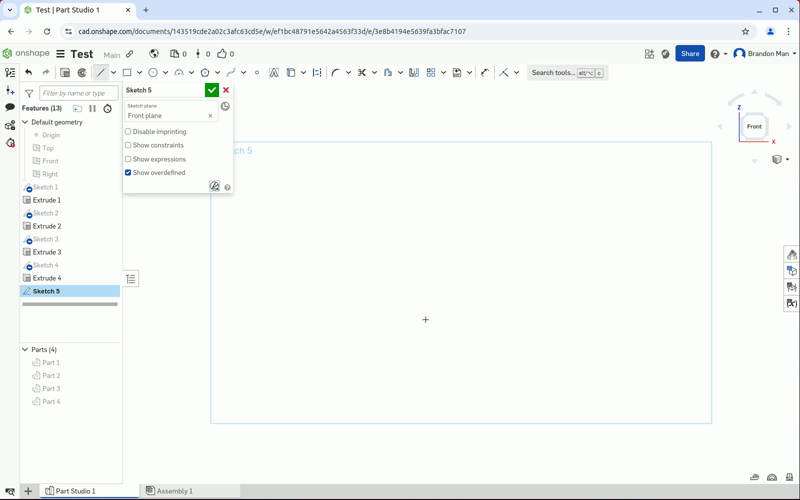
click(425, 319)
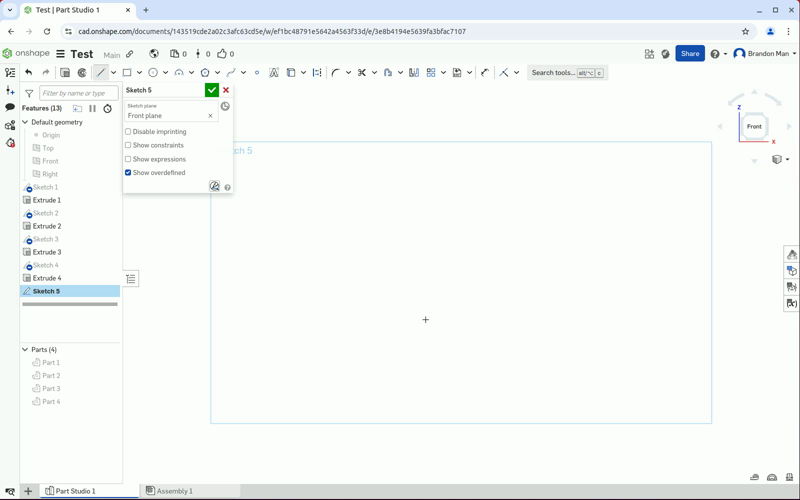
key_up(shift)
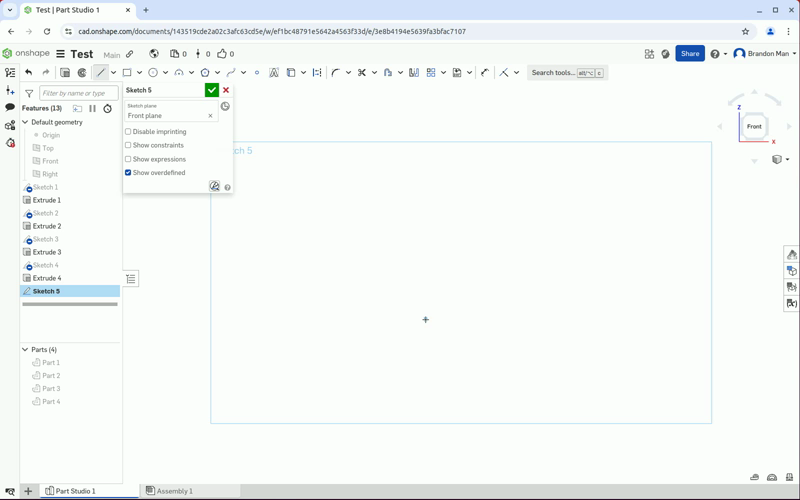
key_down(shift)
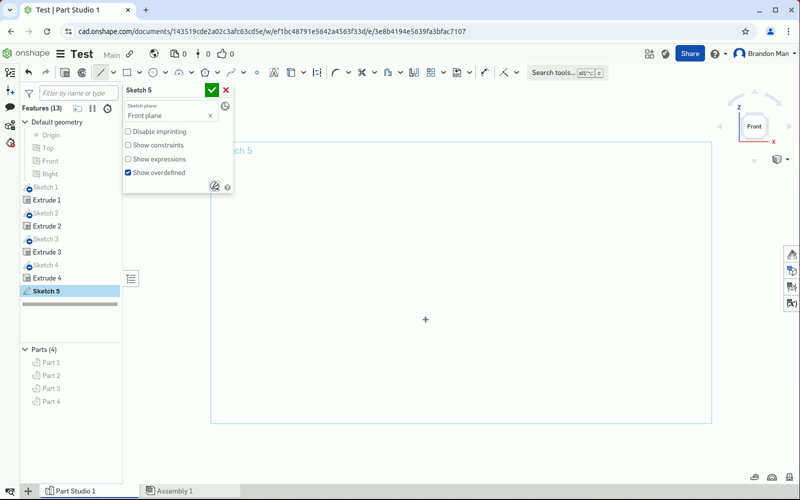
mouse_move(496, 319)
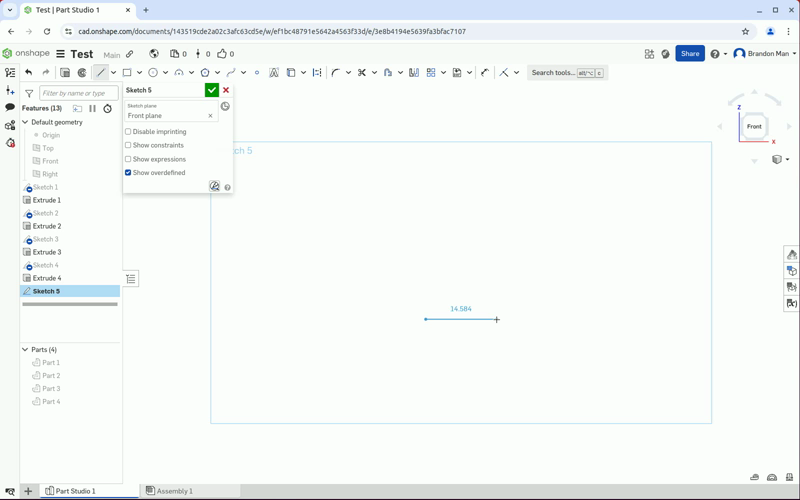
click(496, 319)
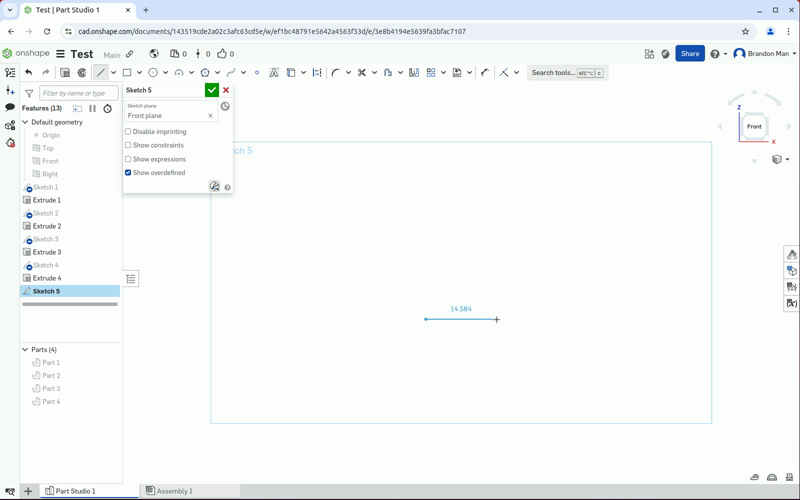
key_up(shift)
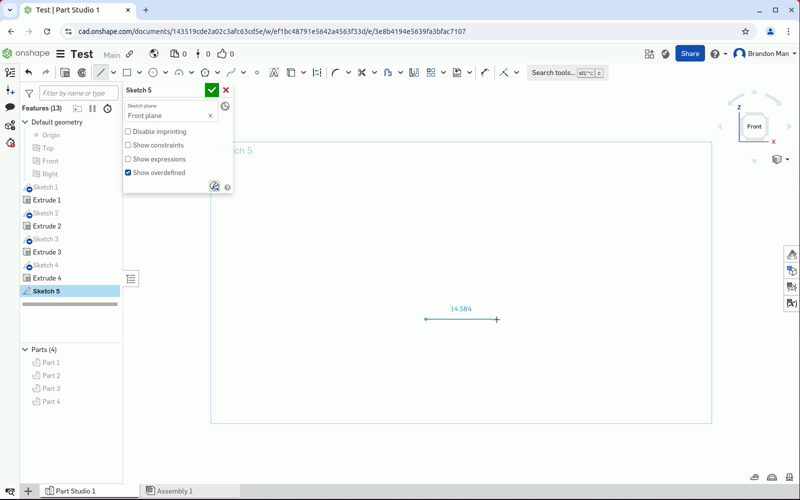
key_down(shift)
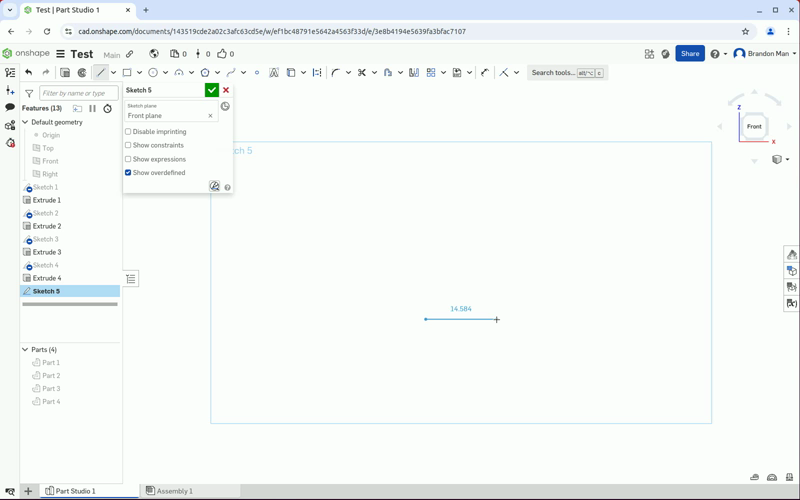
mouse_move(496, 245)
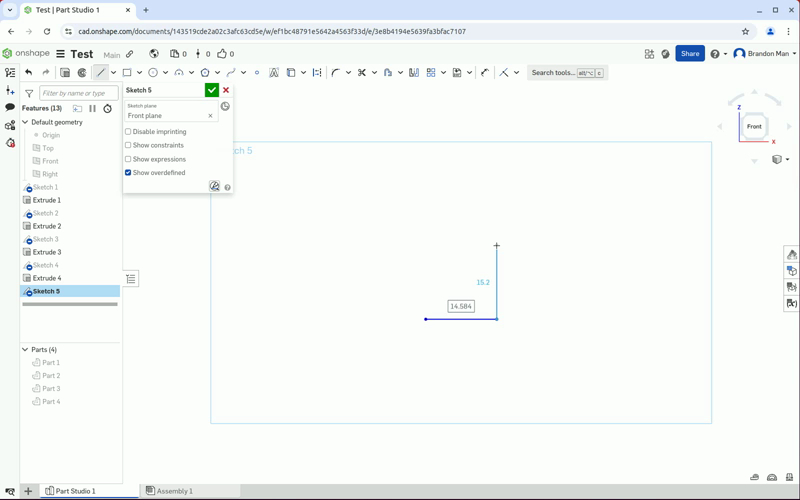
click(496, 245)
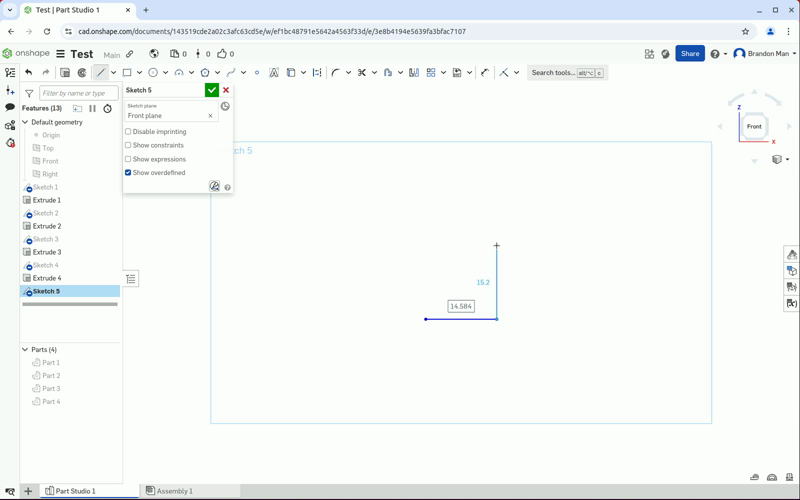
key_up(shift)
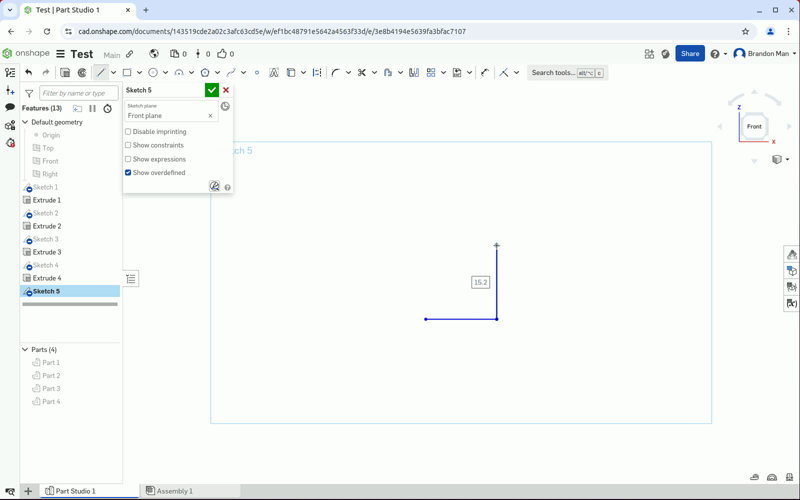
key_down(shift)
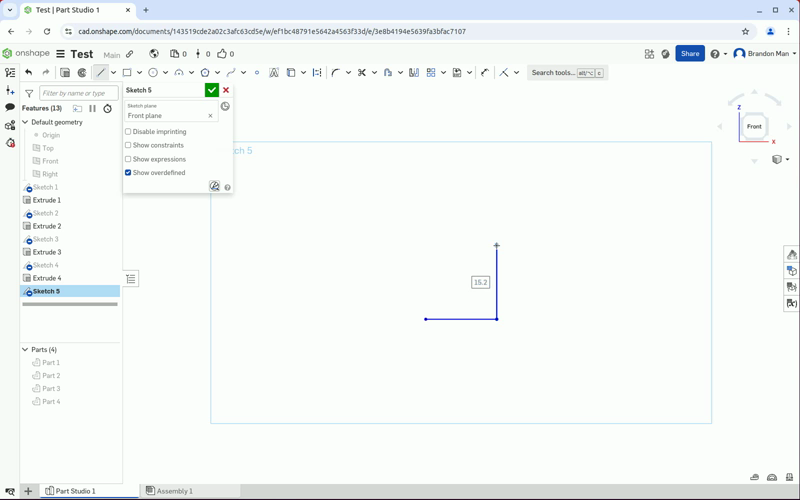
mouse_move(425, 245)
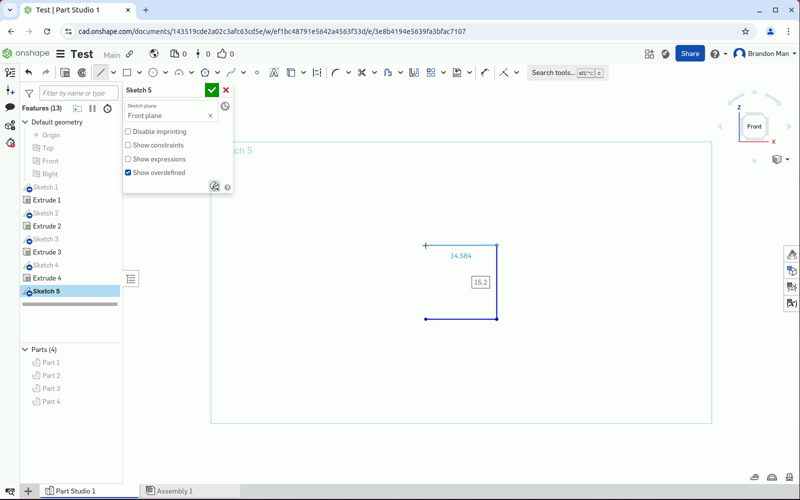
click(425, 245)
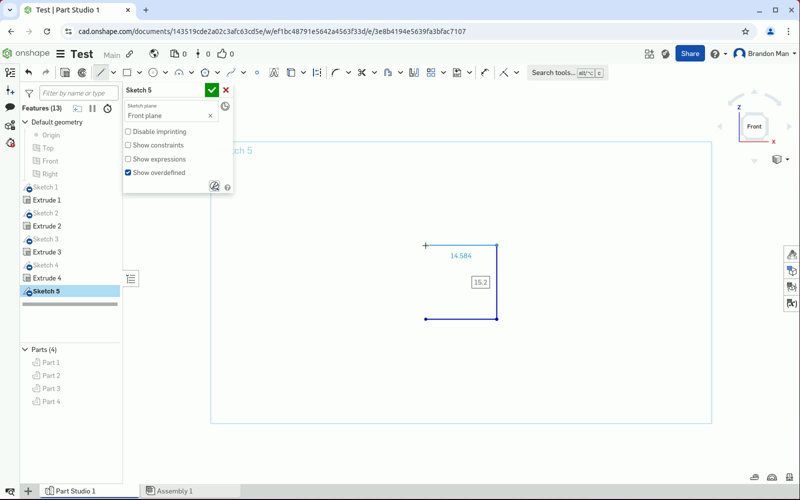
key_up(shift)
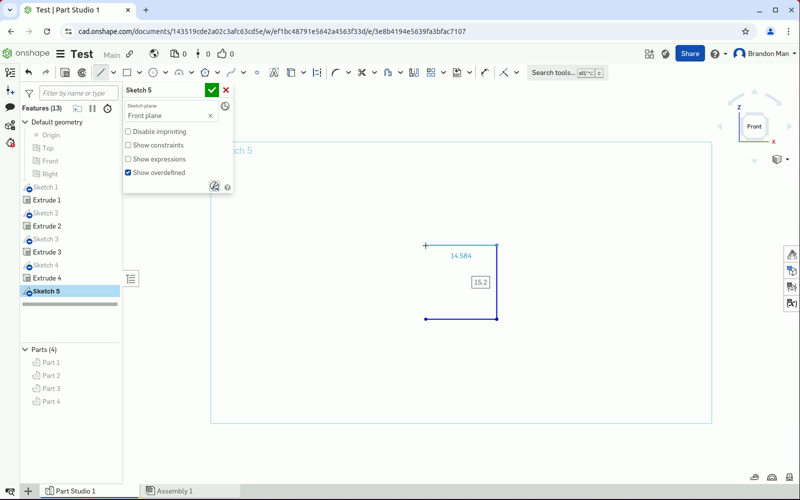
key_down(shift)
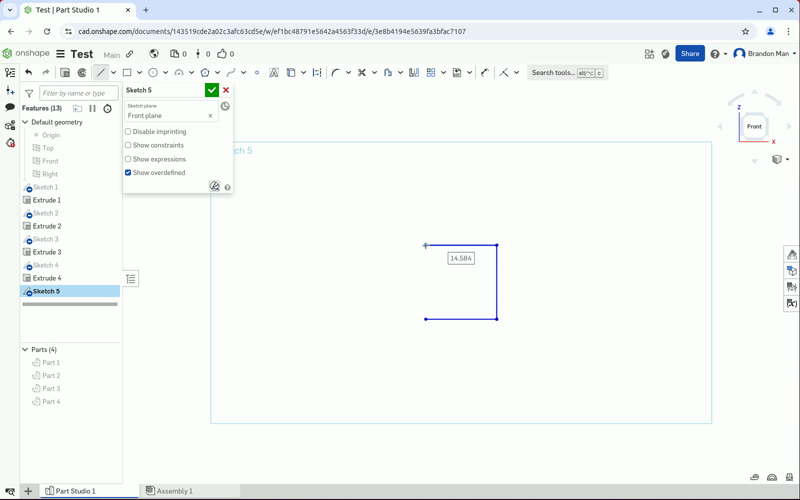
mouse_move(425, 319)
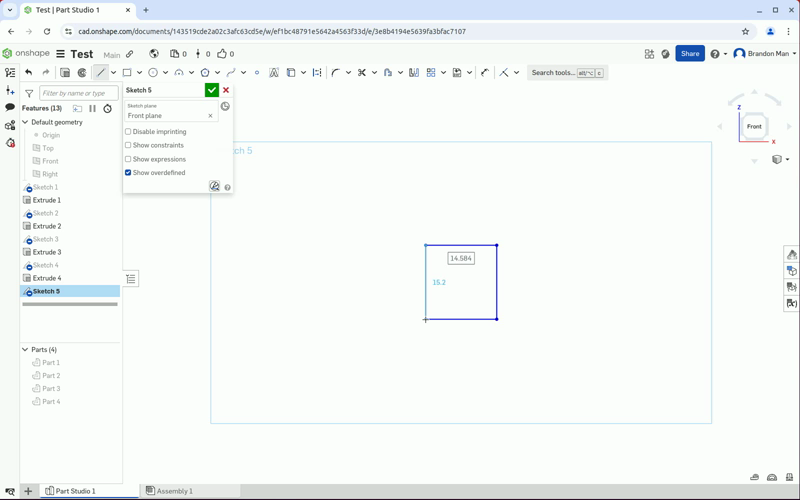
key_up(shift)
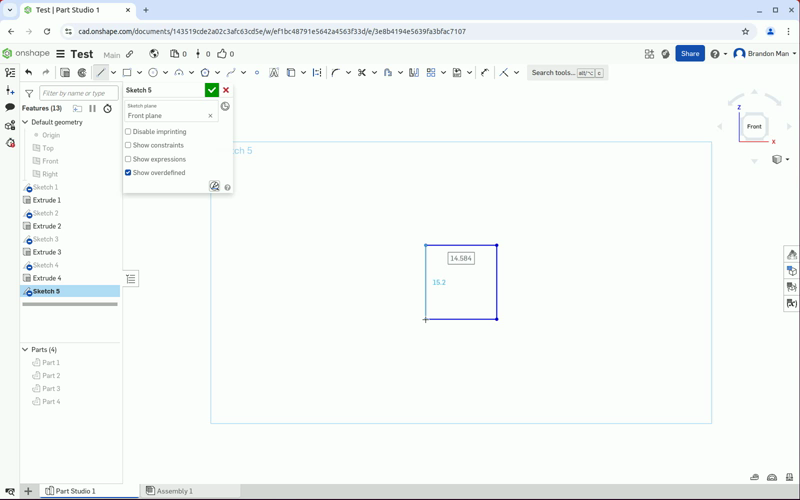
click(425, 319)
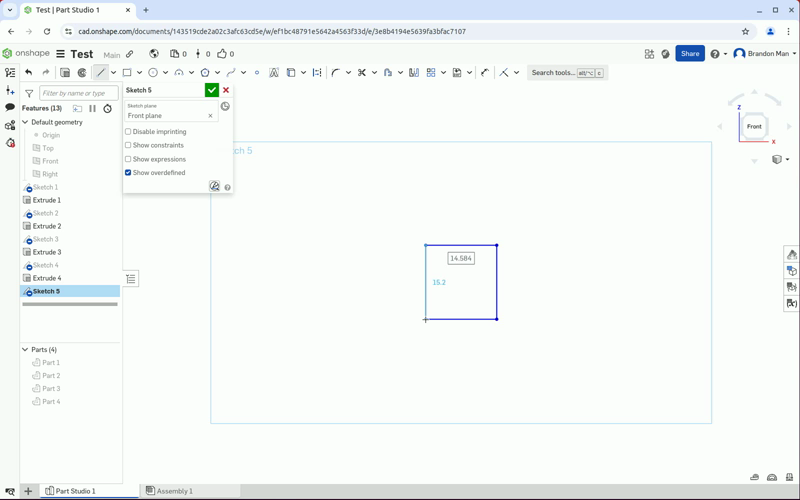
key(esc)
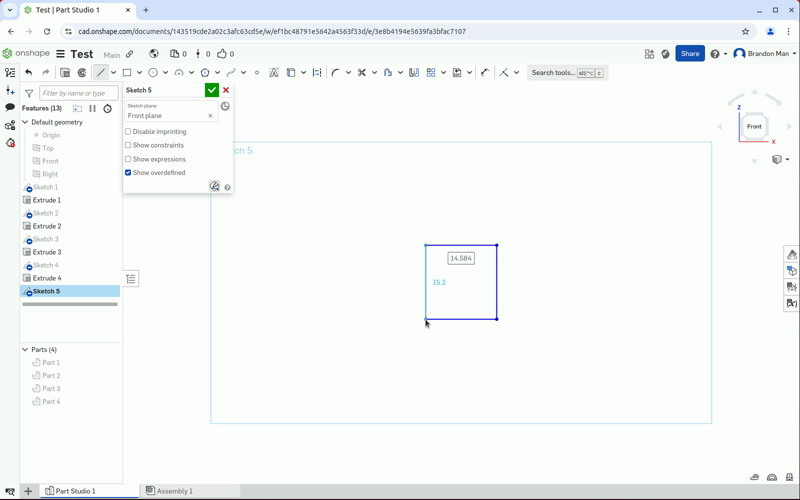
key(l)
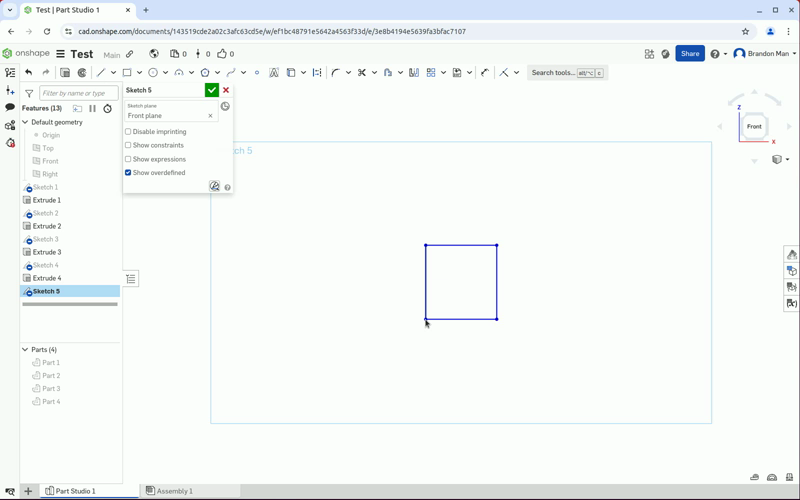
key_down(shift)
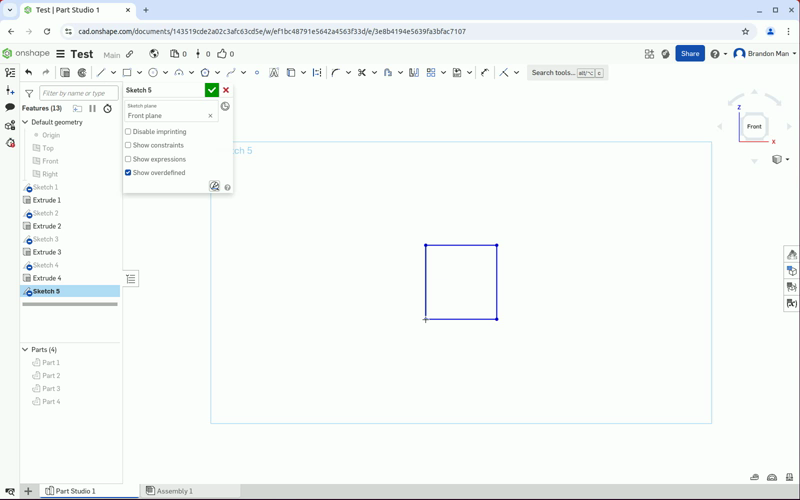
mouse_move(438, 304)
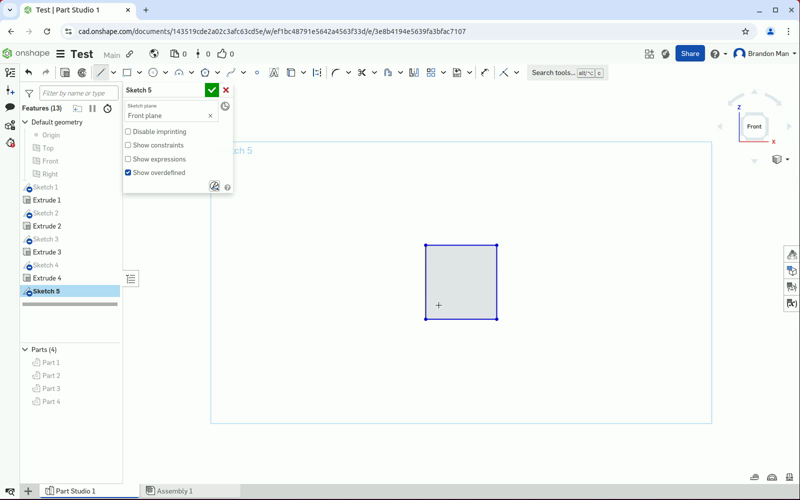
click(438, 304)
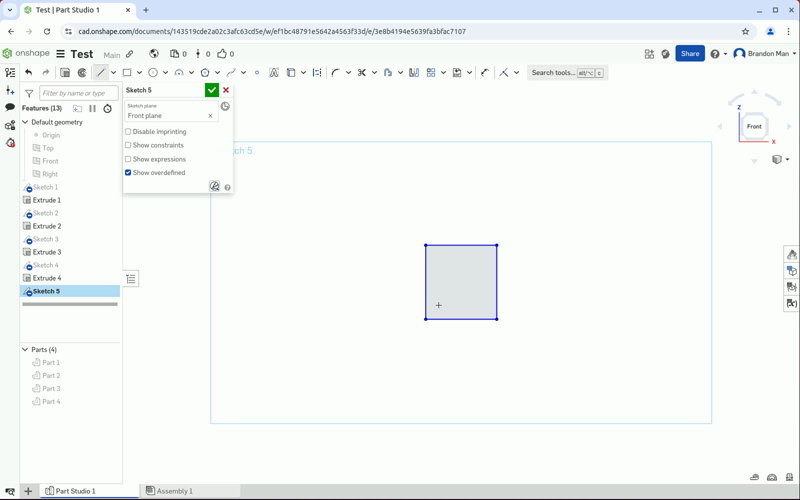
key_up(shift)
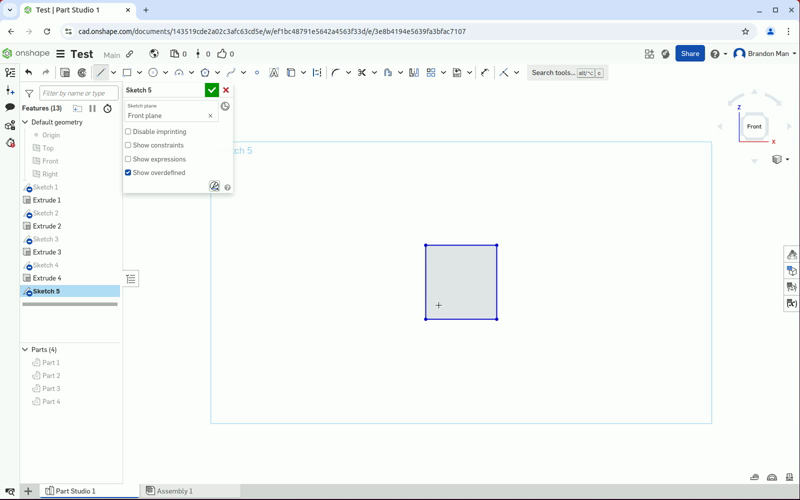
key_down(shift)
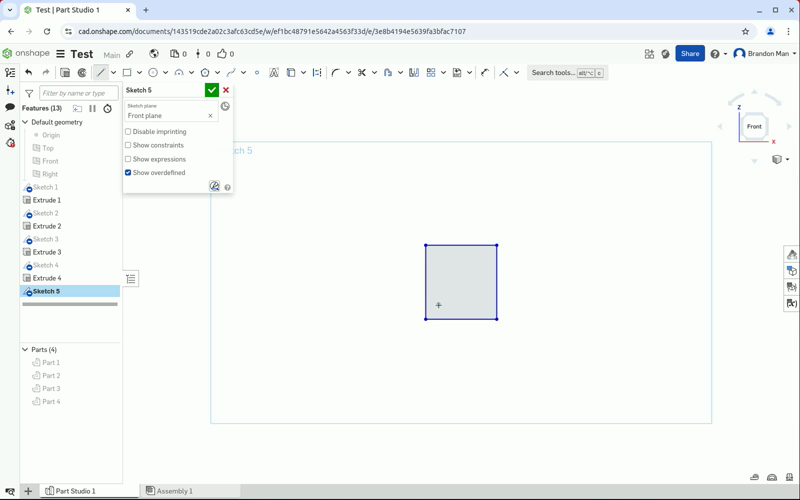
mouse_move(468, 304)
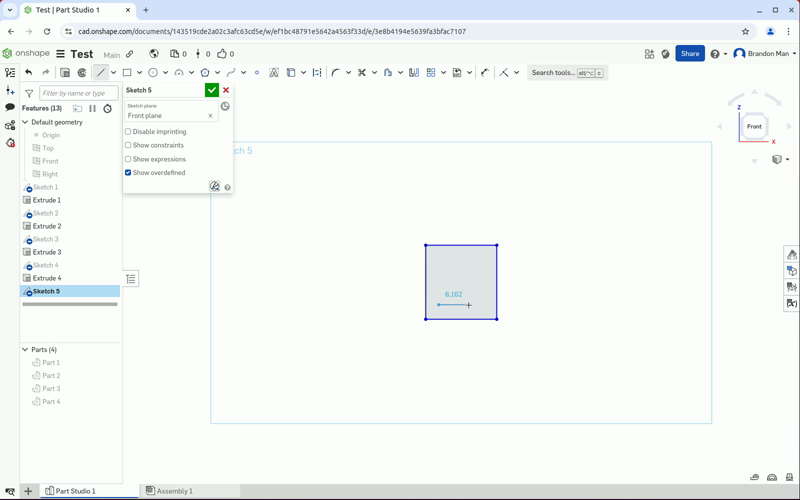
mouse_move(482, 304)
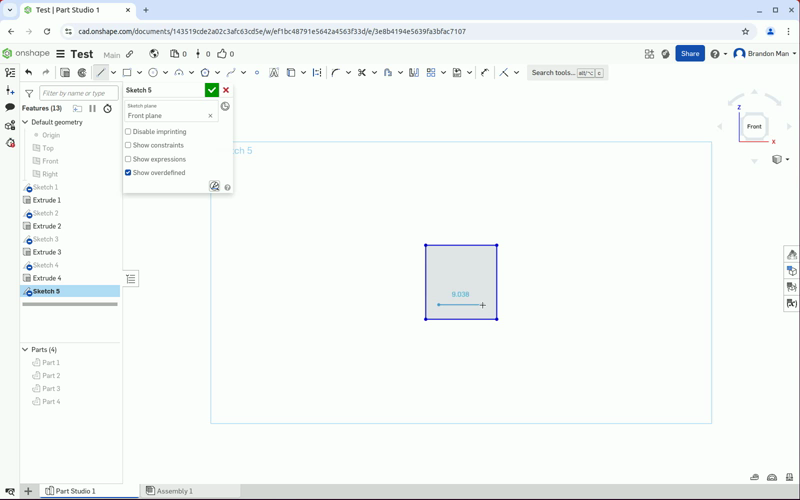
click(482, 304)
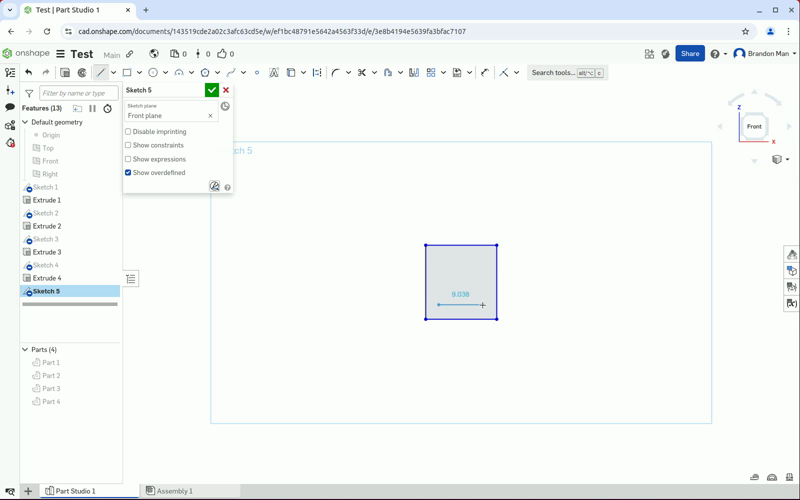
key_up(shift)
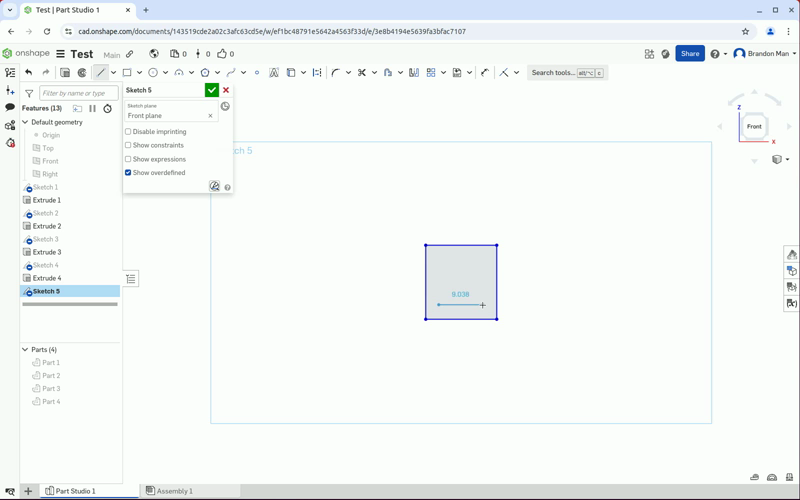
key_down(shift)
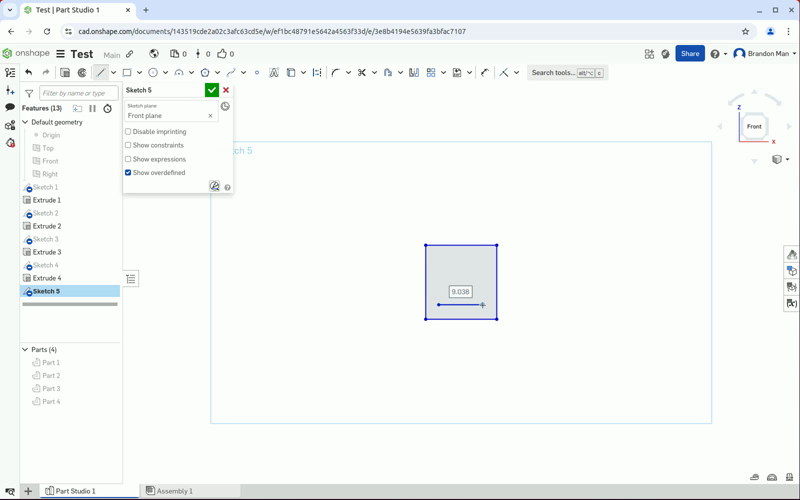
mouse_move(512, 304)
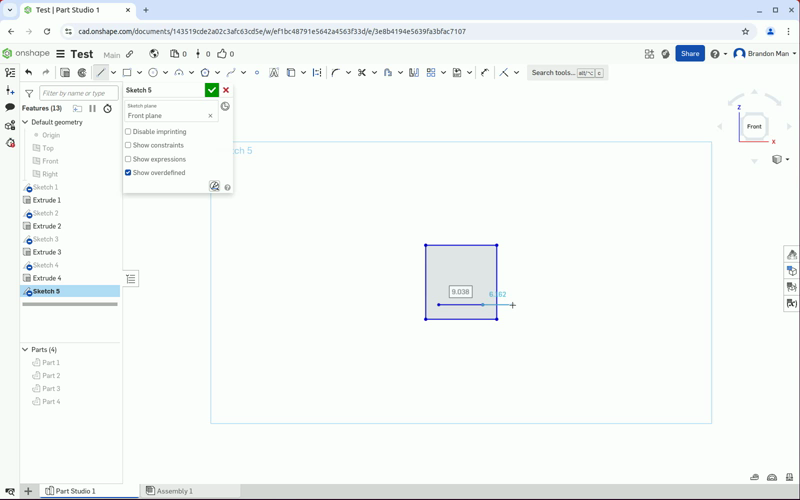
mouse_move(482, 259)
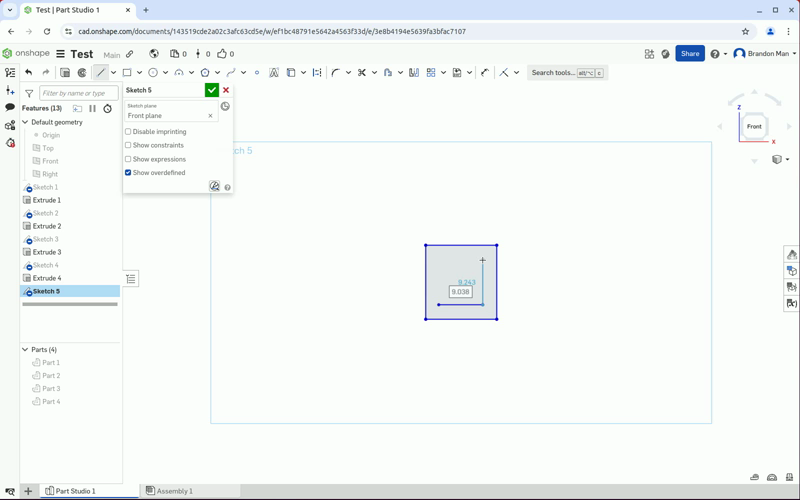
click(482, 259)
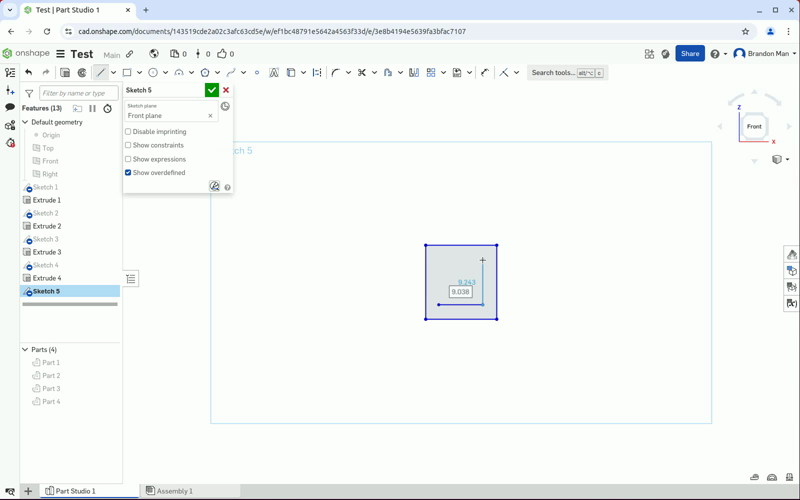
key_up(shift)
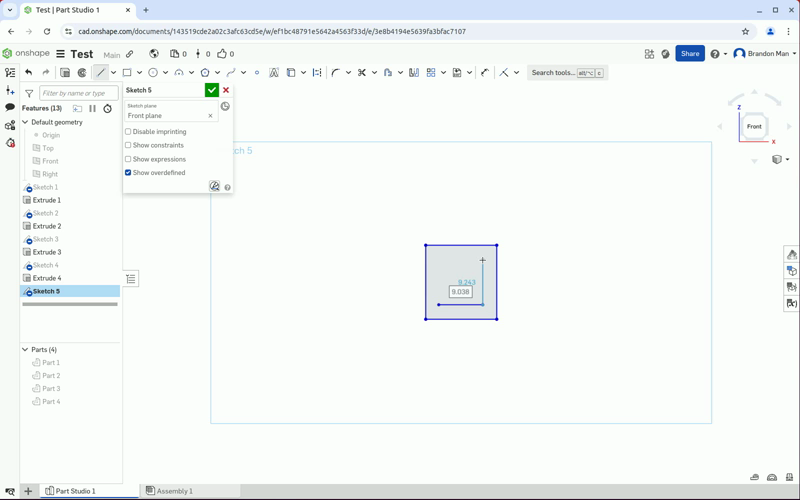
key_down(shift)
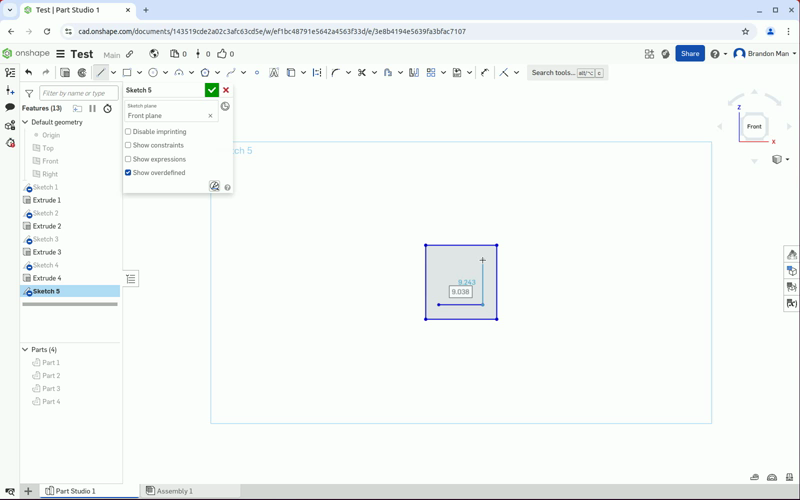
mouse_move(512, 259)
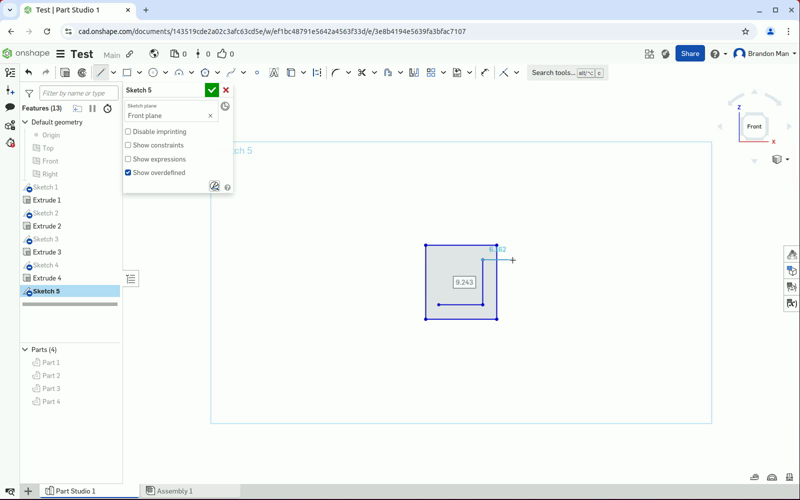
mouse_move(438, 259)
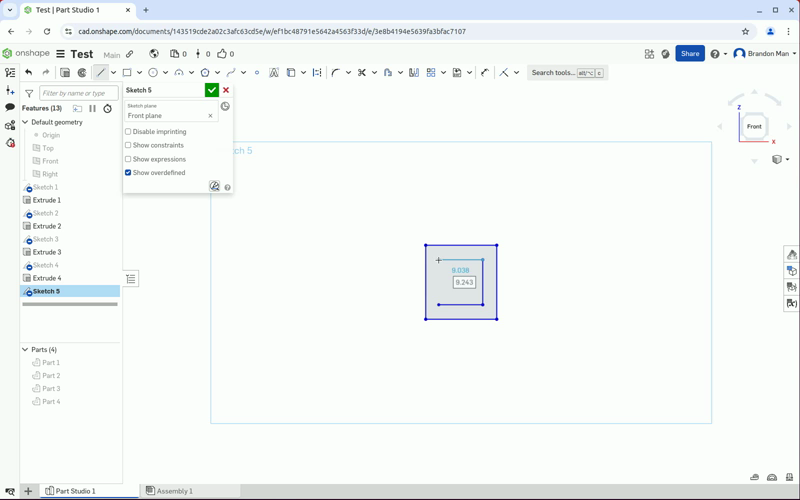
click(438, 259)
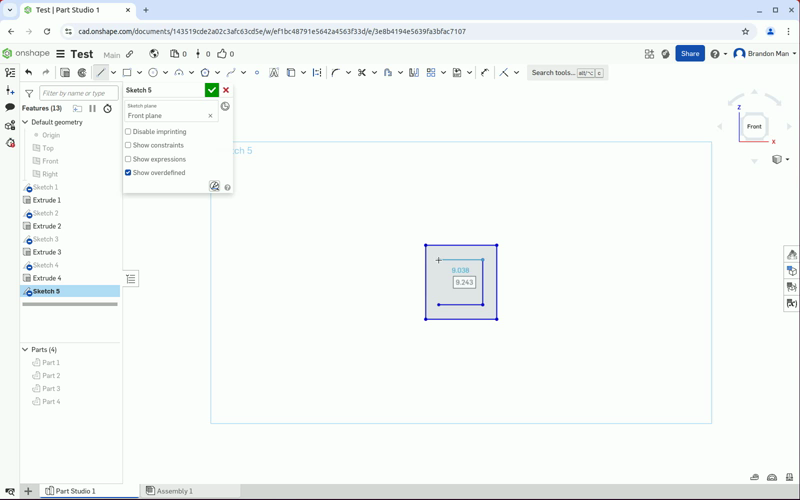
key_up(shift)
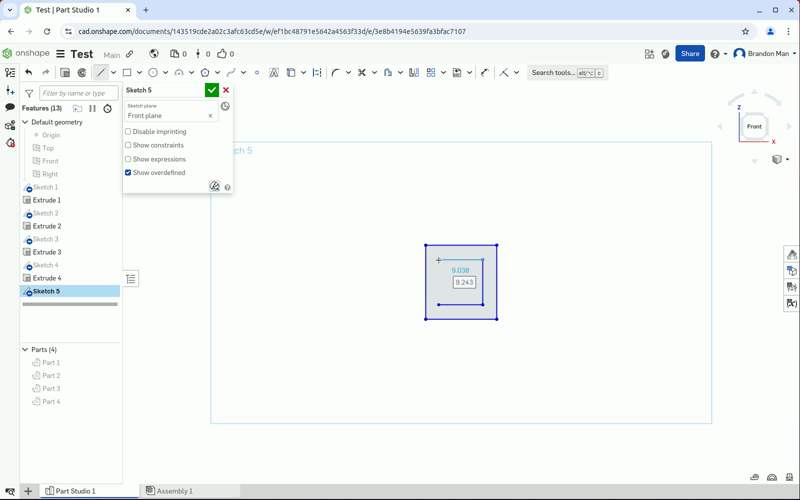
mouse_move(468, 259)
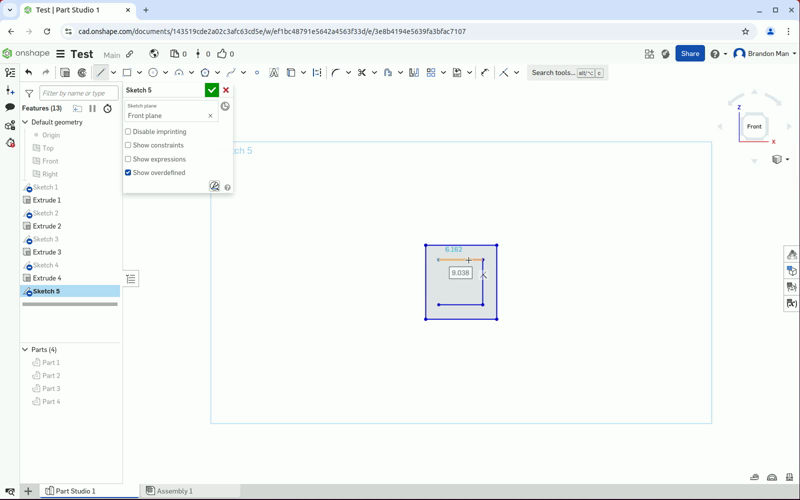
key_down(shift)
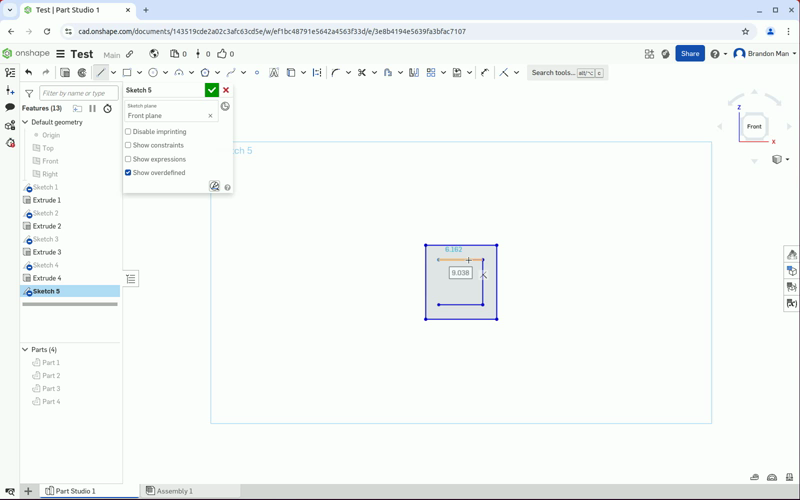
mouse_move(438, 304)
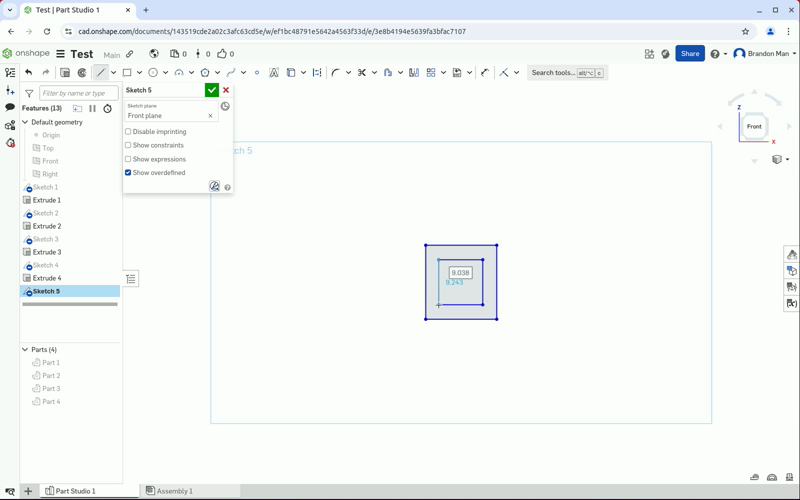
key_up(shift)
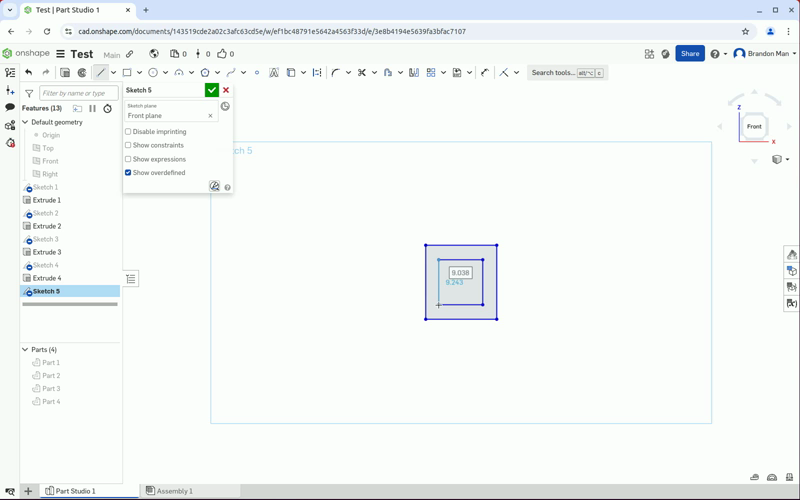
click(438, 304)
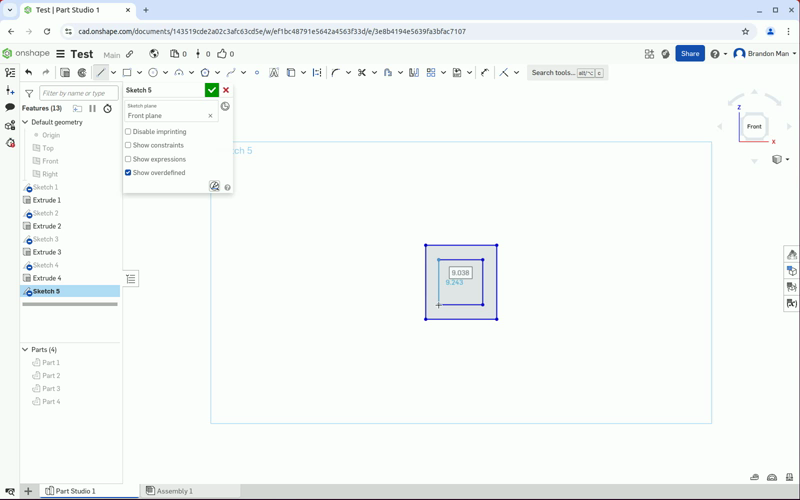
key(esc)
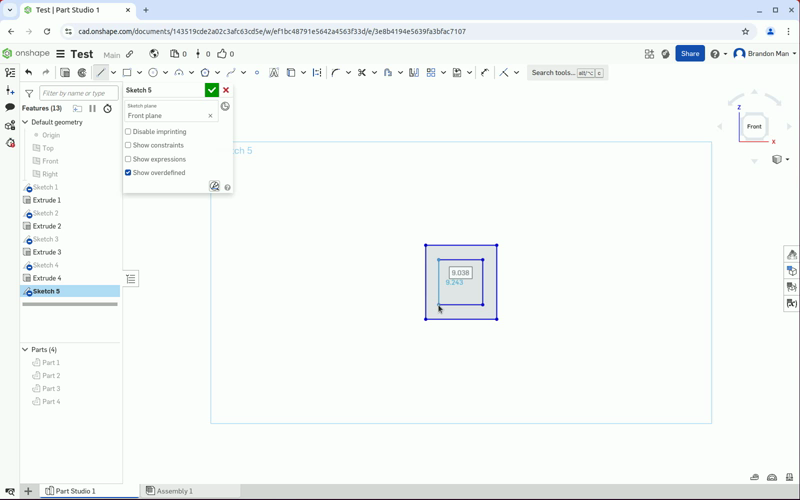
mouse_move(490, 309)
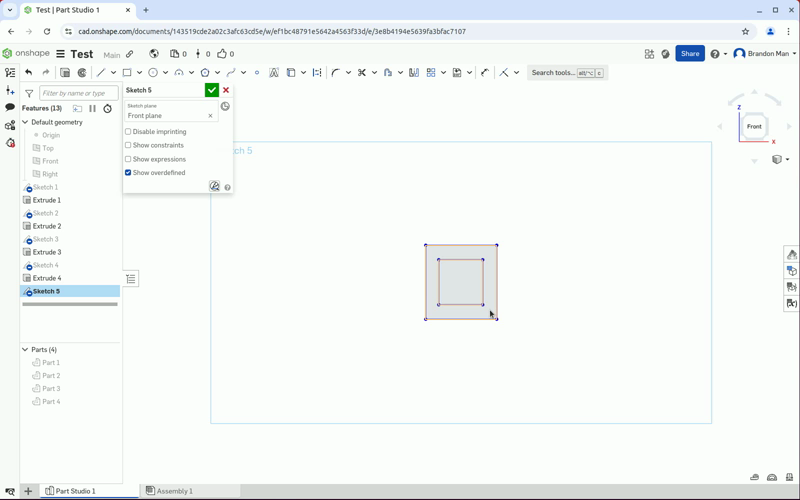
click(490, 309)
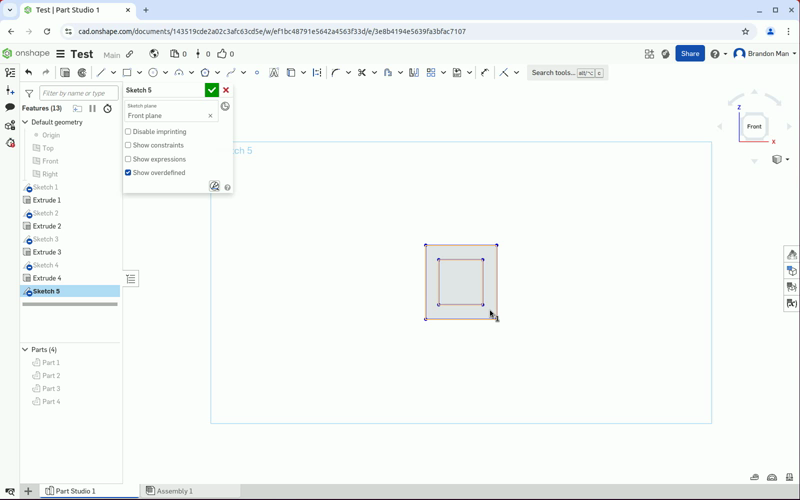
mouse_move(73, 352)
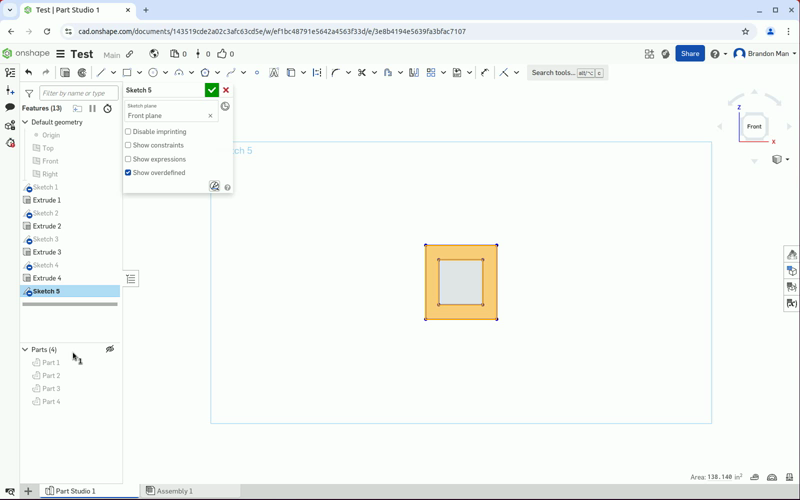
key(shift+y)
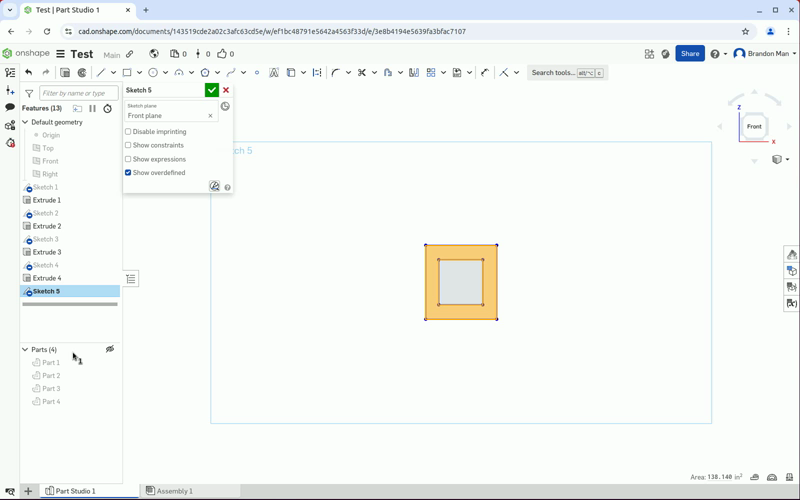
key(shift+e)
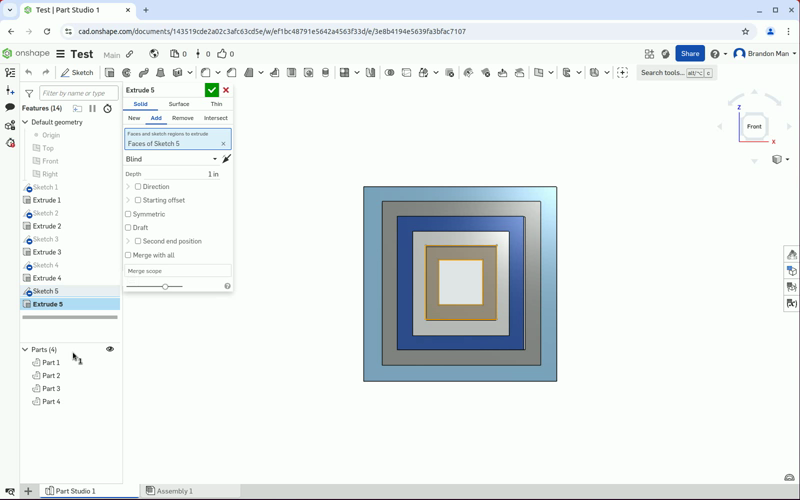
mouse_move(143, 106)
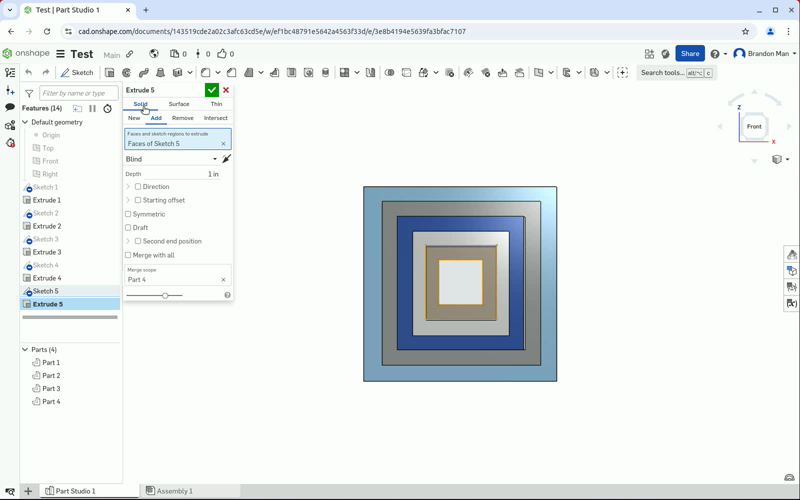
click(143, 106)
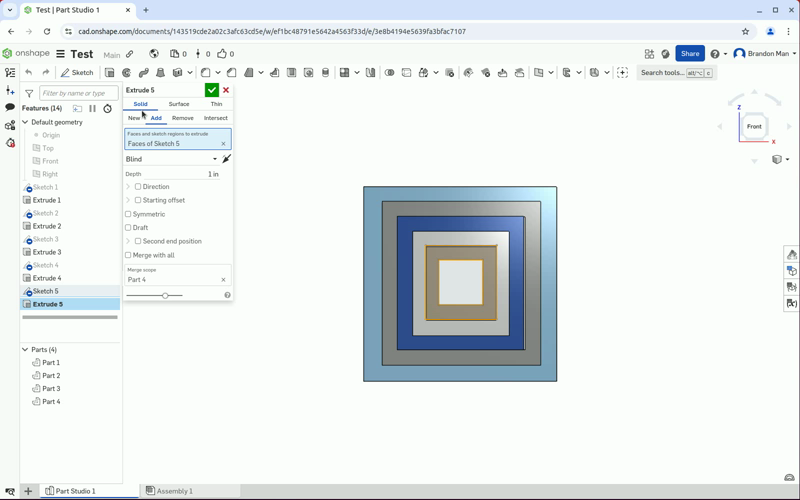
mouse_move(137, 120)
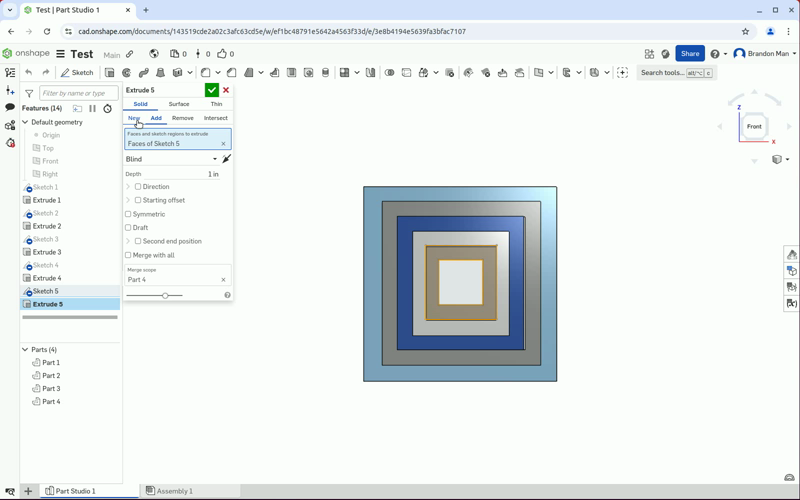
click(137, 120)
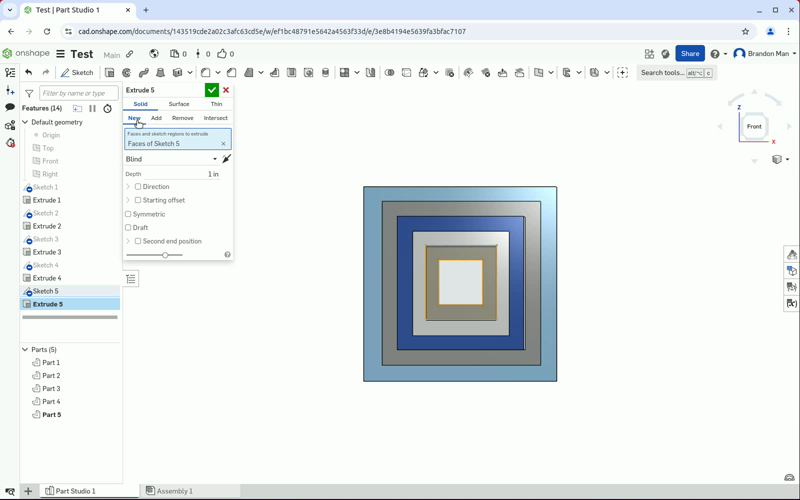
key(tab, 4)
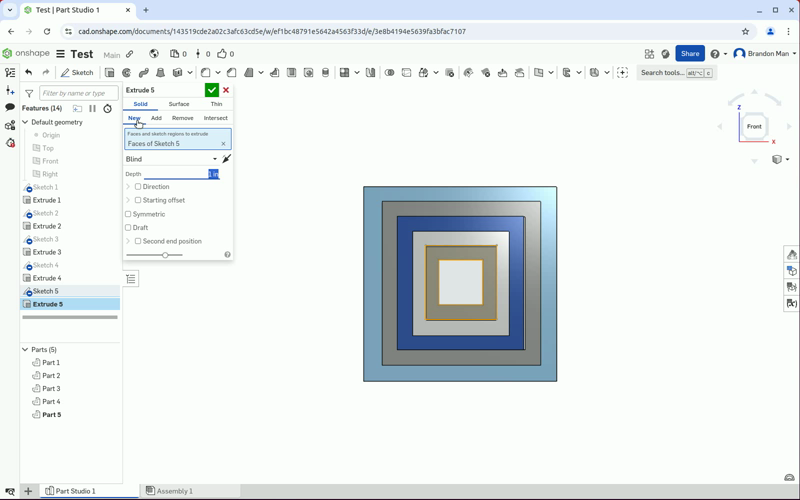
text(23.108)
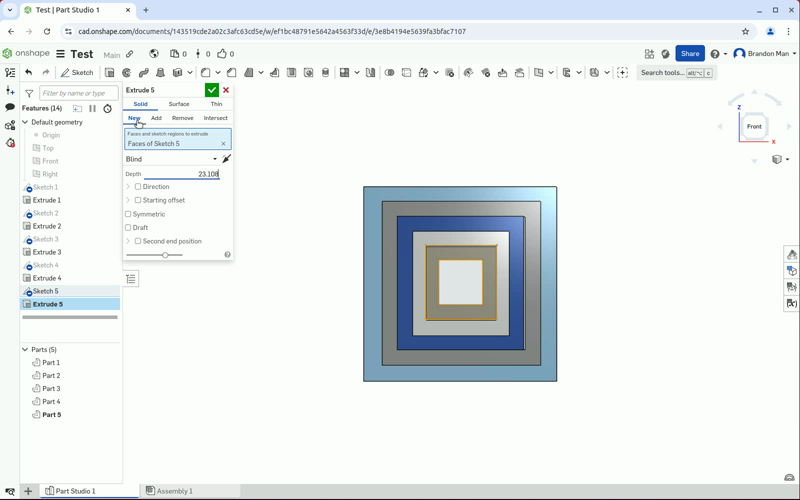
key(enter)
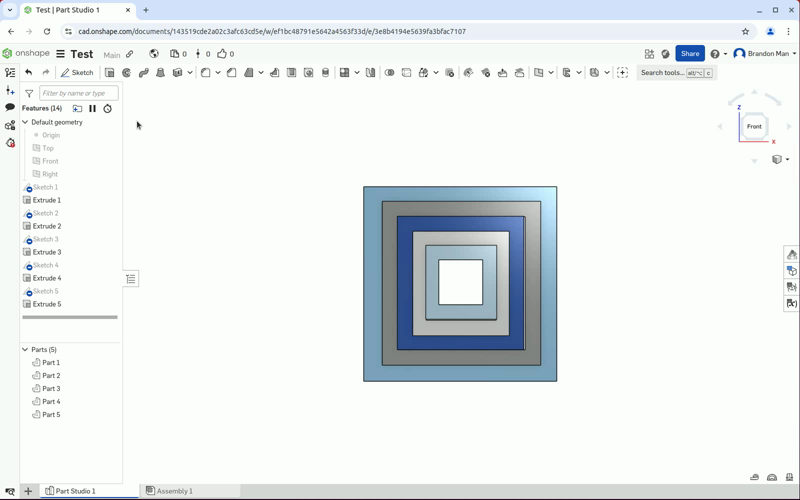
key(shift+h)
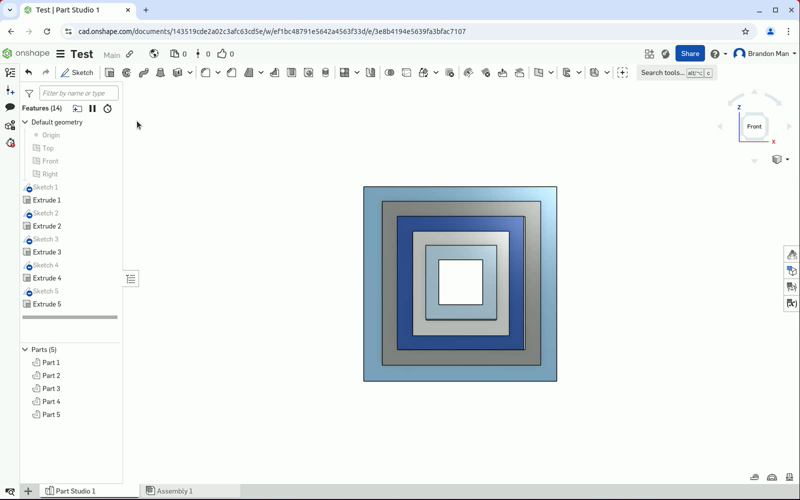
key(shift+h)
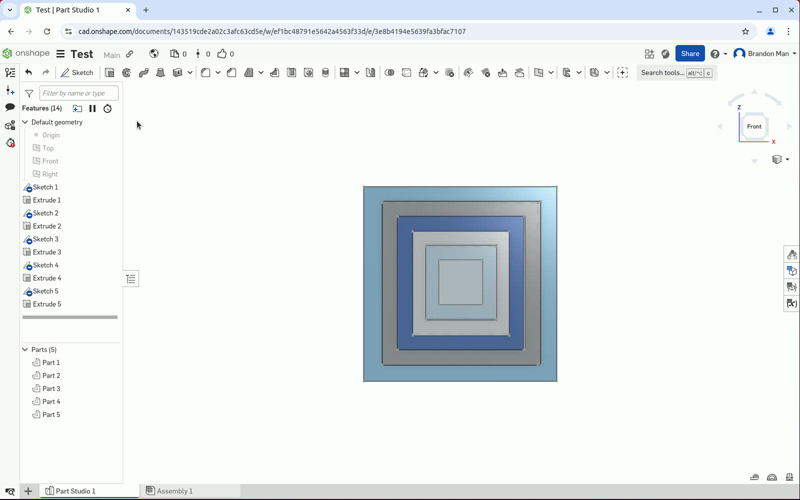
key(shift+7)
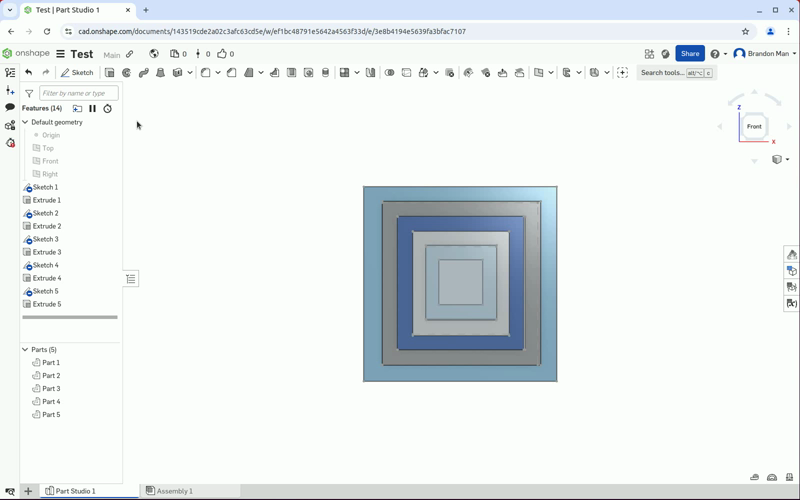
key(left, 2)
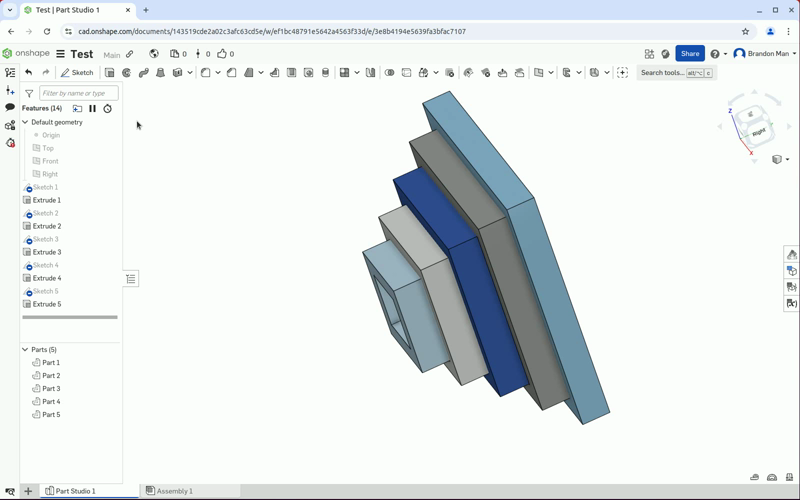
key(down, 2)
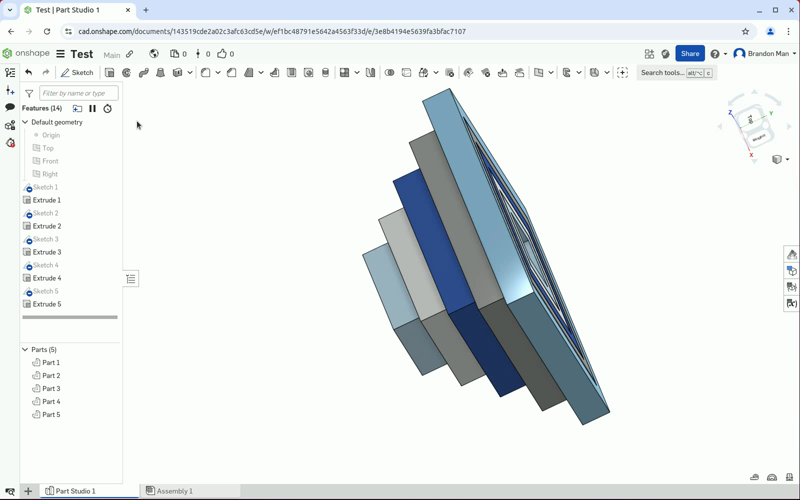
key(up, 2)
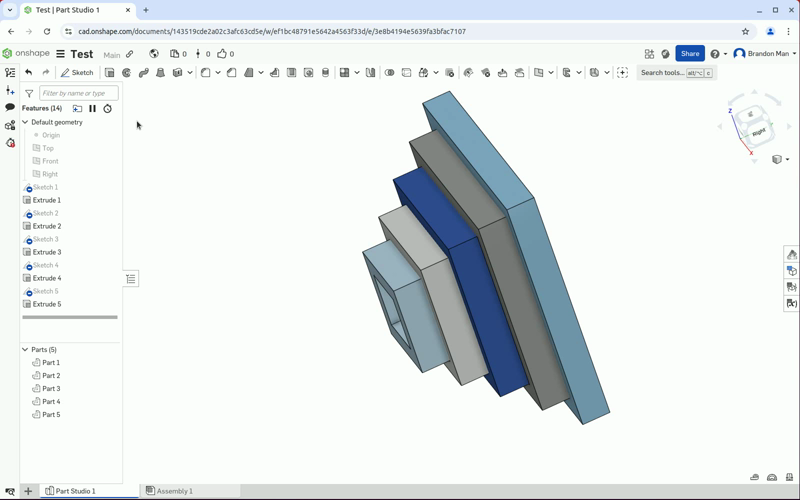
key(right, 2)
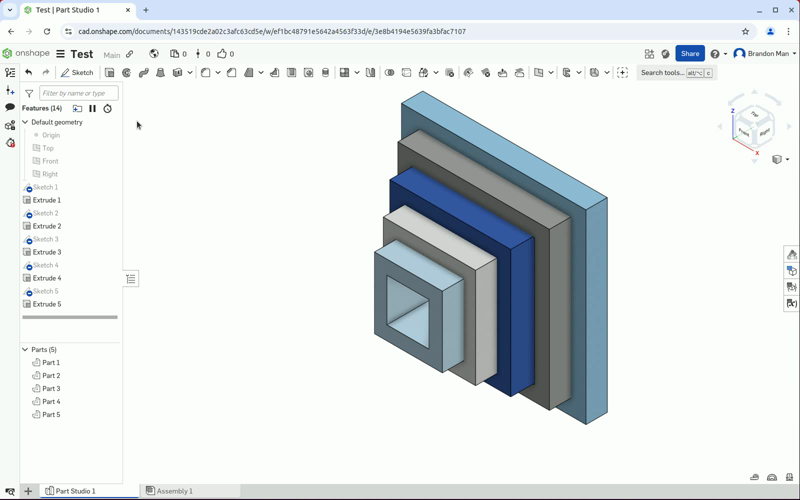
mouse_move(73, 189)
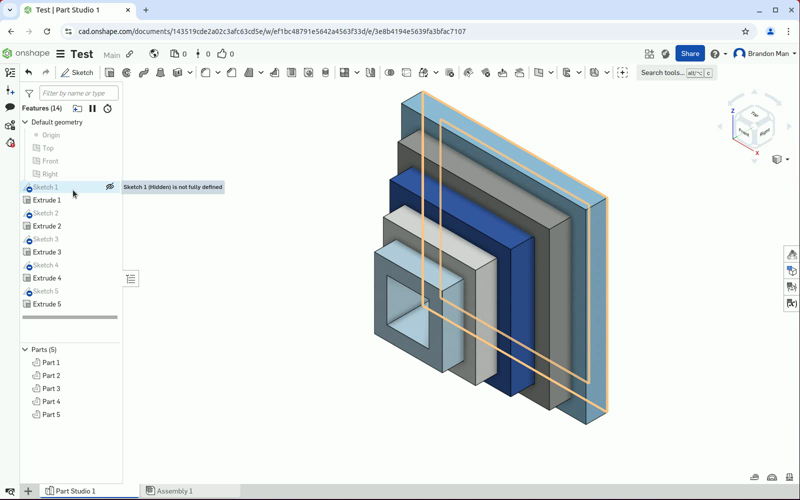
click(73, 189)